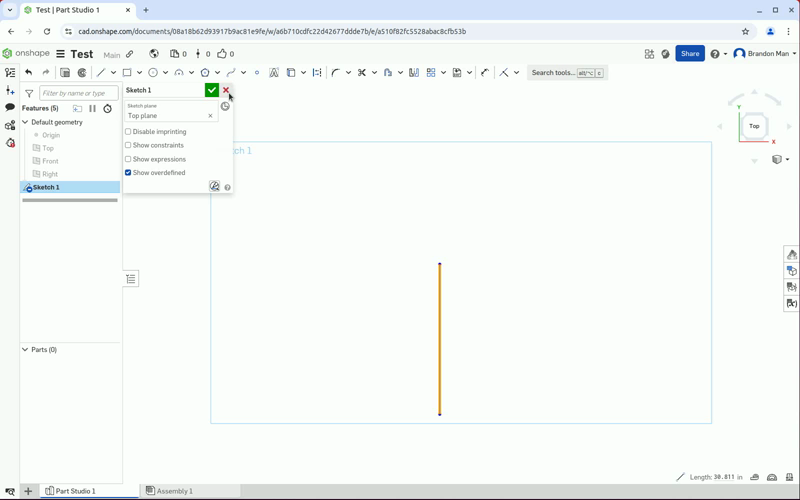
key(shift+h)
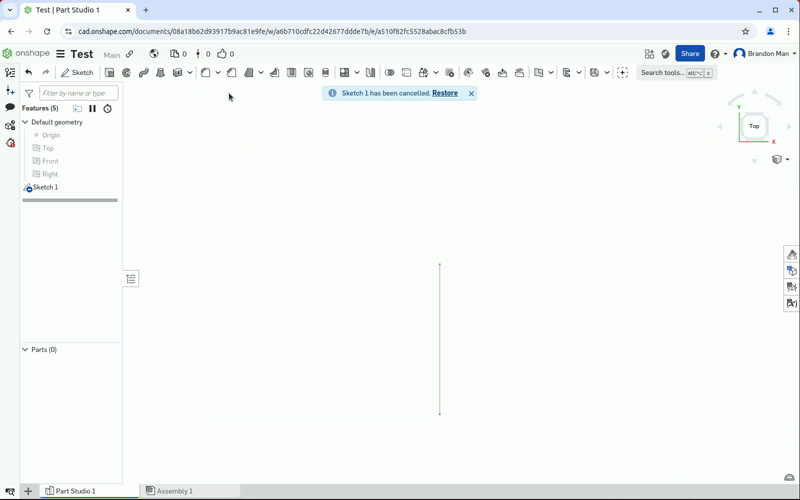
key(shift+s)
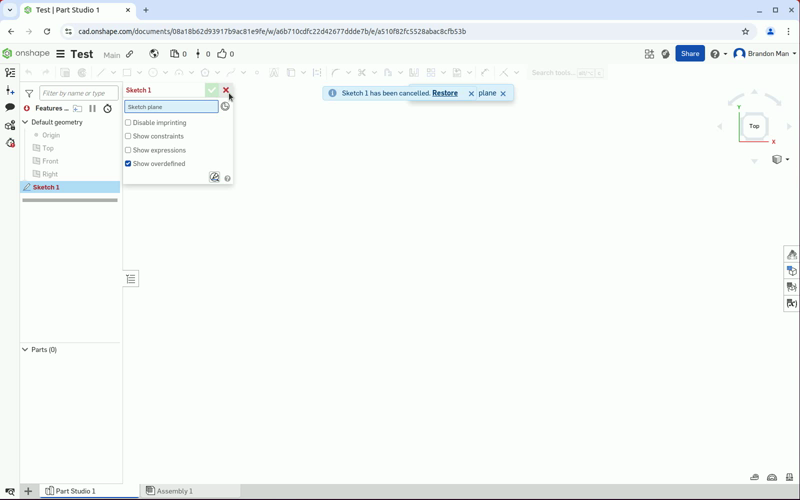
mouse_move(73, 150)
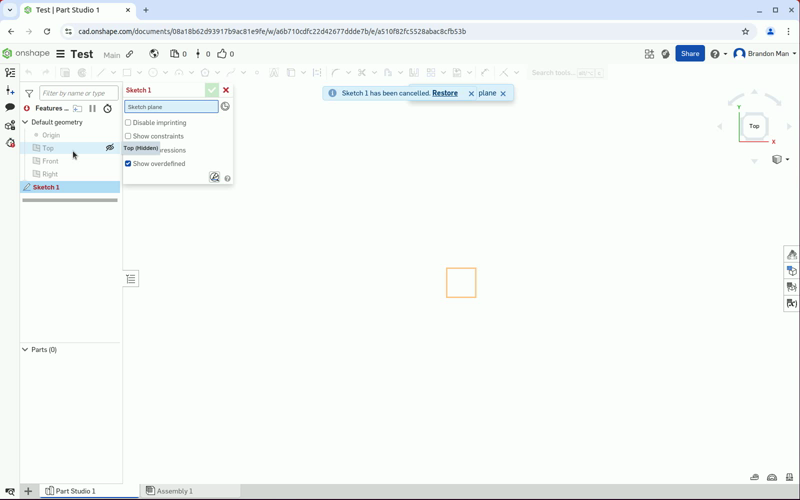
click(73, 150)
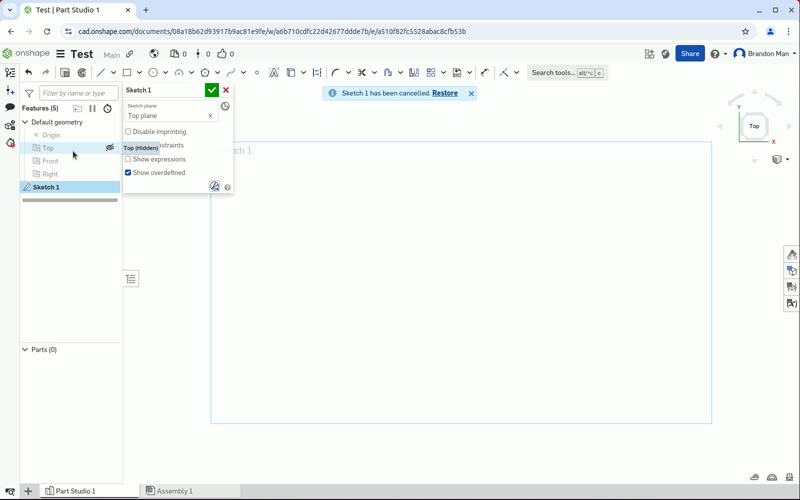
mouse_move(73, 352)
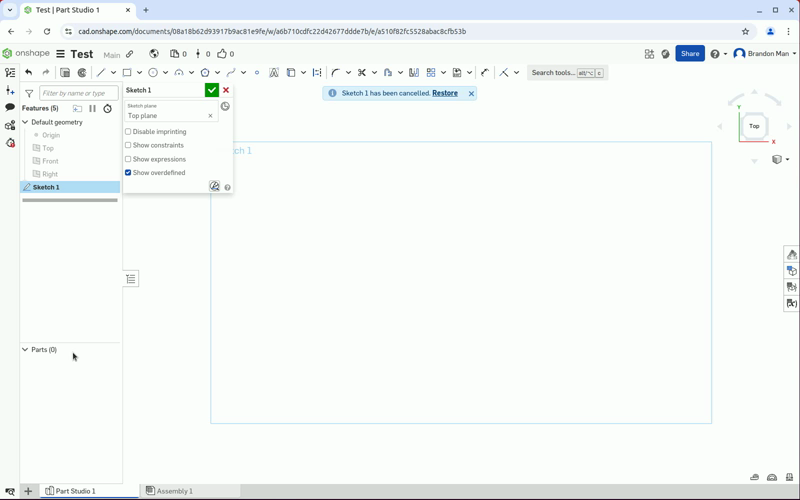
key(y)
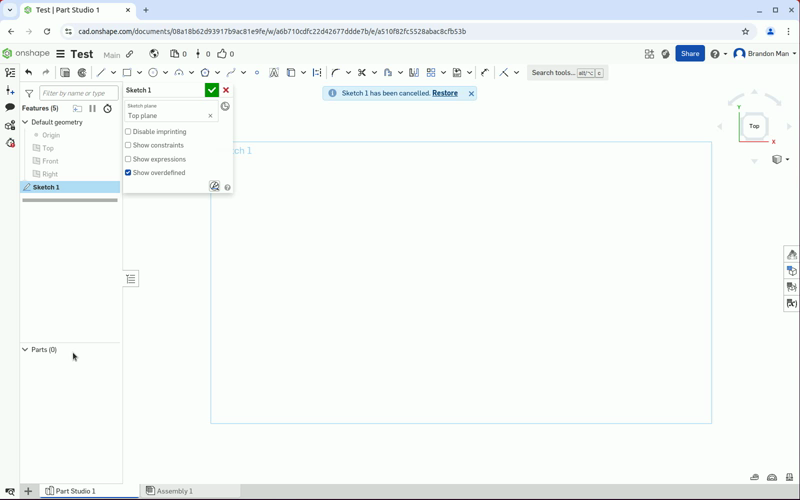
key(l)
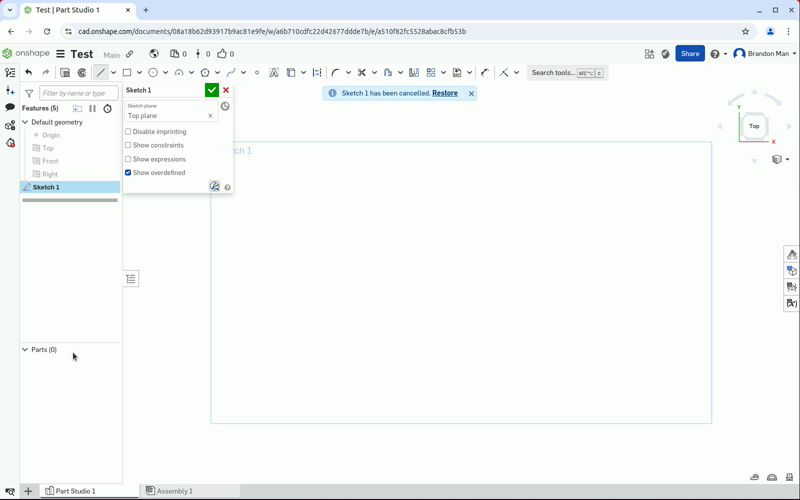
key_down(shift)
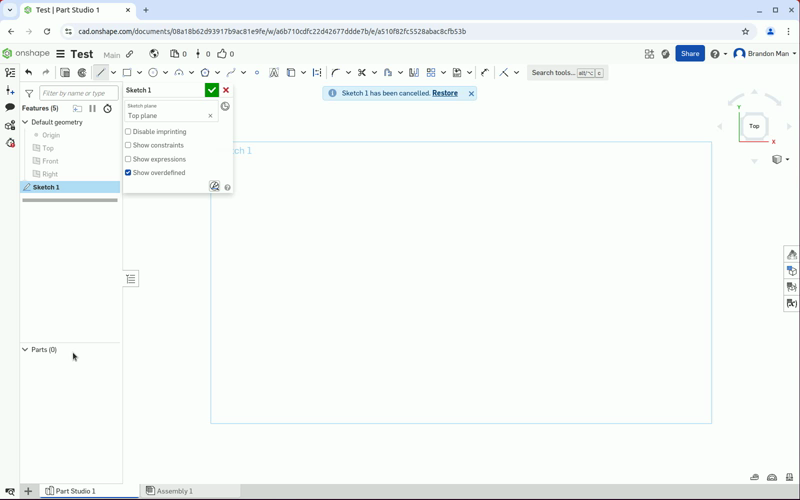
mouse_move(417, 322)
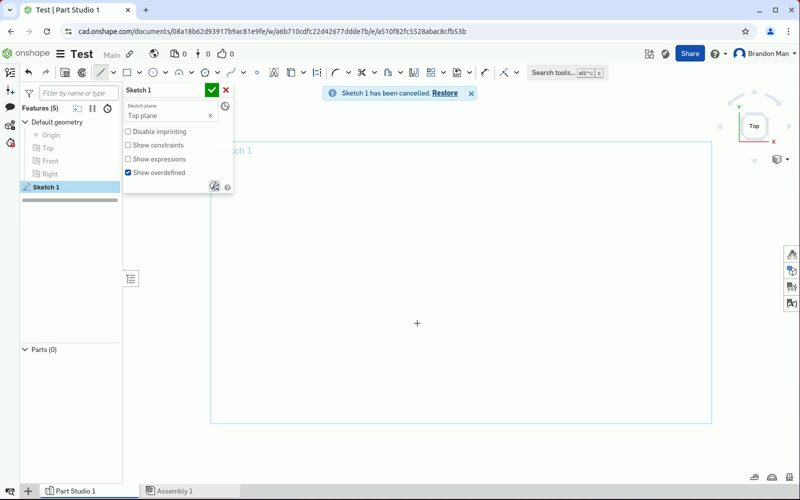
click(417, 322)
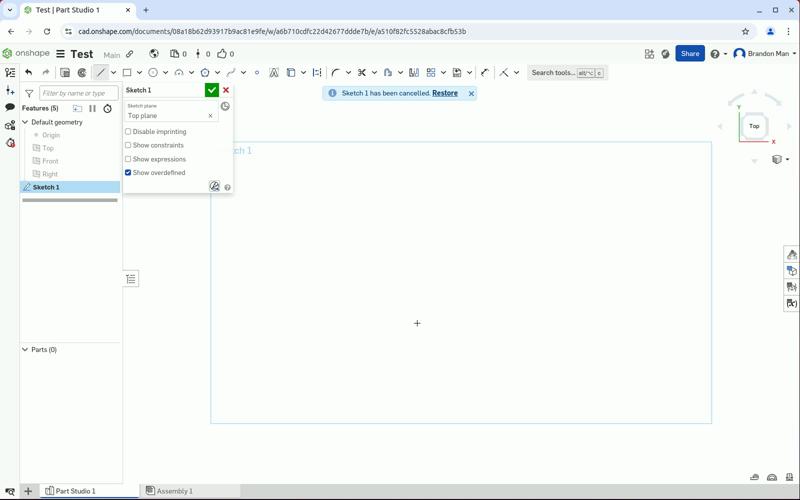
key_up(shift)
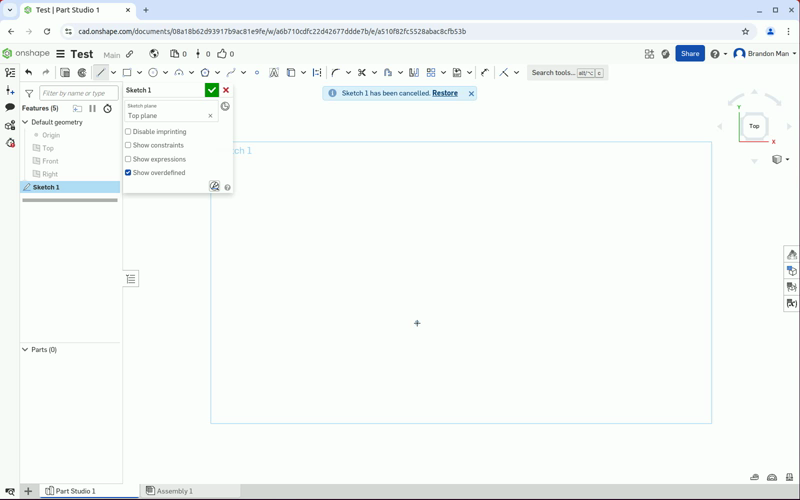
key_down(shift)
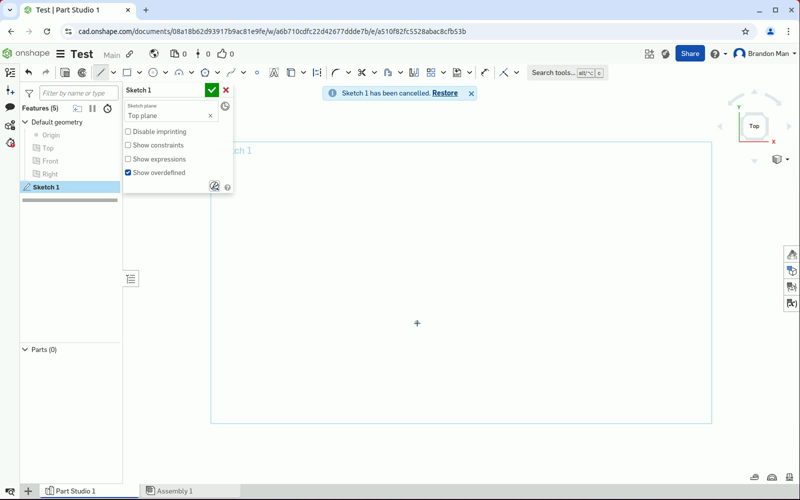
mouse_move(503, 322)
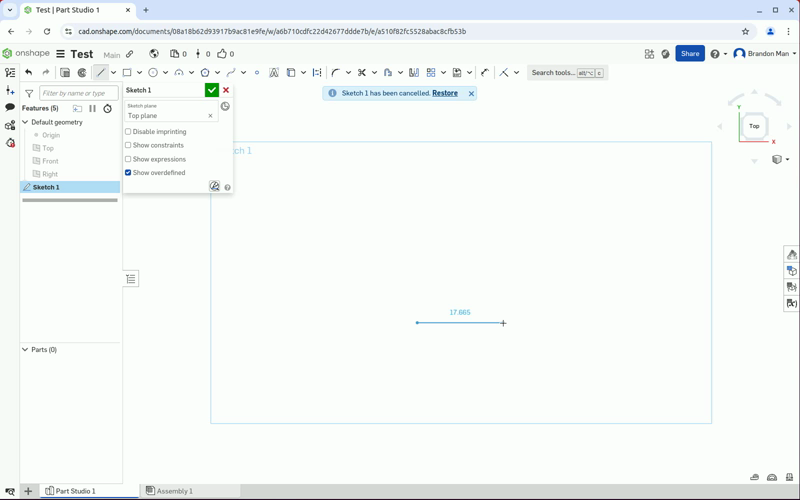
click(503, 322)
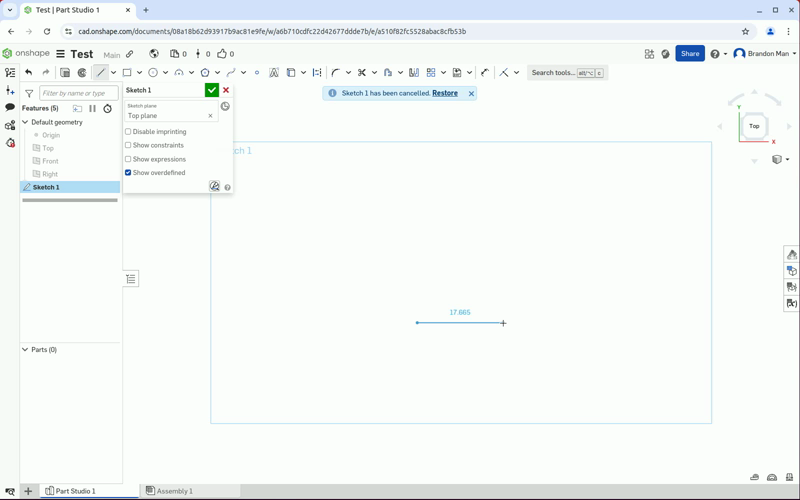
key_up(shift)
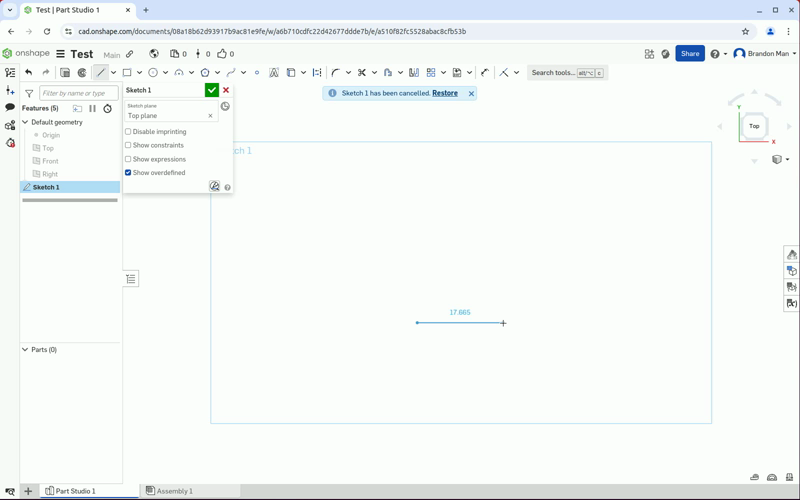
key_down(shift)
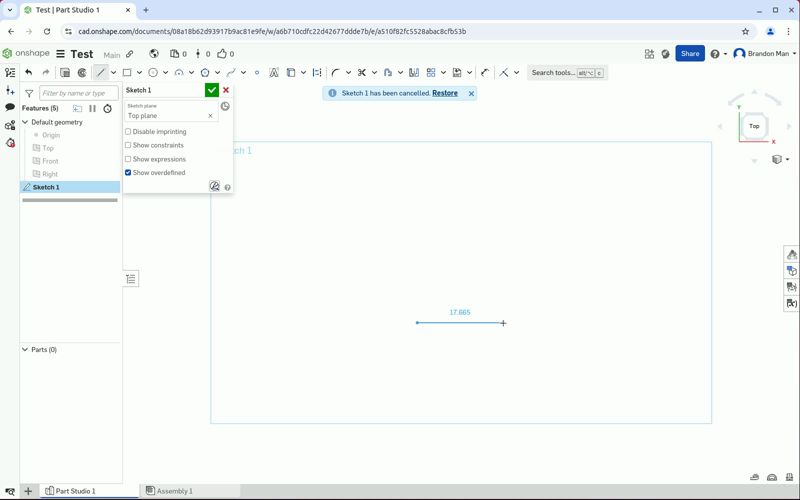
mouse_move(503, 242)
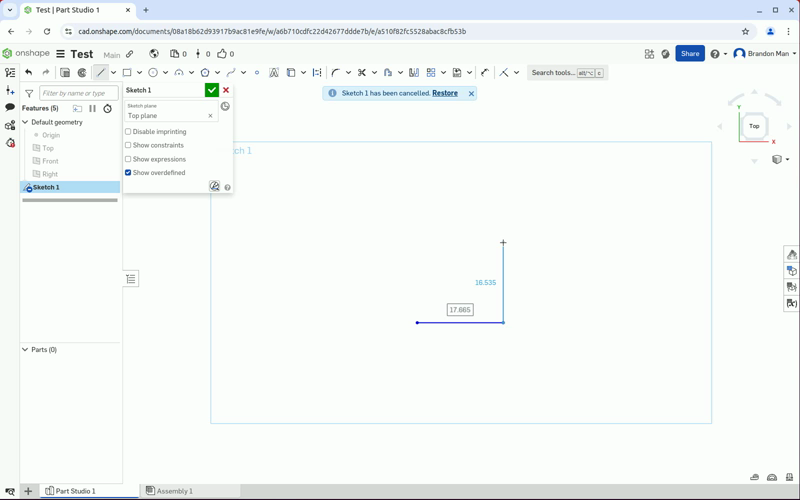
click(503, 242)
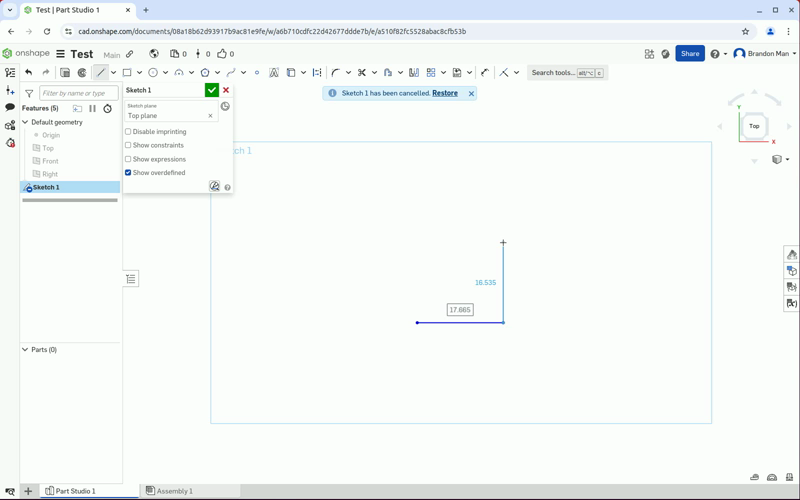
key_up(shift)
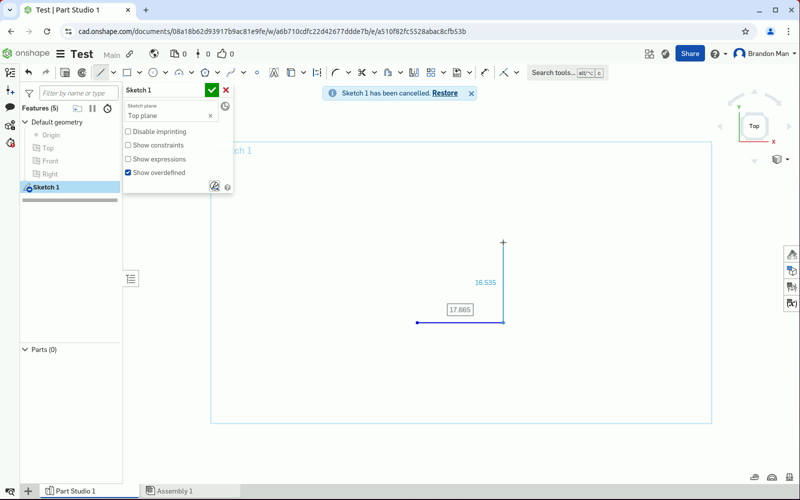
key_down(shift)
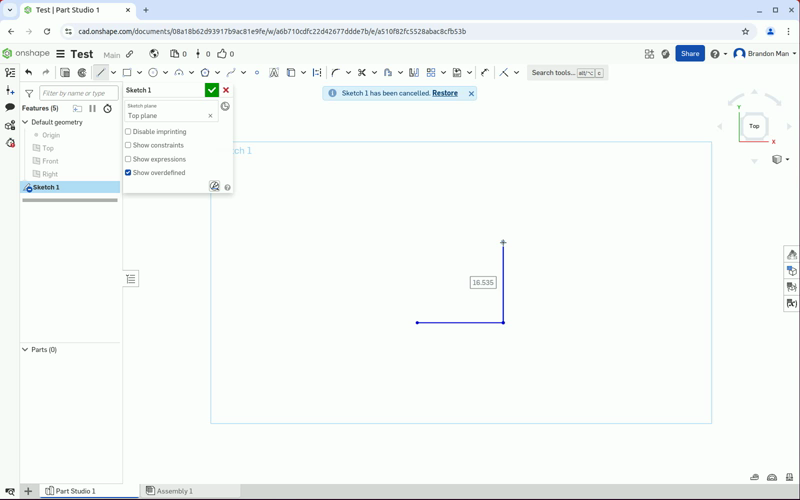
mouse_move(417, 242)
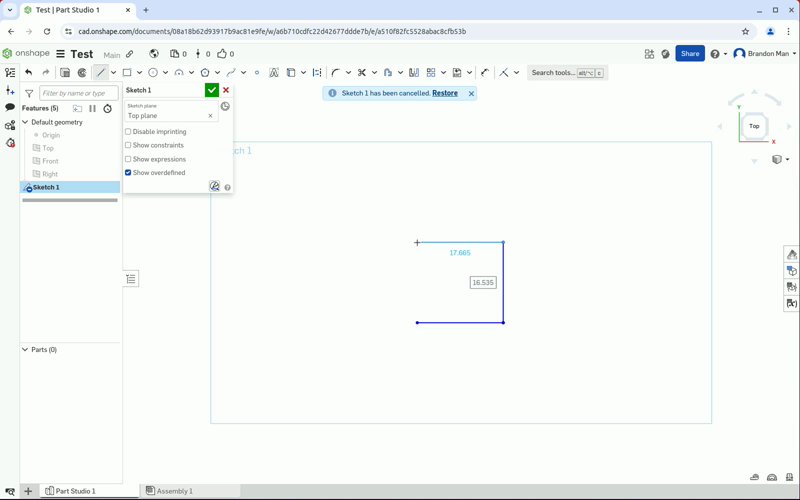
click(417, 242)
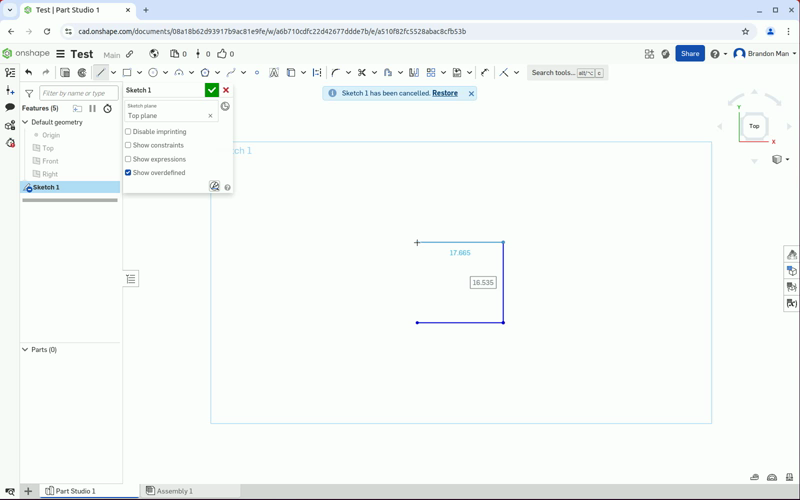
key_up(shift)
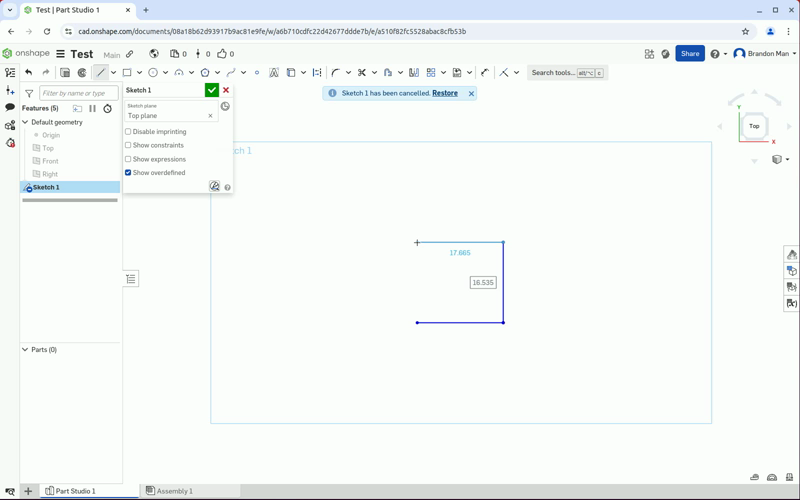
key_down(shift)
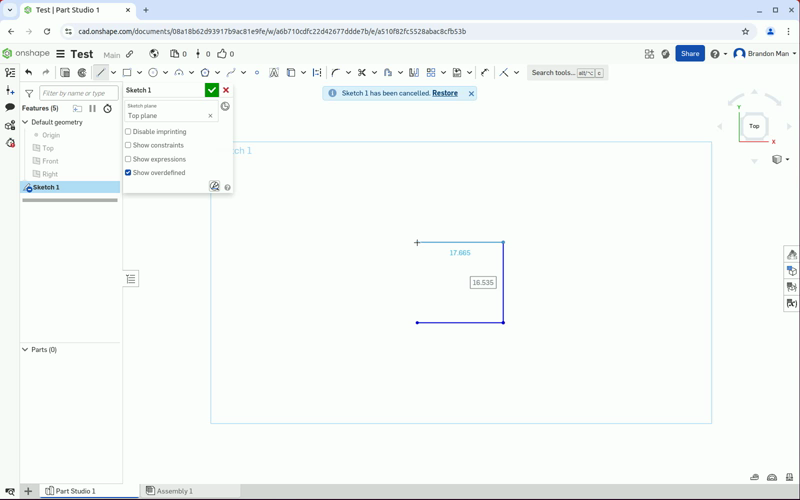
mouse_move(417, 322)
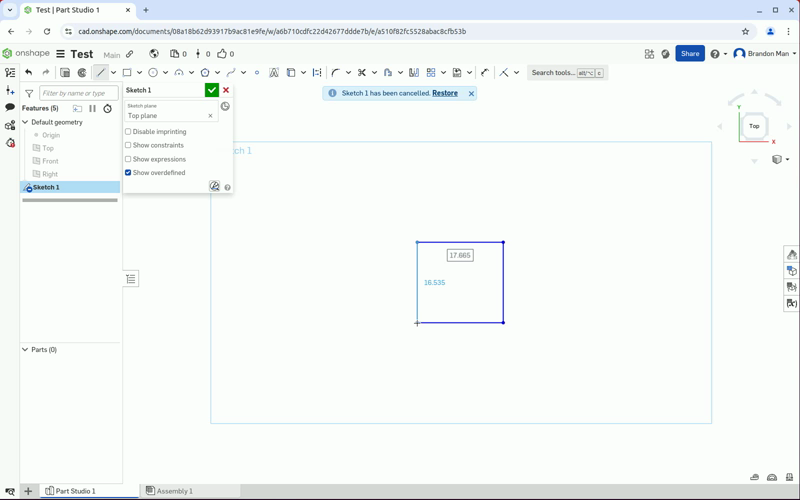
key_up(shift)
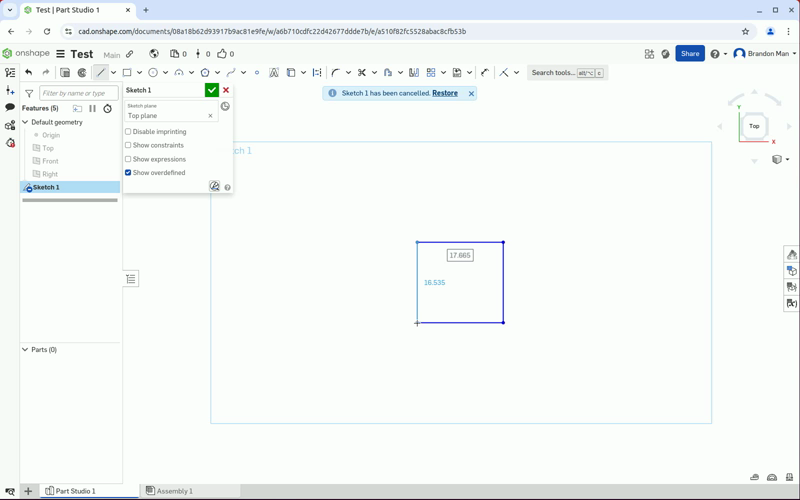
click(417, 322)
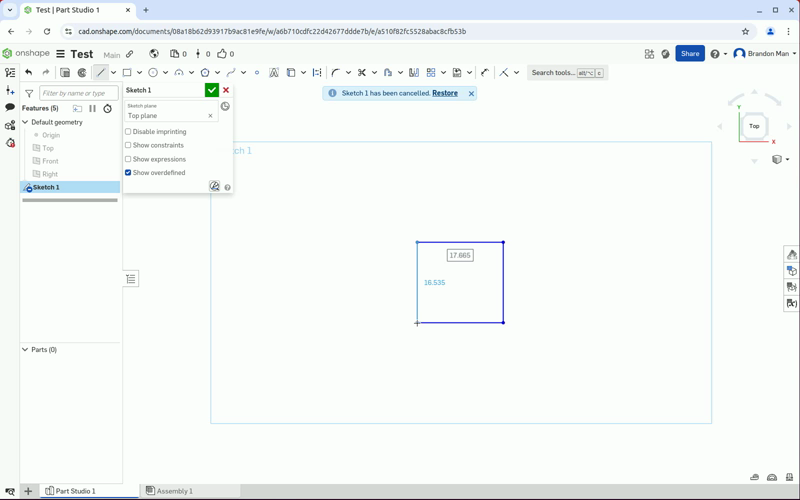
key(esc)
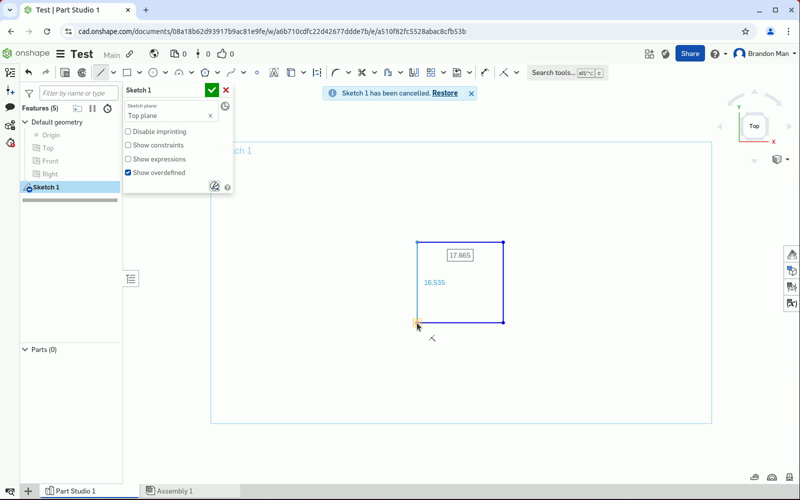
mouse_move(480, 293)
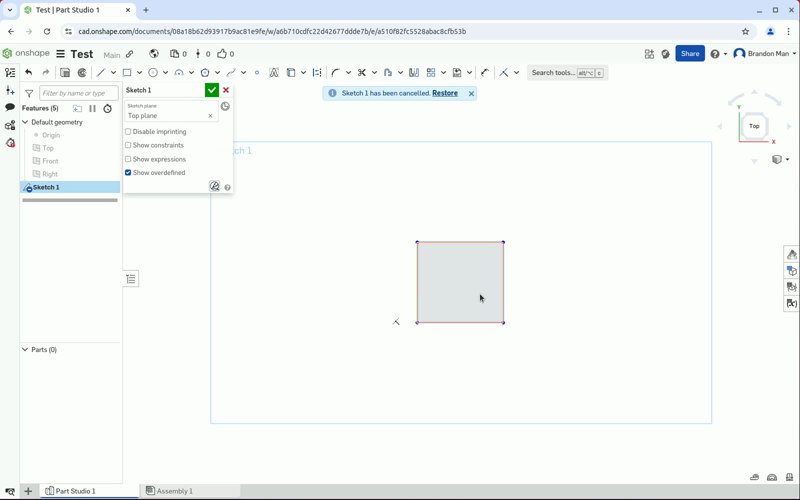
click(480, 293)
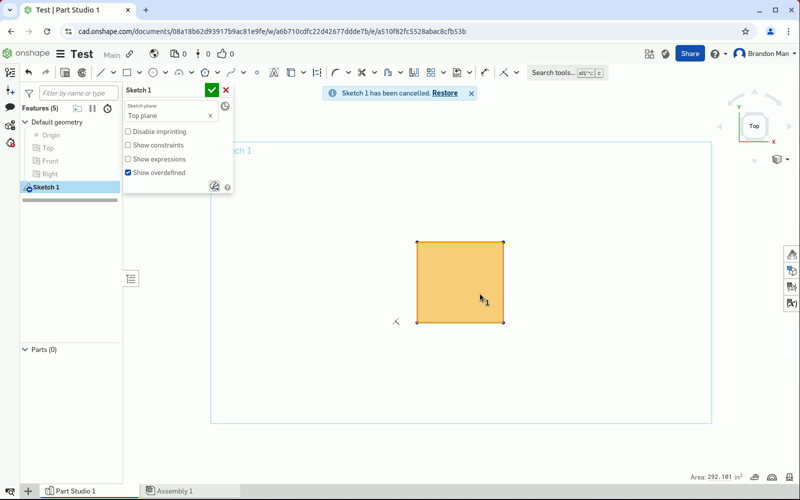
mouse_move(73, 352)
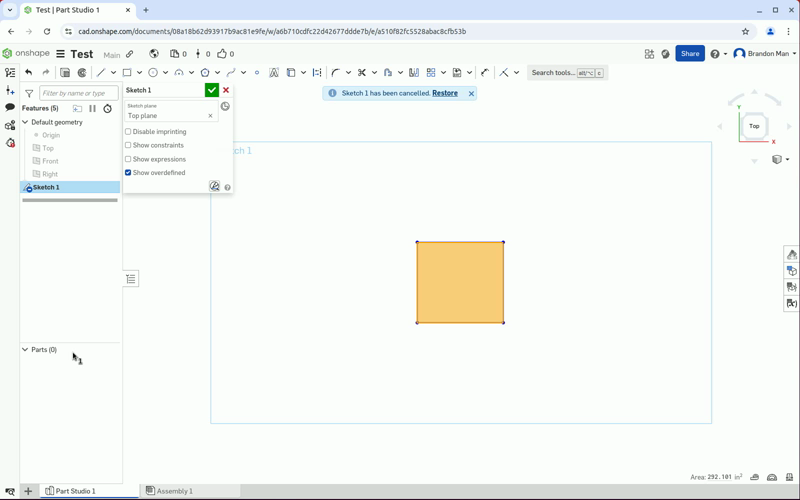
key(shift+y)
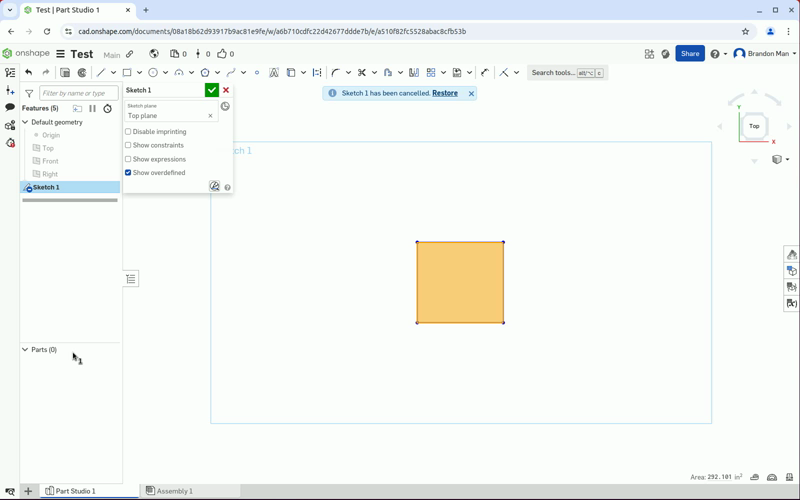
key(shift+e)
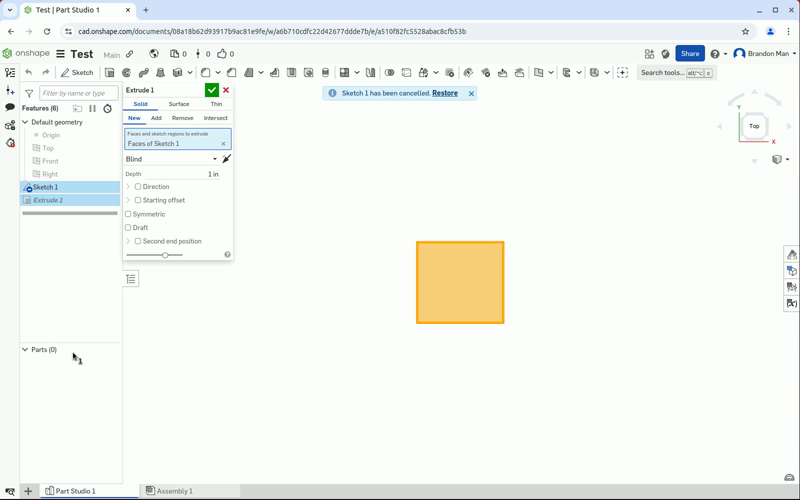
mouse_move(143, 106)
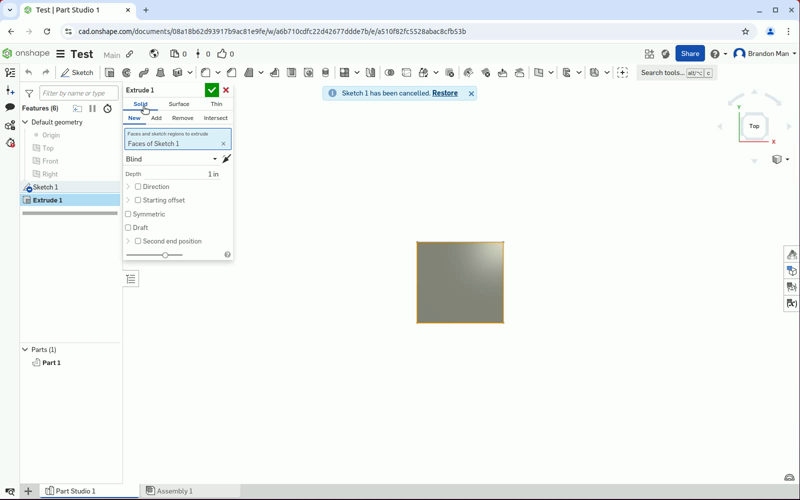
click(143, 106)
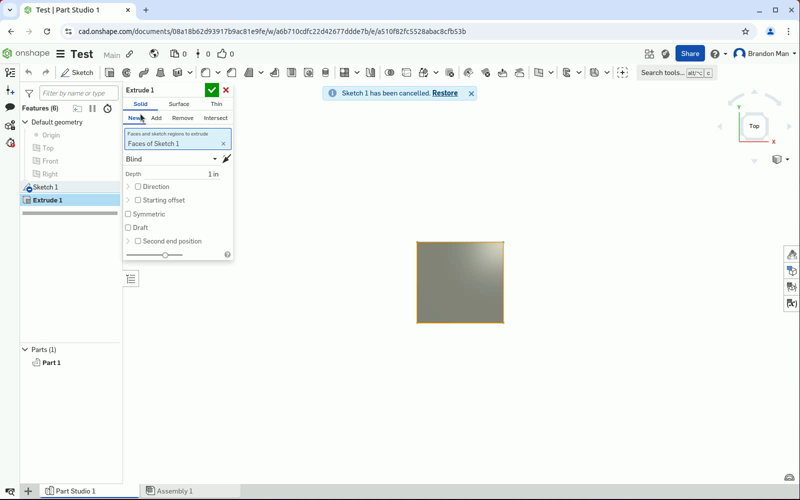
mouse_move(137, 120)
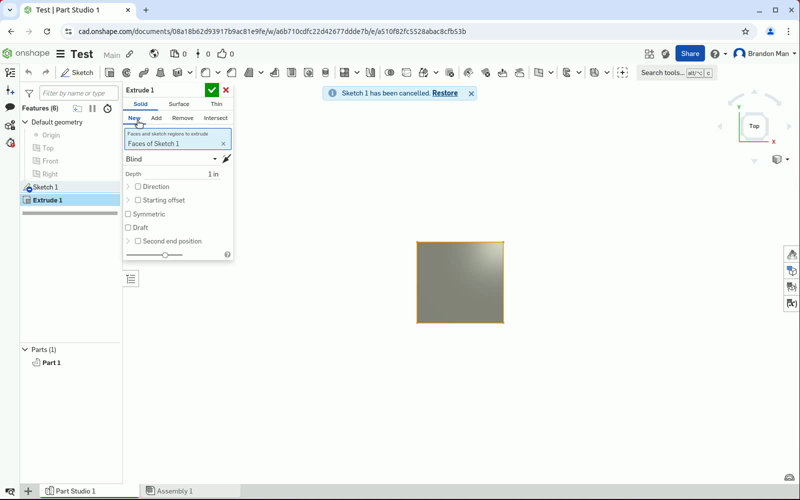
click(137, 120)
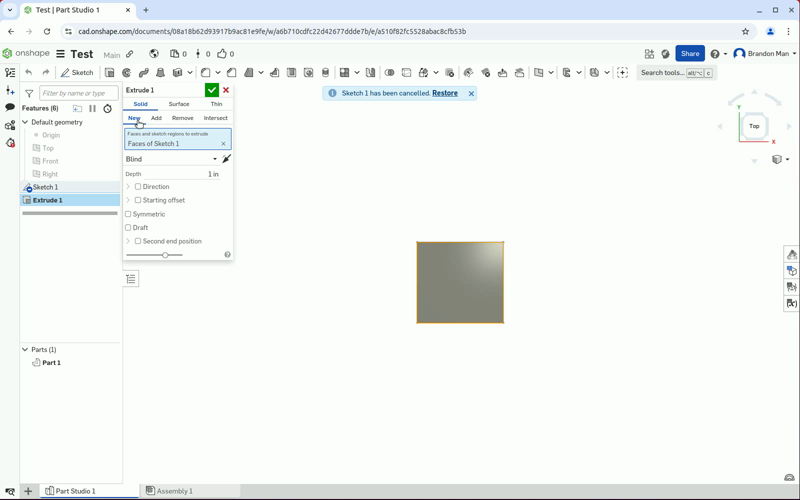
key(tab, 4)
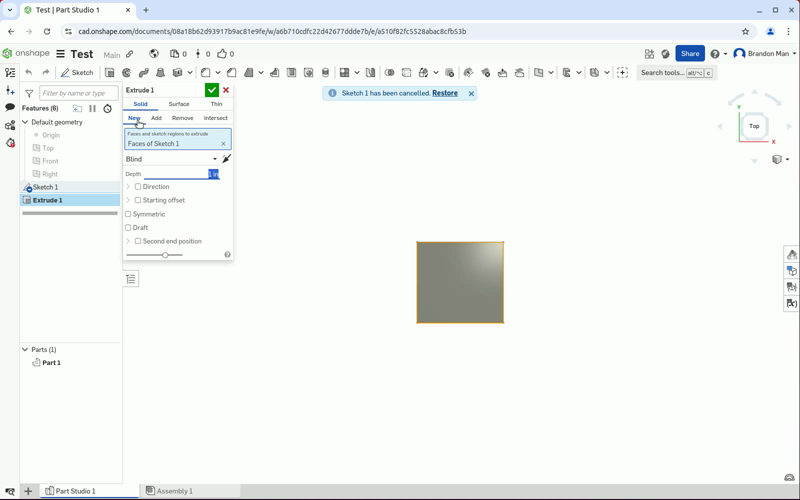
text(23.108)
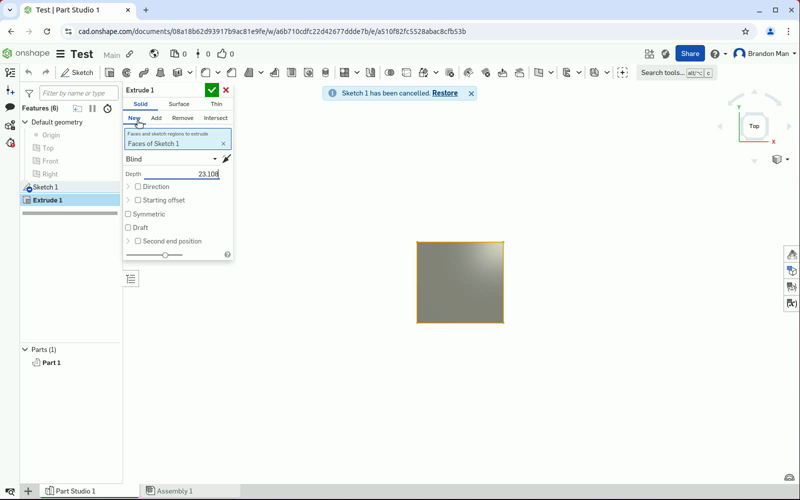
key(enter)
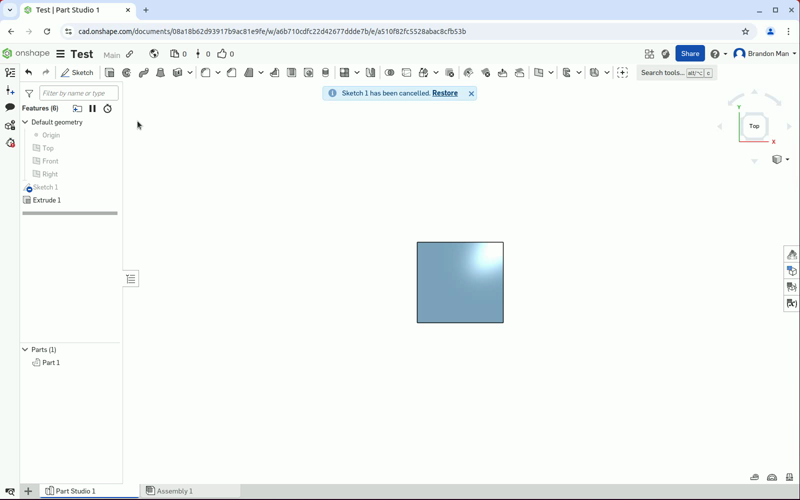
key(shift+h)
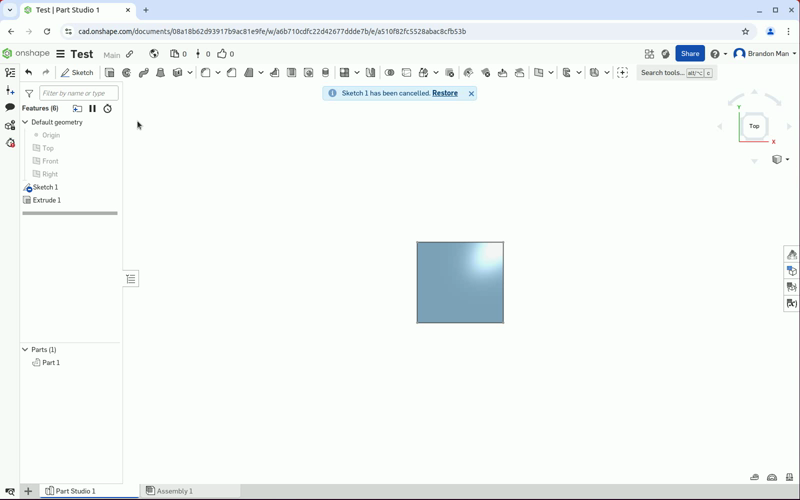
key(shift+h)
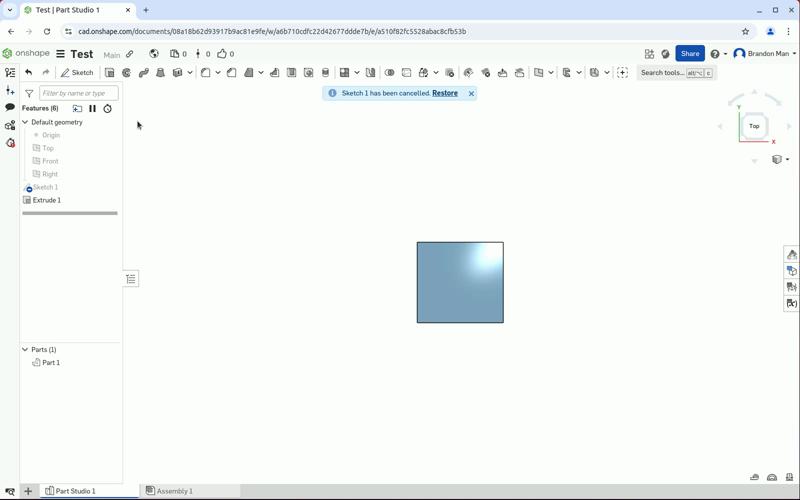
mouse_move(73, 189)
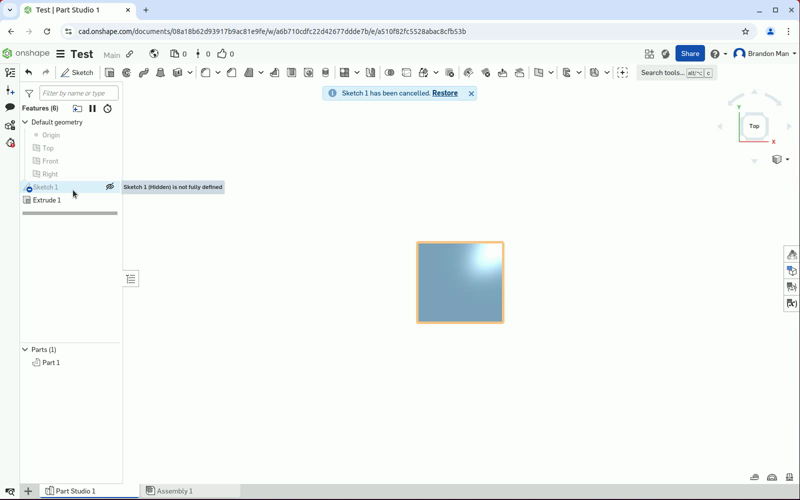
click(73, 189)
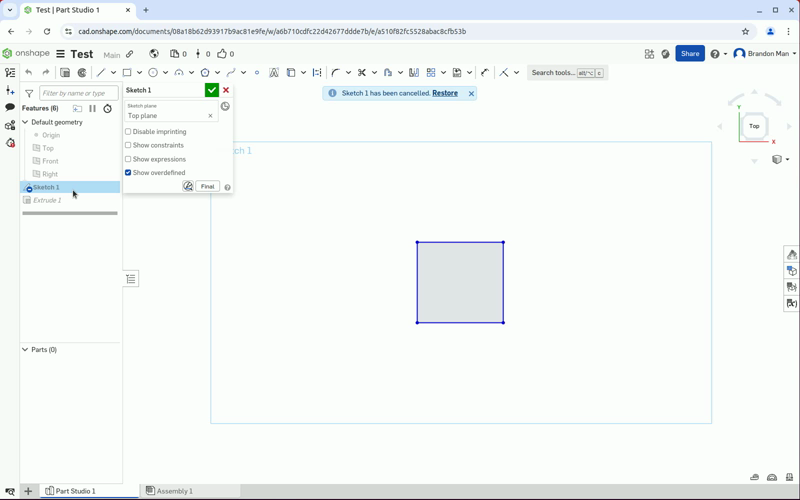
mouse_move(229, 92)
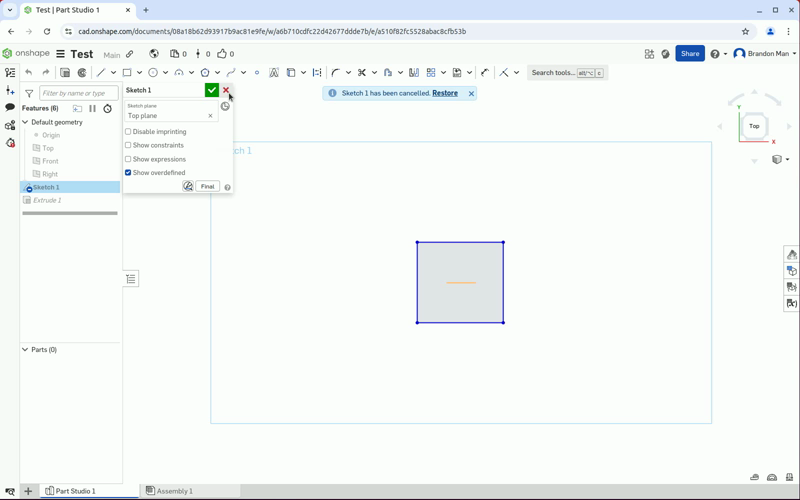
click(229, 92)
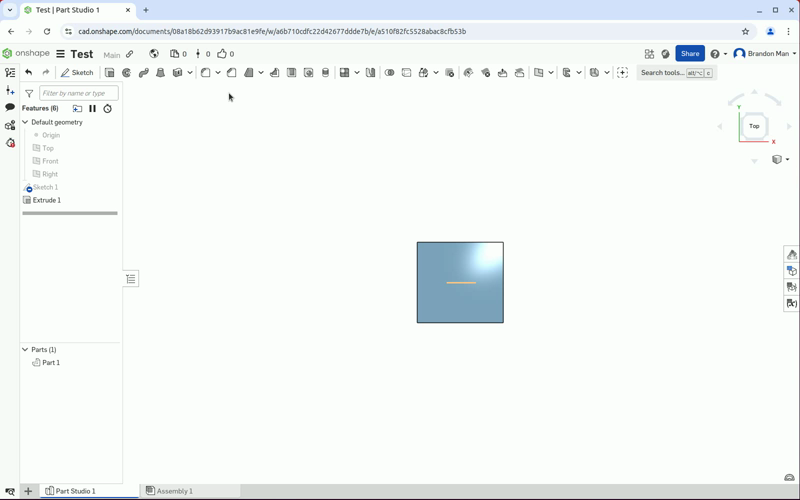
mouse_move(541, 75)
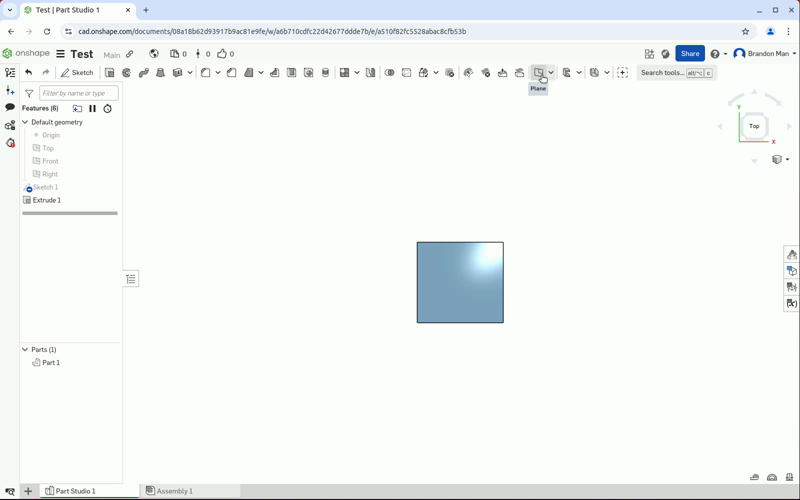
click(541, 75)
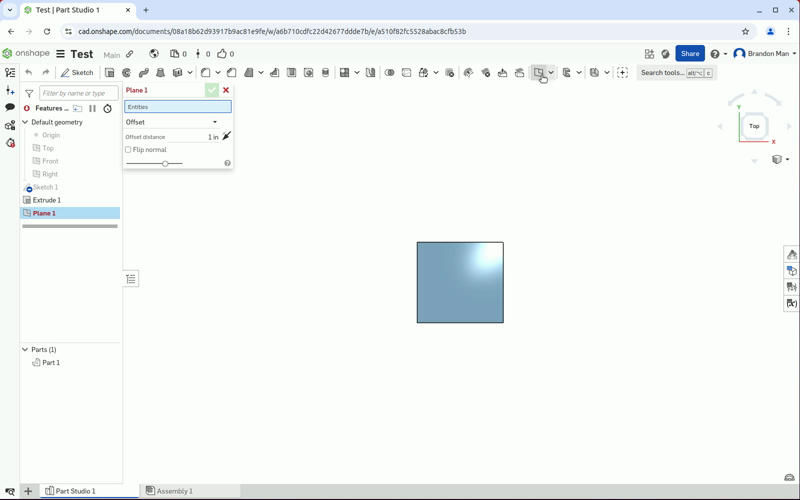
mouse_move(73, 150)
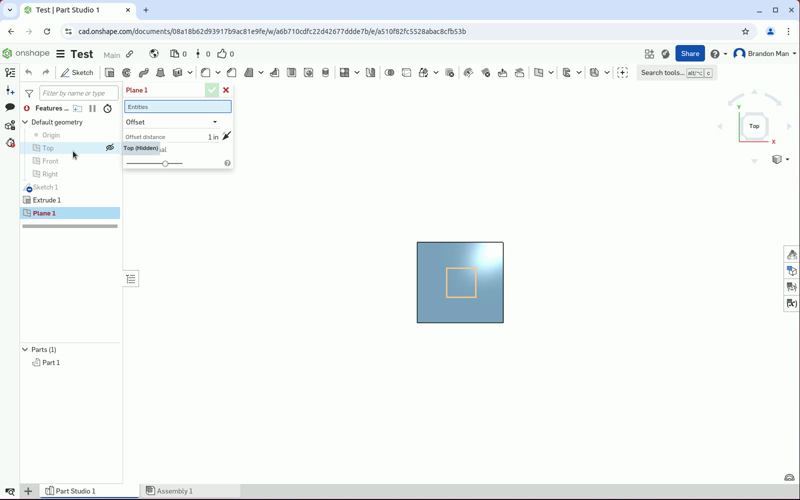
click(73, 150)
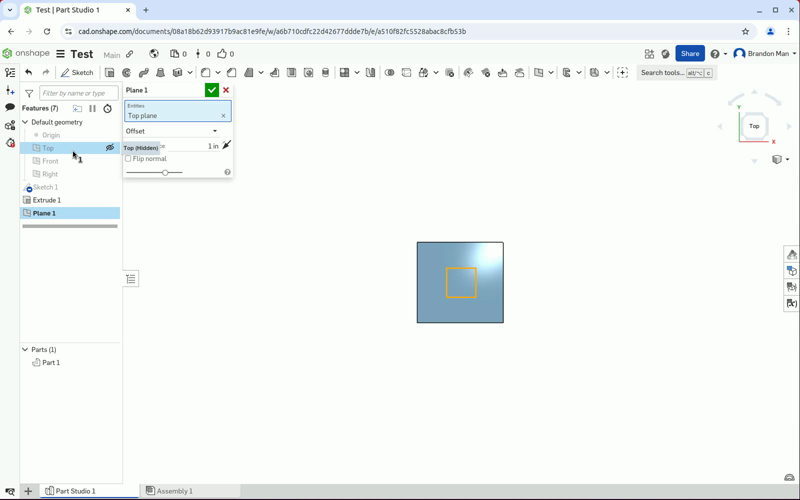
key(tab, 2)
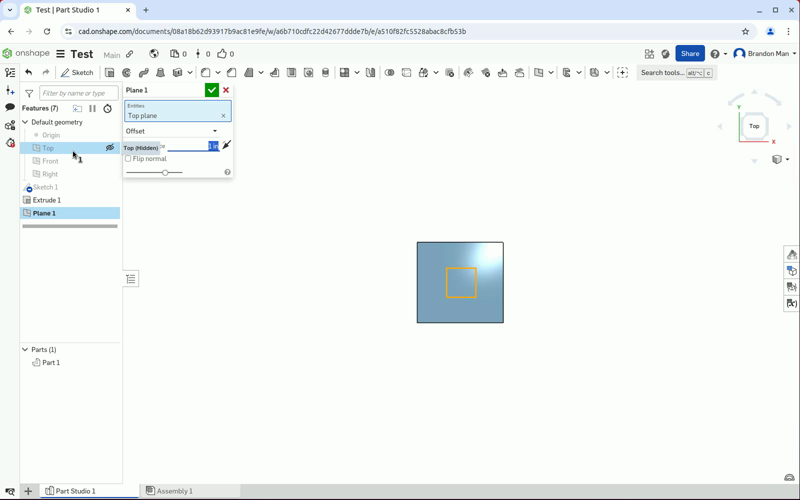
text(23.108)
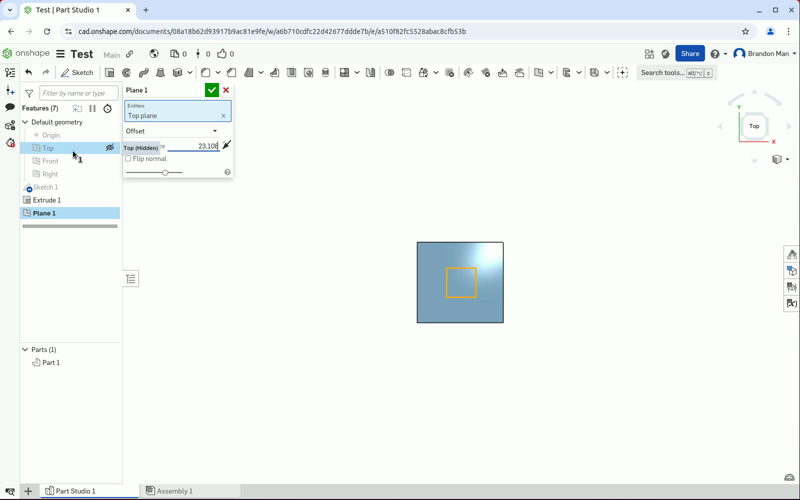
key(enter, 2)
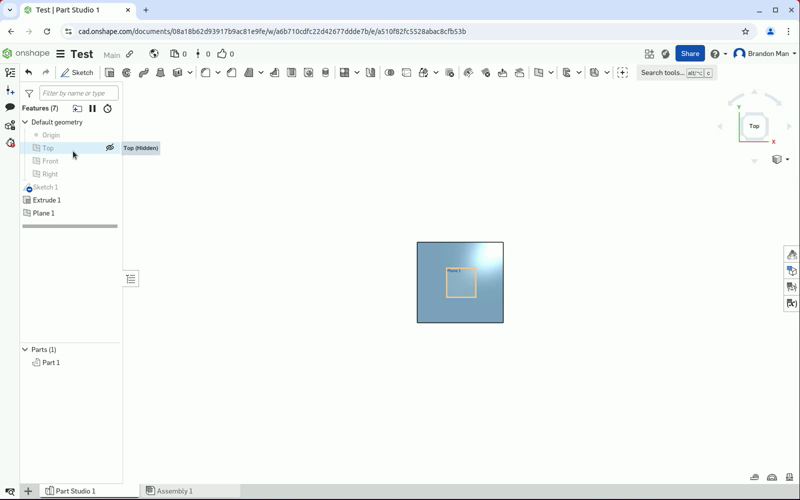
key(shift+s)
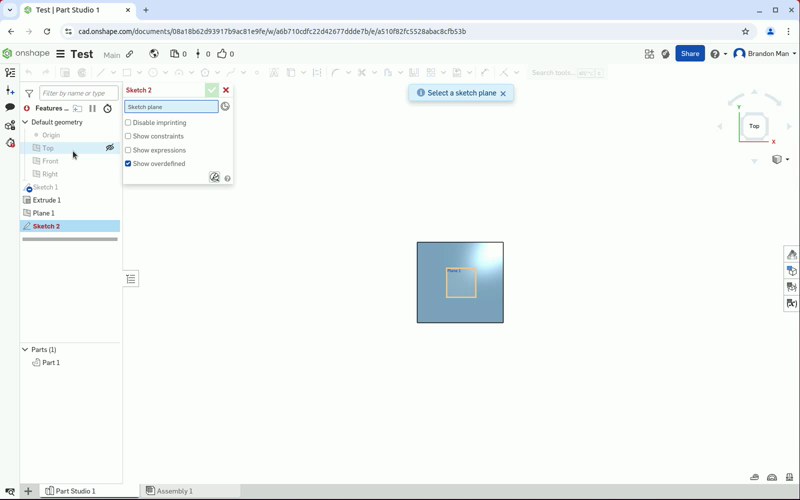
mouse_move(73, 215)
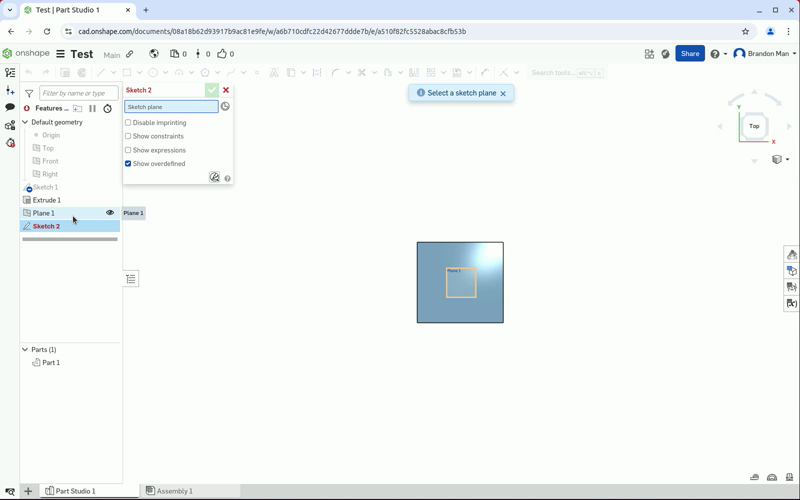
click(73, 215)
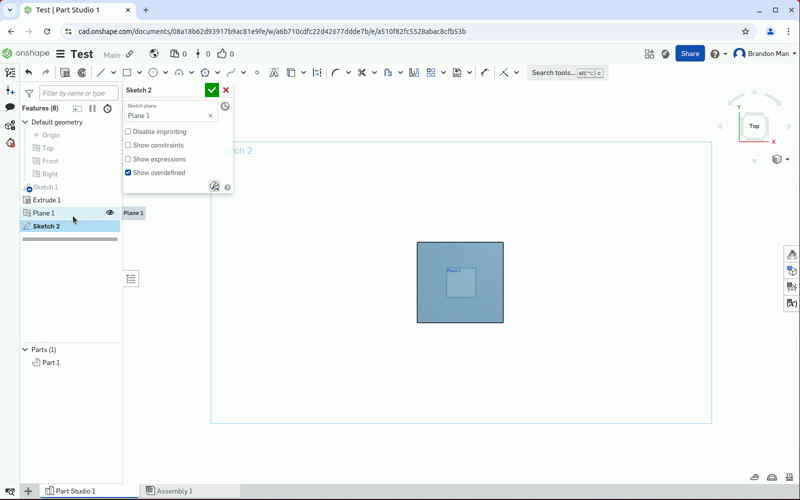
mouse_move(73, 352)
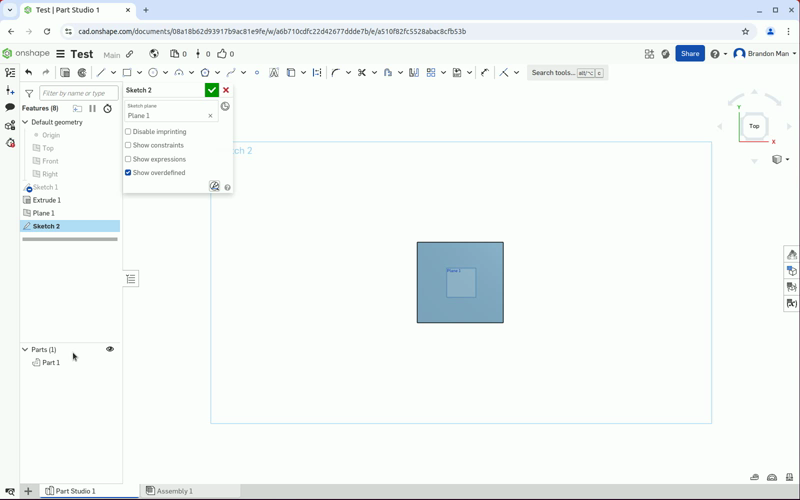
key(y)
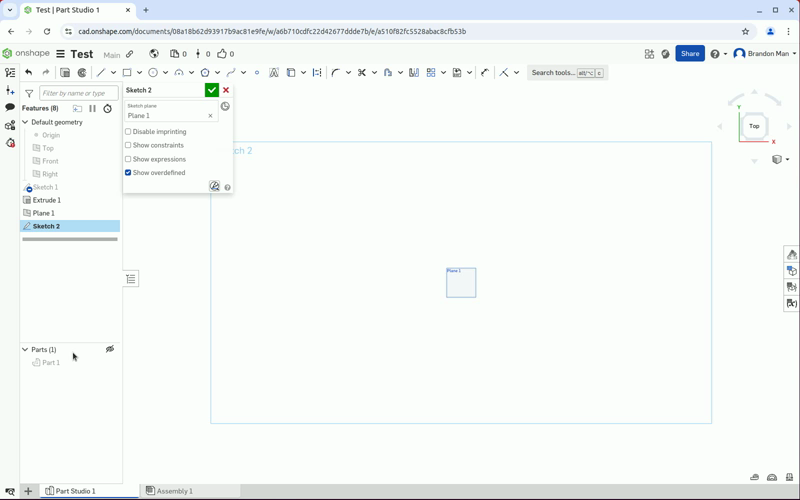
key(l)
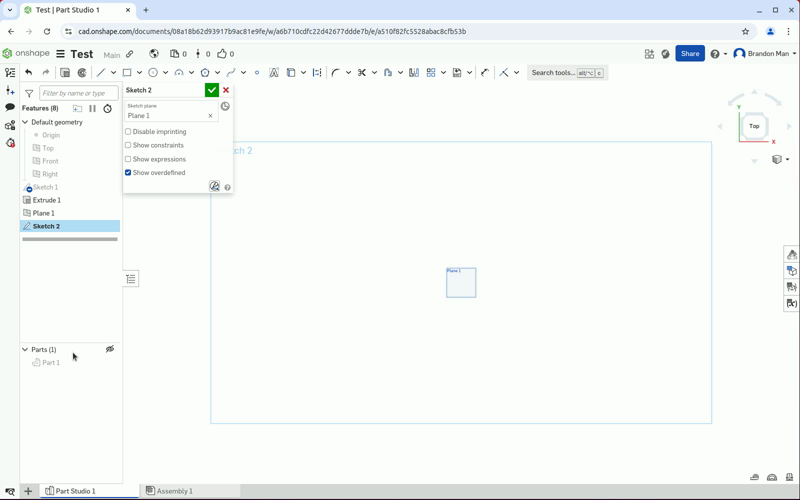
key_down(shift)
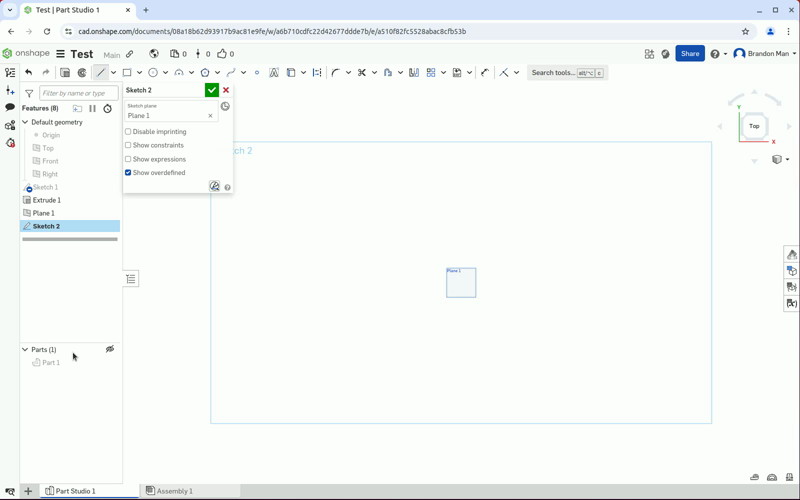
mouse_move(429, 322)
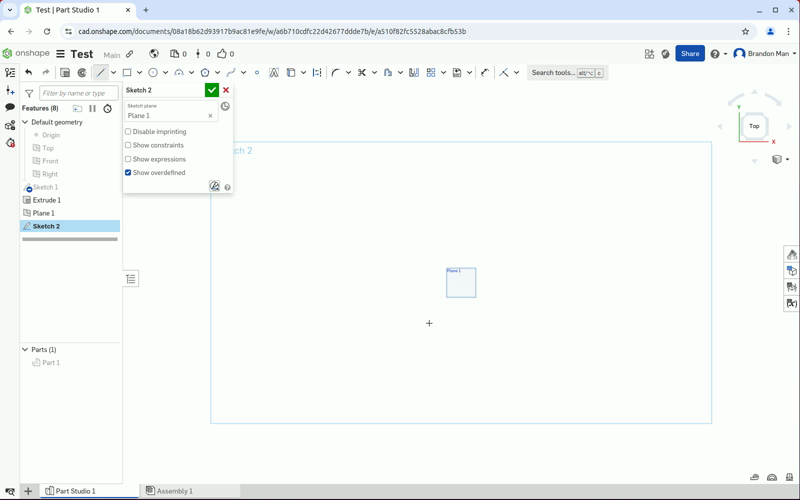
click(429, 322)
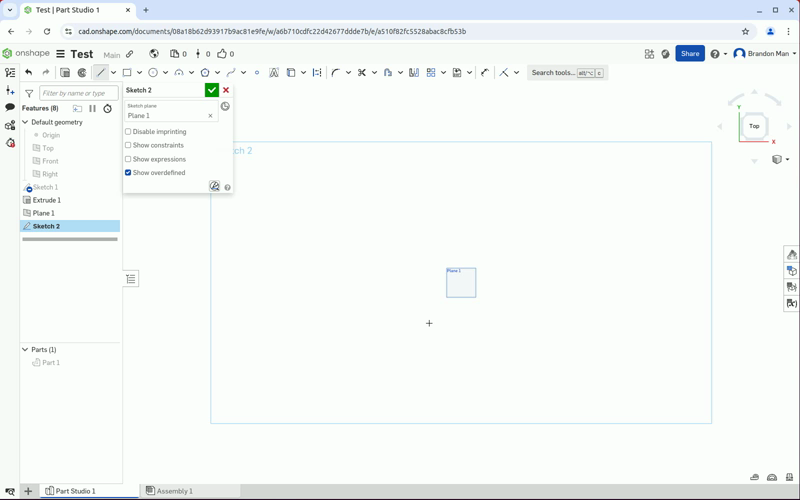
key_up(shift)
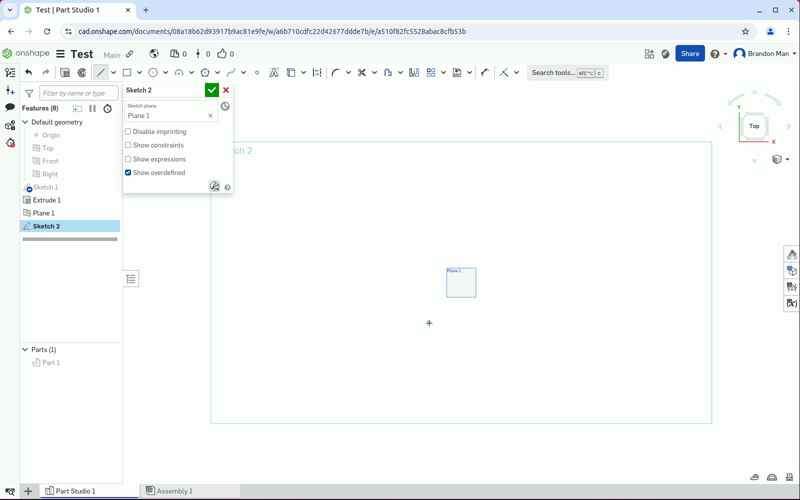
key_down(shift)
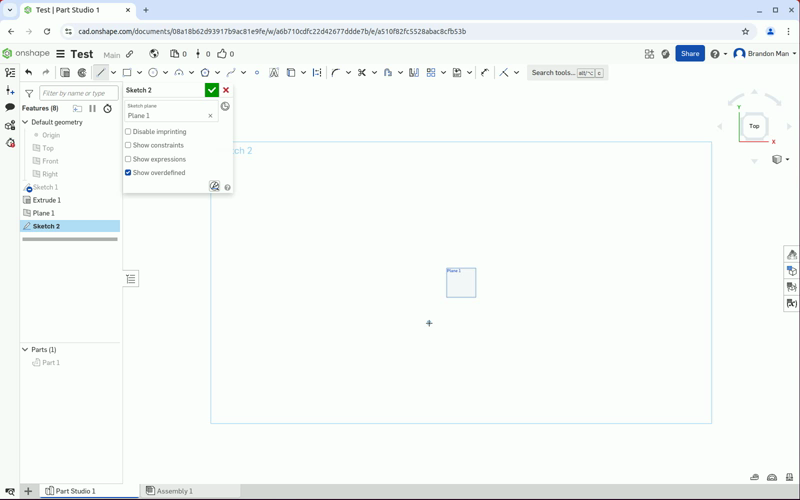
mouse_move(459, 322)
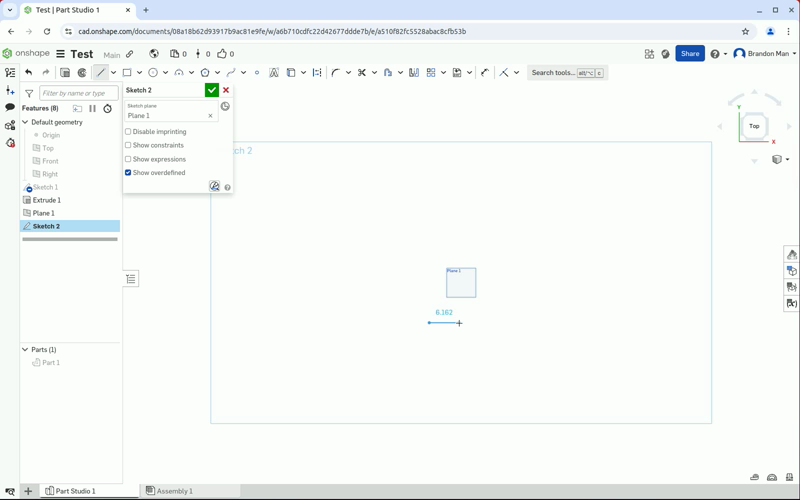
mouse_move(443, 322)
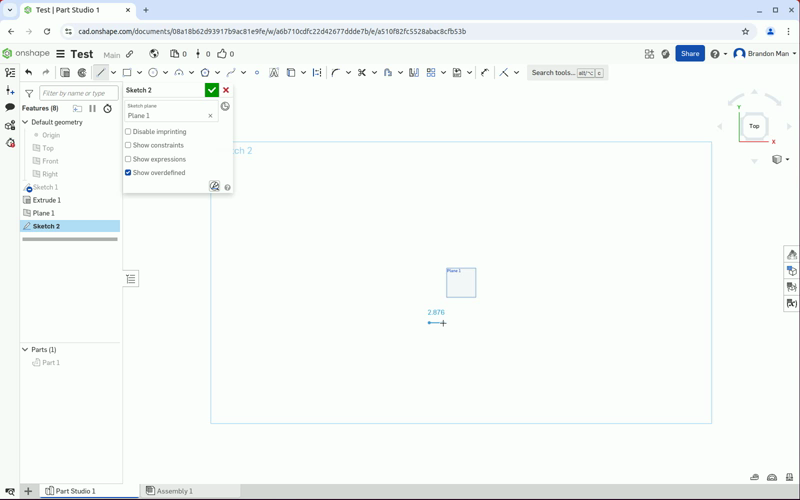
click(443, 322)
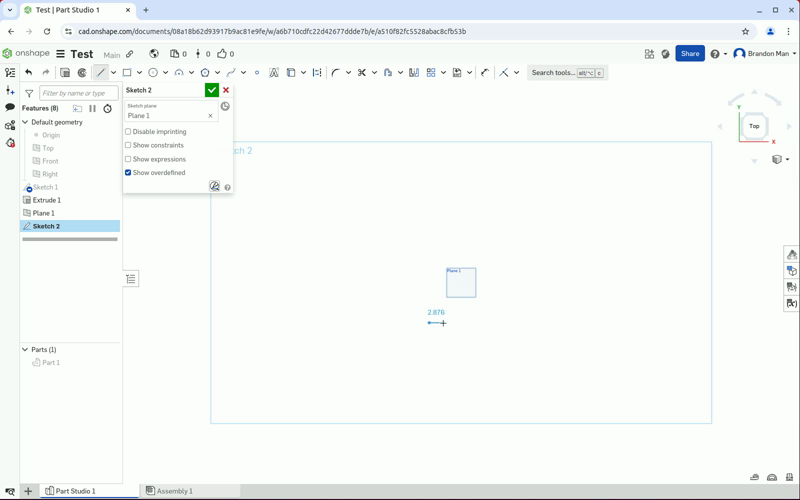
key_up(shift)
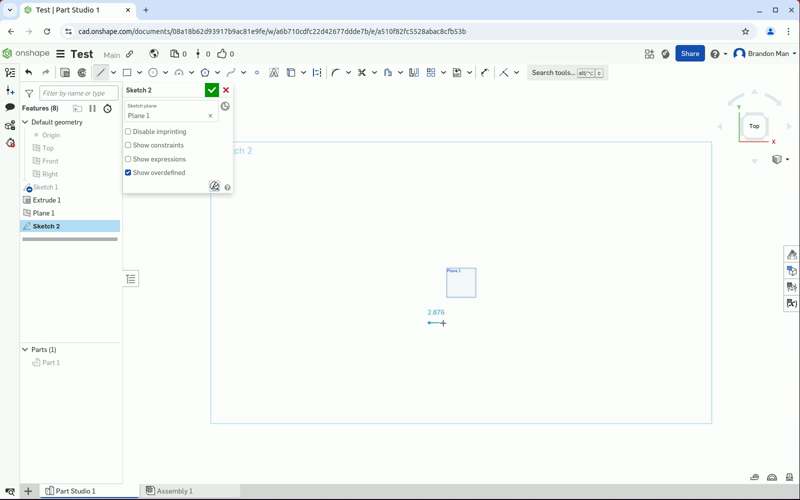
key_down(shift)
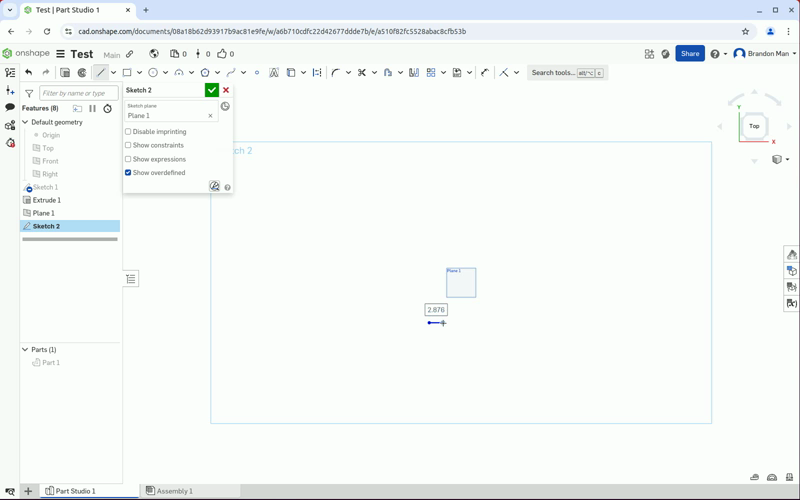
mouse_move(443, 258)
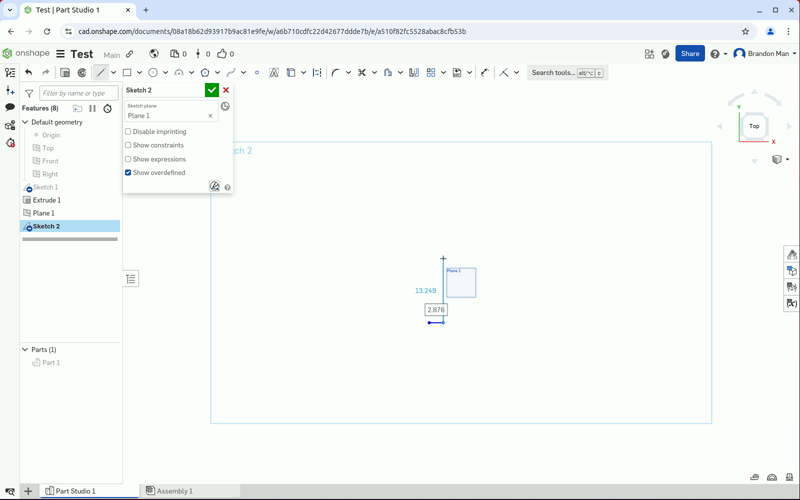
click(443, 258)
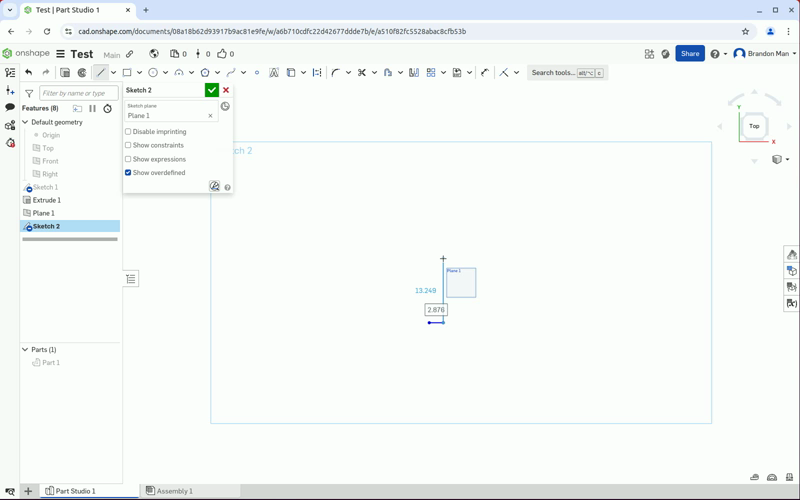
key_up(shift)
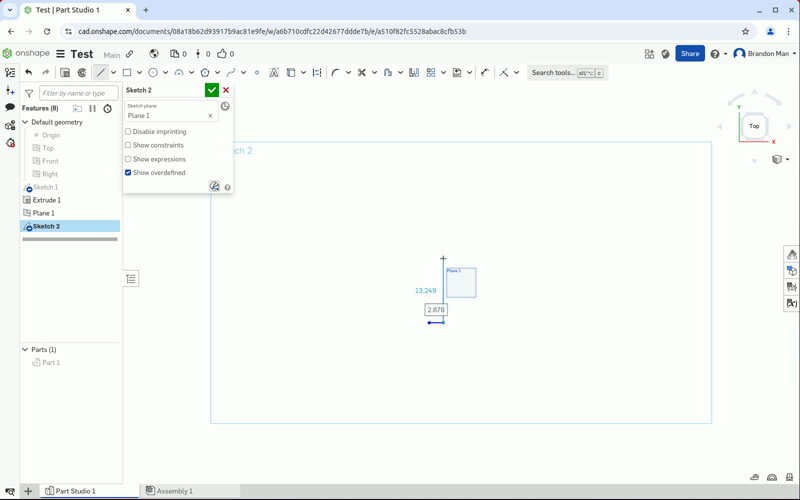
key_down(shift)
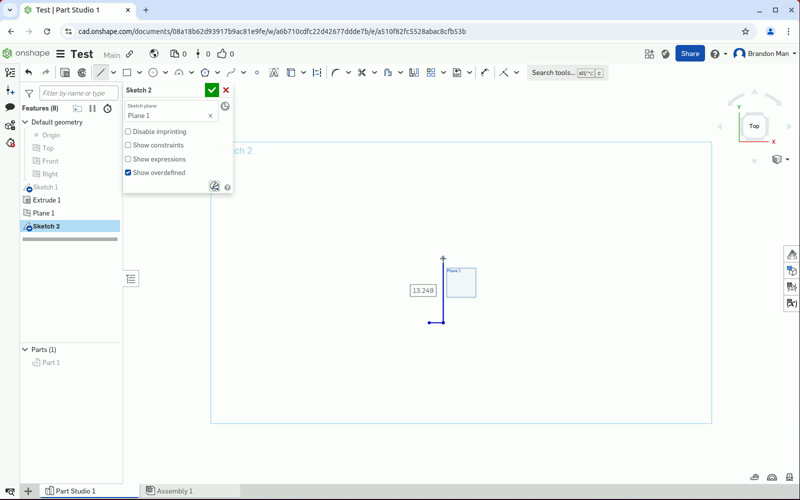
mouse_move(473, 258)
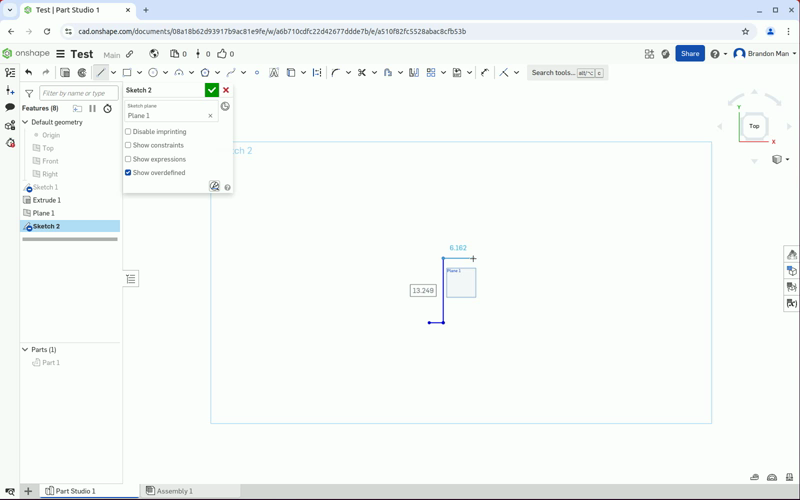
mouse_move(429, 258)
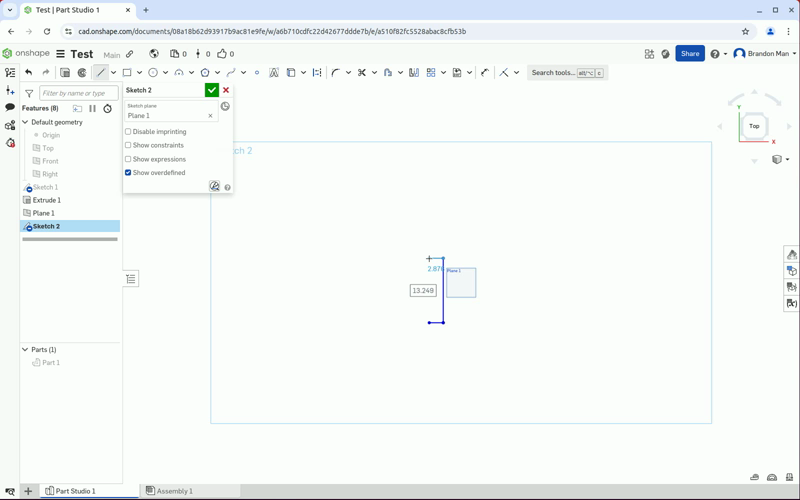
click(429, 258)
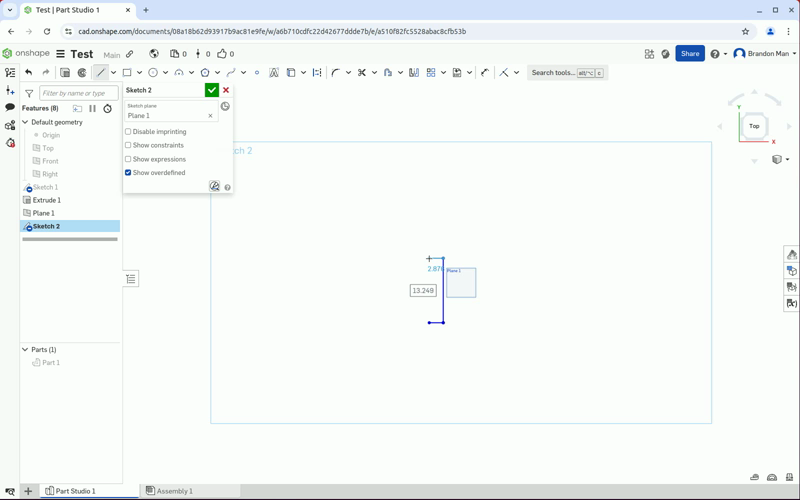
key_up(shift)
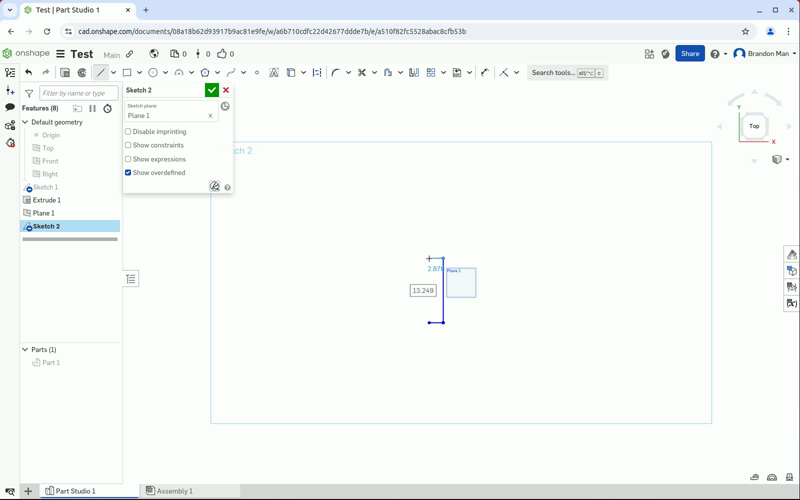
key_down(shift)
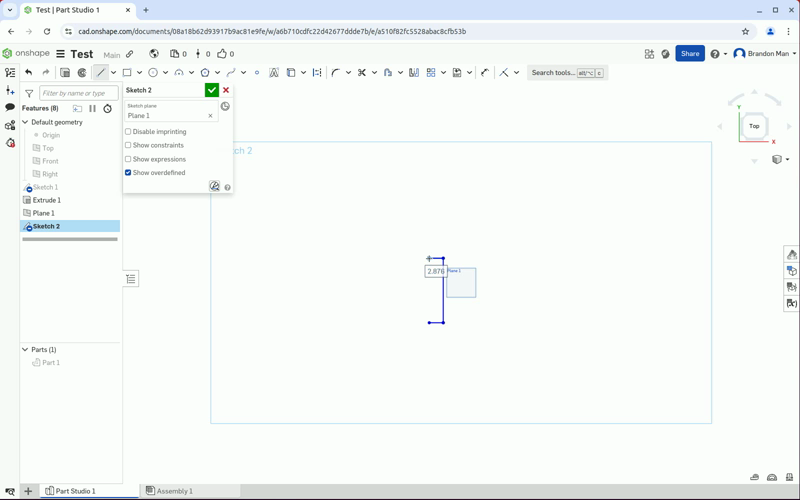
mouse_move(429, 322)
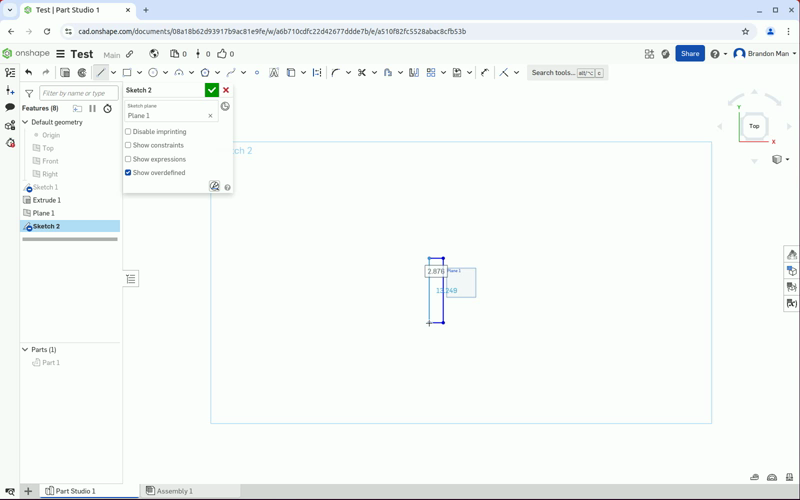
key_up(shift)
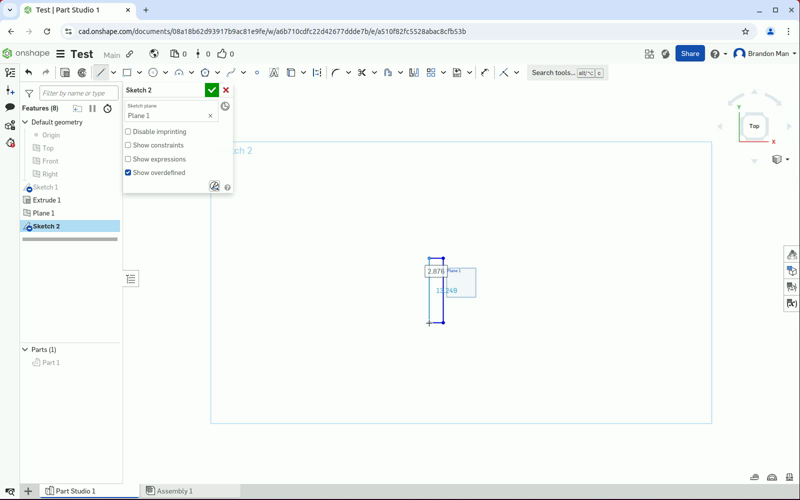
click(429, 322)
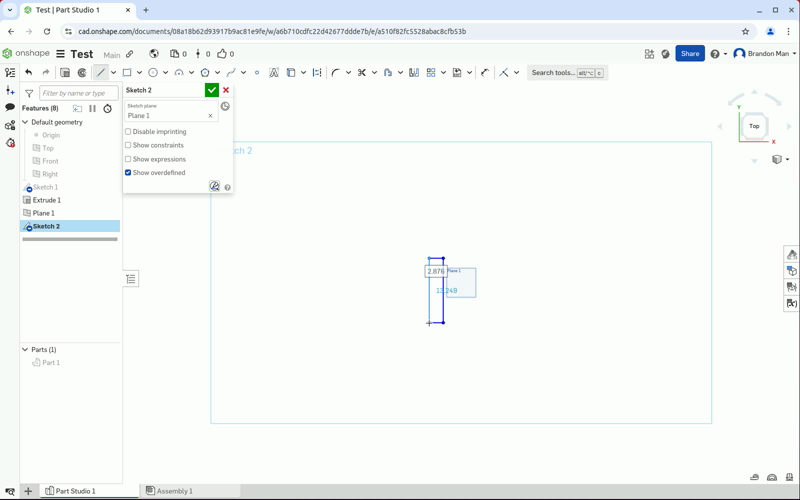
key(esc)
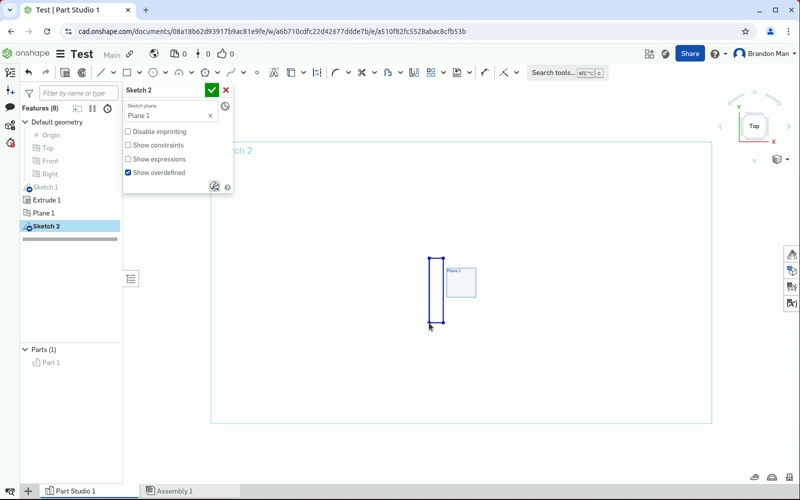
mouse_move(433, 307)
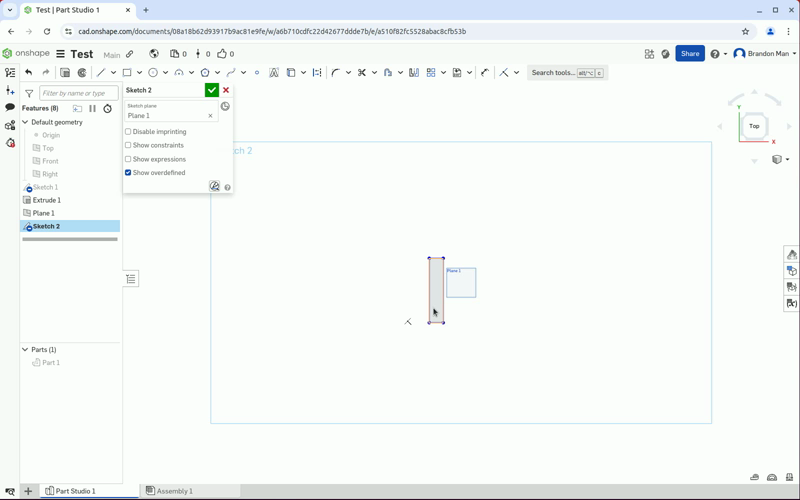
scroll(6)
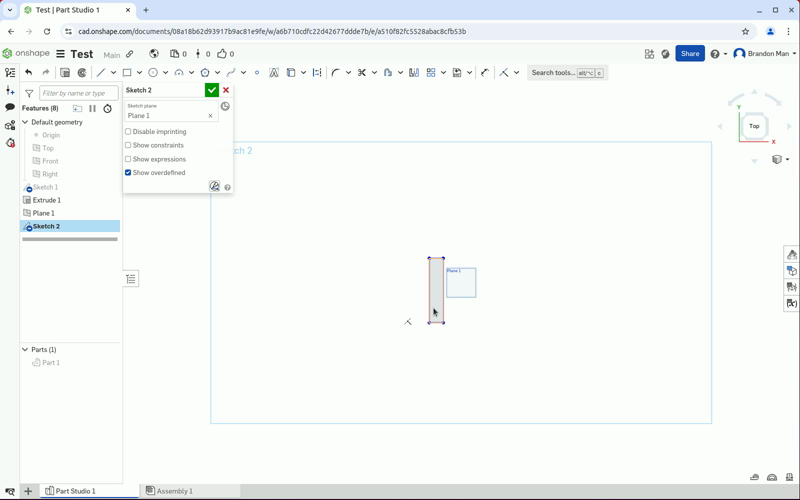
scroll(6)
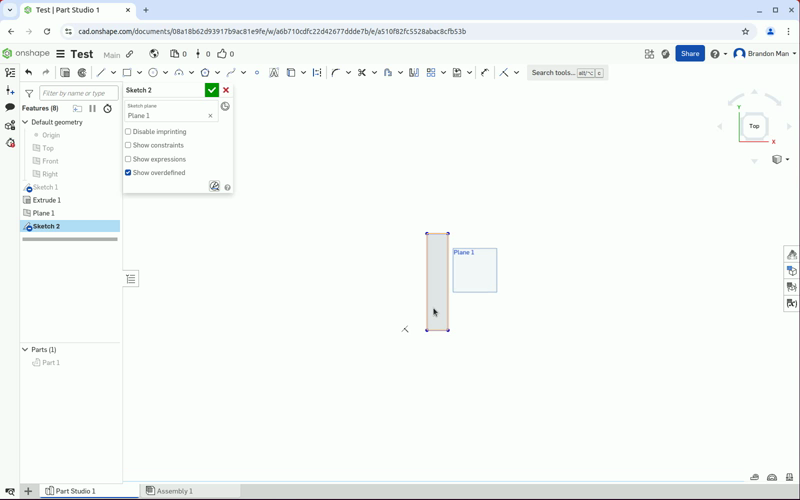
scroll(6)
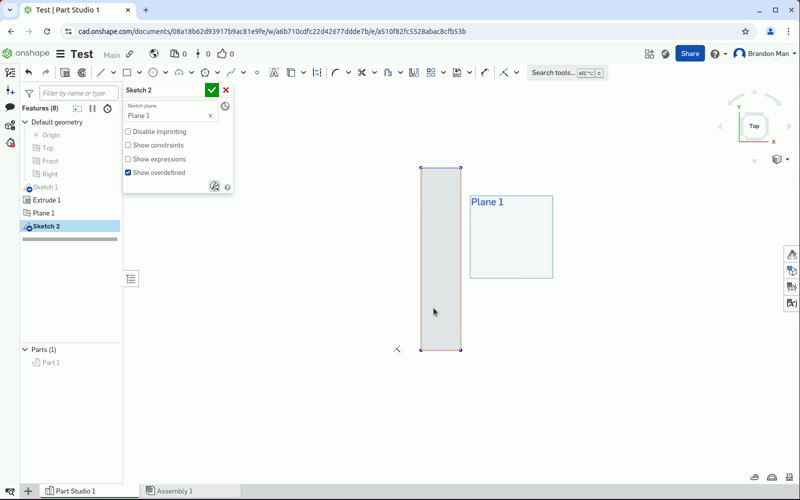
scroll(6)
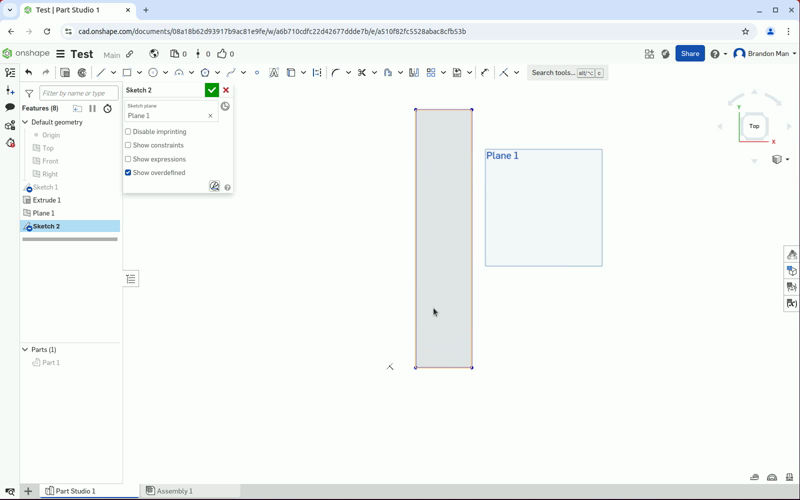
scroll(6)
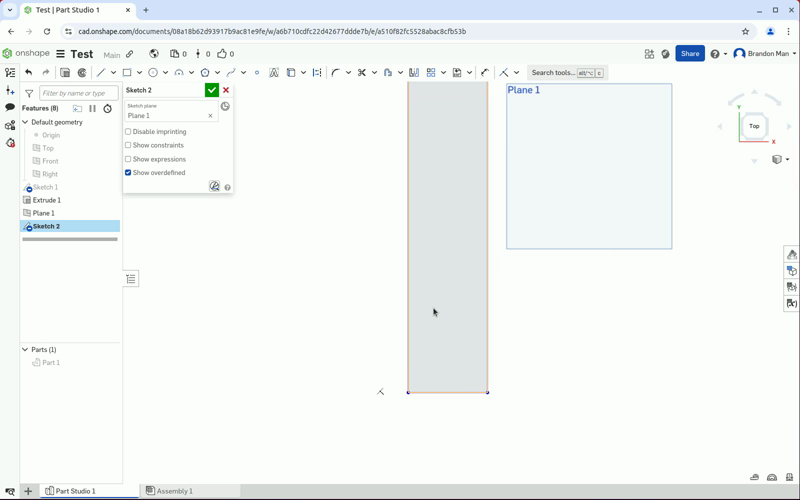
scroll(6)
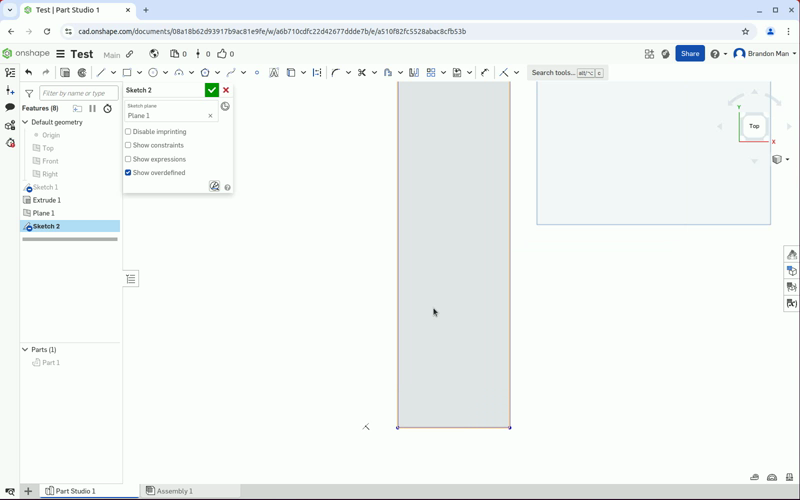
scroll(6)
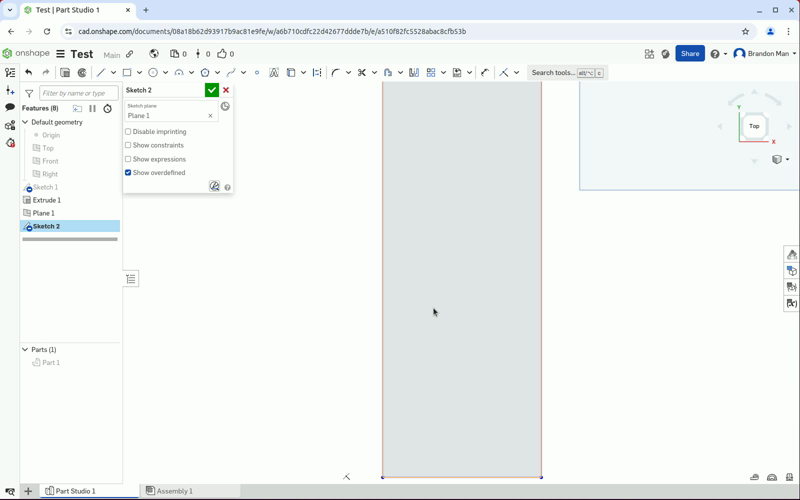
click(433, 307)
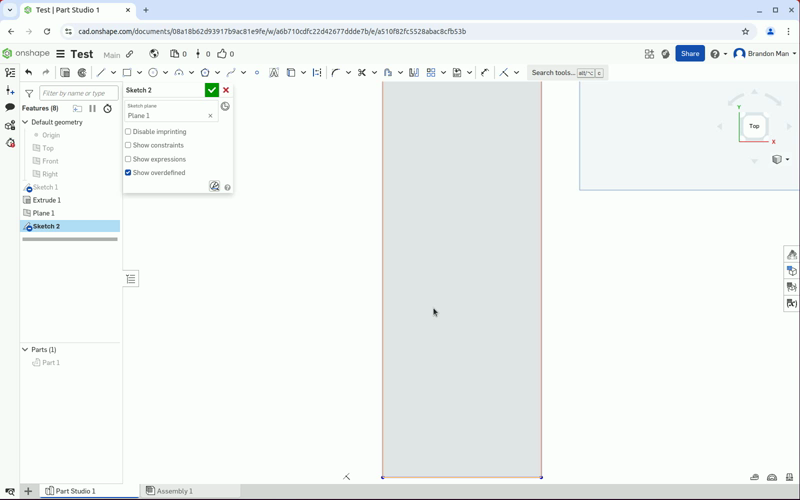
scroll(-6)
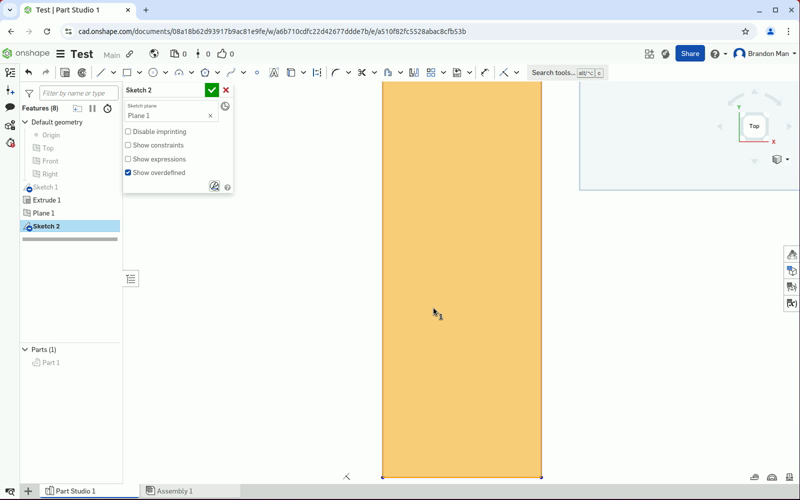
scroll(-6)
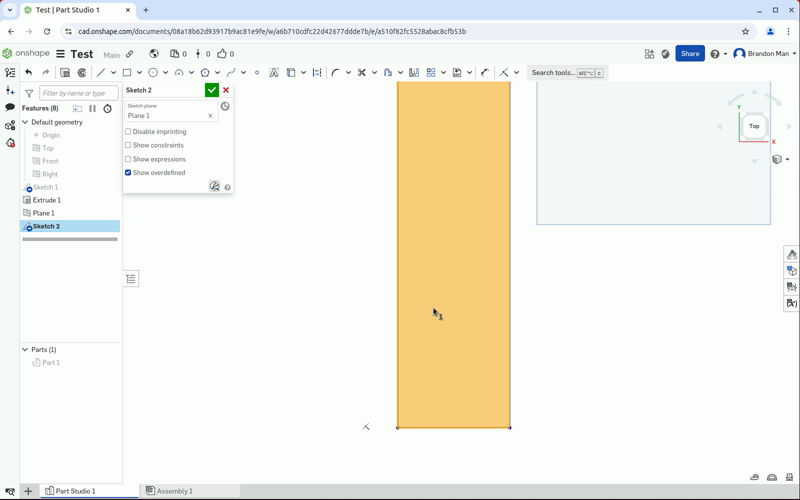
scroll(-6)
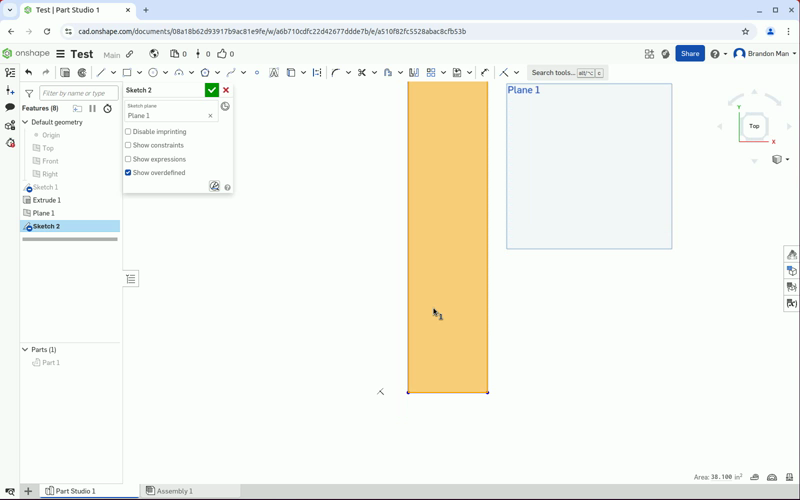
scroll(-6)
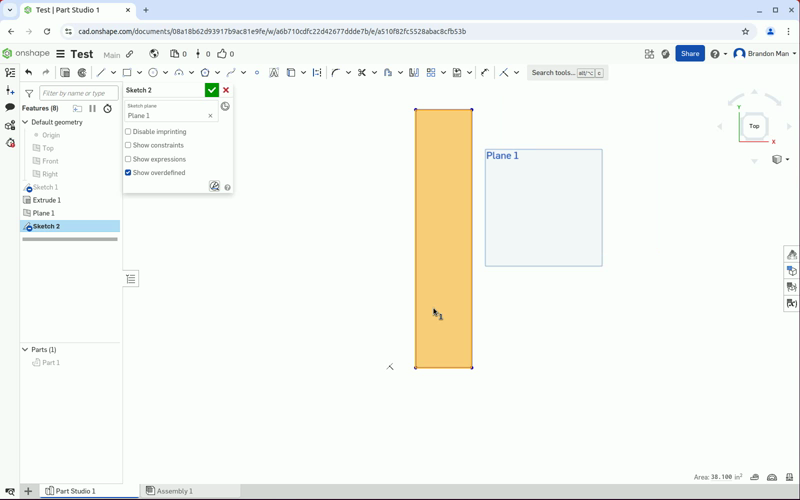
scroll(-6)
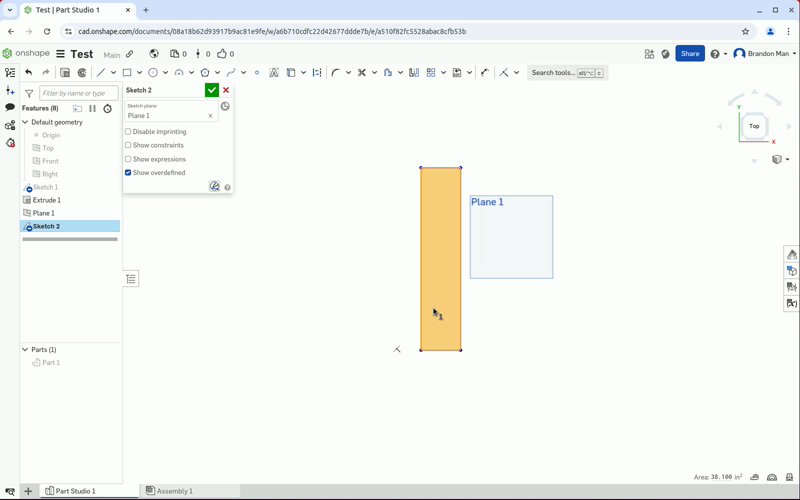
scroll(-6)
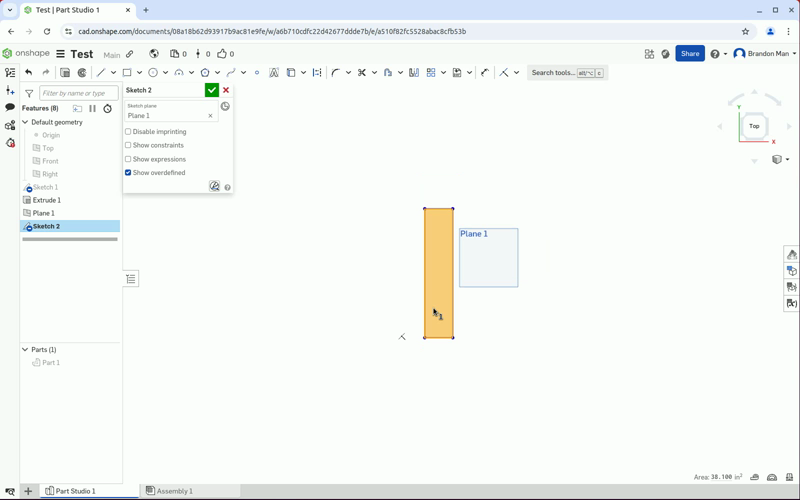
scroll(-6)
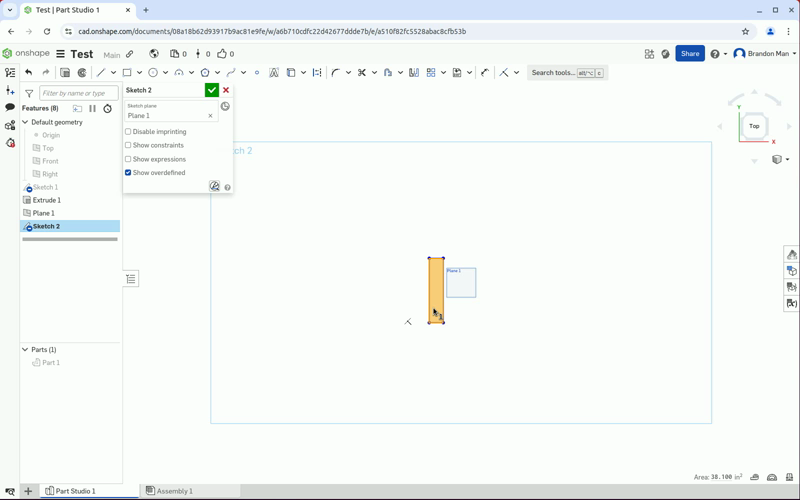
mouse_move(73, 352)
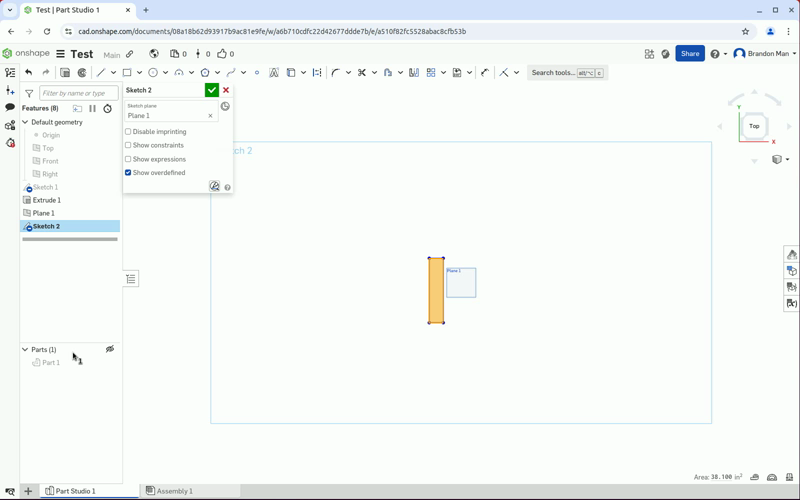
key(shift+y)
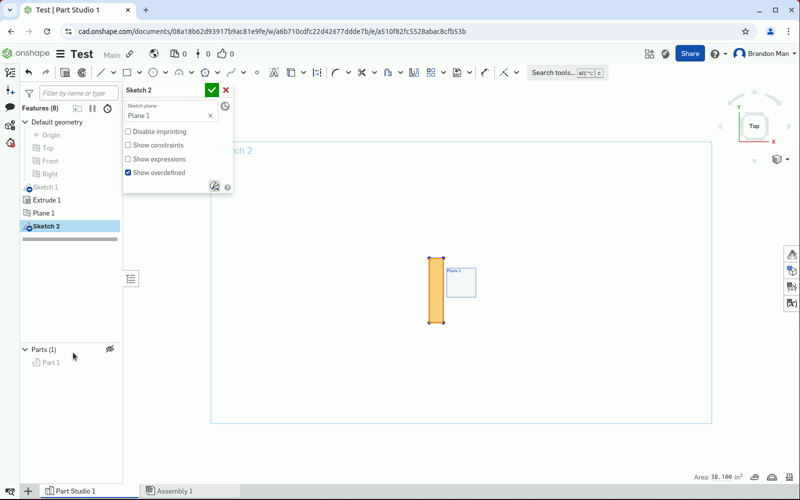
key(shift+e)
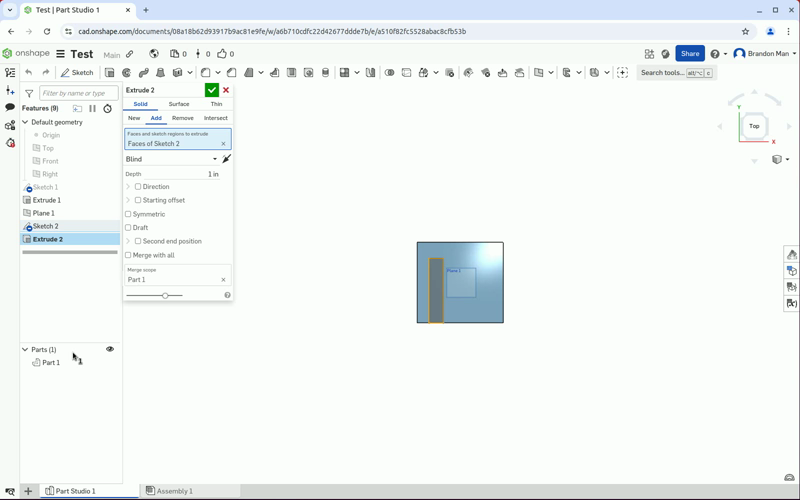
mouse_move(143, 106)
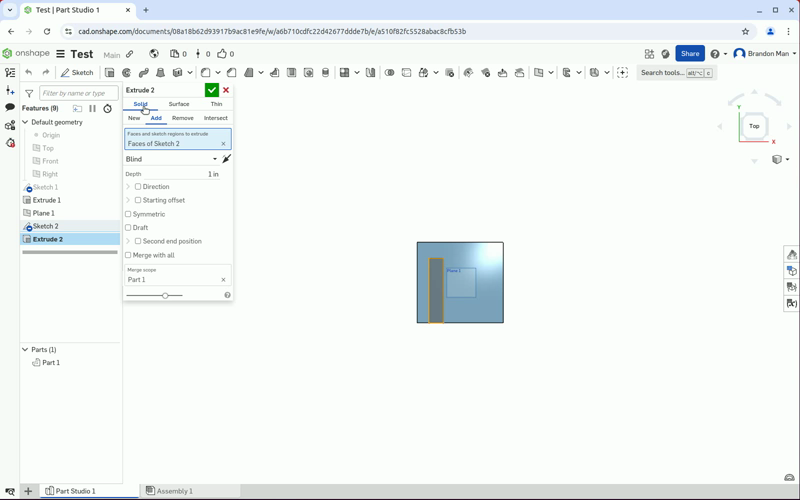
click(143, 106)
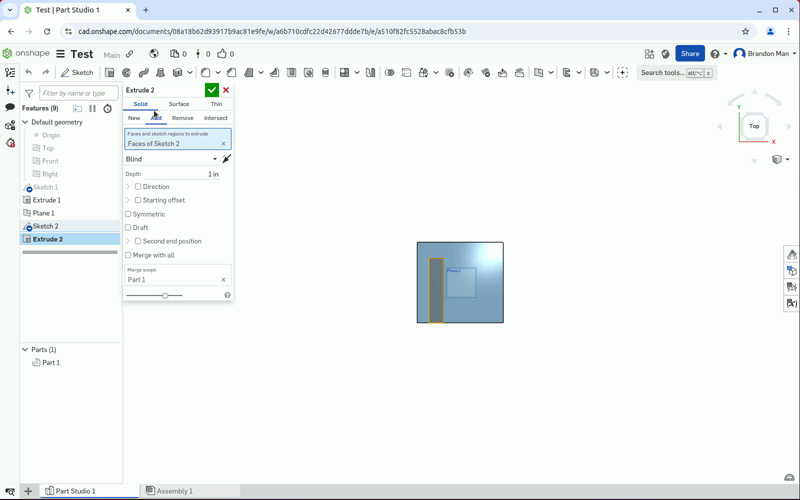
mouse_move(186, 120)
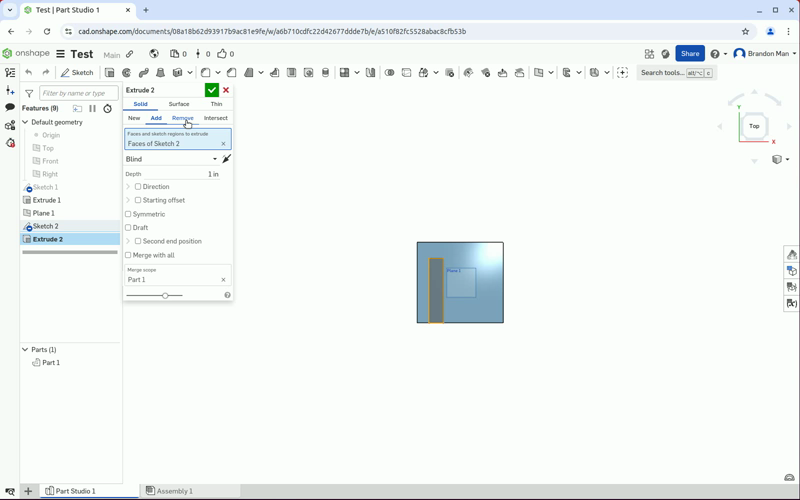
click(186, 120)
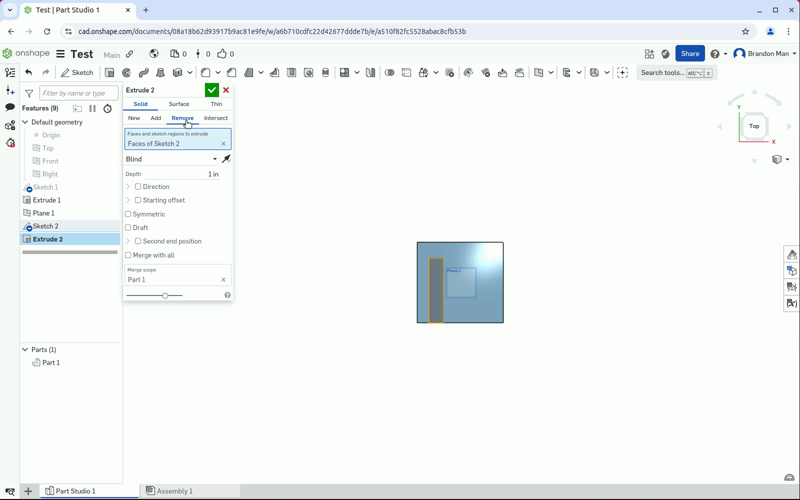
key(tab, 4)
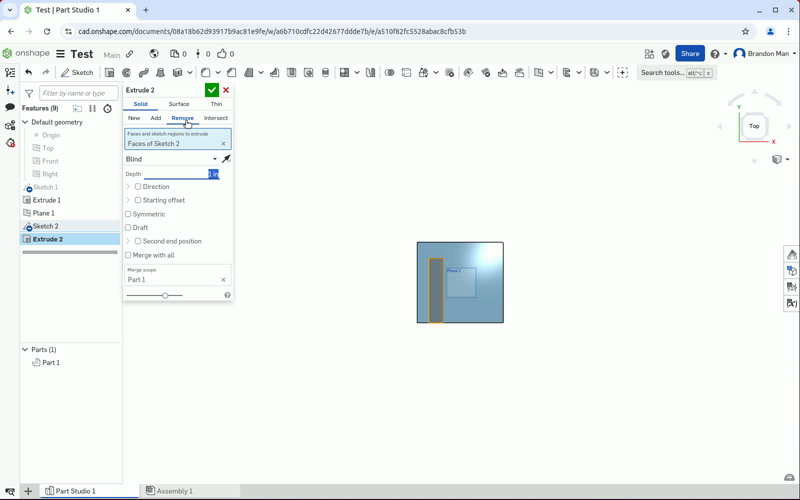
text(13.239)
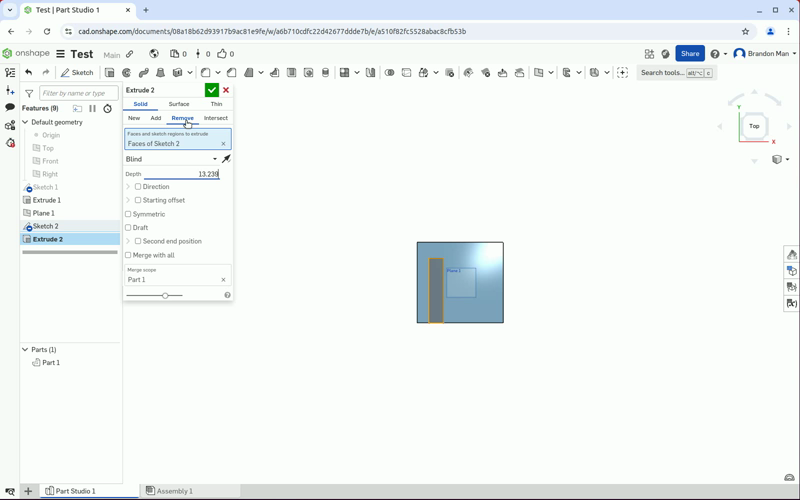
key(tab, 6)
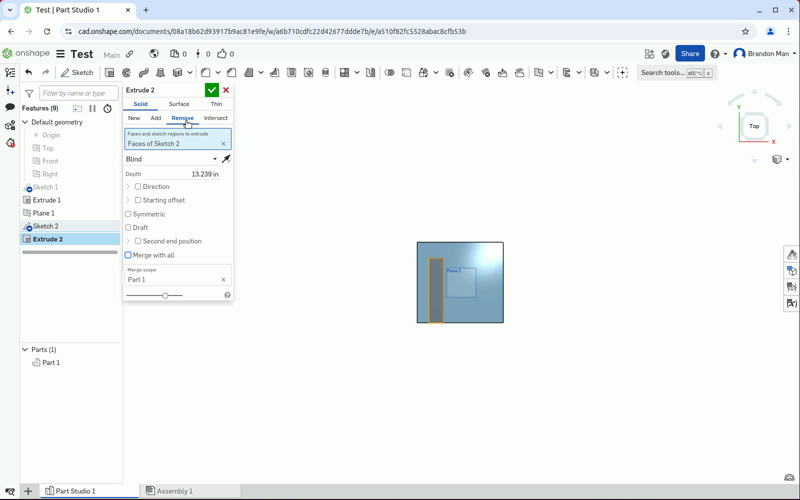
key(space)
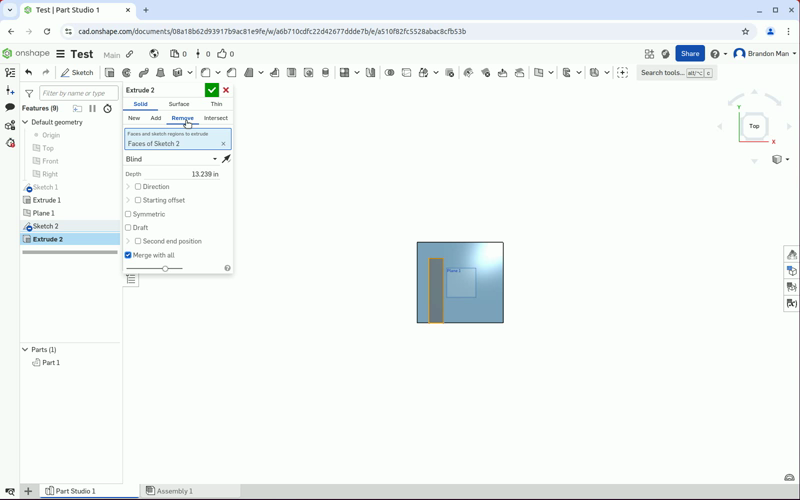
key(enter)
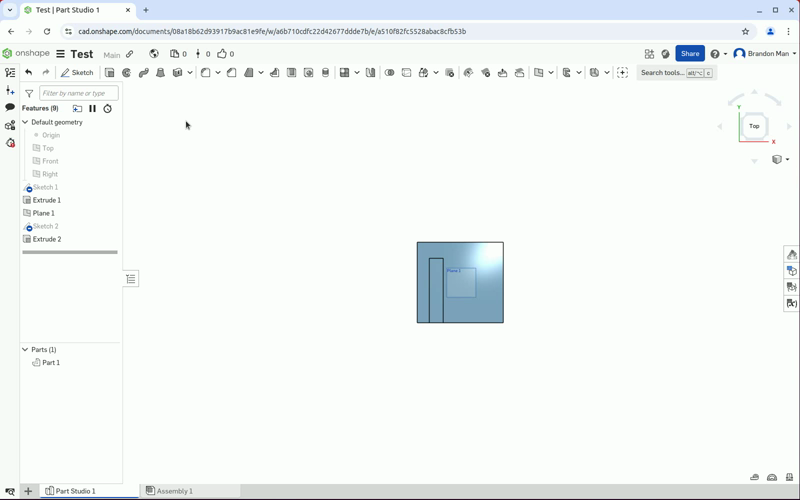
key(shift+h)
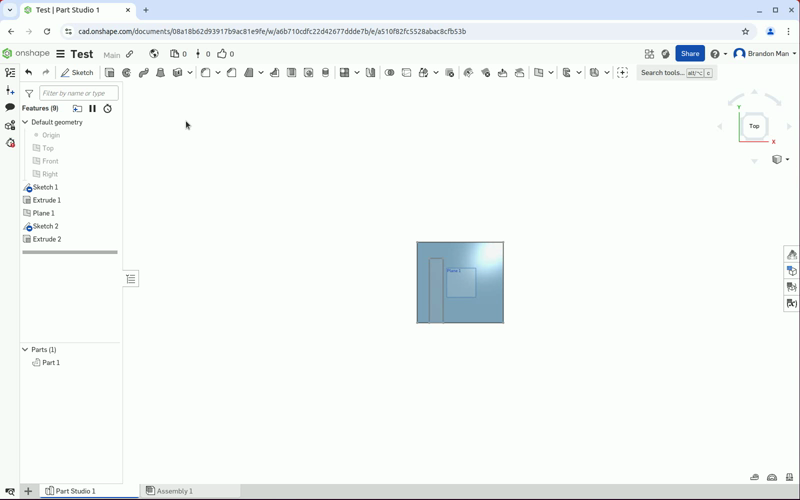
key(shift+h)
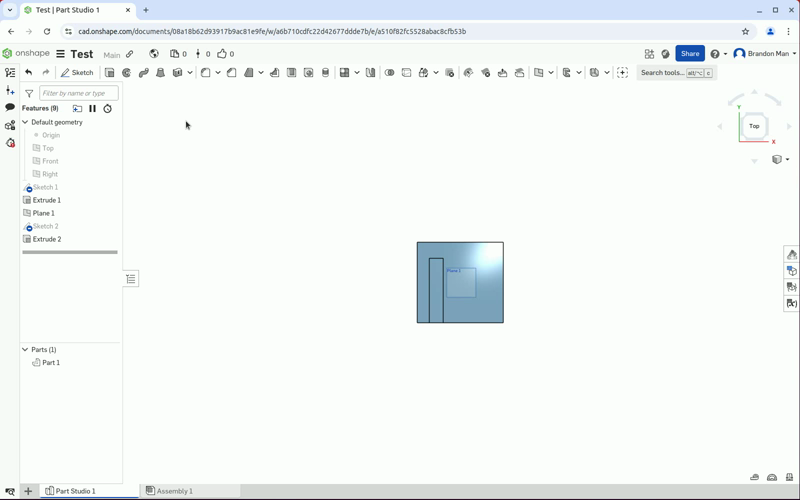
mouse_move(73, 189)
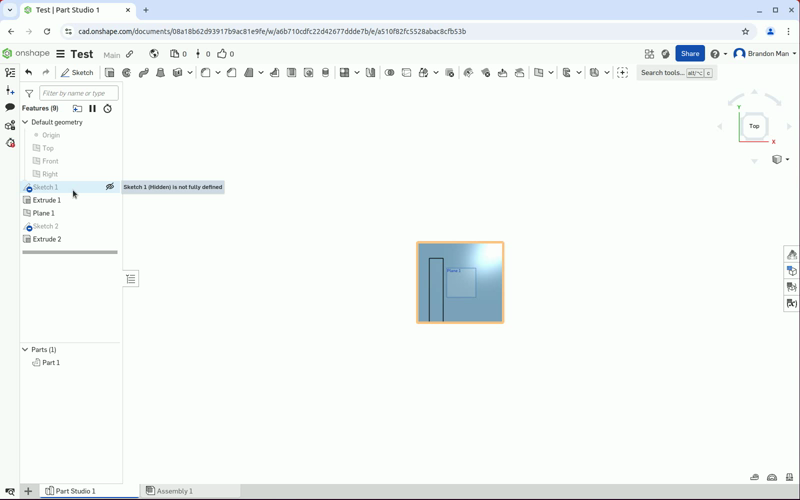
click(73, 189)
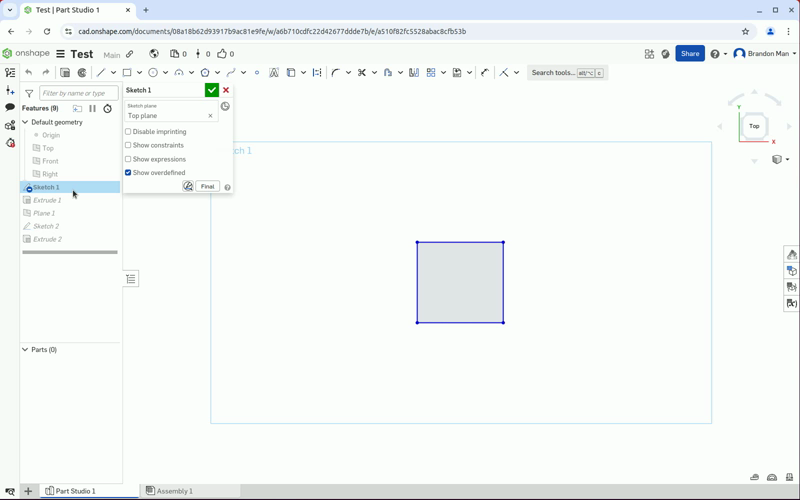
mouse_move(229, 92)
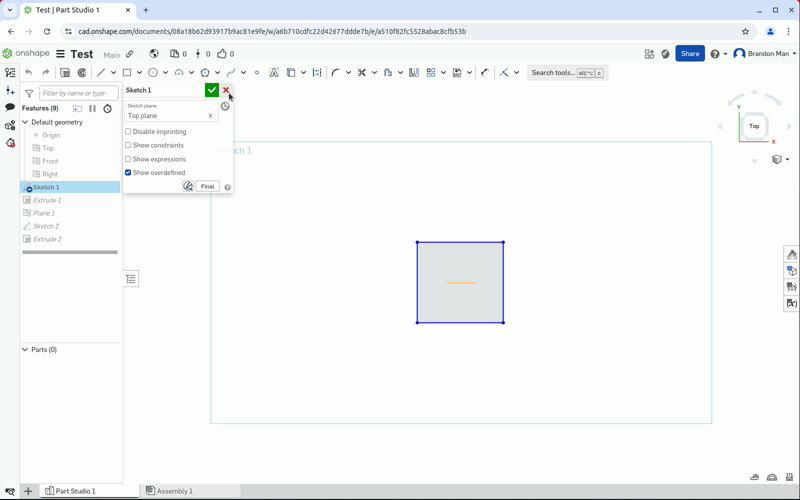
click(229, 92)
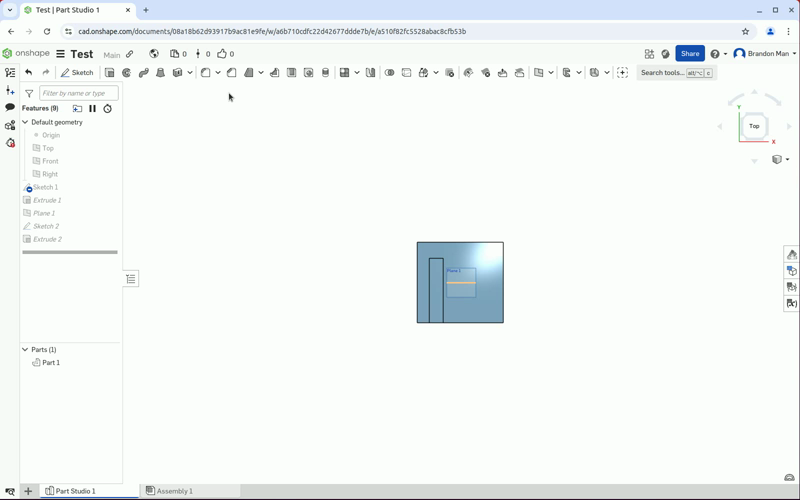
key(shift+s)
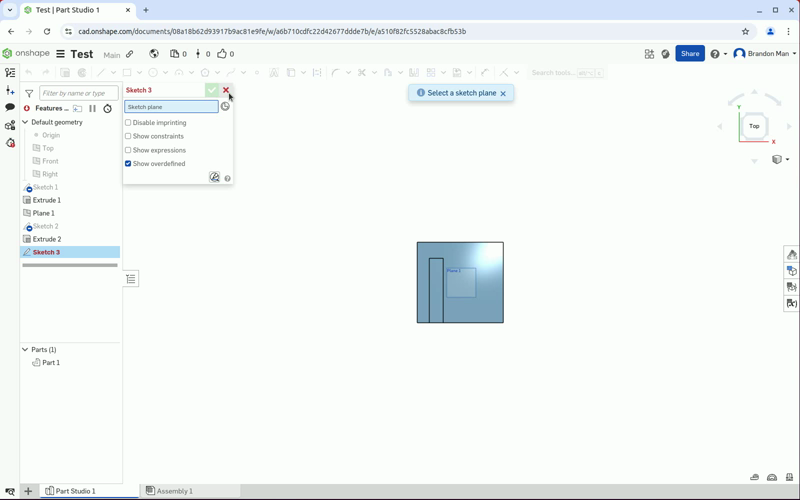
mouse_move(73, 215)
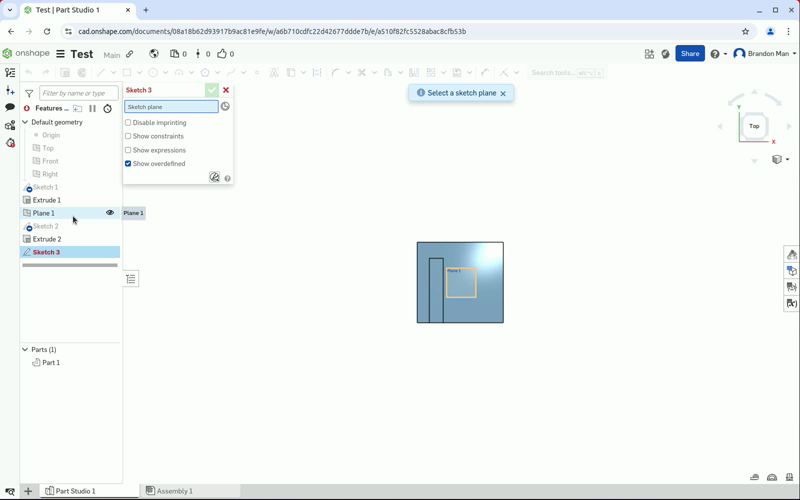
click(73, 215)
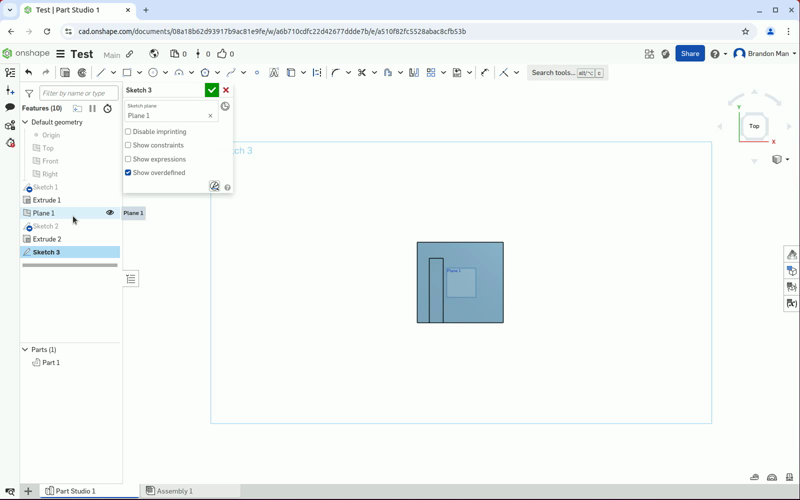
mouse_move(73, 352)
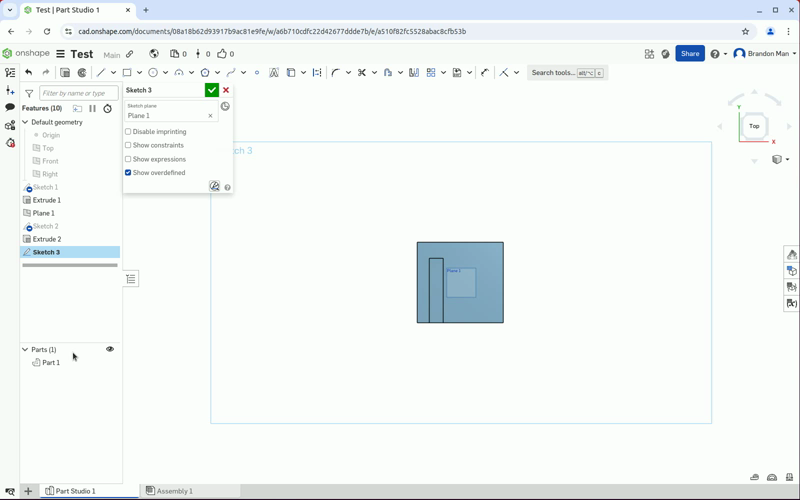
key(y)
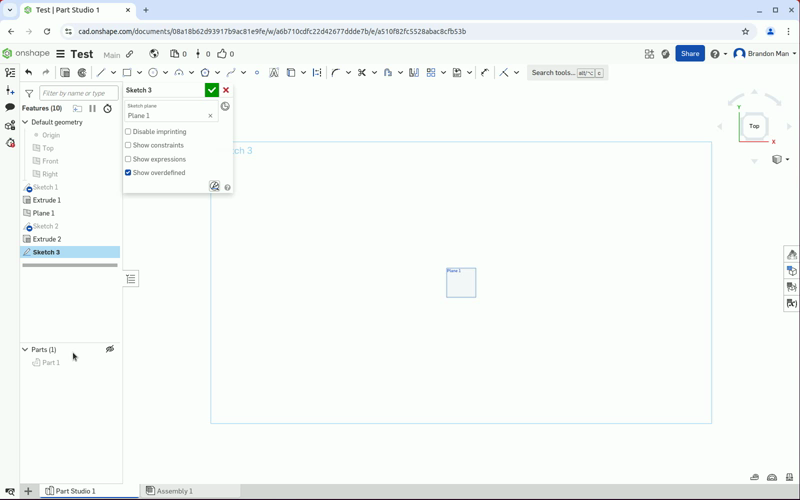
key(l)
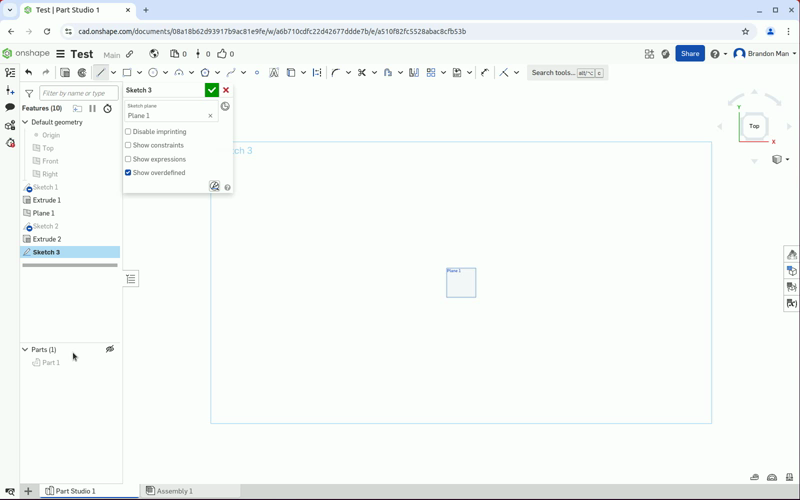
key_down(shift)
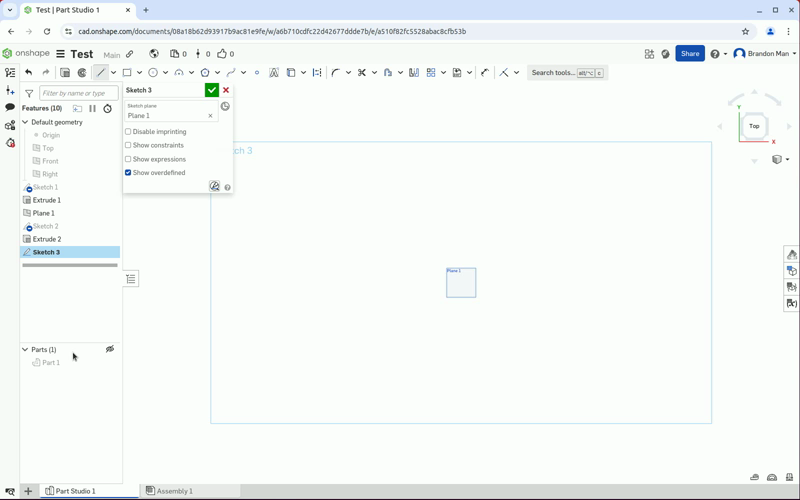
mouse_move(441, 271)
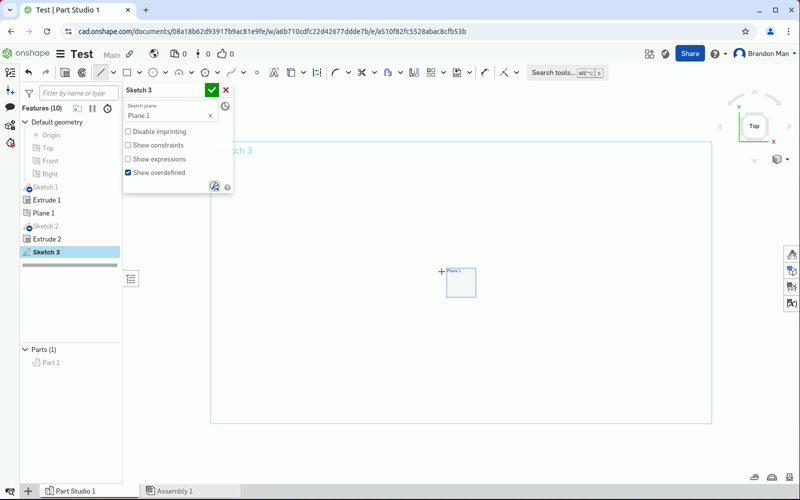
click(441, 271)
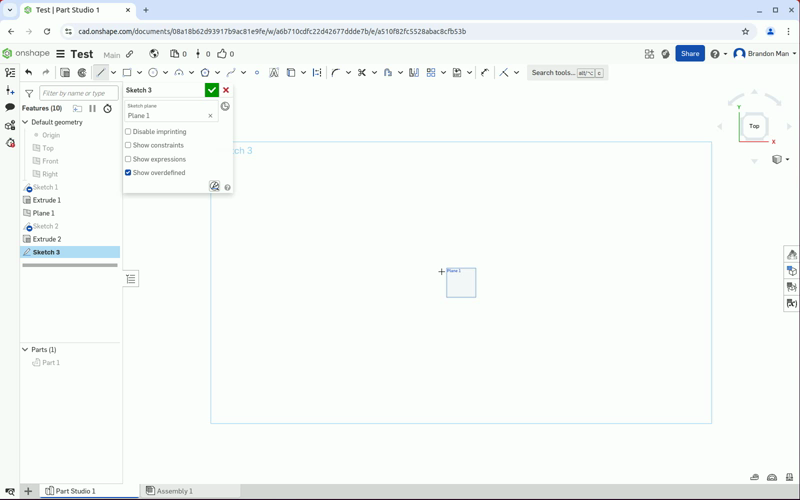
key_up(shift)
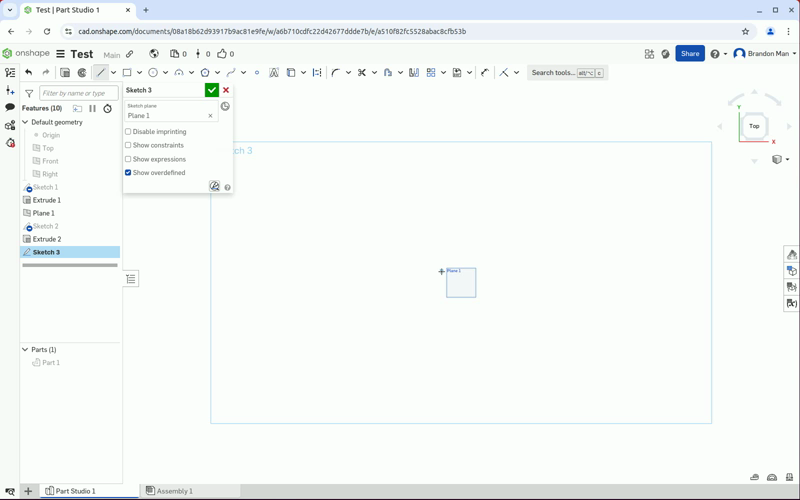
key_down(shift)
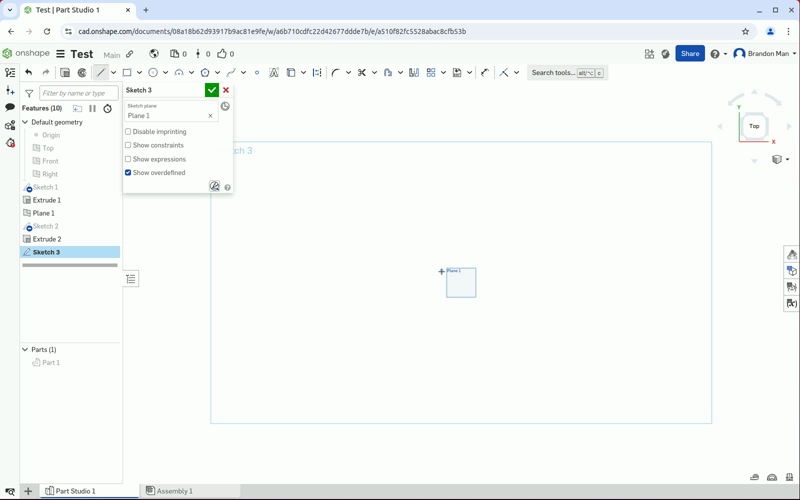
mouse_move(471, 271)
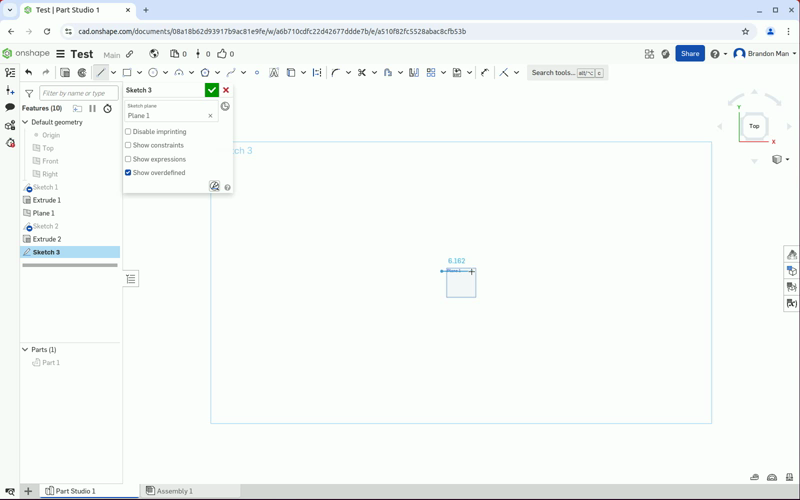
mouse_move(443, 271)
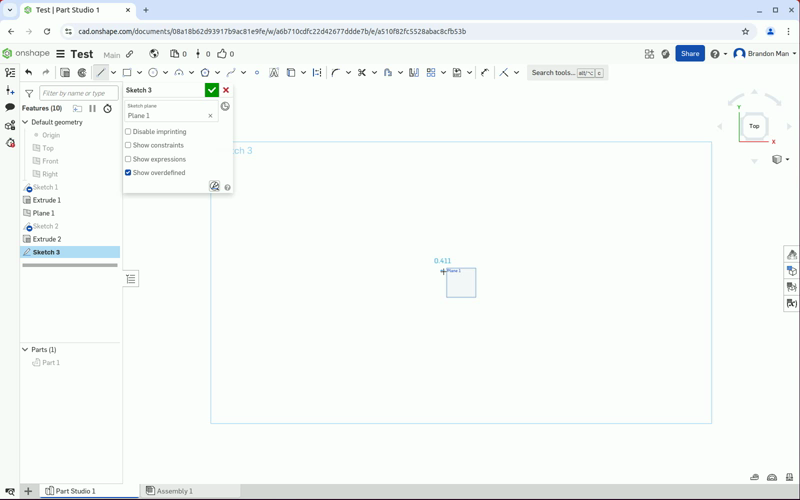
scroll(6)
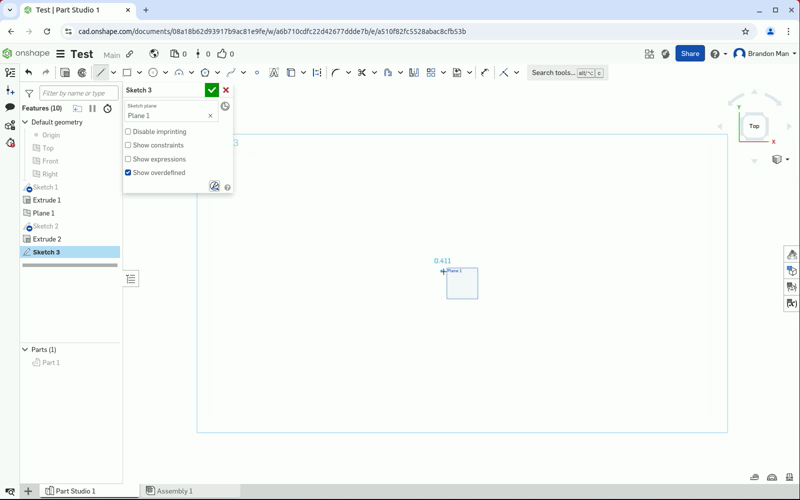
scroll(6)
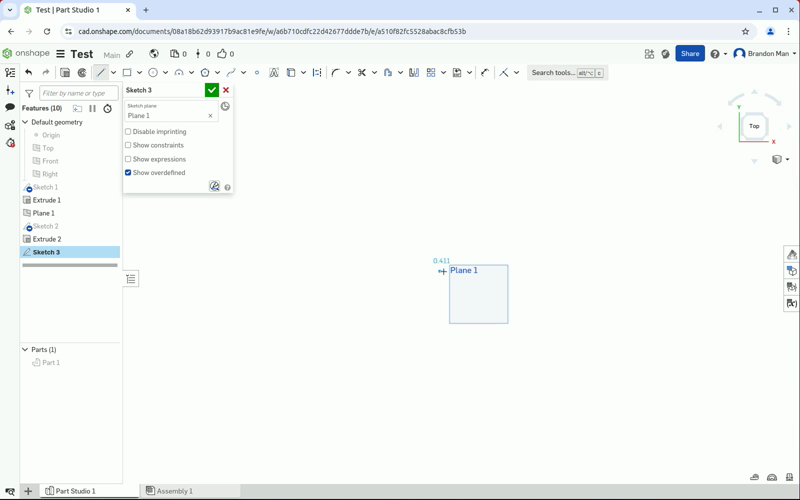
scroll(6)
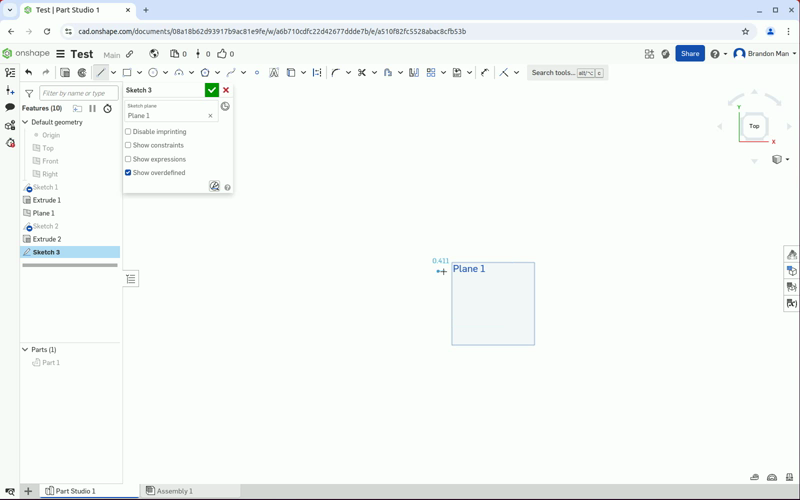
scroll(6)
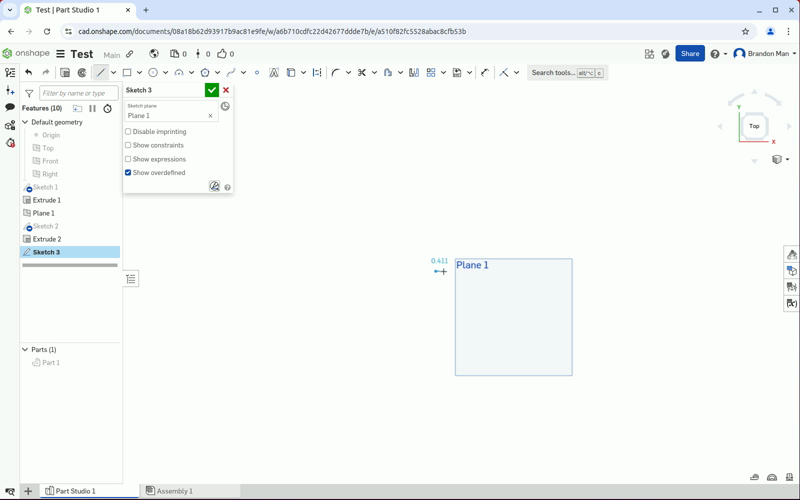
scroll(6)
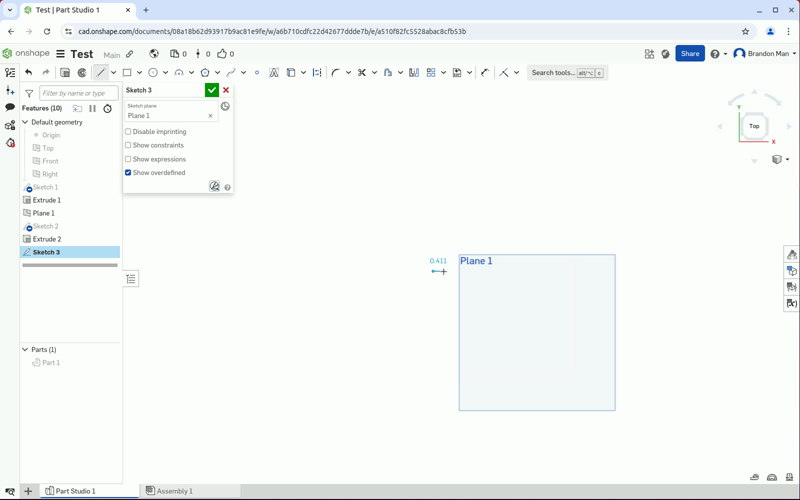
scroll(6)
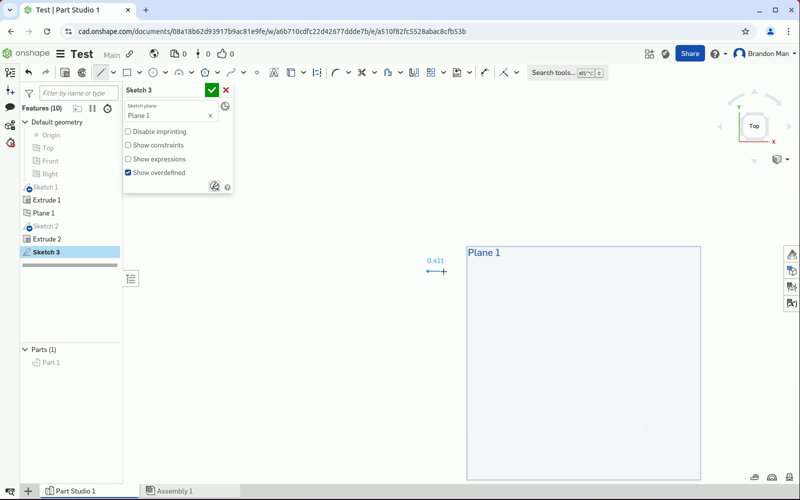
scroll(6)
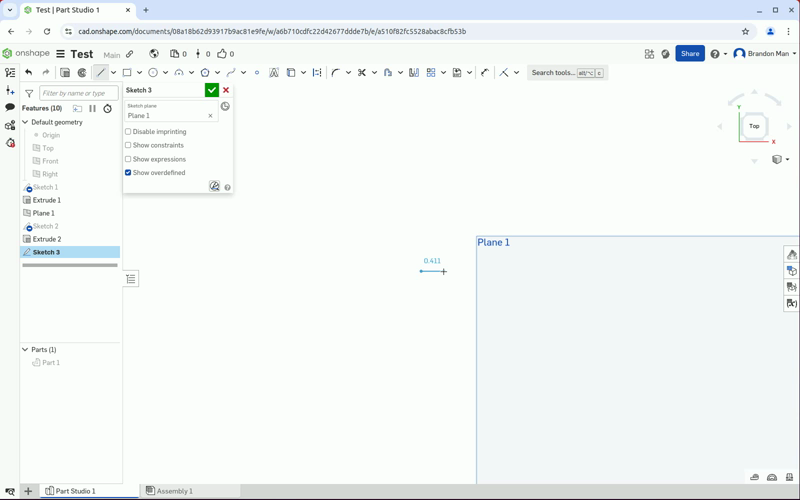
click(443, 271)
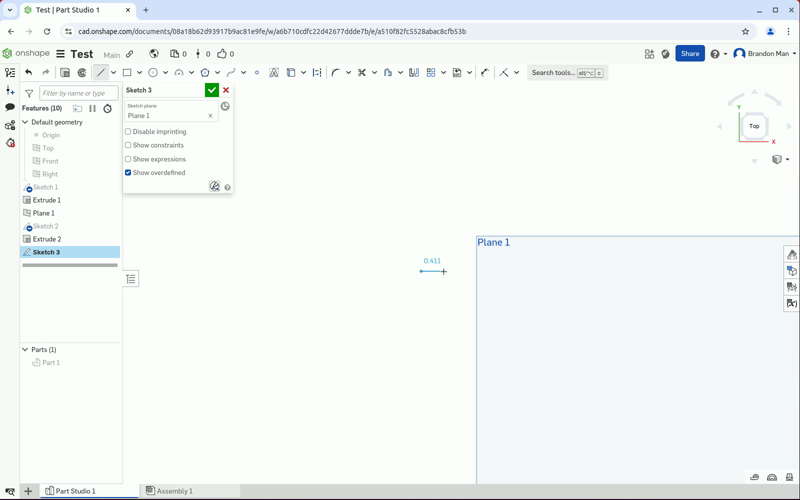
scroll(-6)
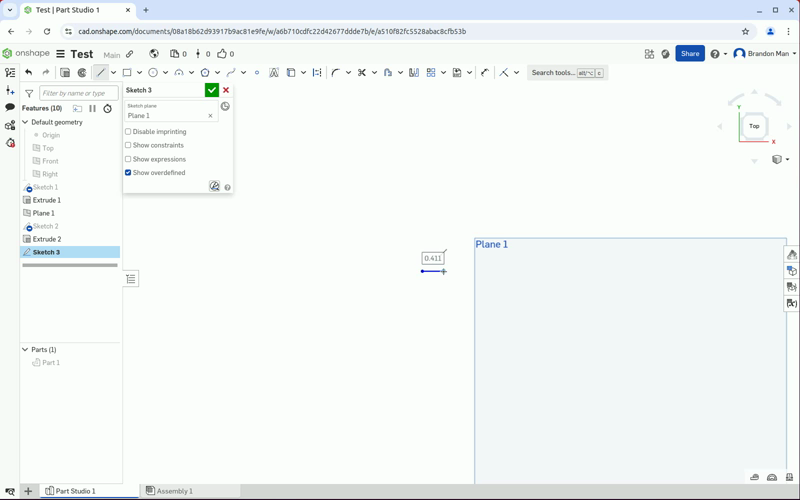
scroll(-6)
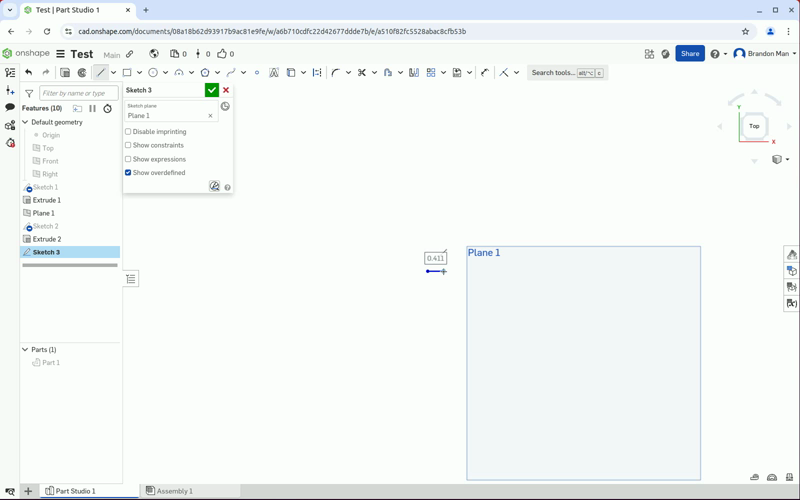
scroll(-6)
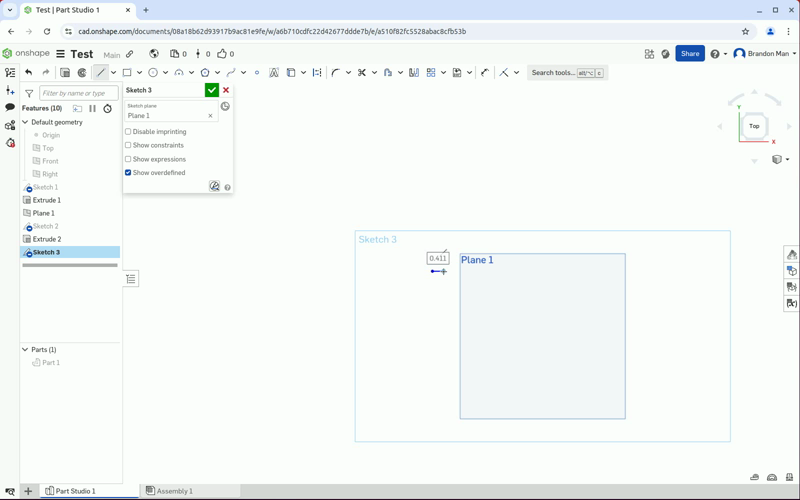
scroll(-6)
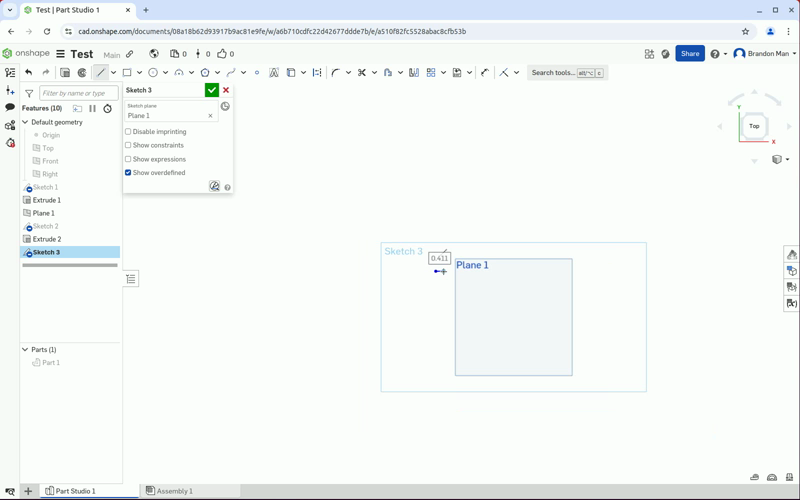
scroll(-6)
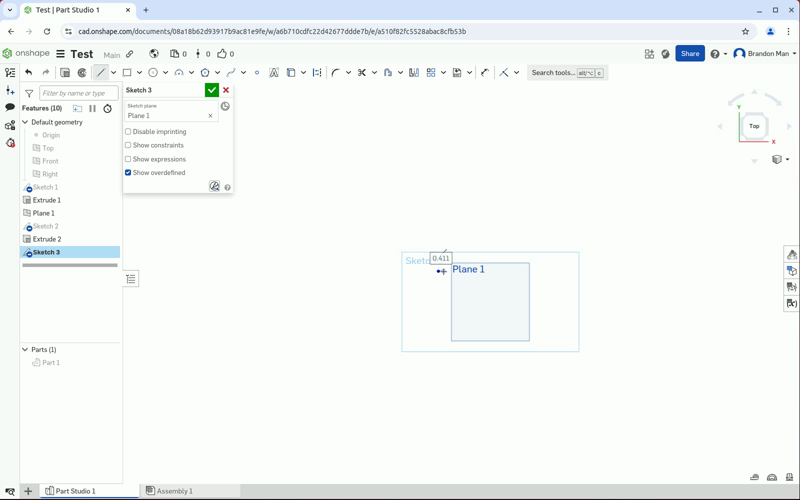
scroll(-6)
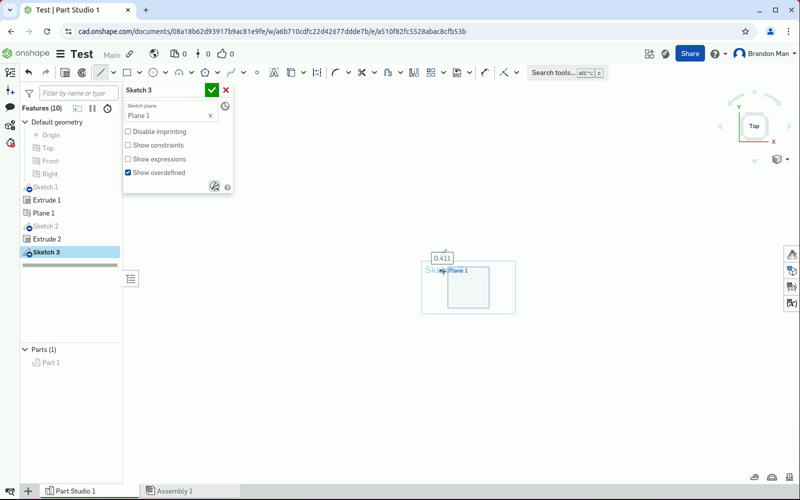
scroll(-6)
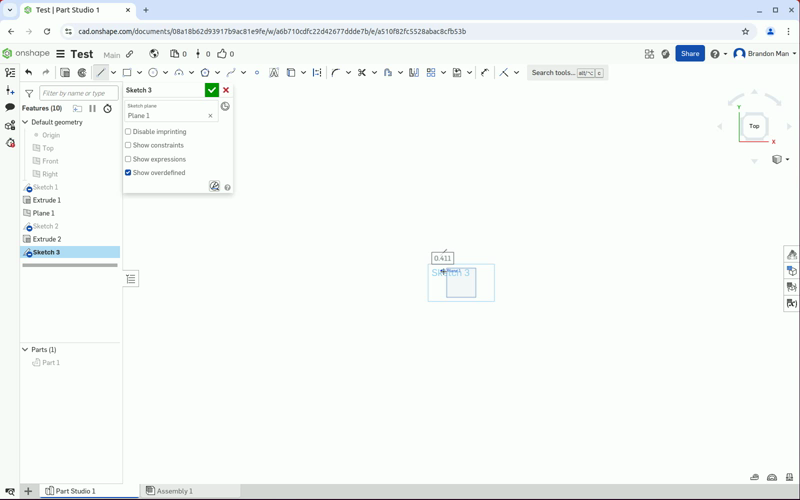
key_up(shift)
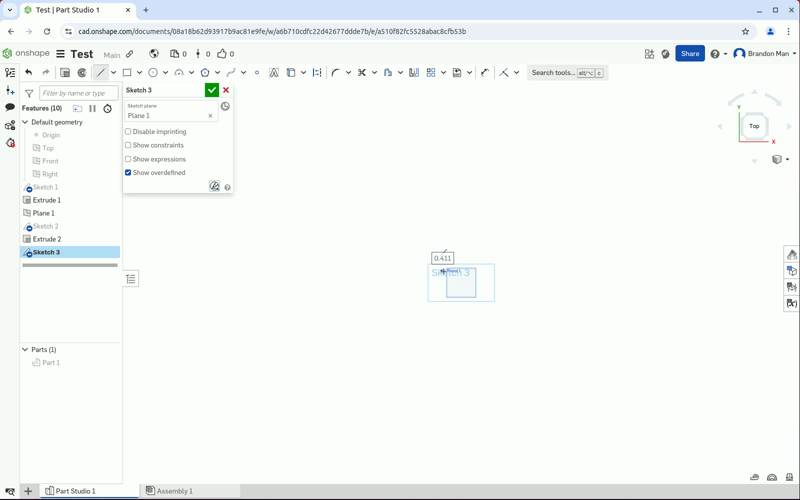
key_down(shift)
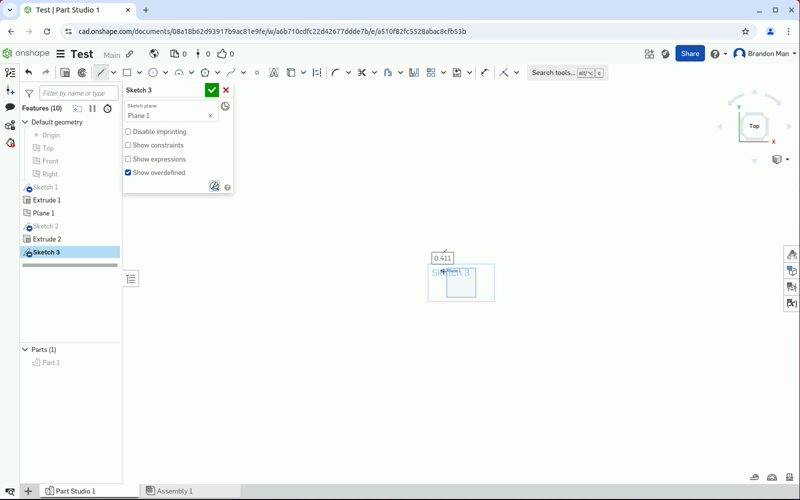
mouse_move(473, 271)
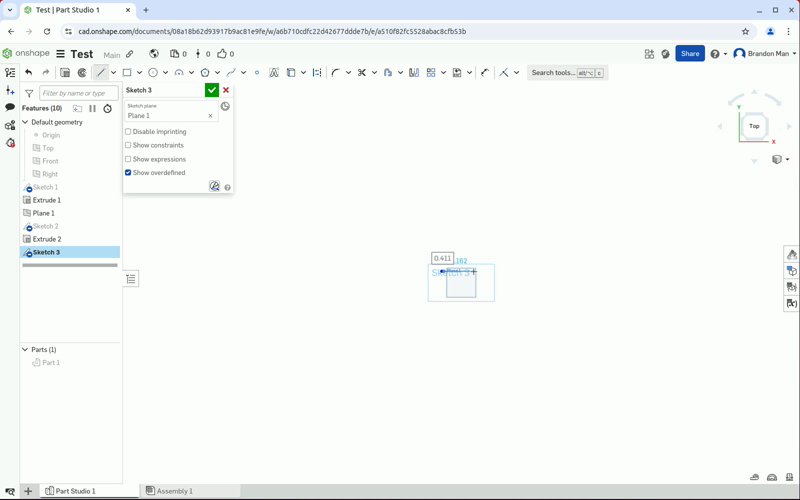
mouse_move(443, 257)
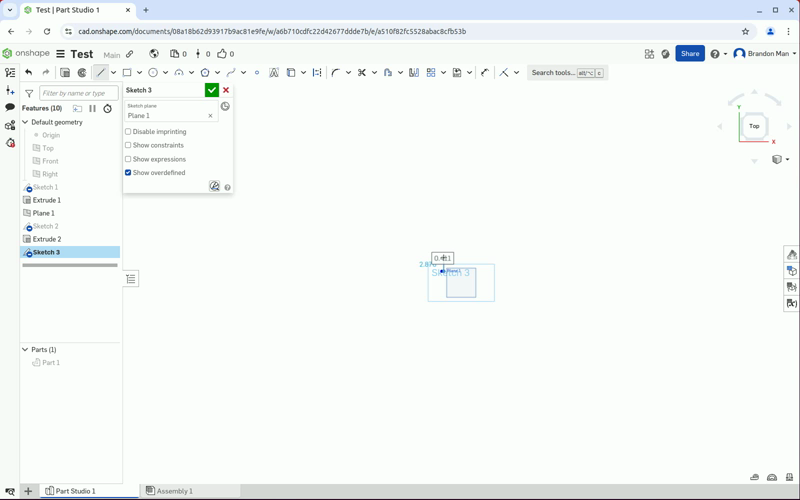
click(443, 257)
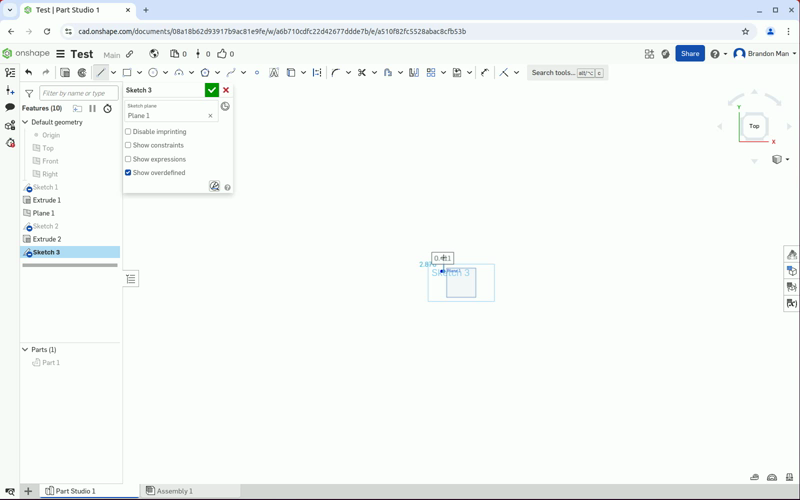
key_up(shift)
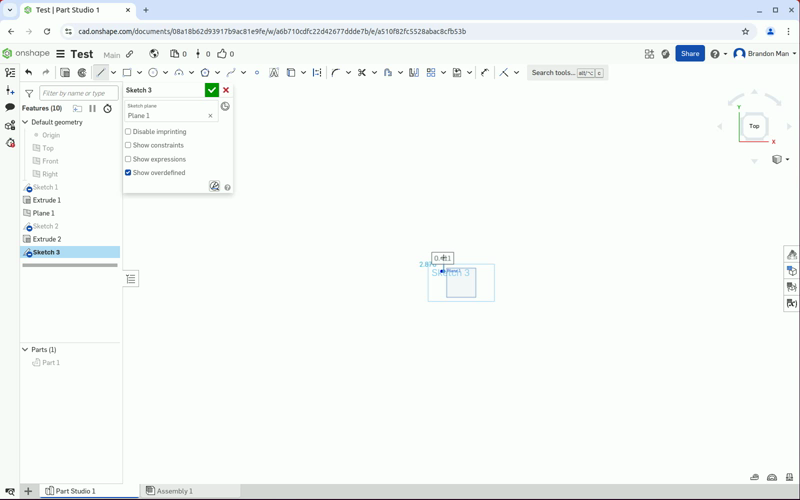
key_down(shift)
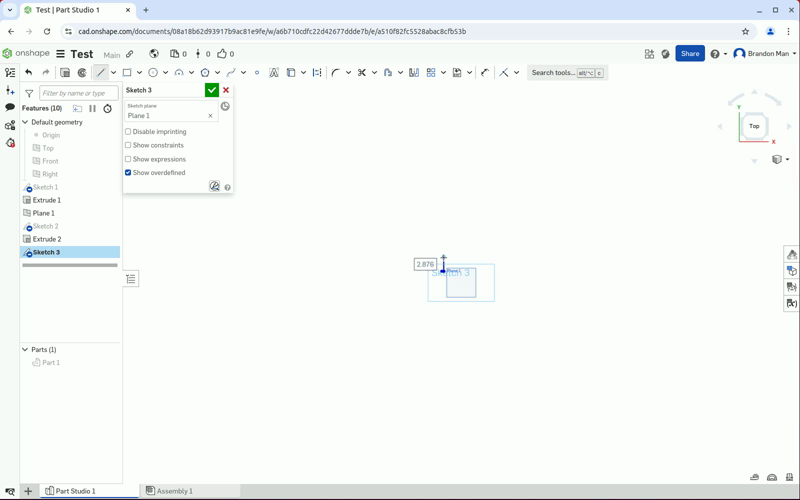
mouse_move(473, 257)
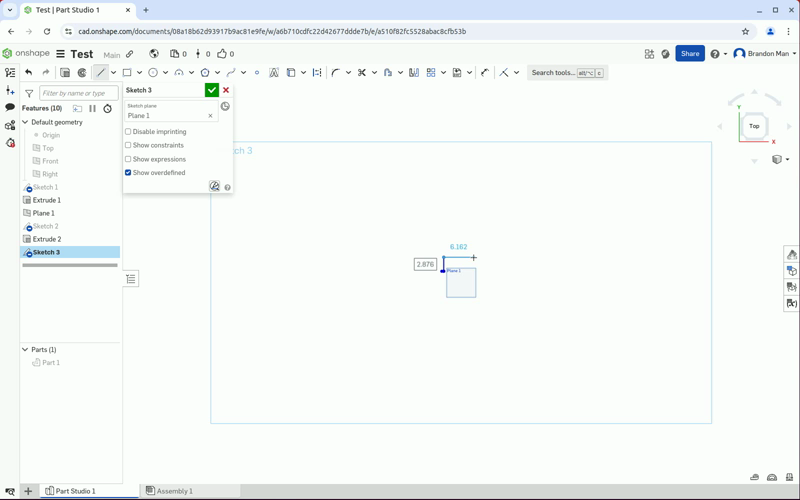
mouse_move(441, 257)
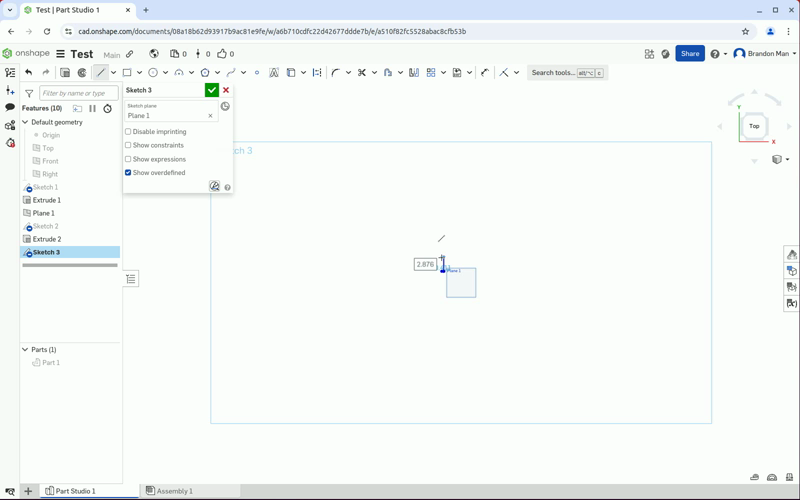
scroll(6)
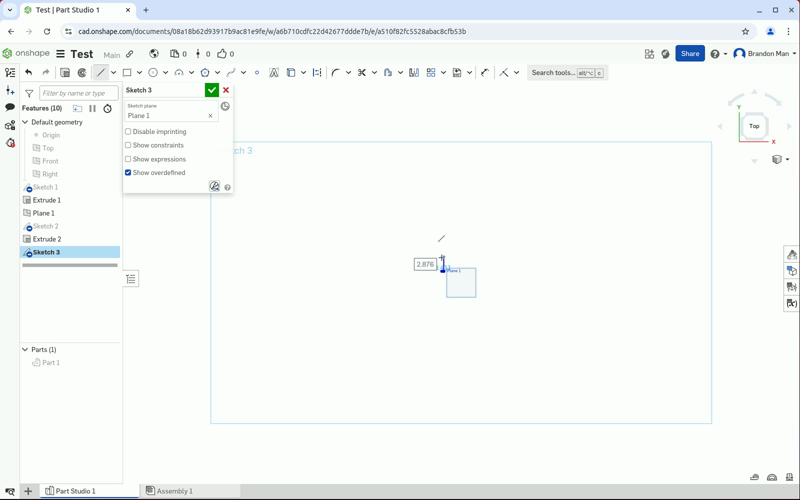
scroll(6)
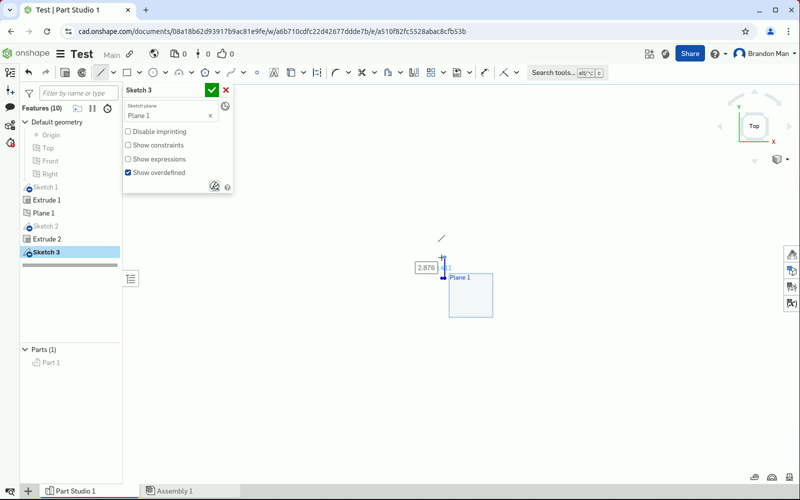
scroll(6)
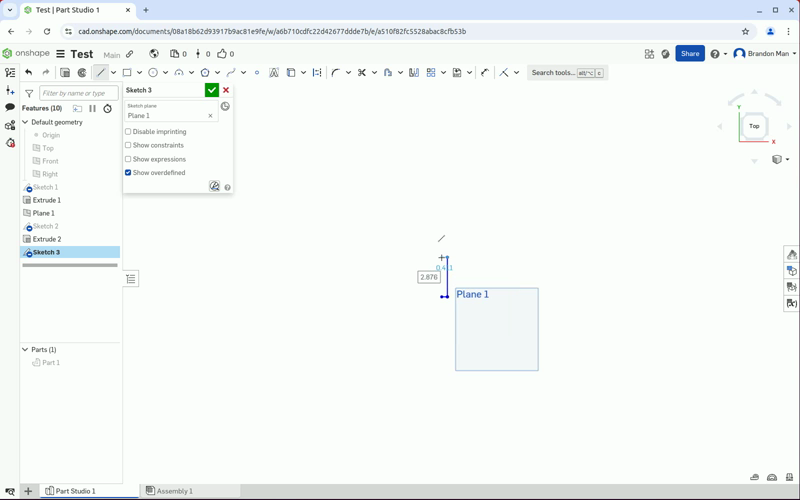
scroll(6)
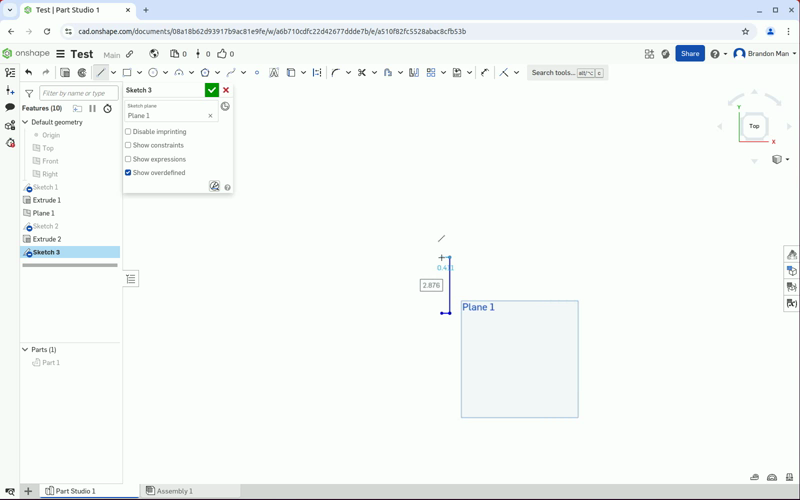
scroll(6)
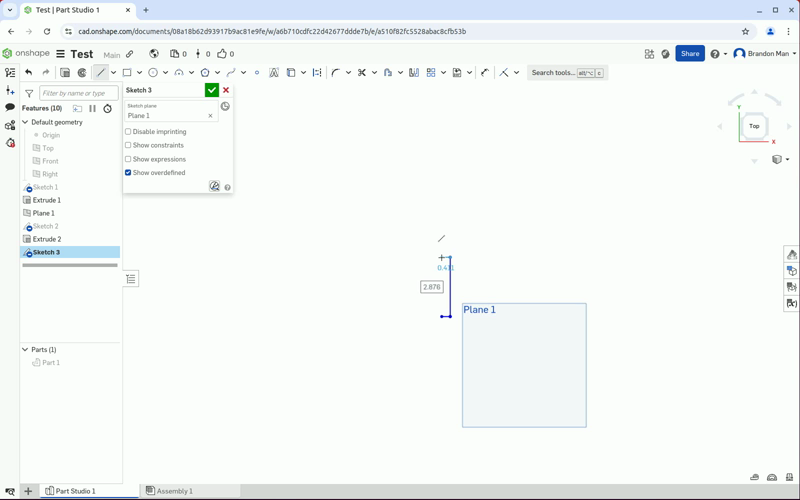
scroll(6)
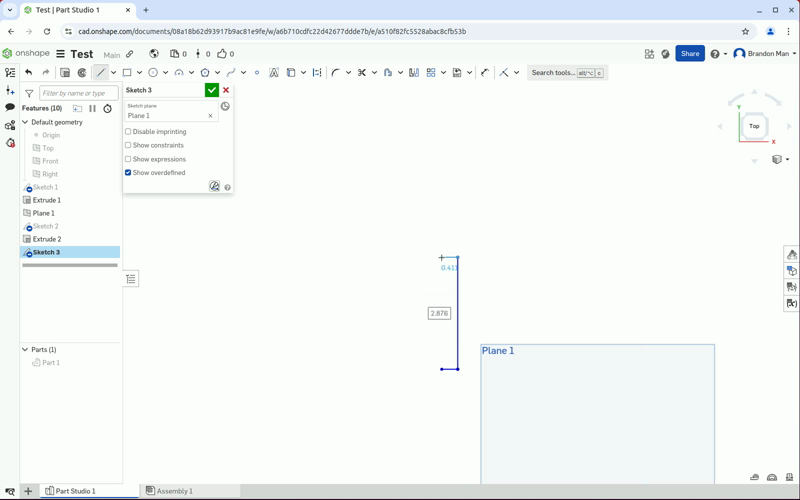
scroll(6)
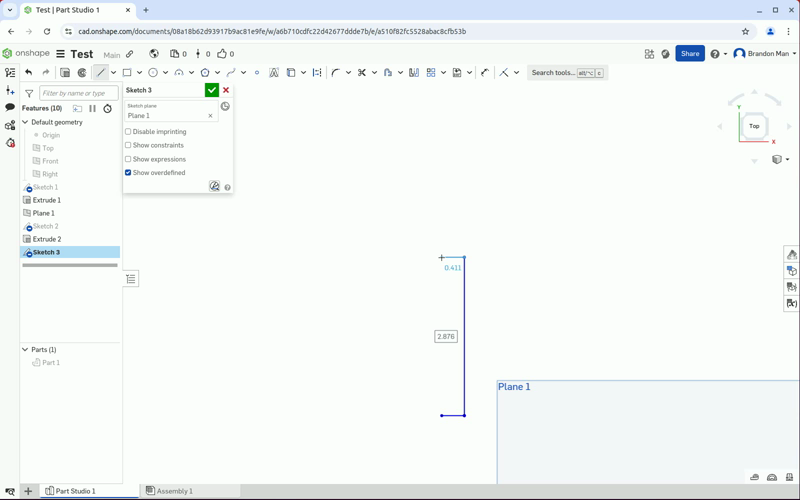
click(441, 257)
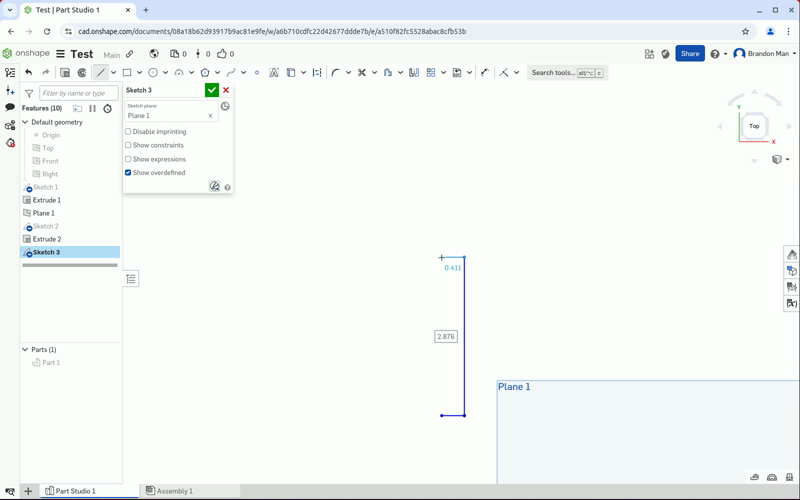
scroll(-6)
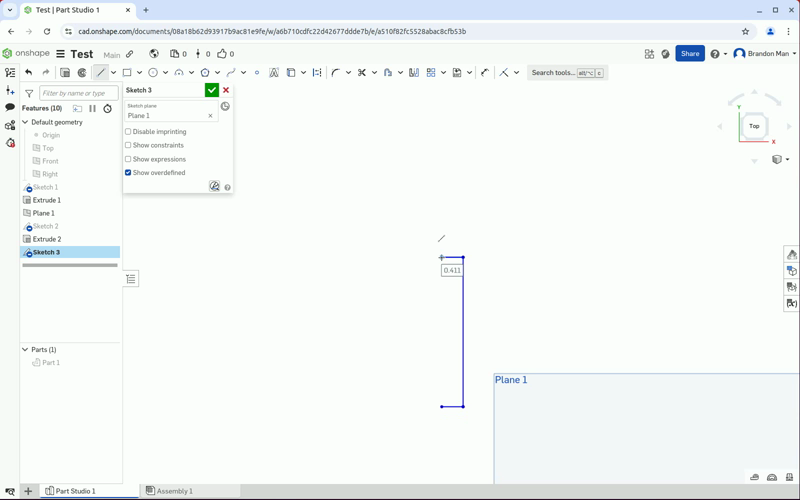
scroll(-6)
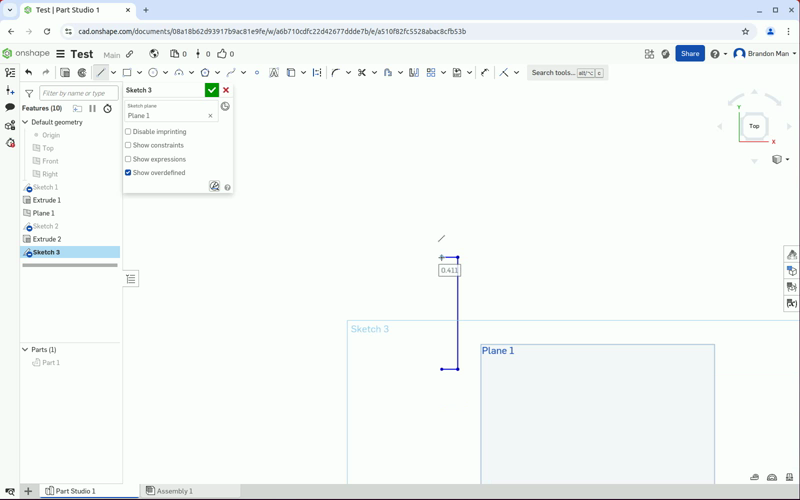
scroll(-6)
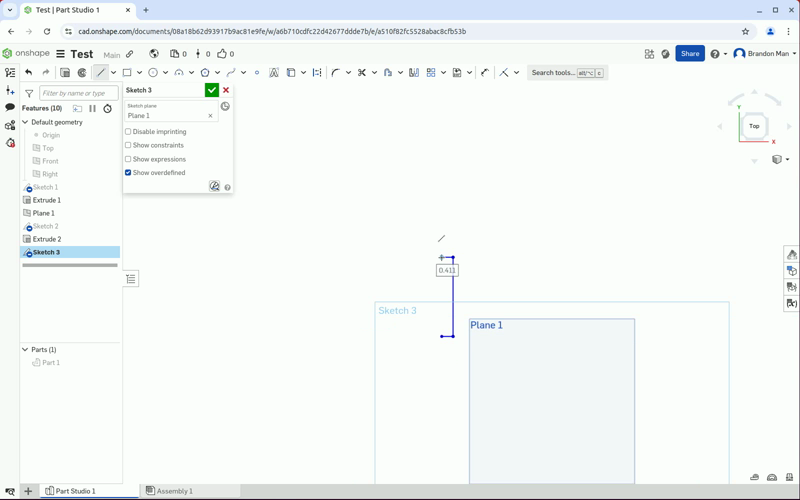
scroll(-6)
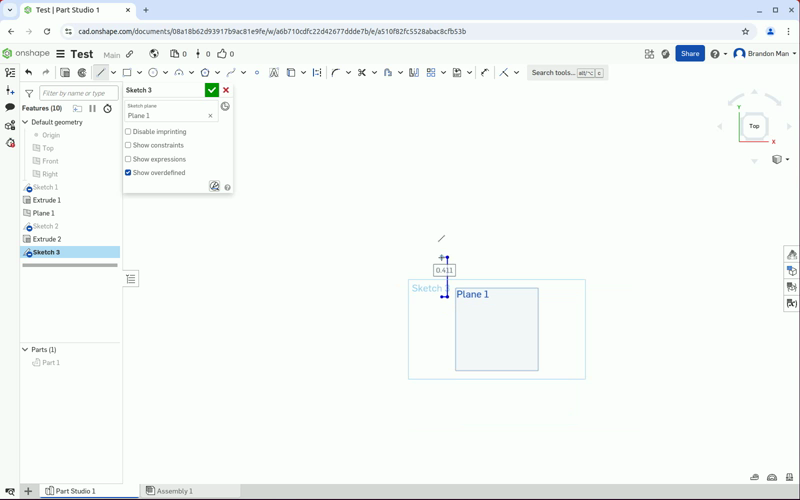
scroll(-6)
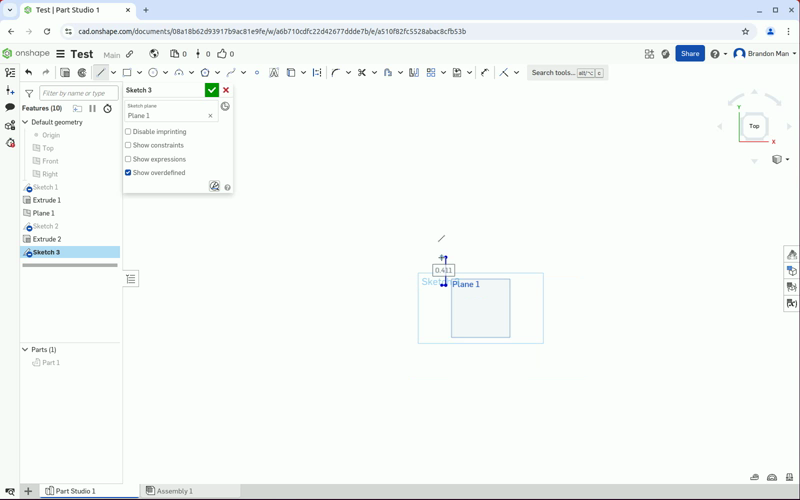
scroll(-6)
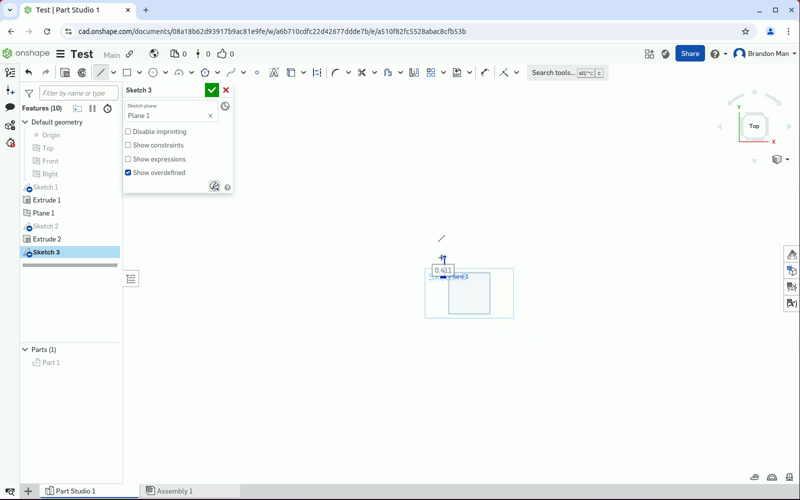
scroll(-6)
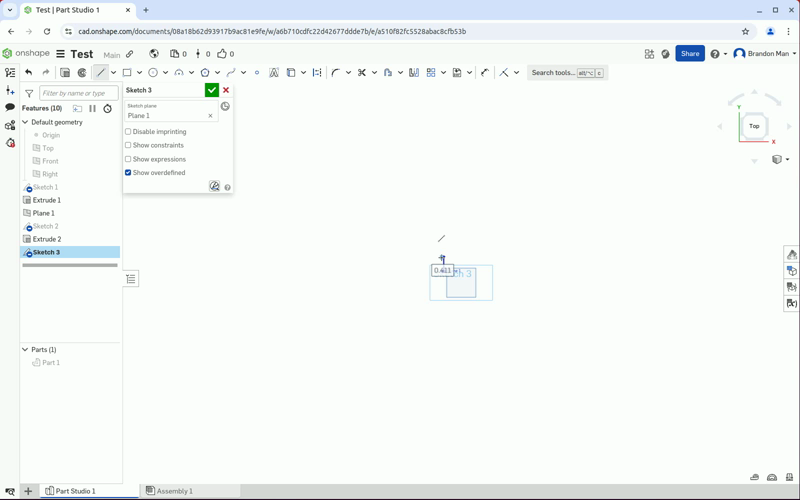
key_up(shift)
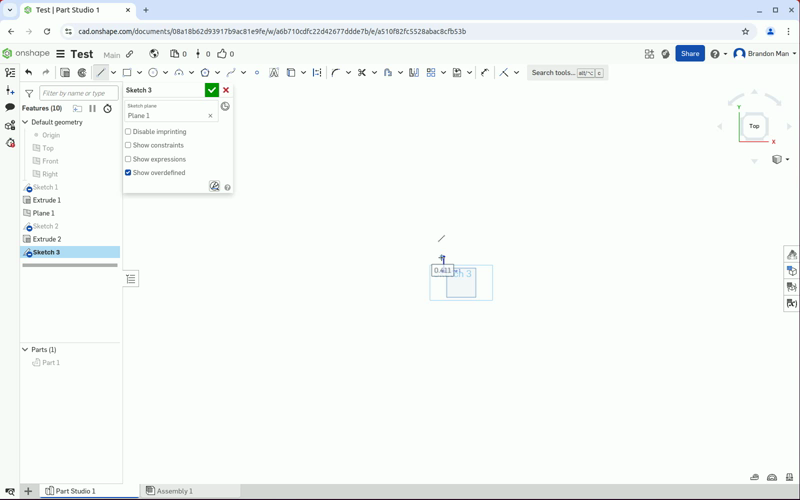
mouse_move(471, 257)
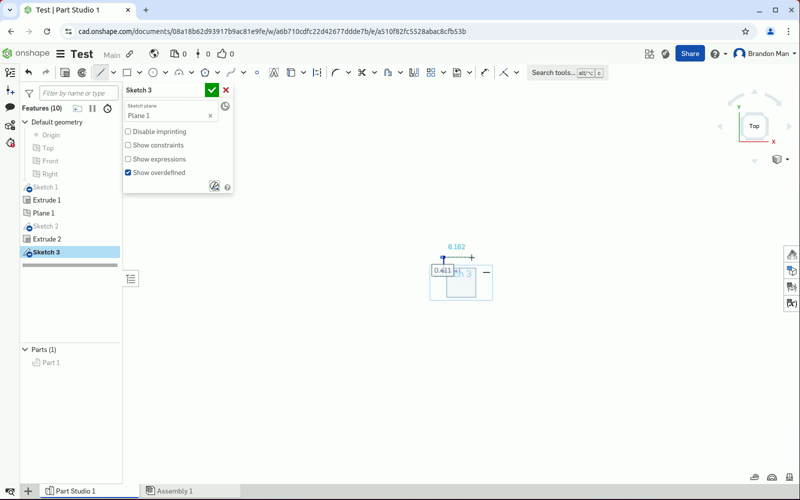
key_down(shift)
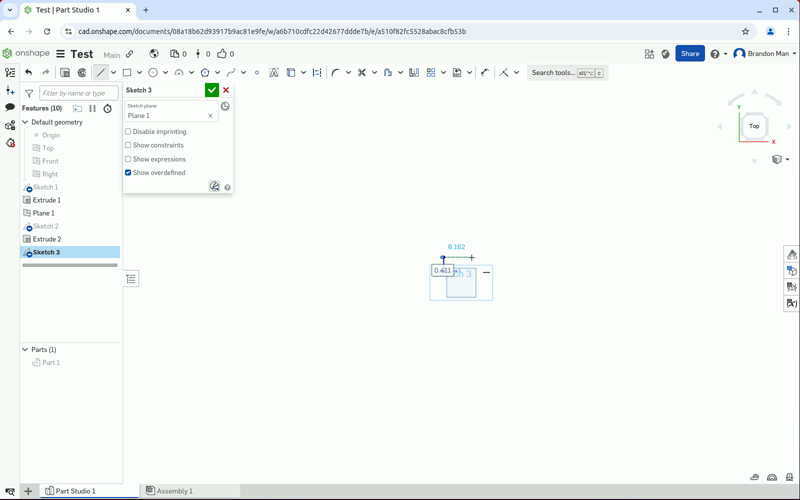
mouse_move(441, 271)
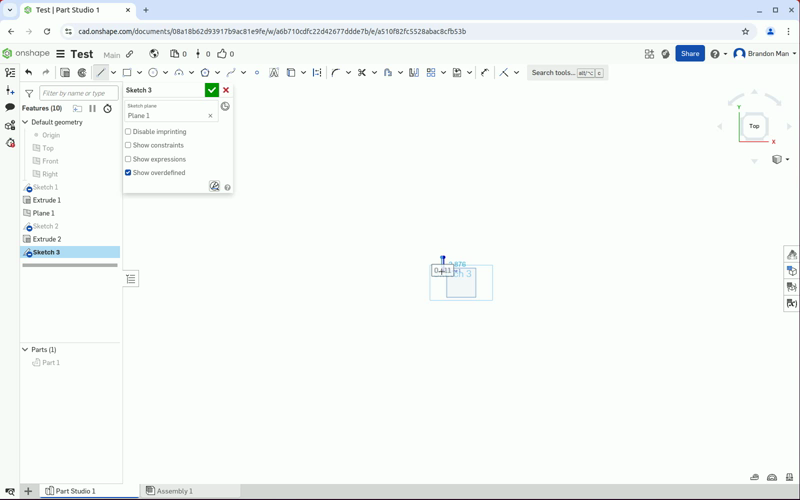
scroll(6)
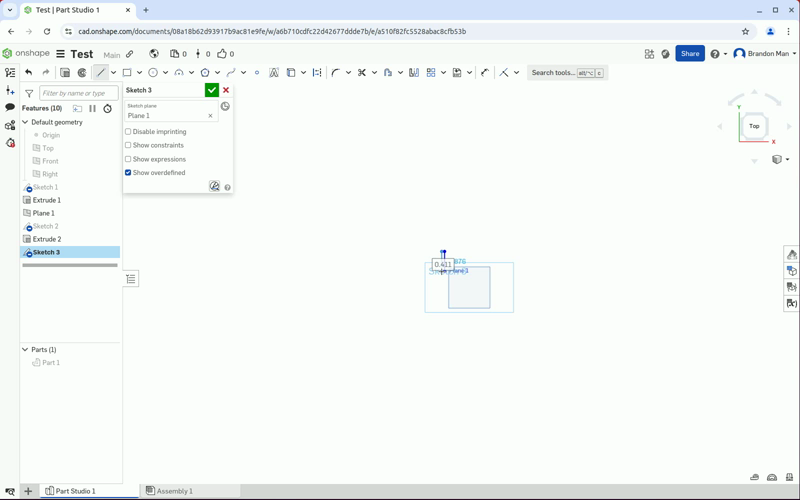
scroll(6)
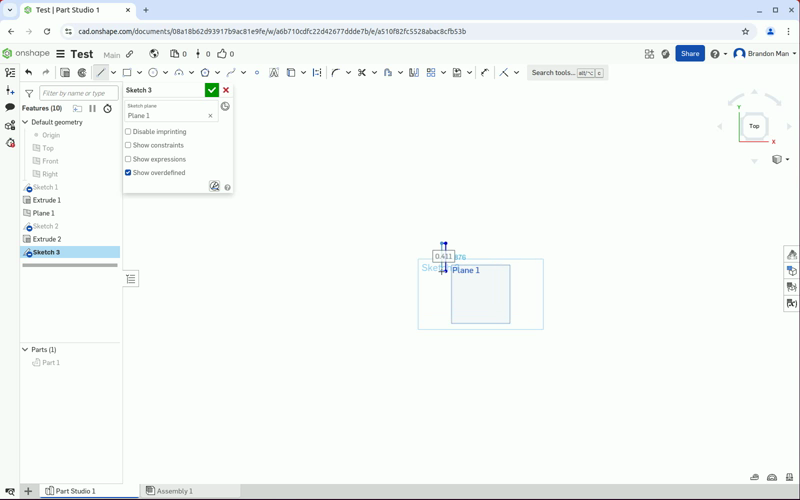
scroll(6)
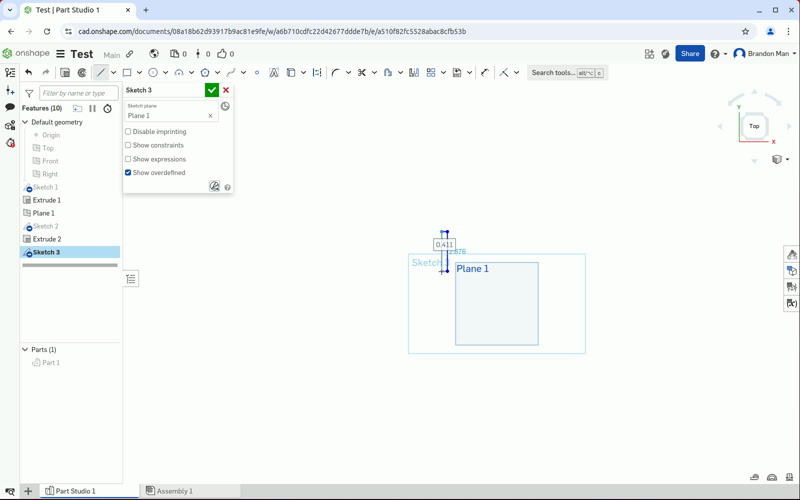
scroll(6)
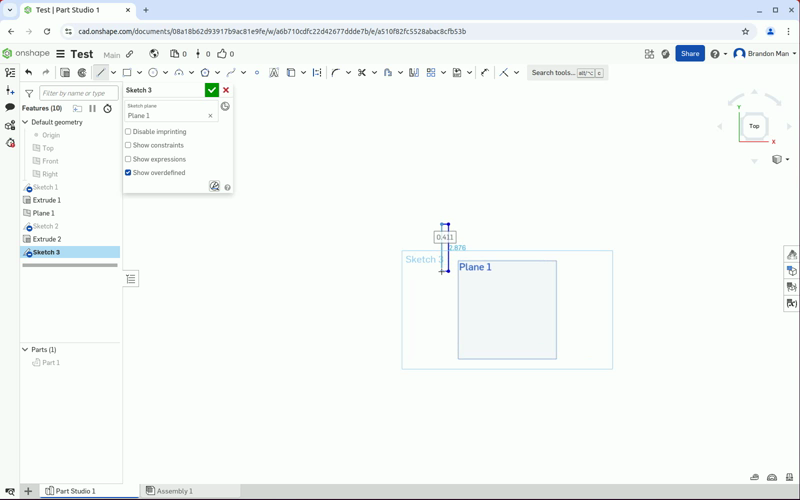
scroll(6)
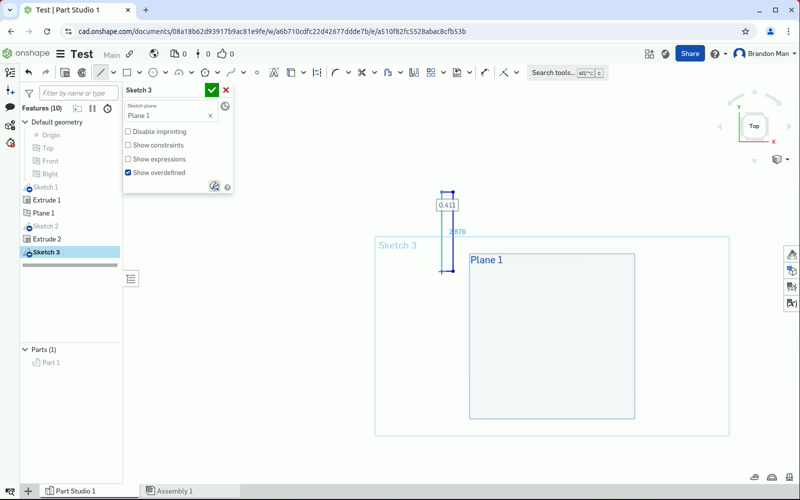
scroll(6)
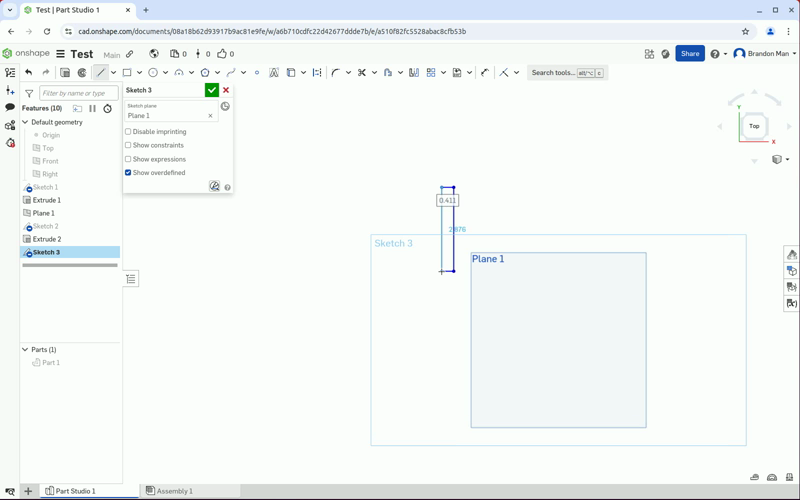
scroll(6)
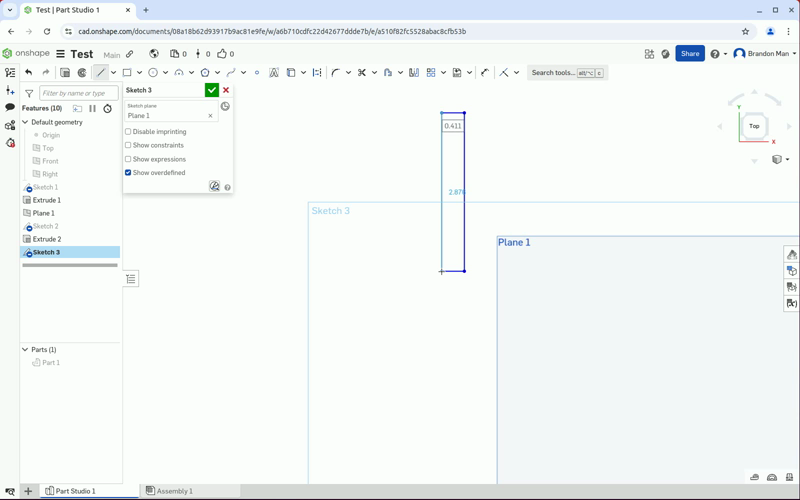
key_up(shift)
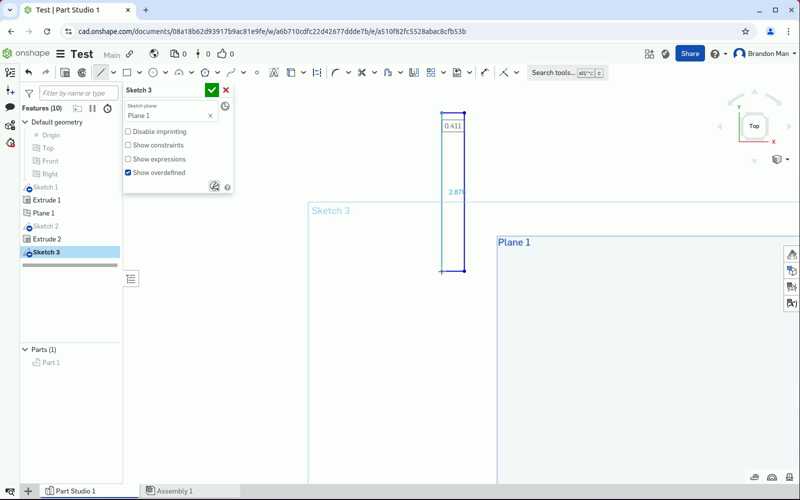
click(441, 271)
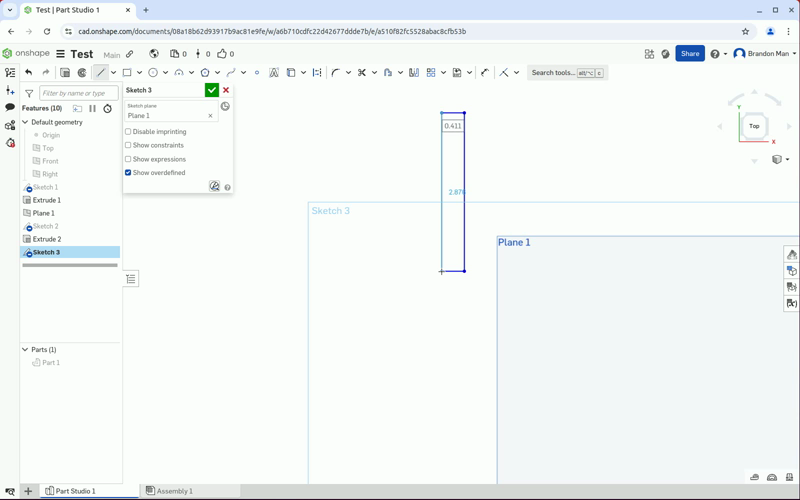
scroll(-6)
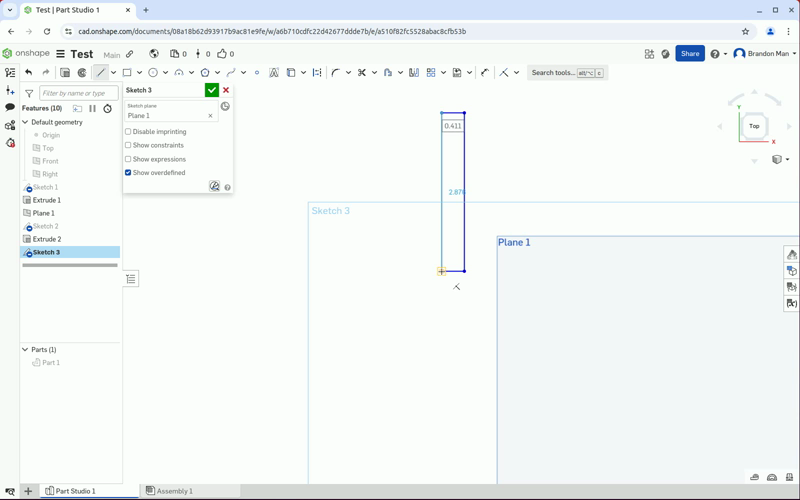
scroll(-6)
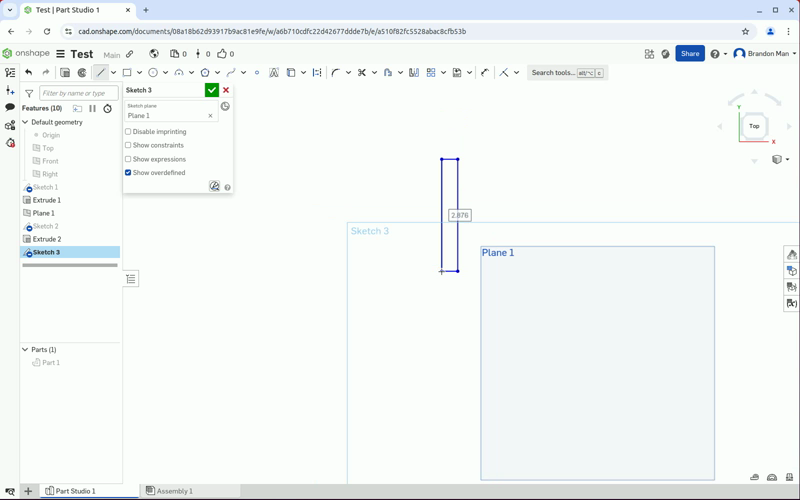
scroll(-6)
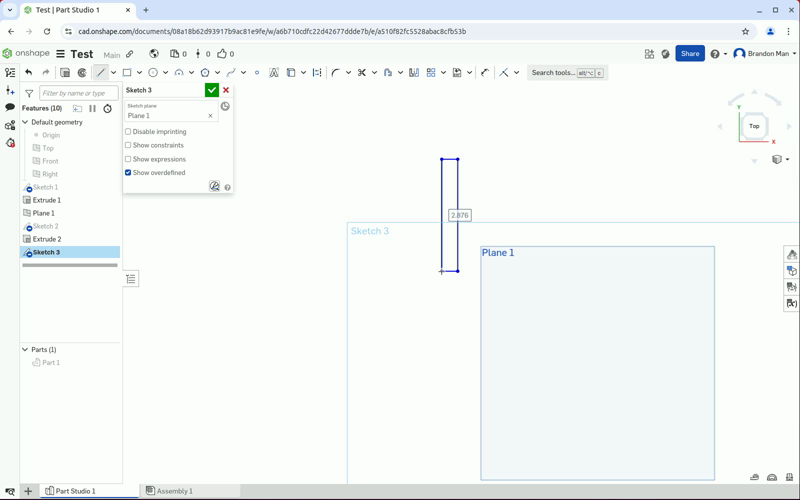
scroll(-6)
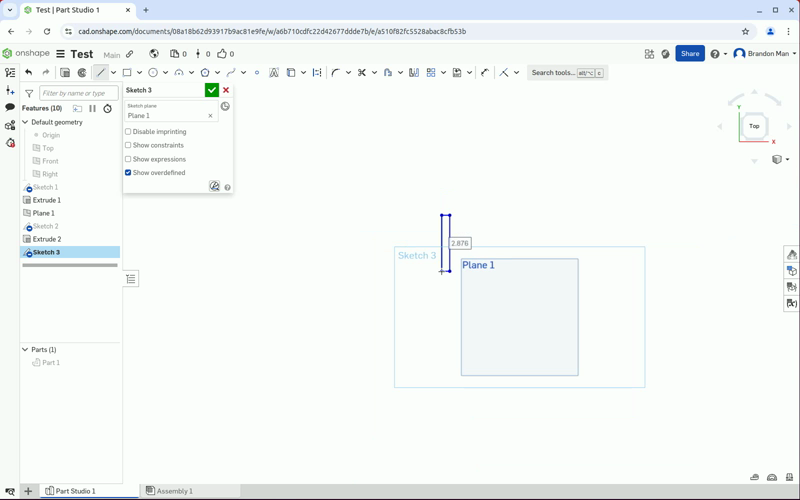
scroll(-6)
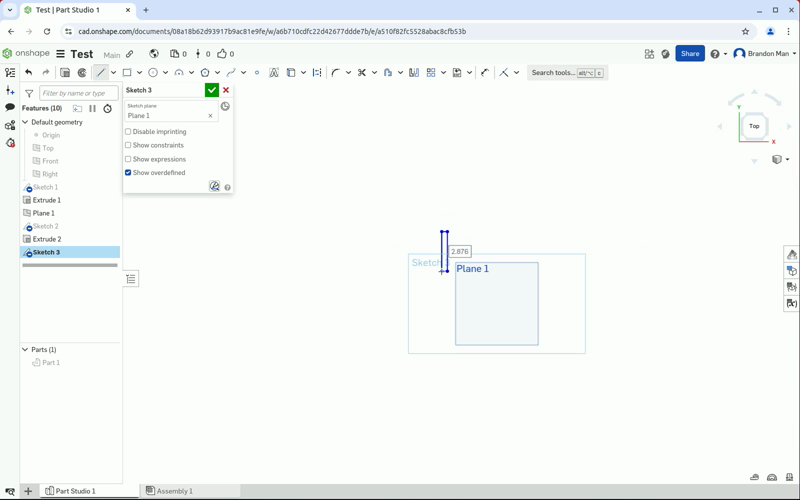
scroll(-6)
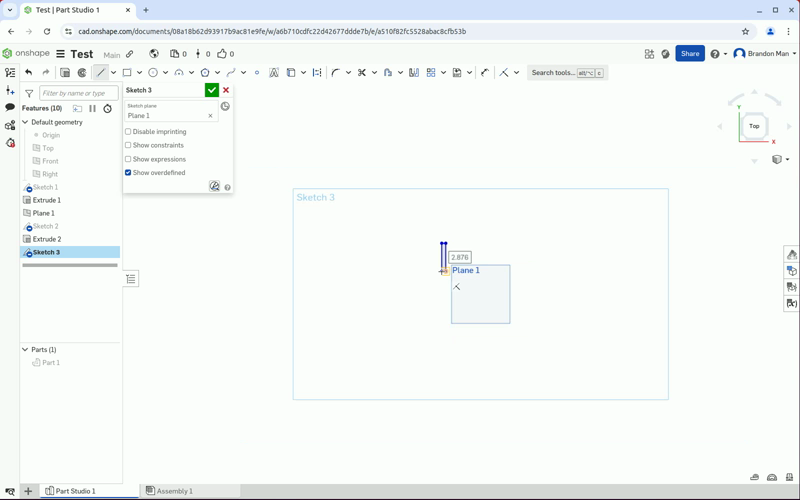
scroll(-6)
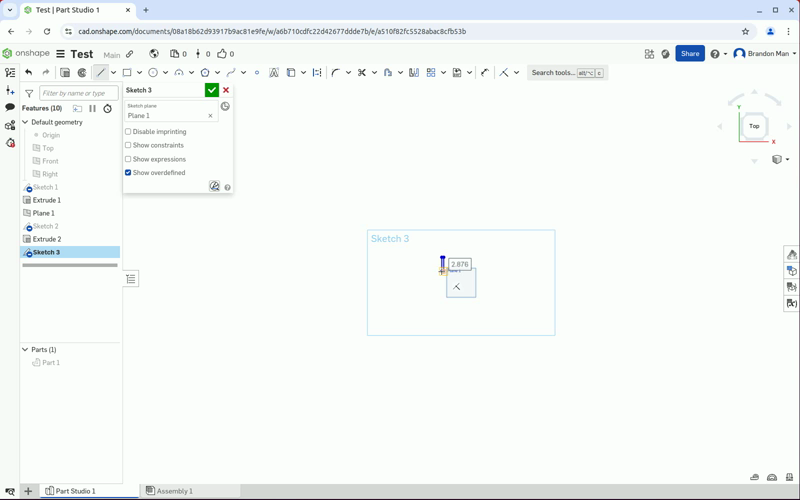
key(esc)
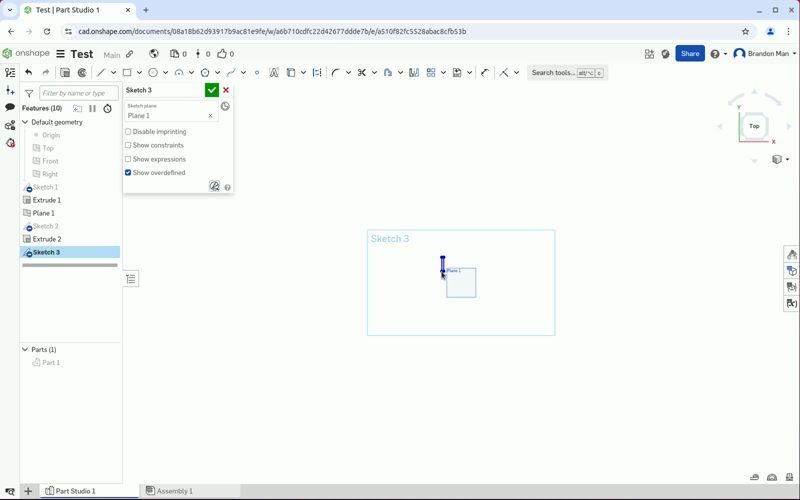
mouse_move(442, 261)
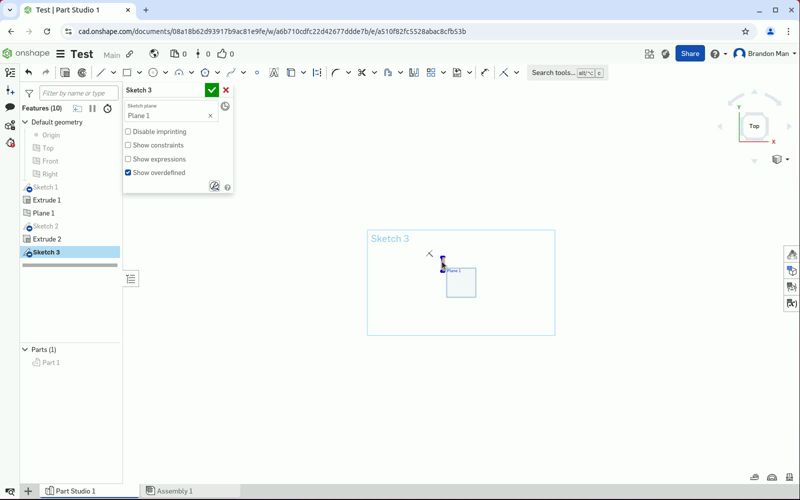
scroll(6)
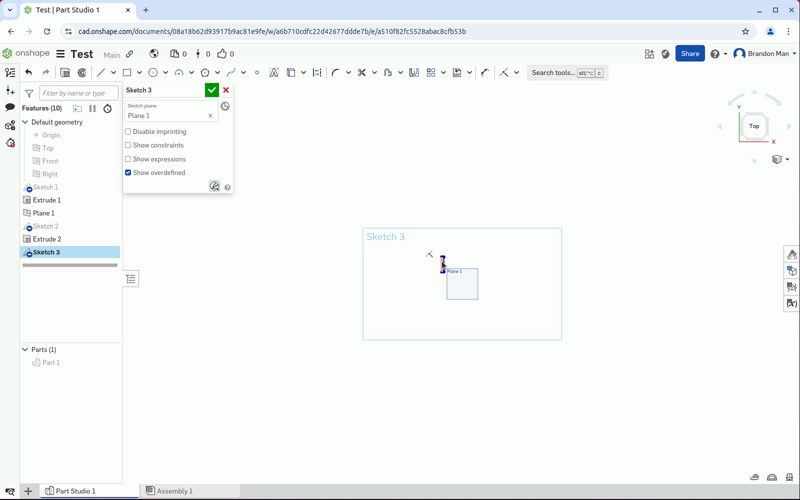
scroll(6)
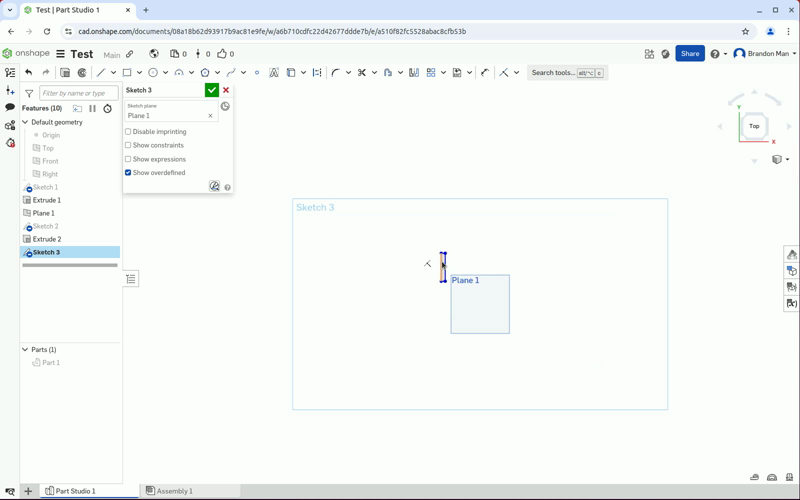
scroll(6)
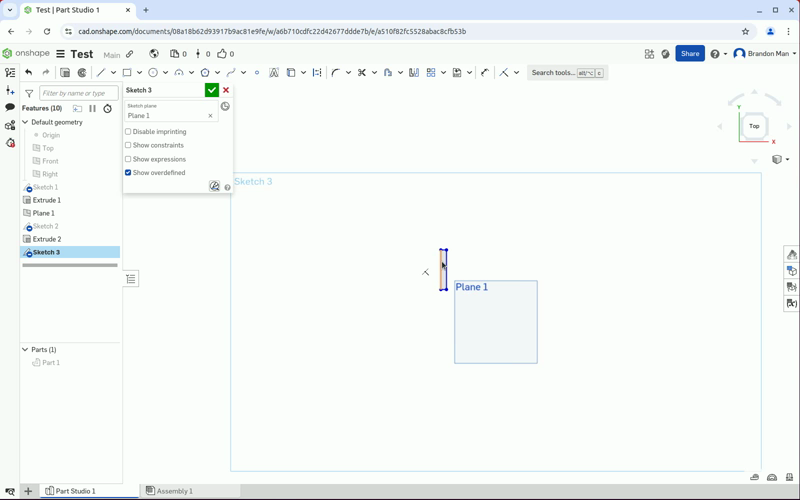
scroll(6)
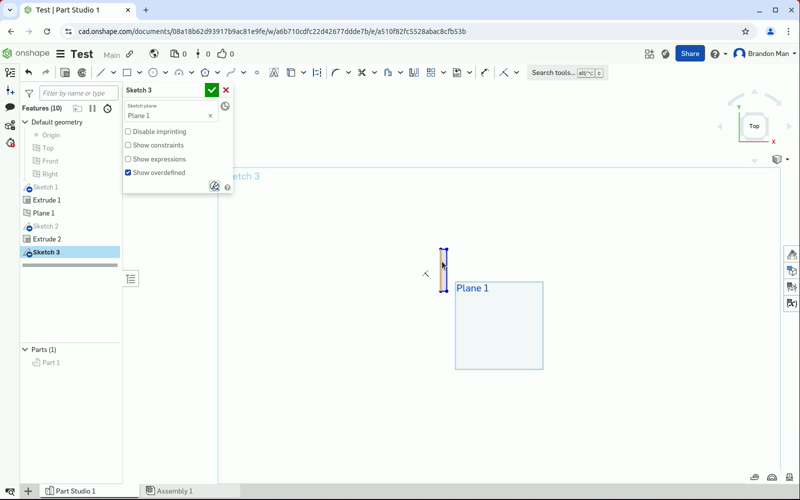
scroll(6)
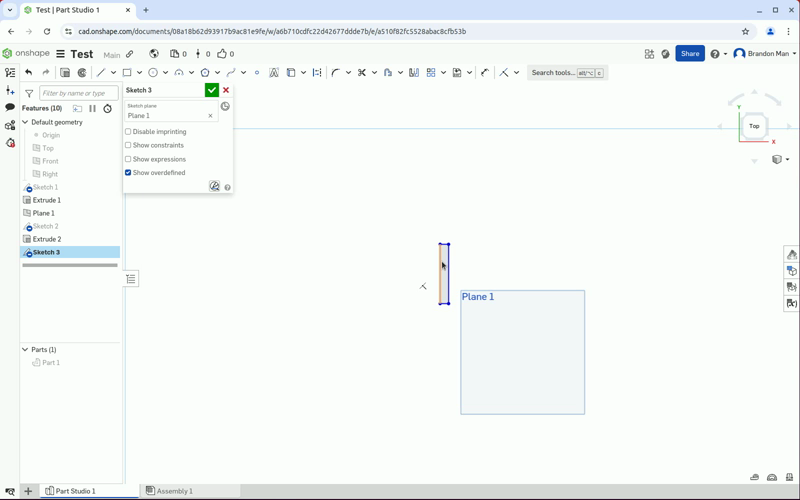
scroll(6)
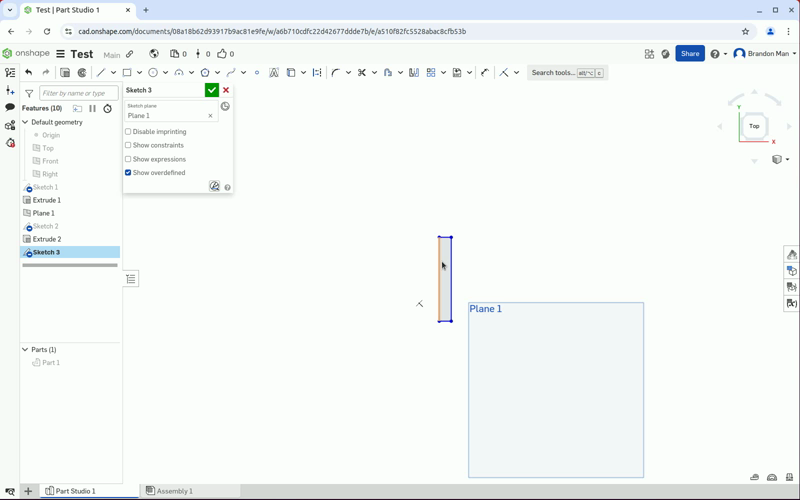
scroll(6)
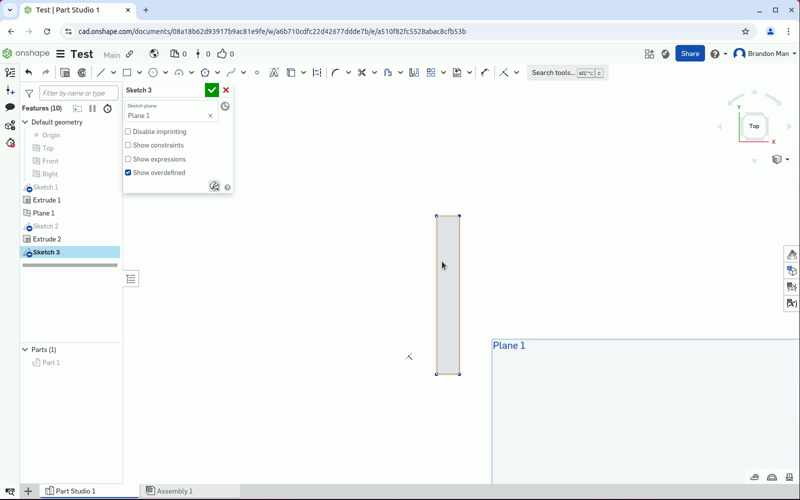
click(442, 261)
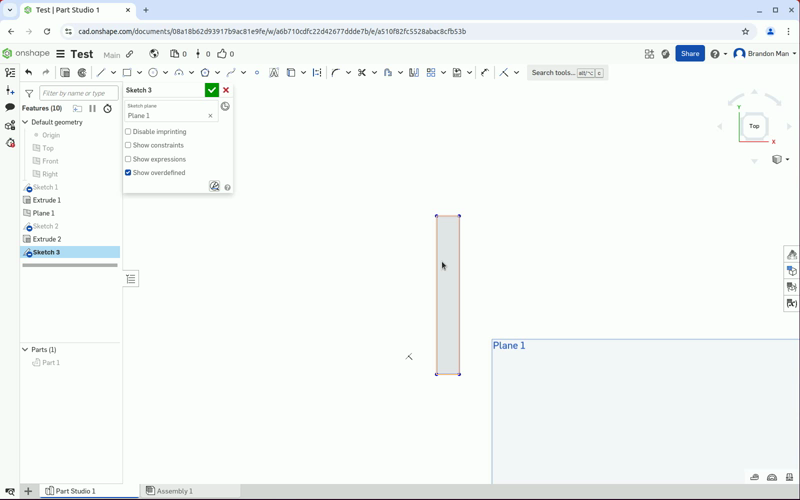
scroll(-6)
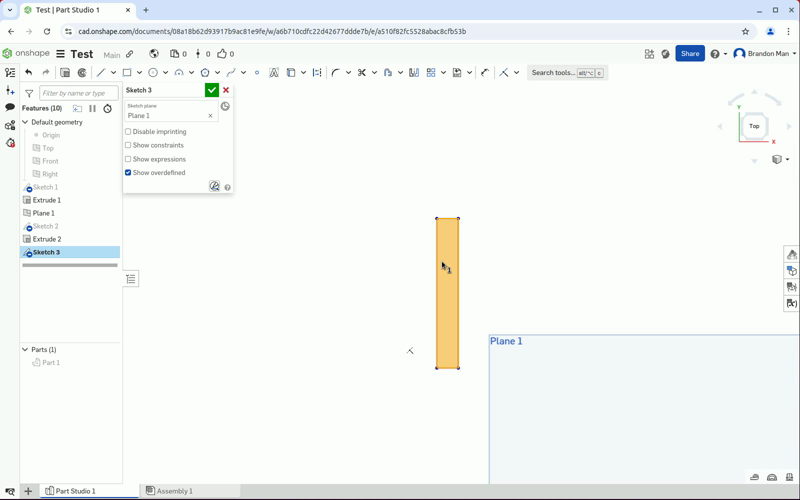
scroll(-6)
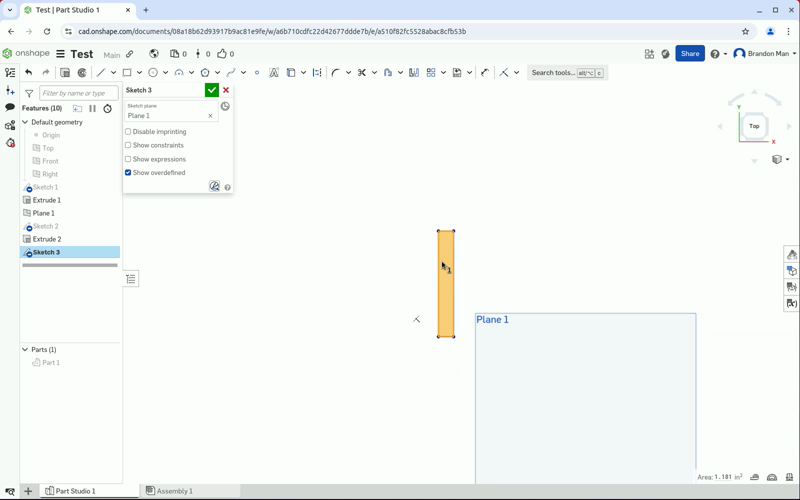
scroll(-6)
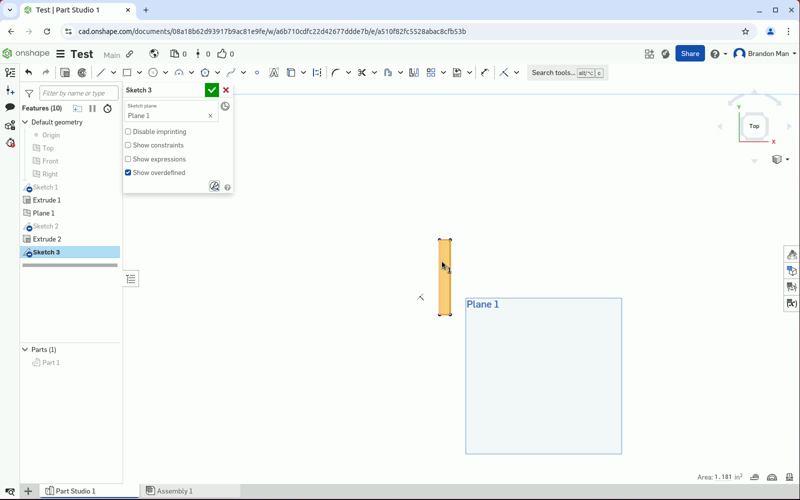
scroll(-6)
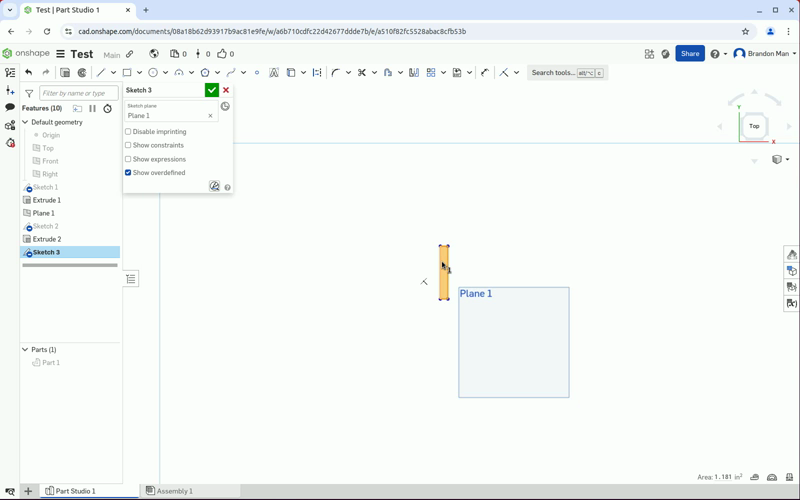
scroll(-6)
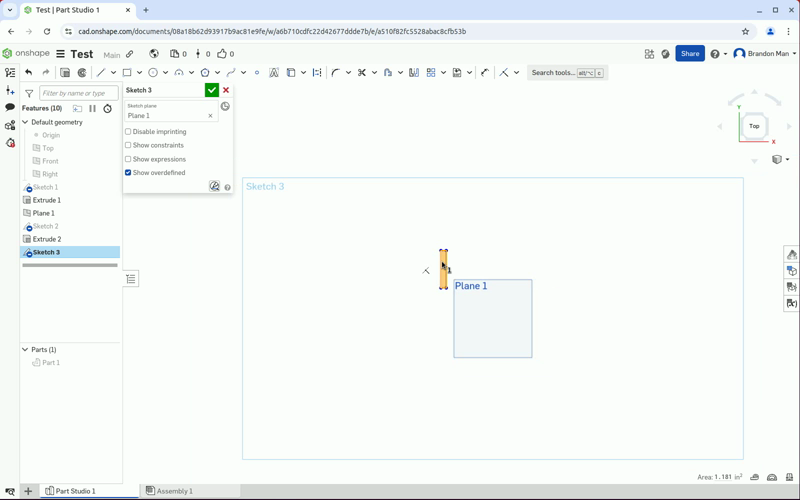
scroll(-6)
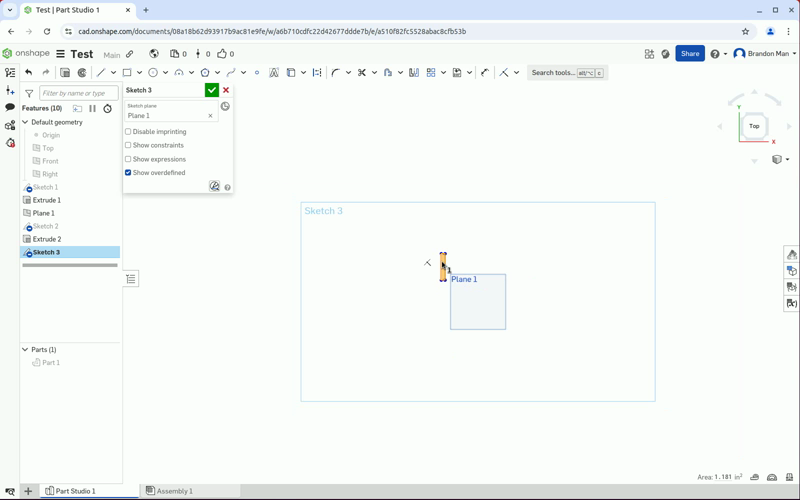
scroll(-6)
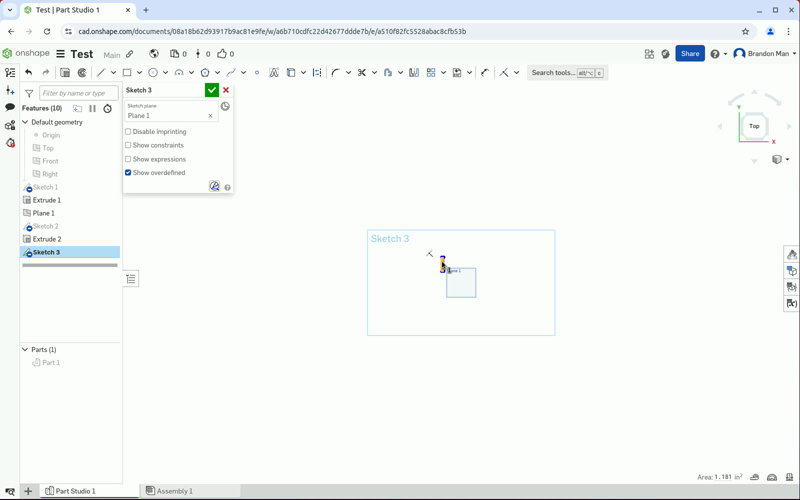
mouse_move(73, 352)
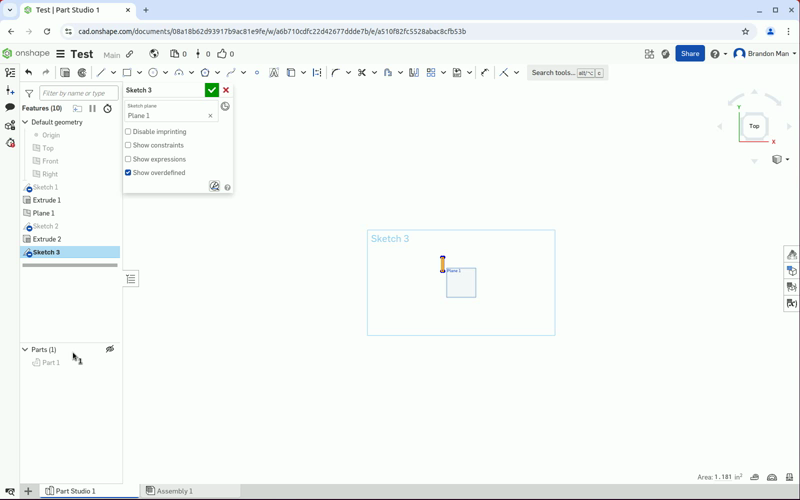
key(shift+y)
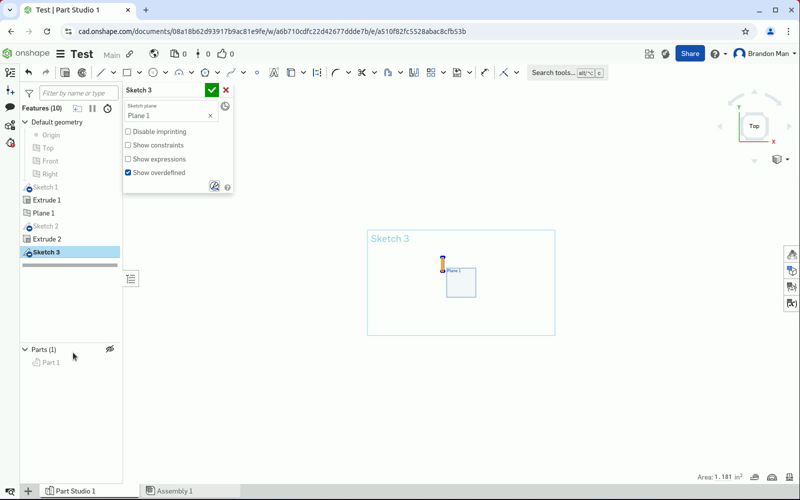
key(shift+e)
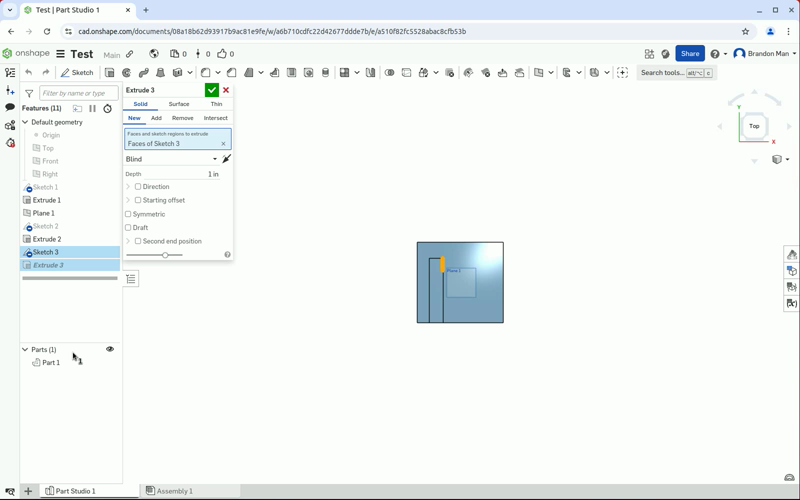
mouse_move(143, 106)
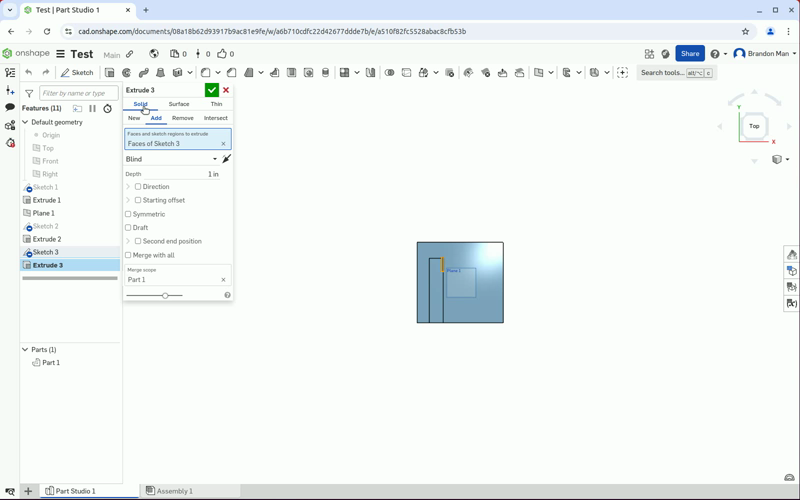
click(143, 106)
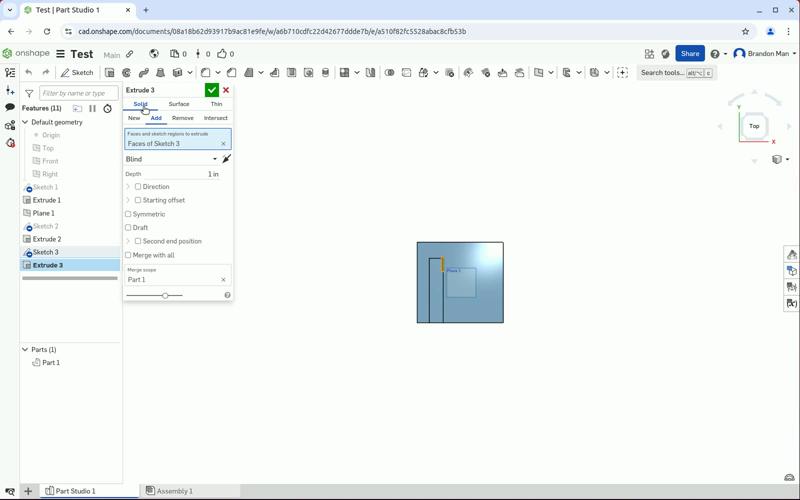
mouse_move(186, 120)
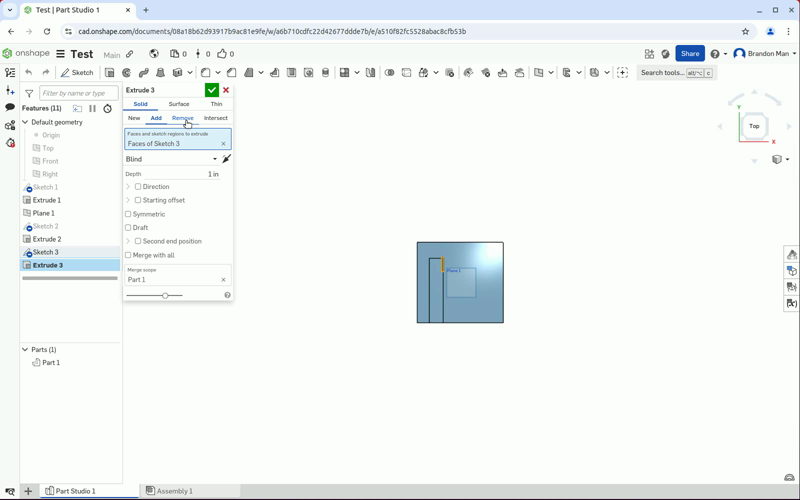
click(186, 120)
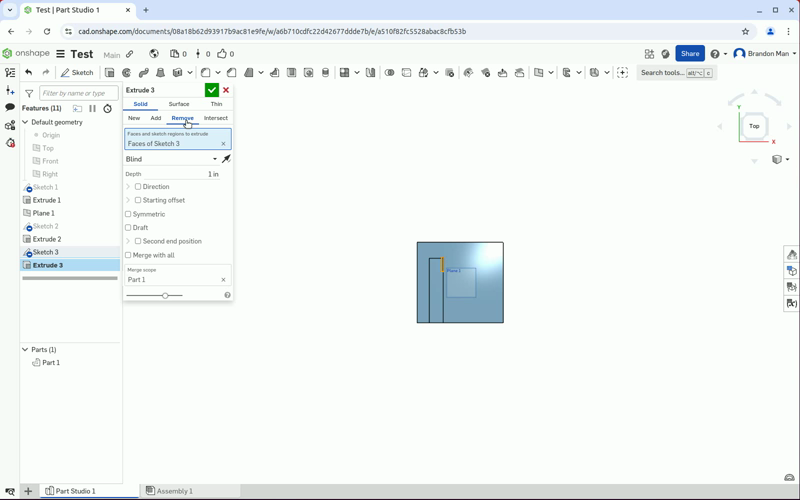
key(tab, 4)
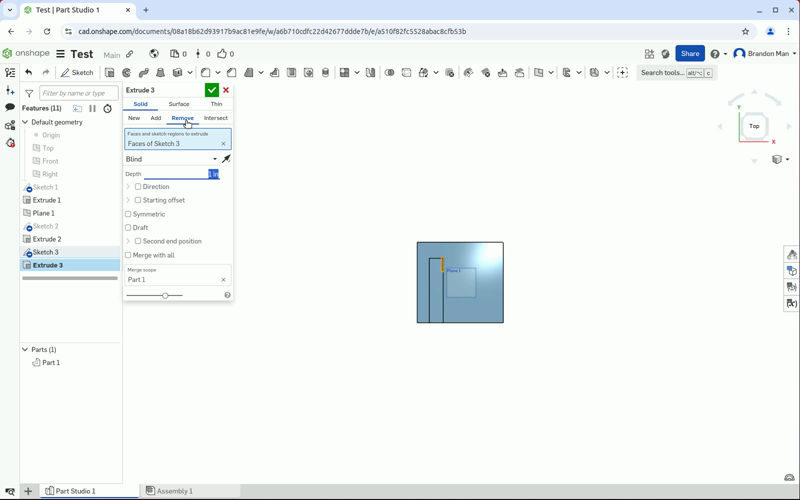
text(13.239)
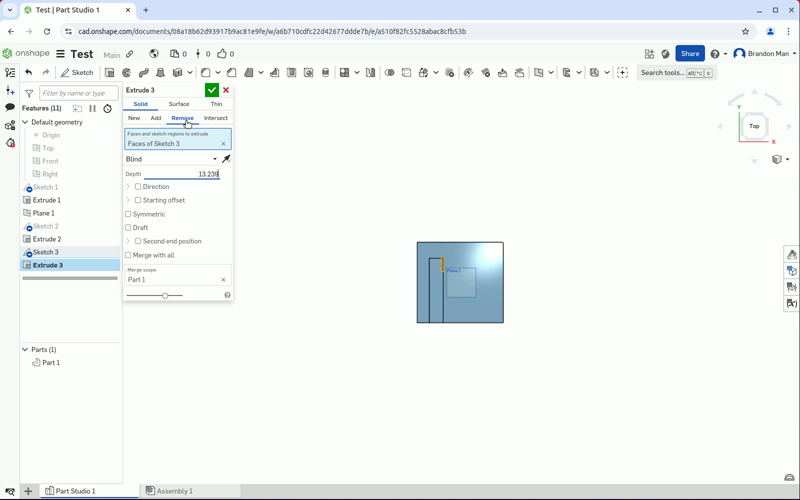
key(tab, 6)
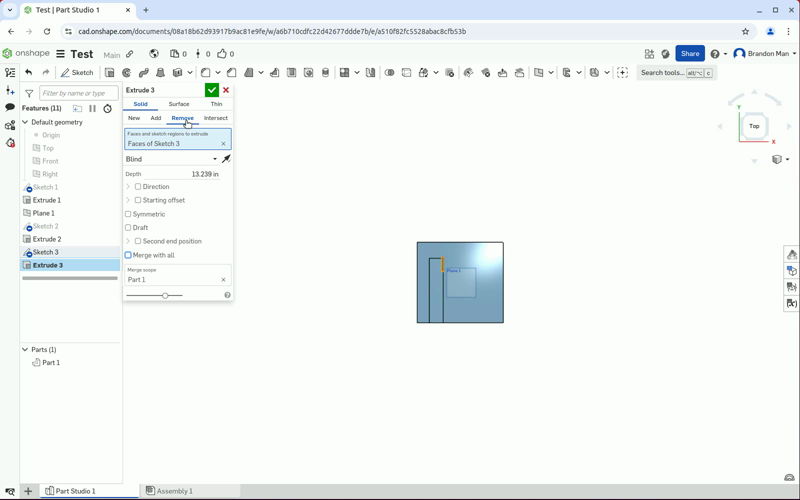
key(space)
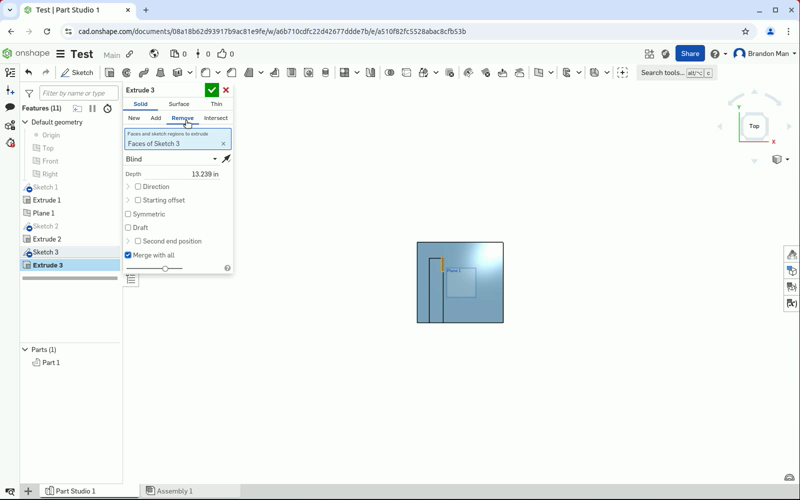
key(enter)
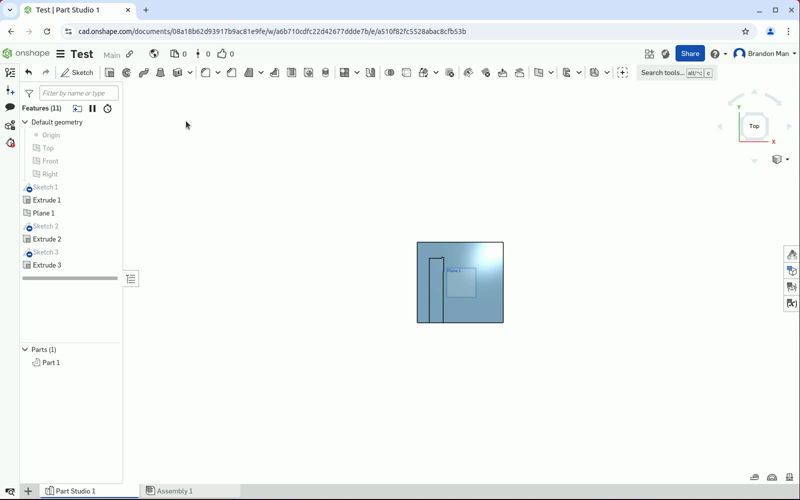
key(shift+h)
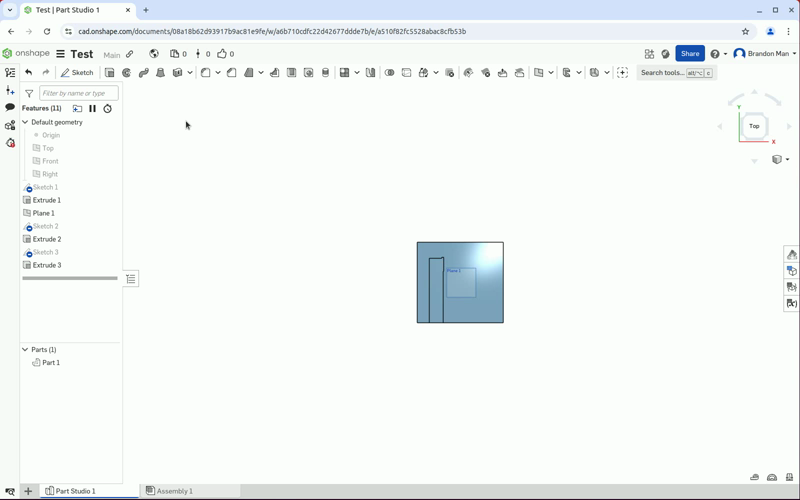
key(shift+h)
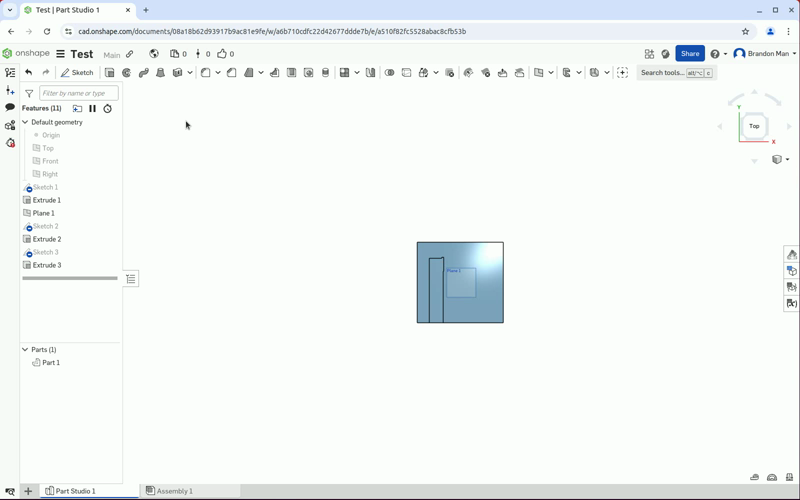
mouse_move(73, 189)
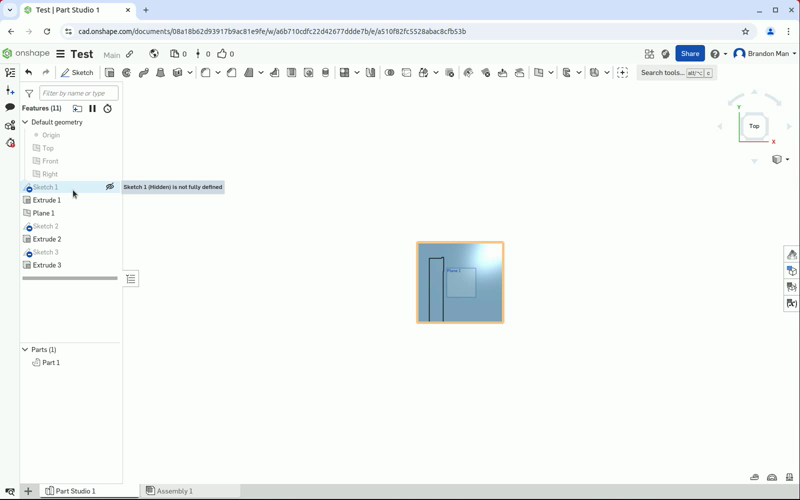
click(73, 189)
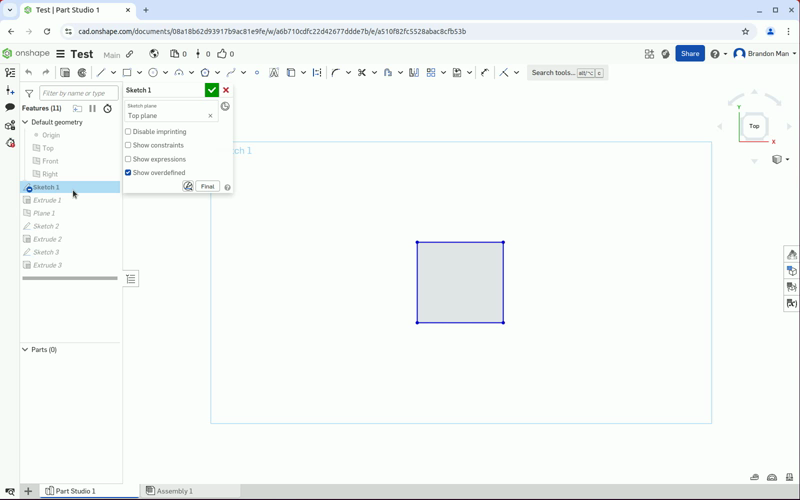
mouse_move(229, 92)
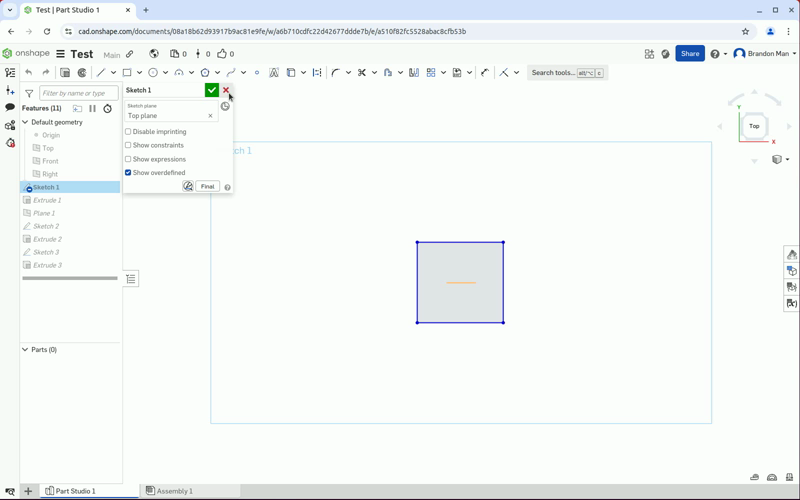
click(229, 92)
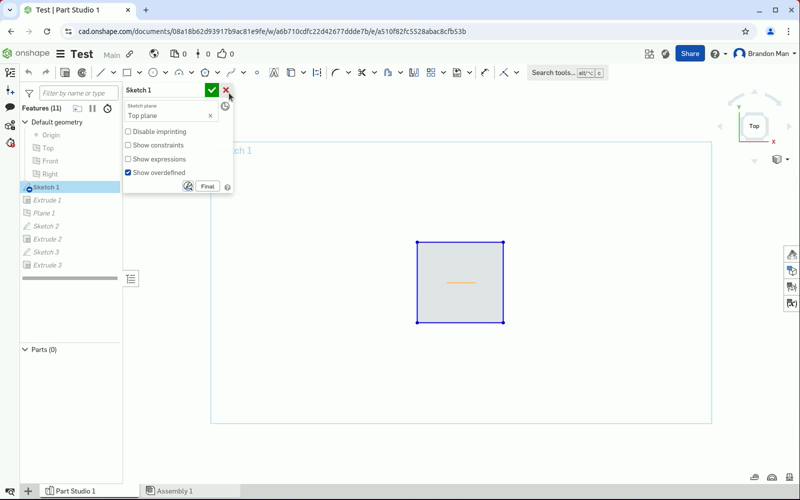
key(shift+s)
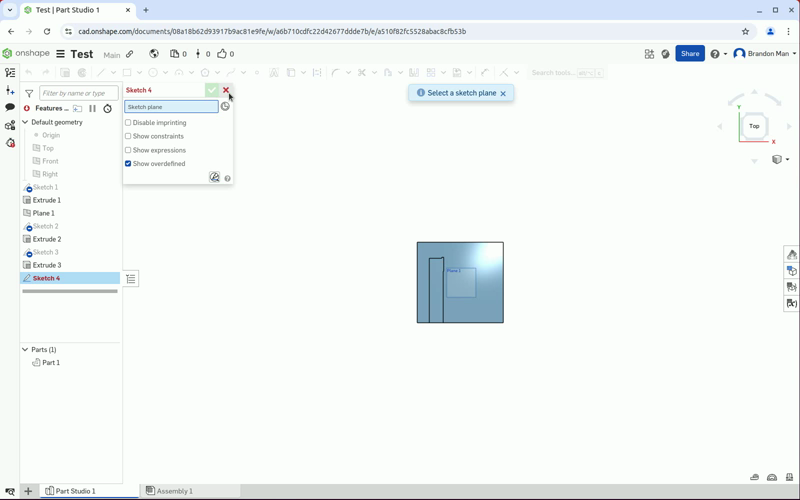
mouse_move(73, 215)
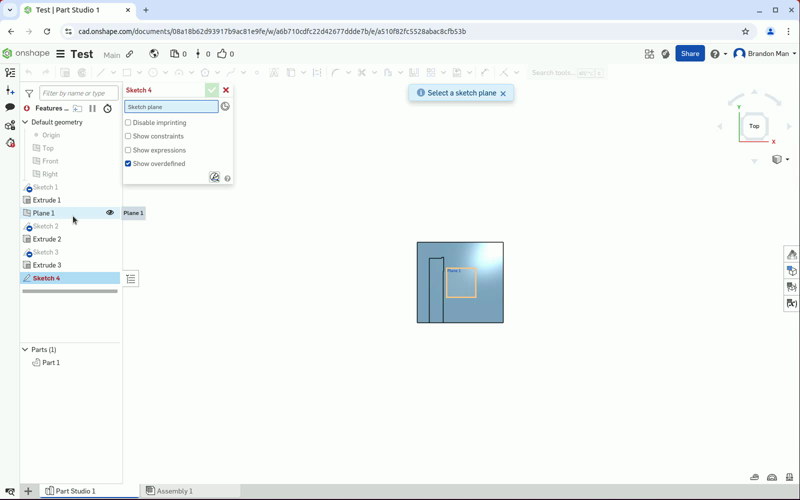
click(73, 215)
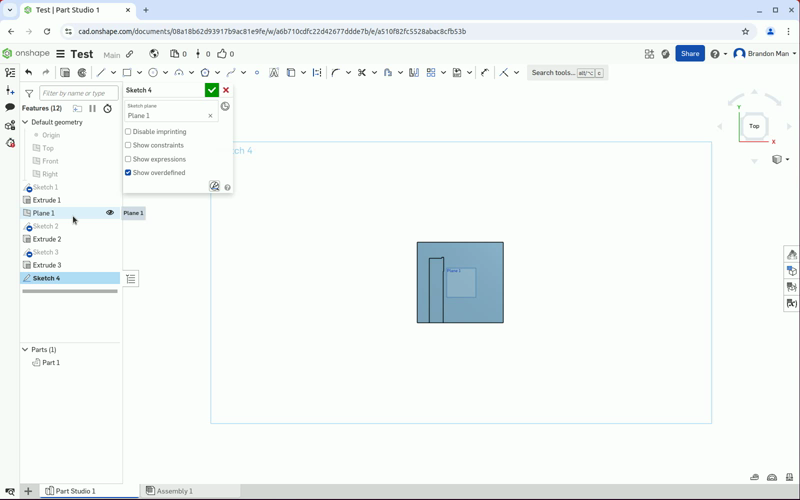
mouse_move(73, 352)
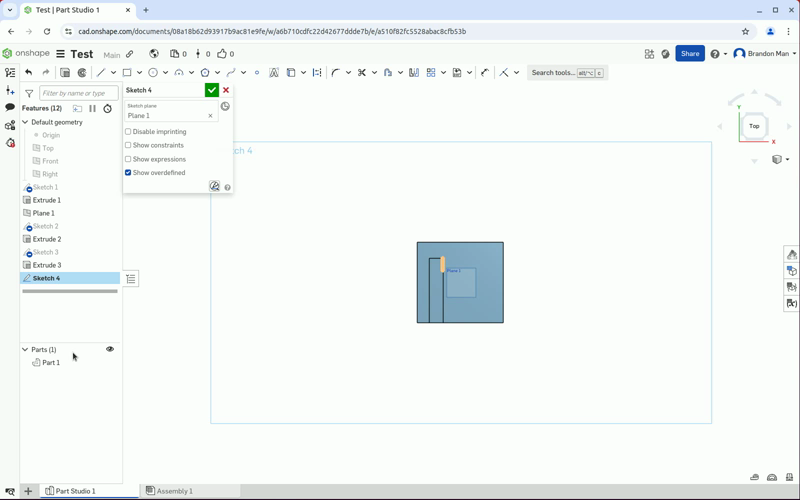
key(y)
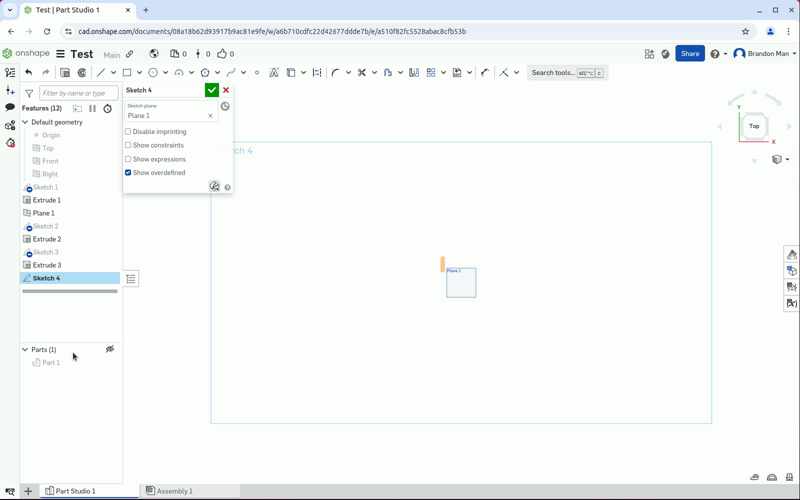
key(l)
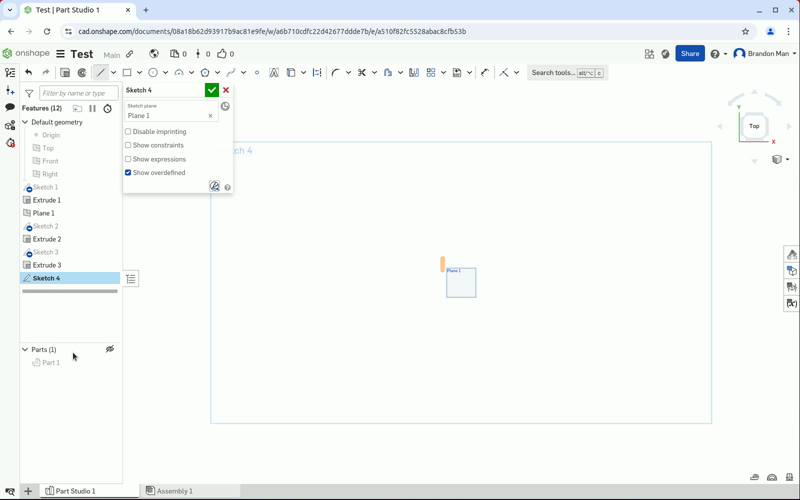
key_down(shift)
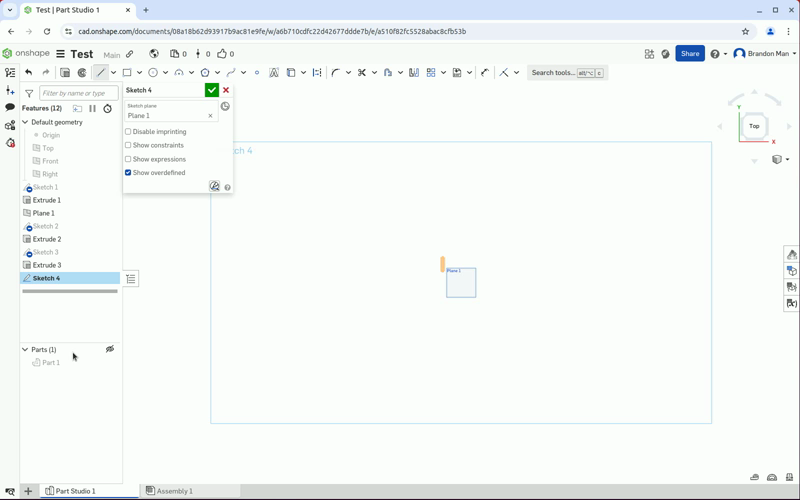
mouse_move(443, 271)
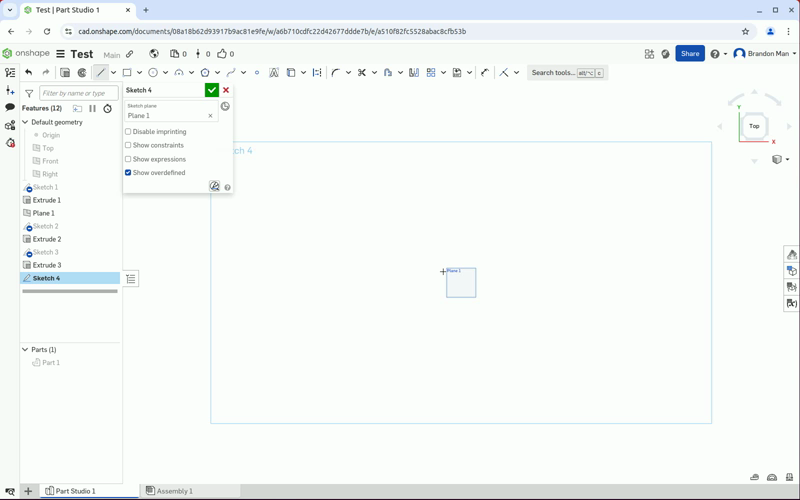
click(443, 271)
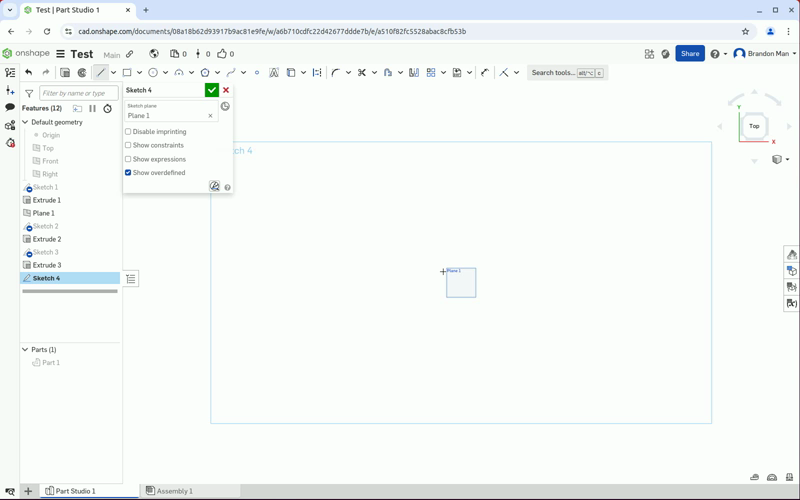
key_up(shift)
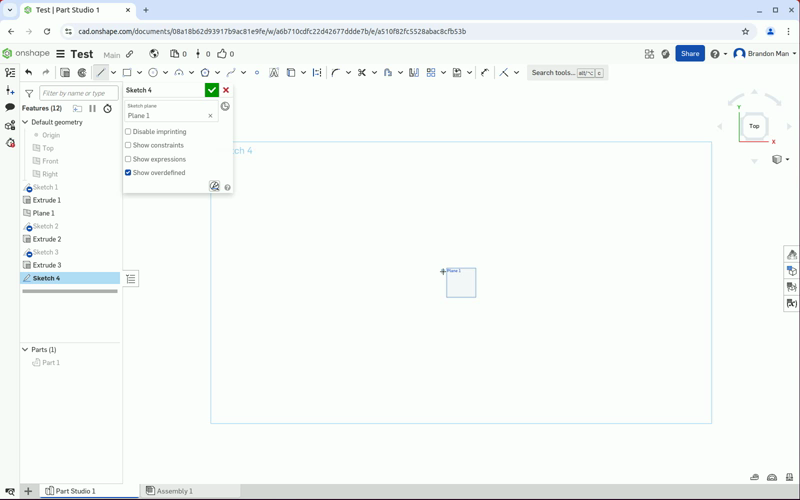
key_down(shift)
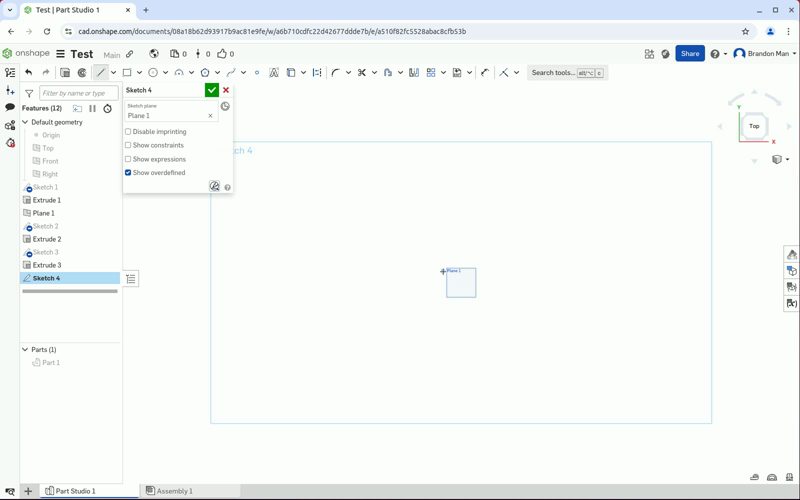
mouse_move(503, 271)
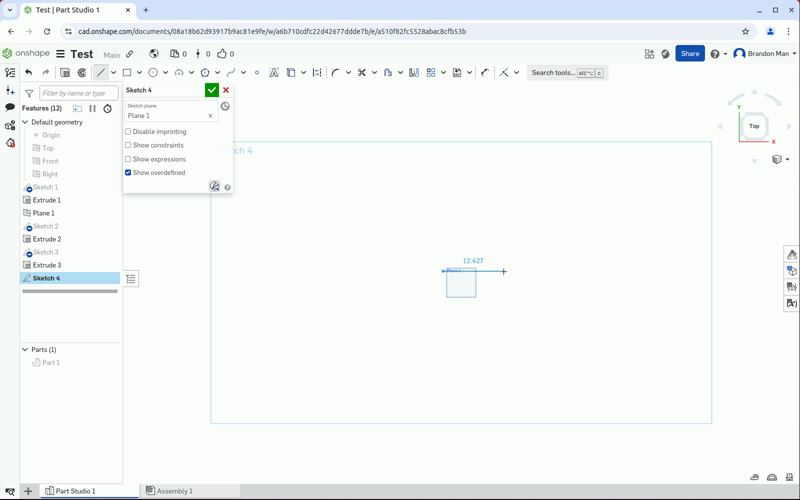
click(503, 271)
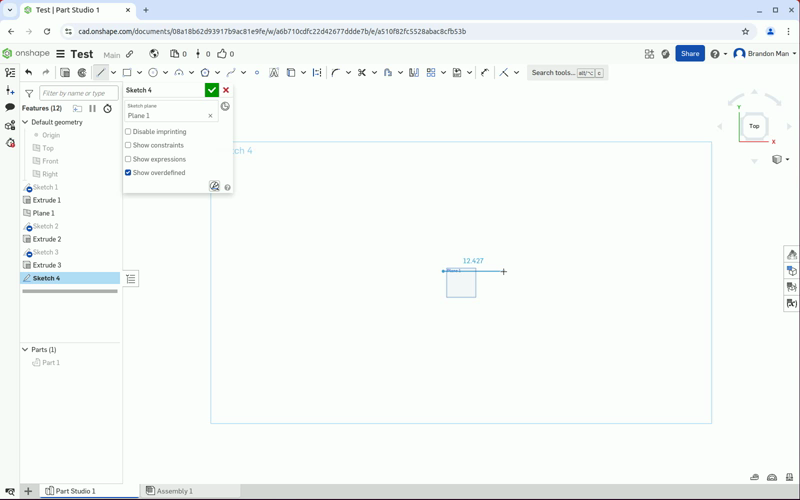
key_up(shift)
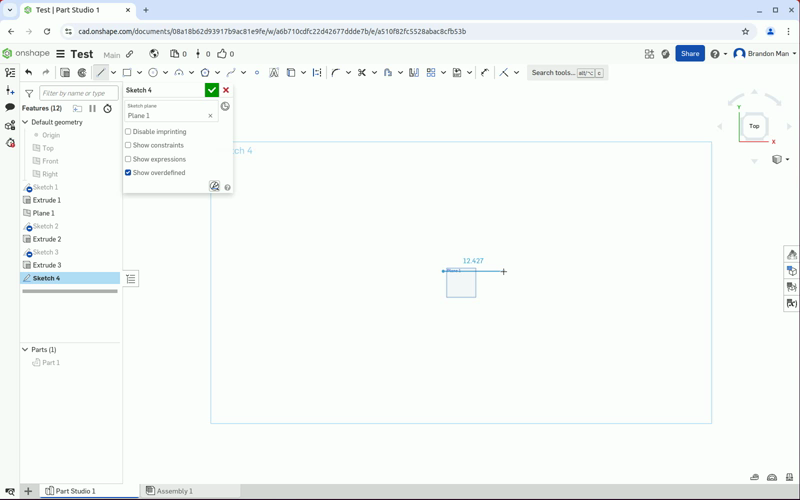
key_down(shift)
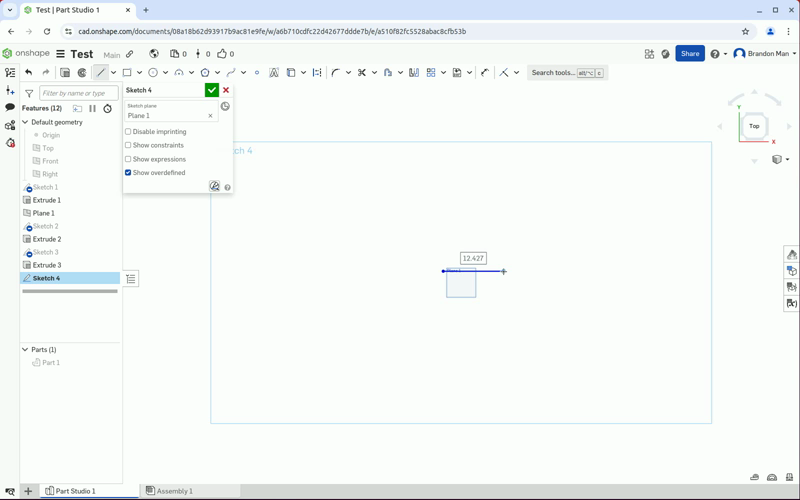
mouse_move(533, 271)
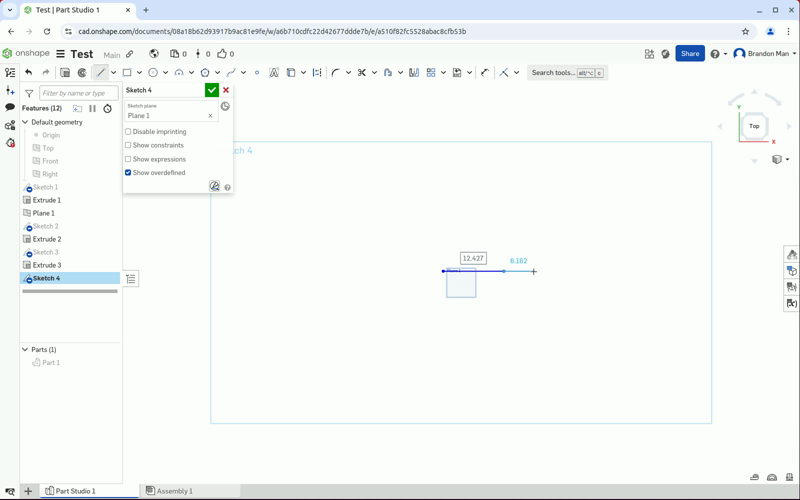
mouse_move(503, 258)
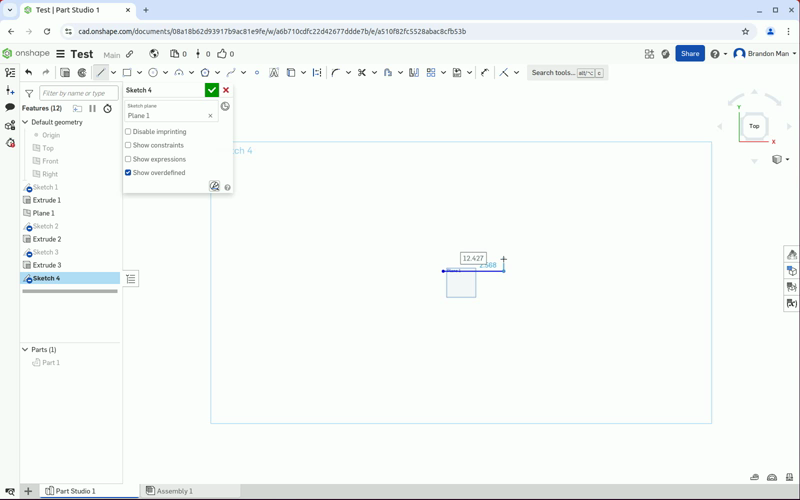
click(503, 258)
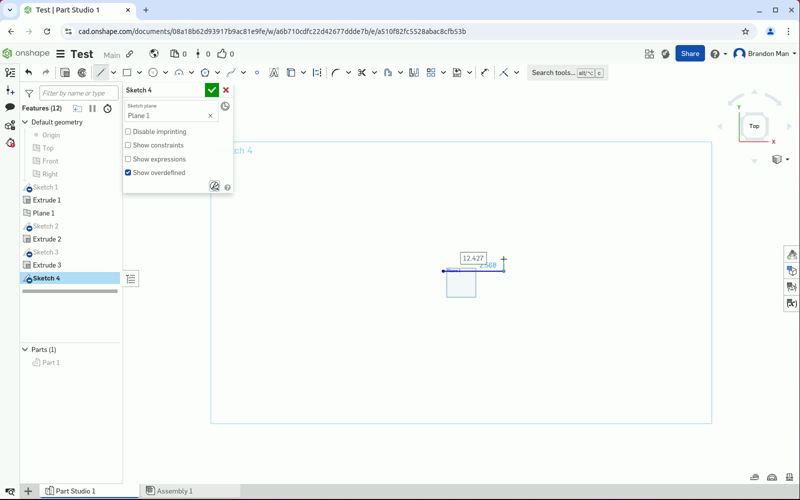
key_up(shift)
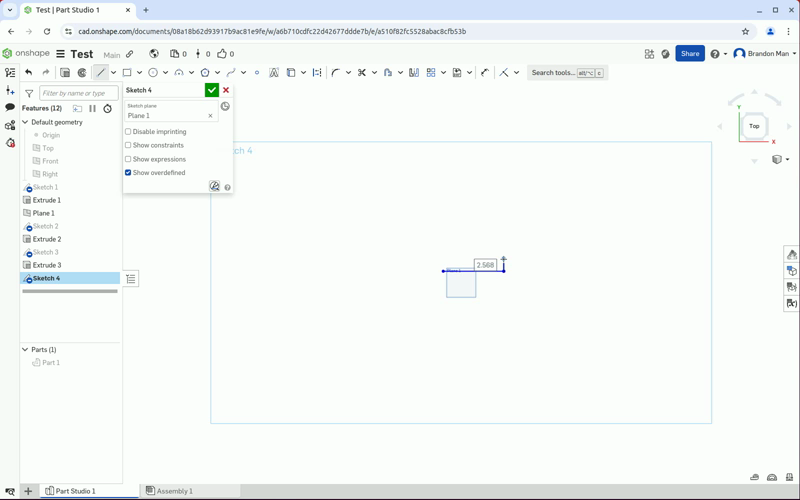
key_down(shift)
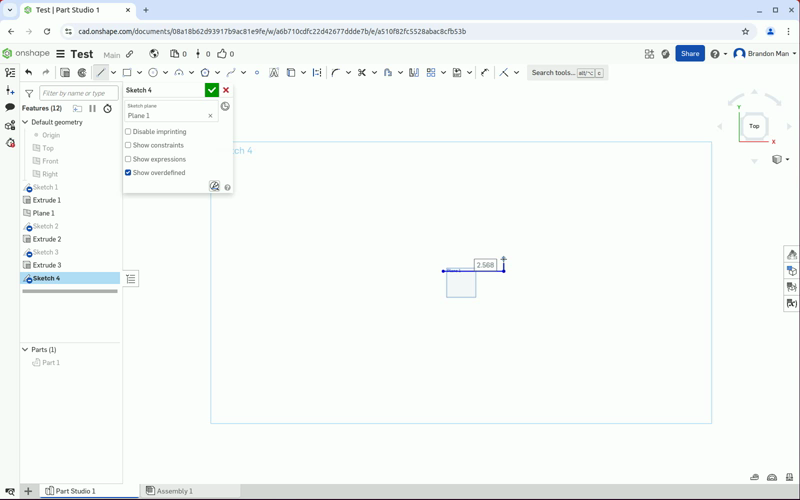
mouse_move(443, 258)
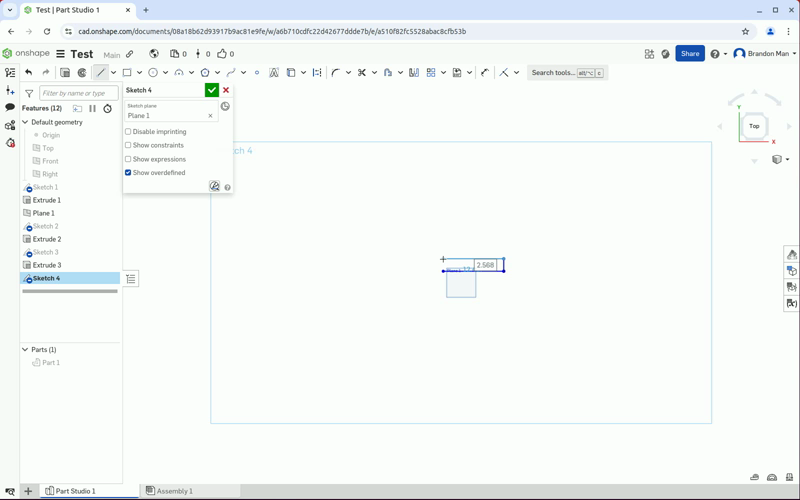
click(443, 258)
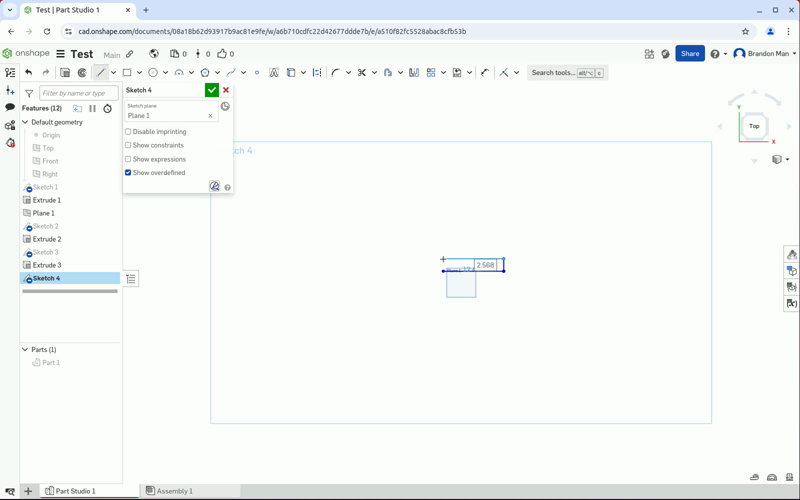
key_up(shift)
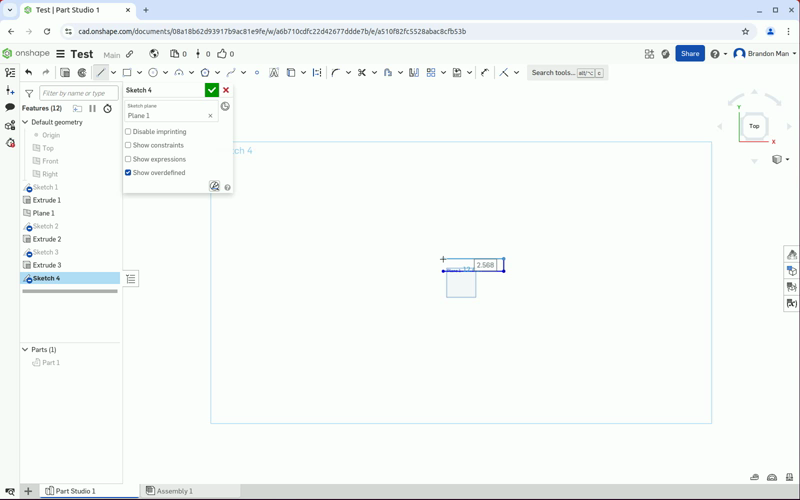
mouse_move(473, 258)
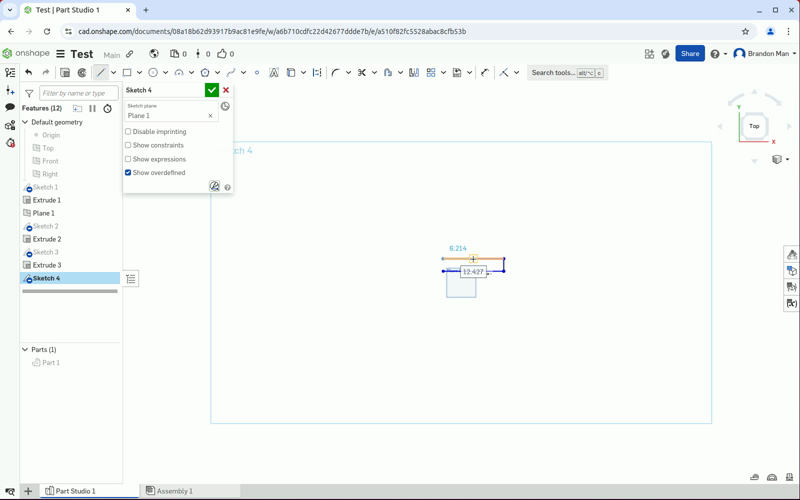
key_down(shift)
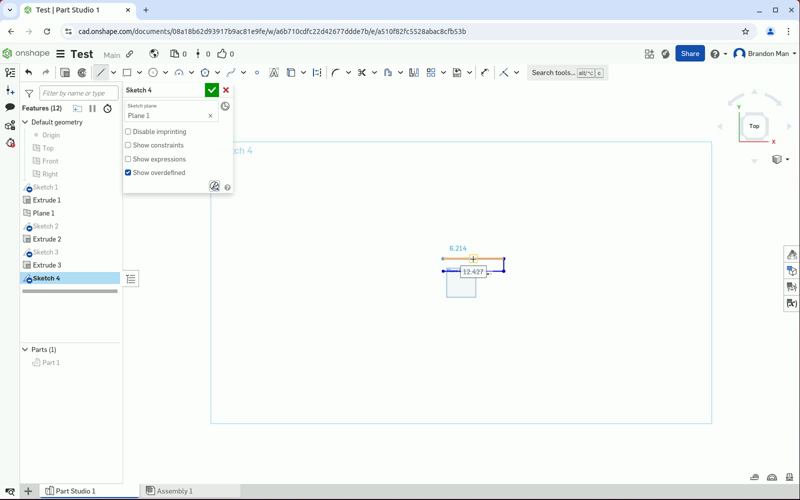
mouse_move(443, 271)
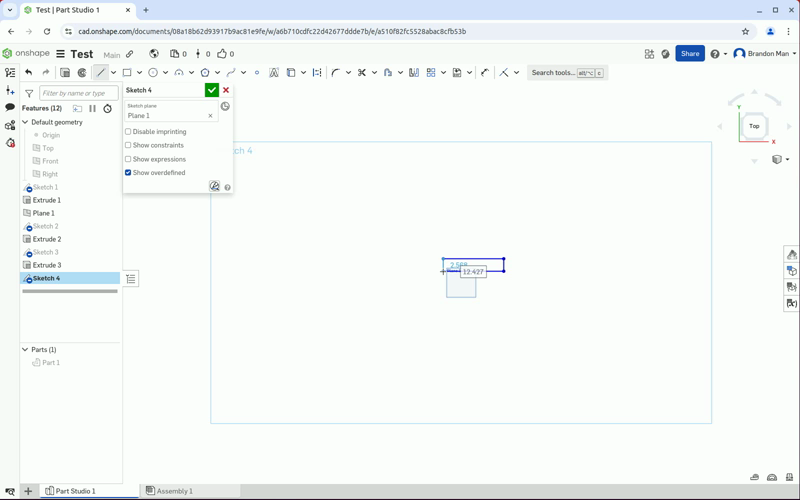
key_up(shift)
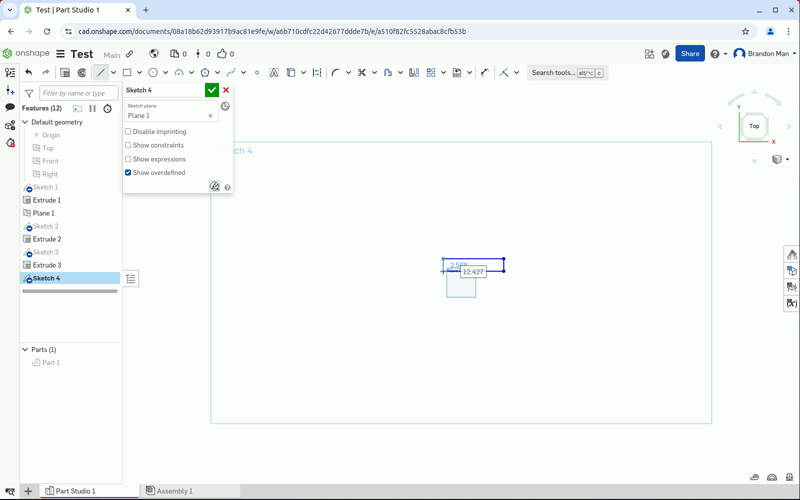
click(443, 271)
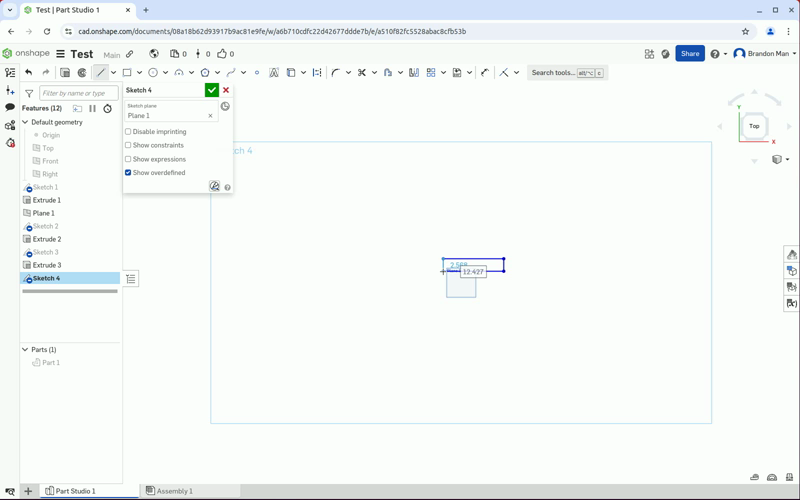
key(esc)
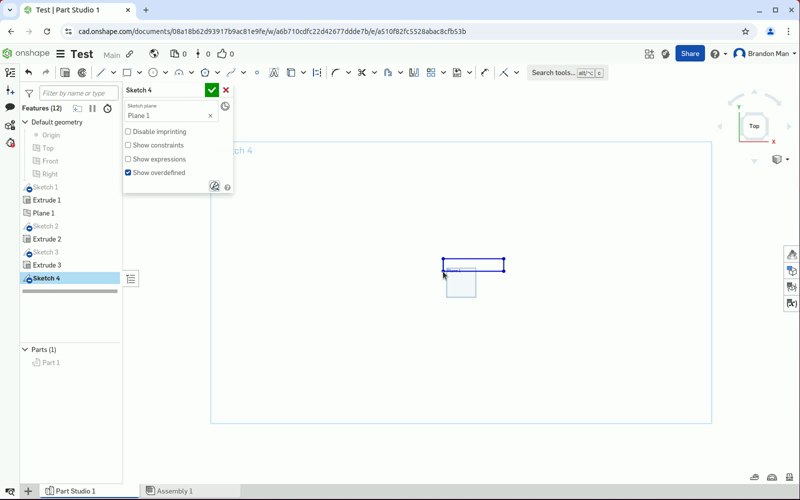
mouse_move(462, 264)
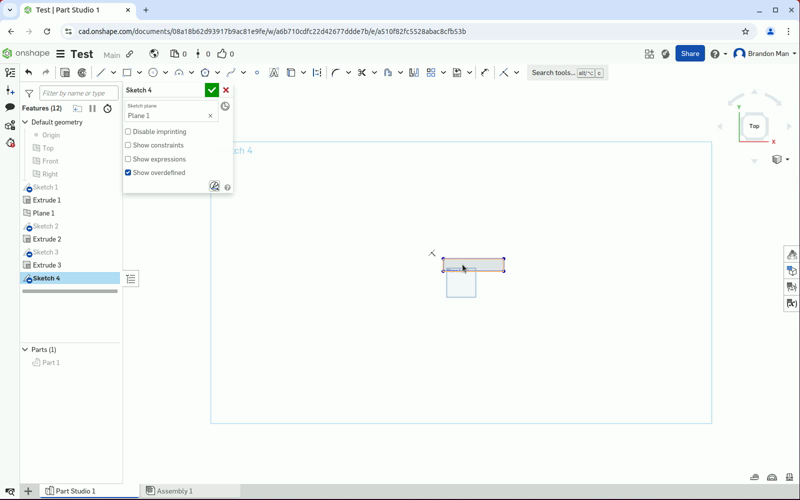
scroll(6)
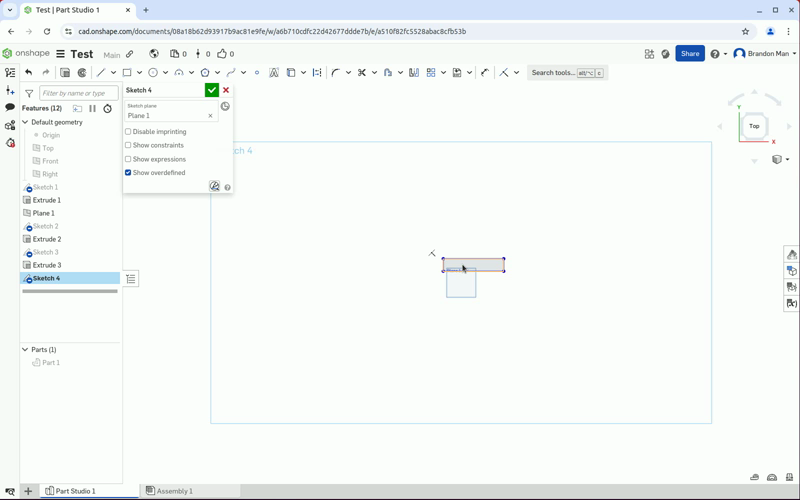
scroll(6)
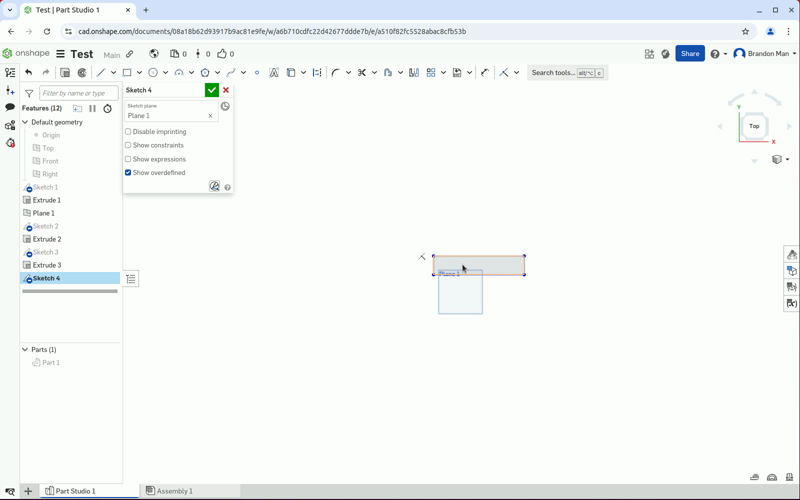
scroll(6)
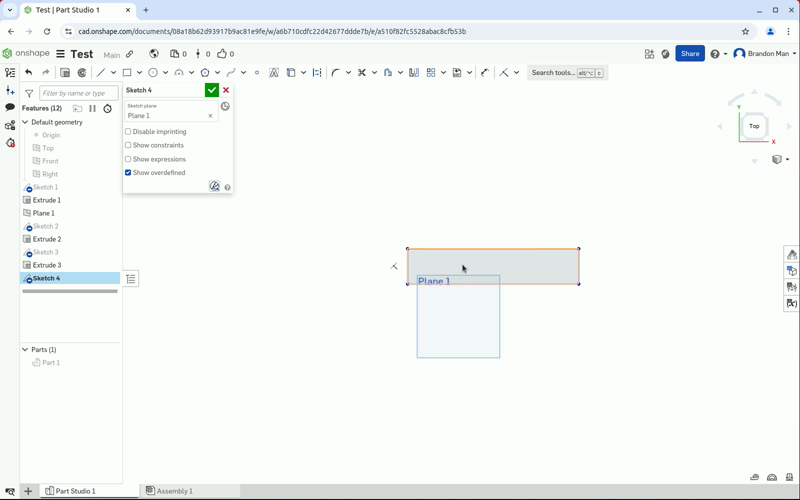
scroll(6)
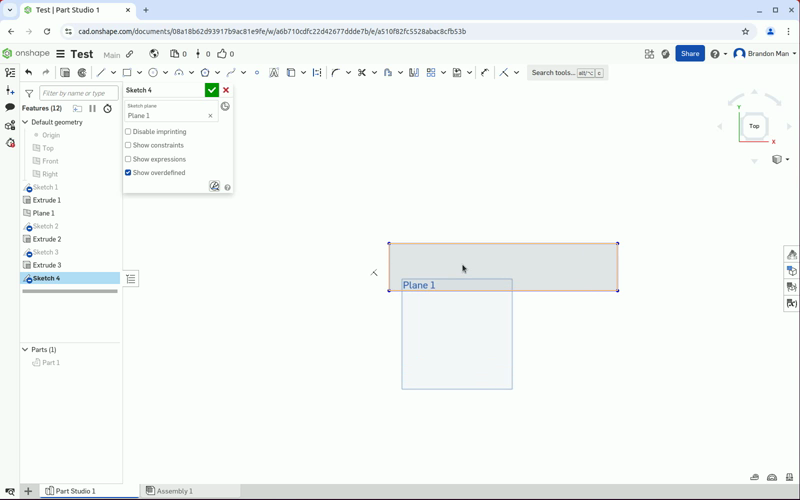
scroll(6)
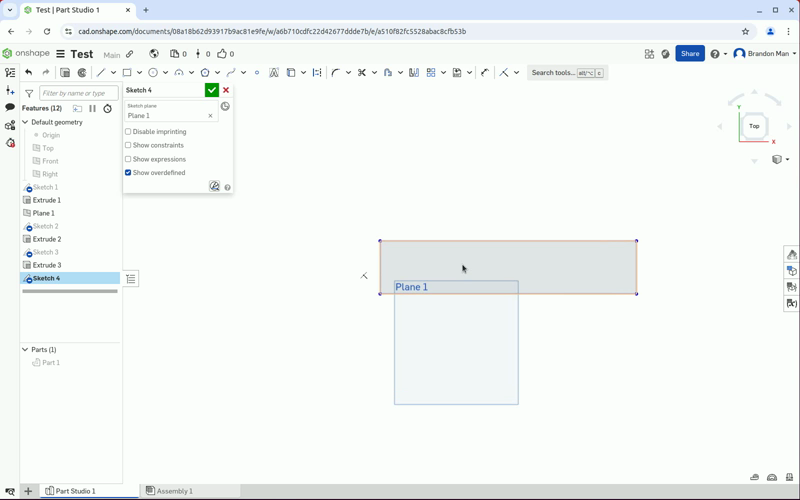
scroll(6)
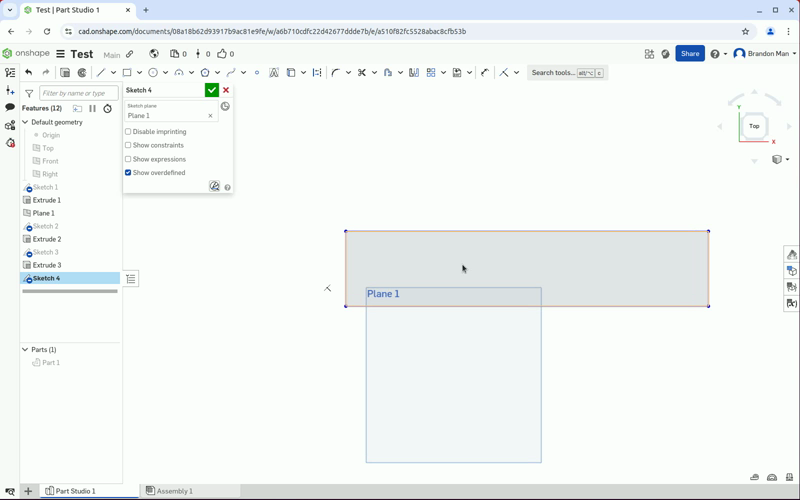
scroll(6)
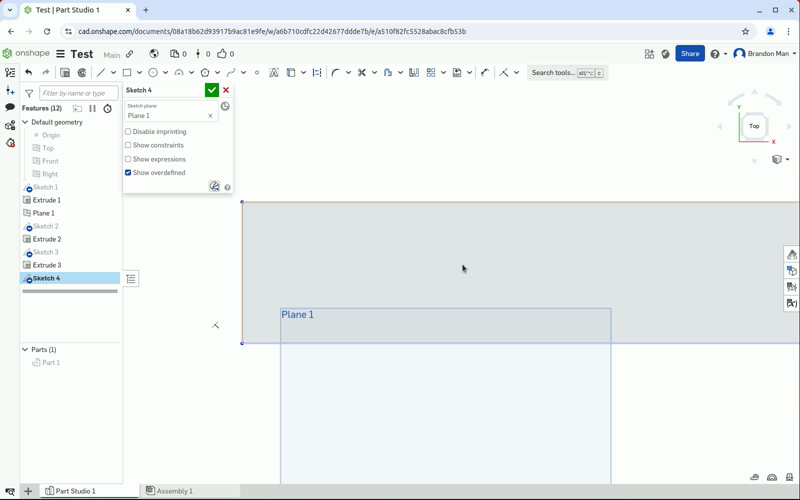
click(462, 264)
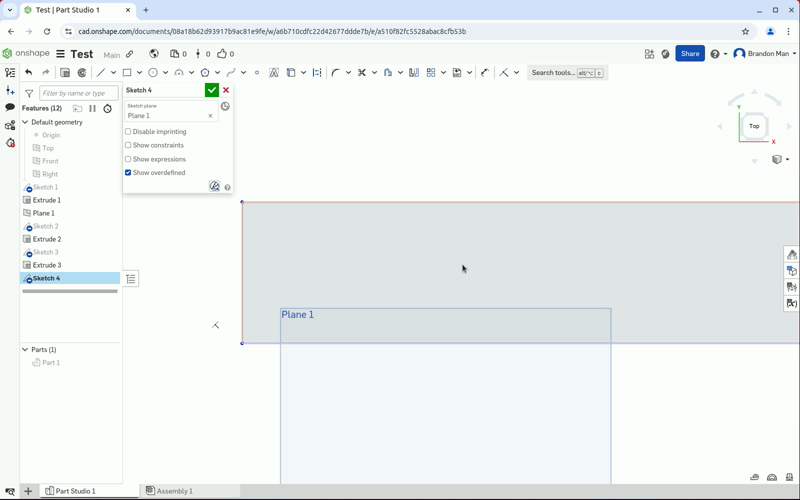
scroll(-6)
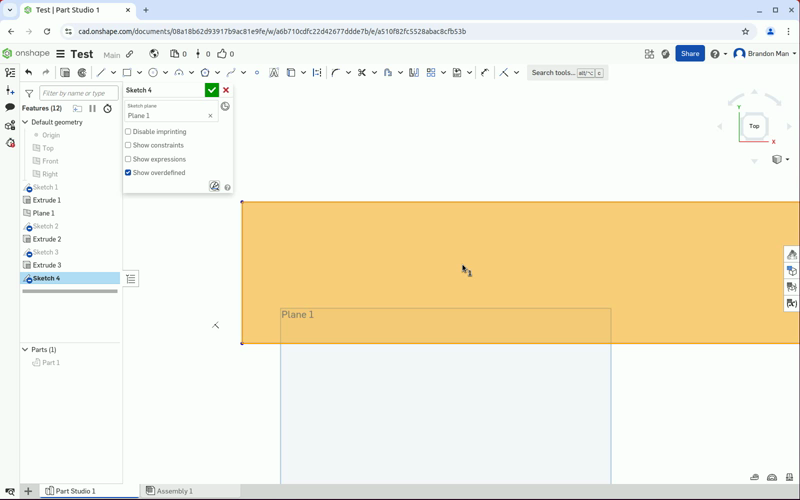
scroll(-6)
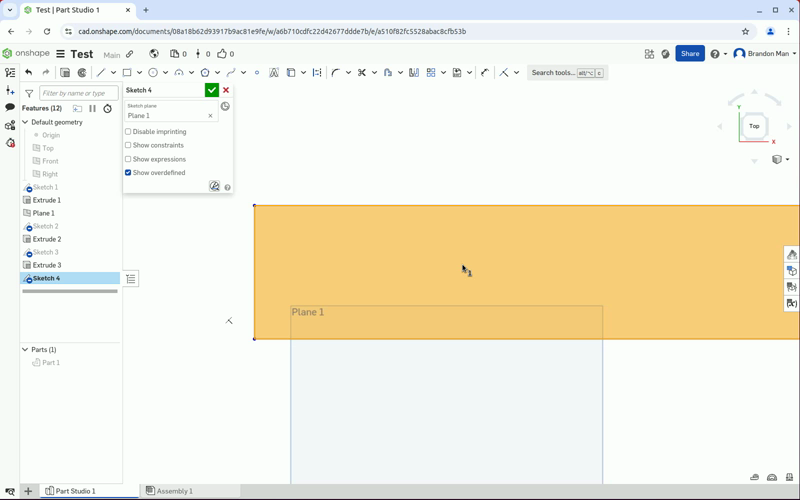
scroll(-6)
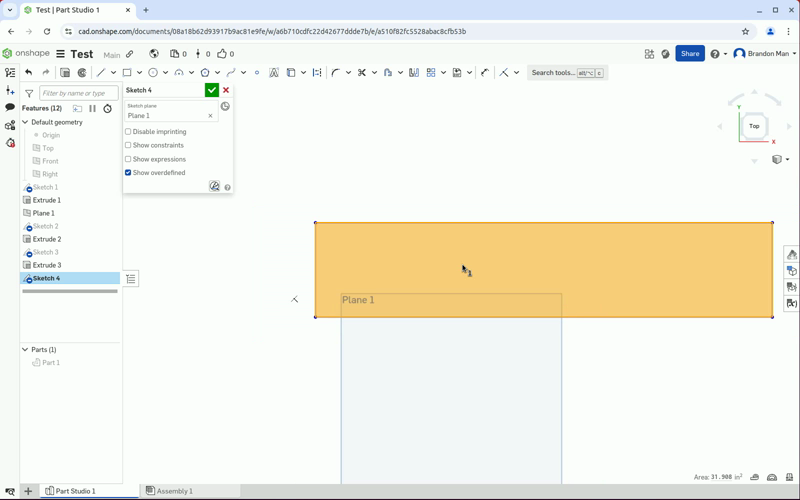
scroll(-6)
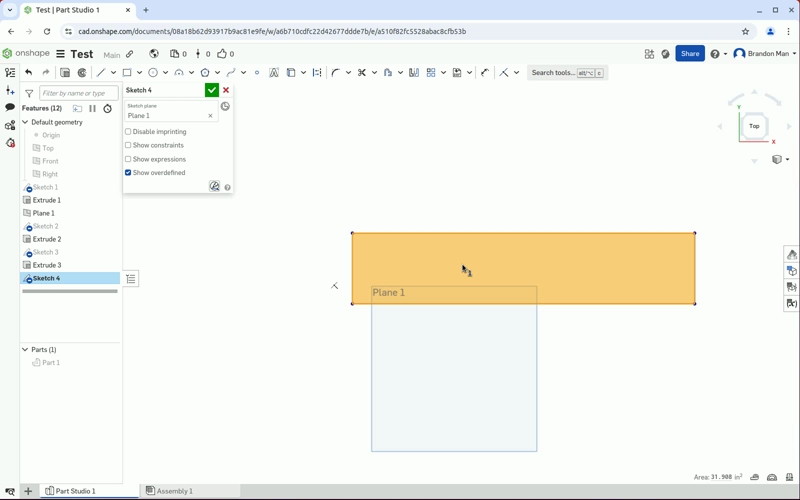
scroll(-6)
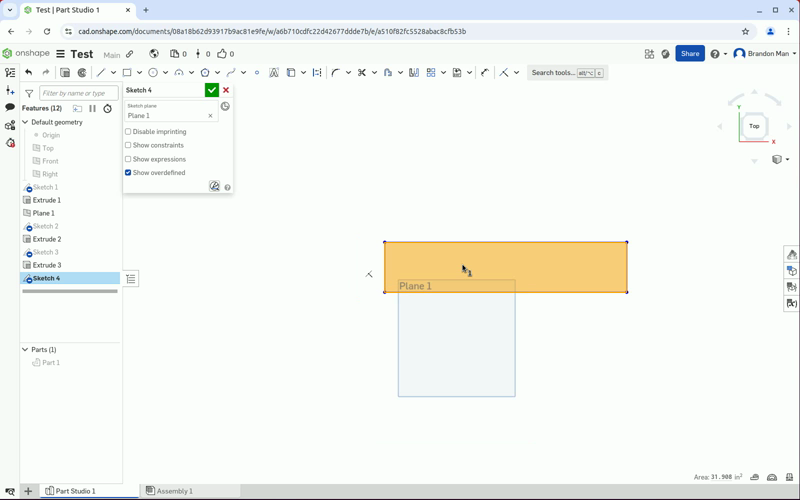
scroll(-6)
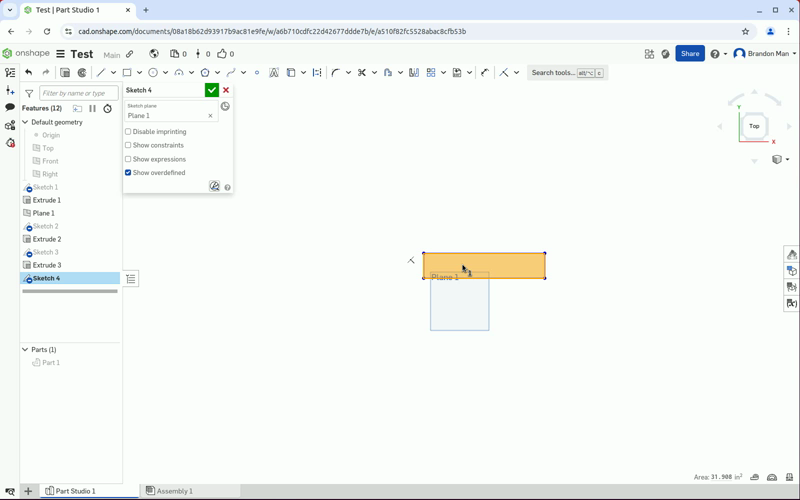
scroll(-6)
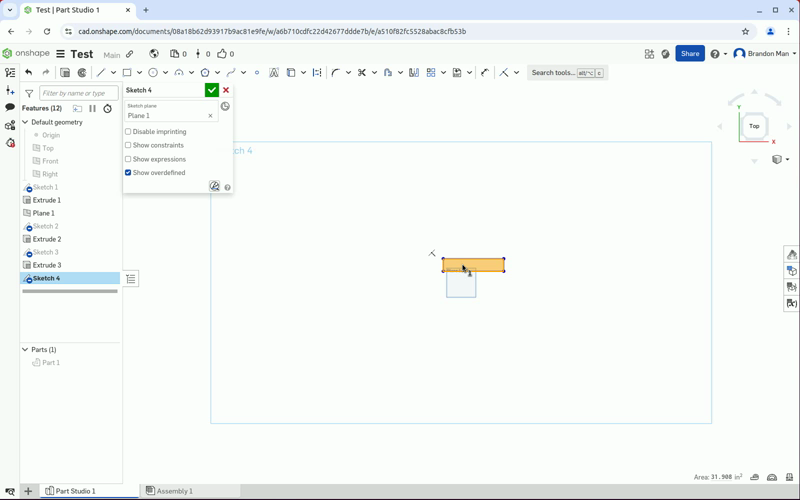
mouse_move(73, 352)
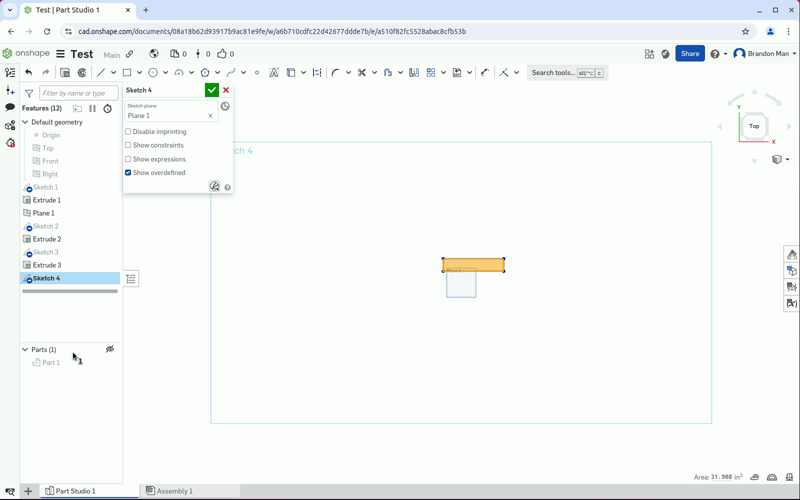
key(shift+y)
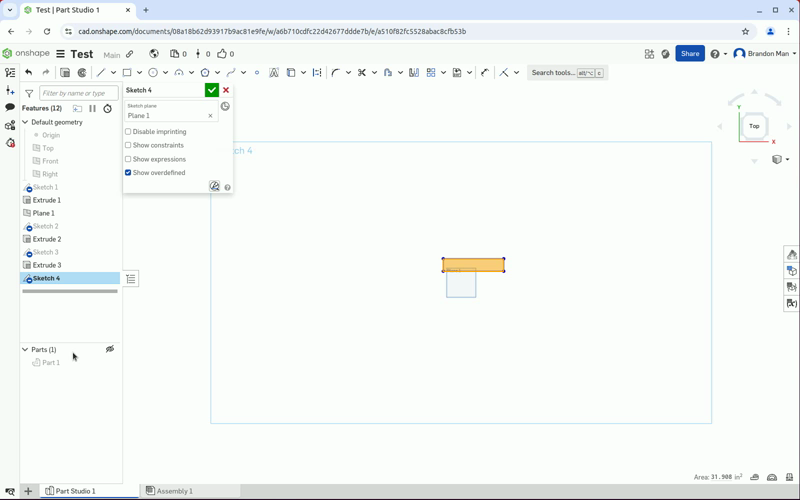
key(shift+e)
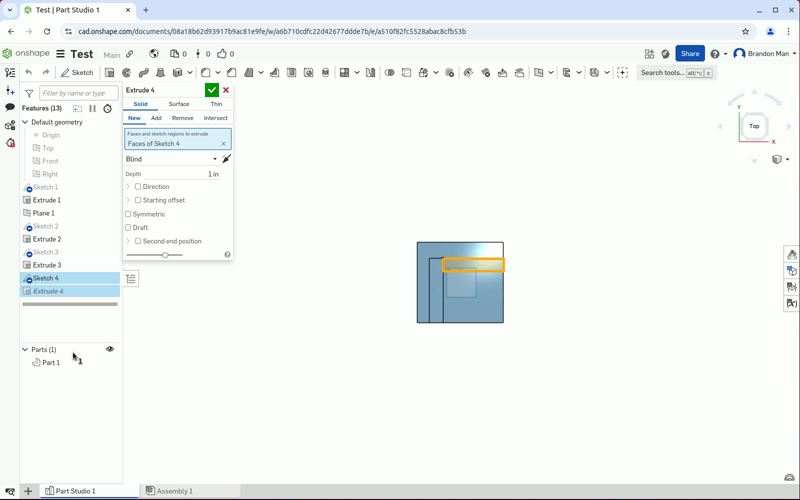
mouse_move(143, 106)
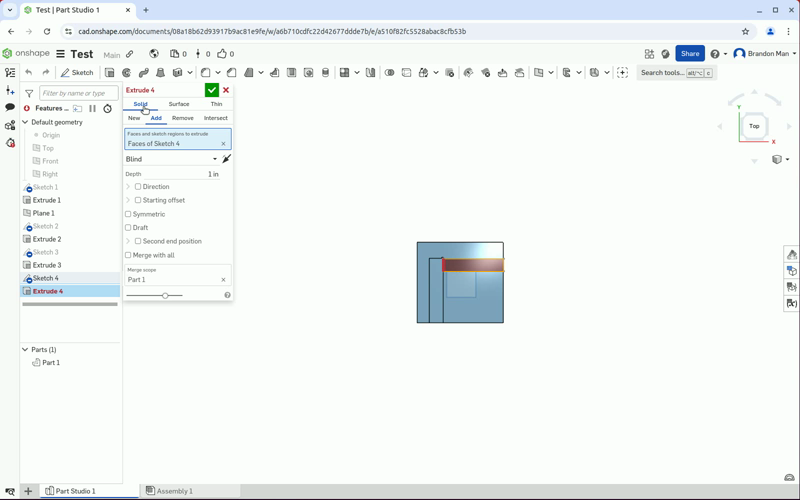
click(143, 106)
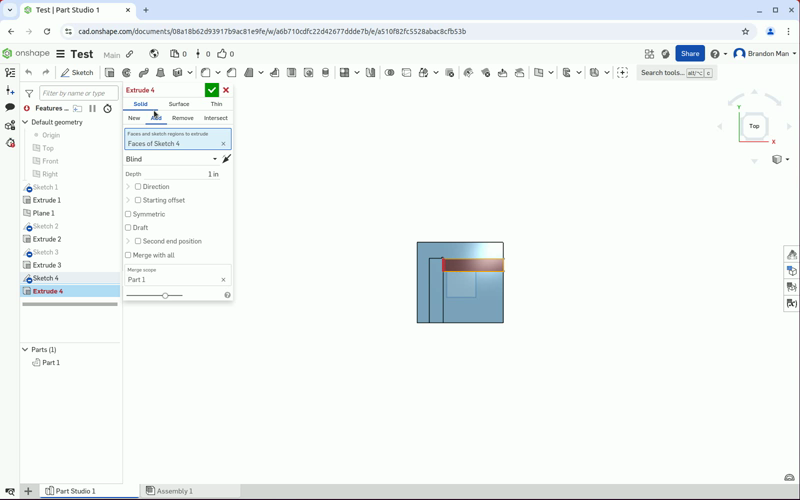
mouse_move(186, 120)
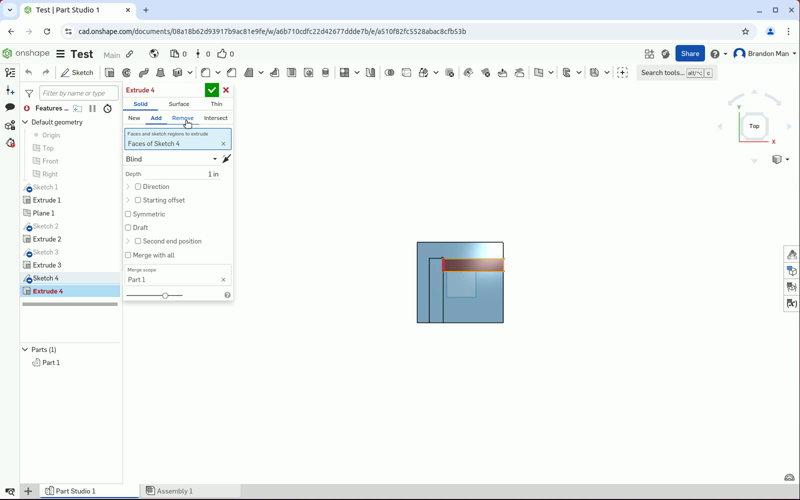
click(186, 120)
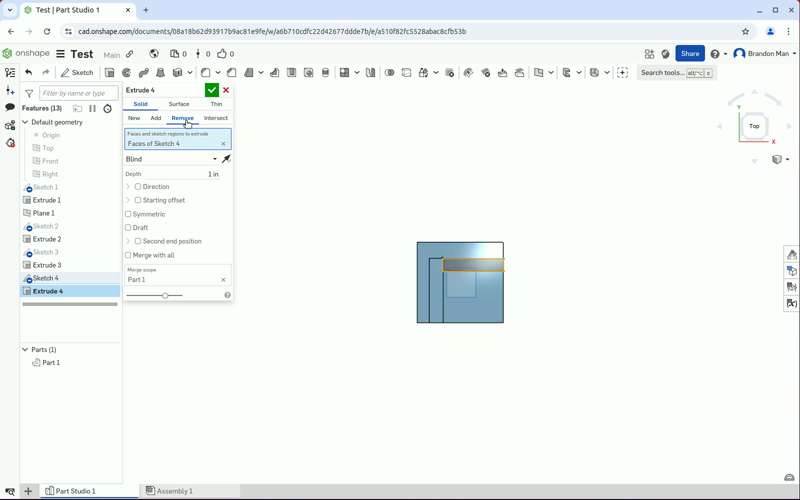
key(tab, 4)
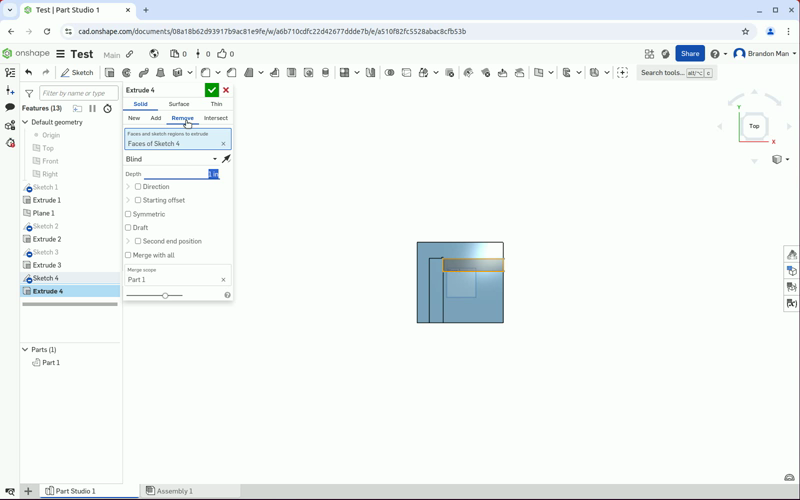
text(13.239)
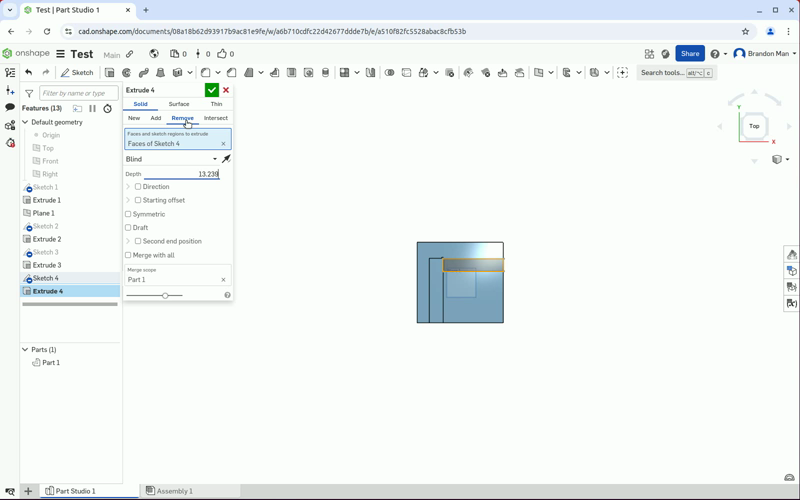
key(tab, 6)
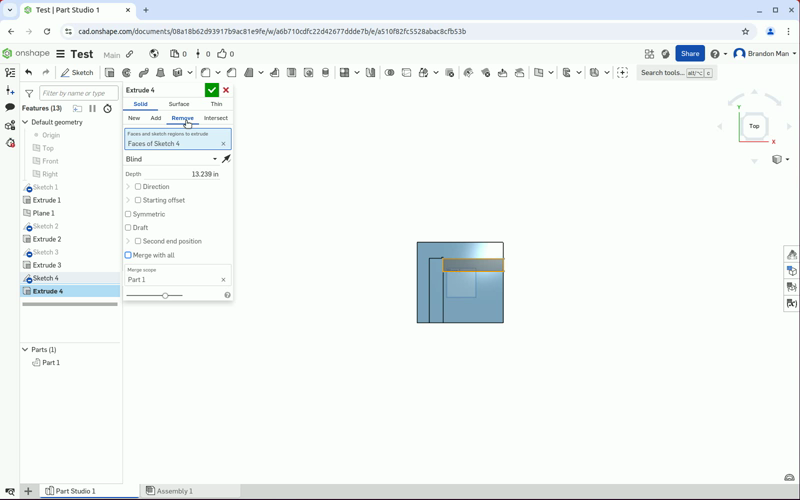
key(space)
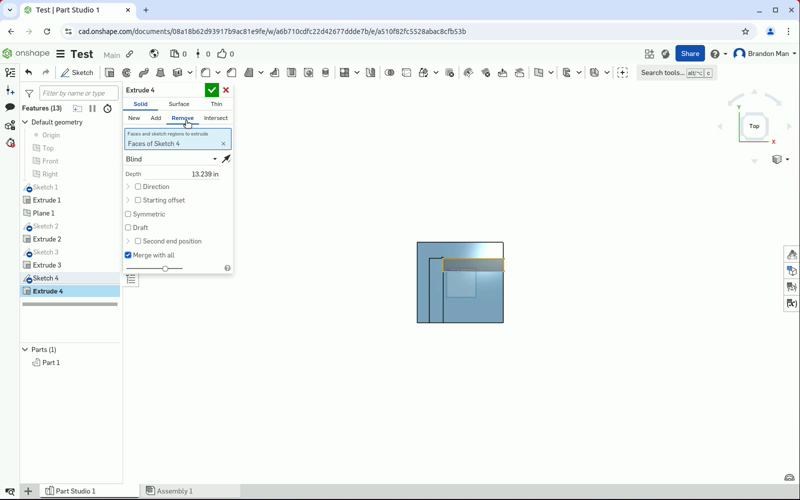
key(enter)
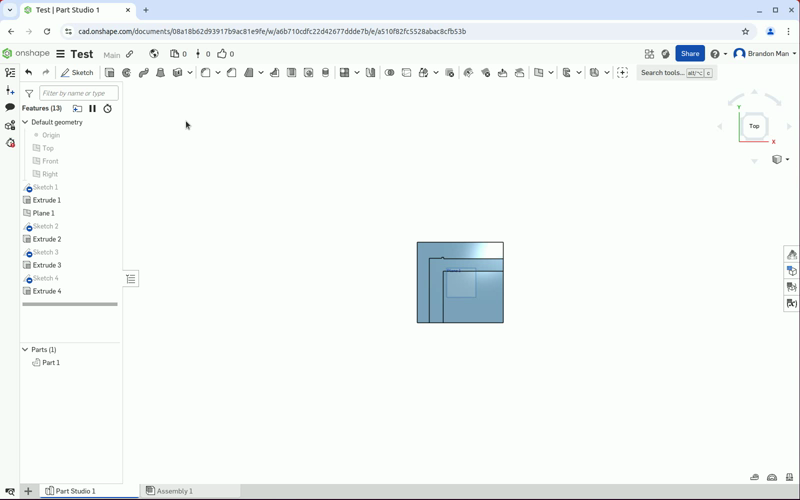
key(shift+h)
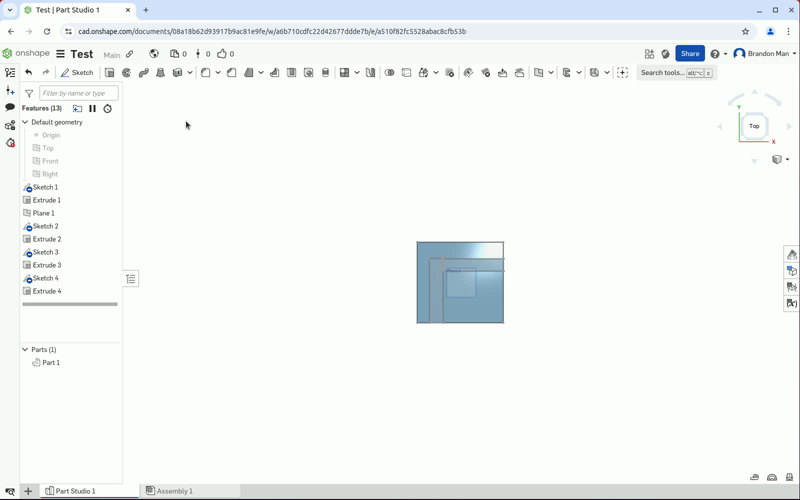
key(shift+h)
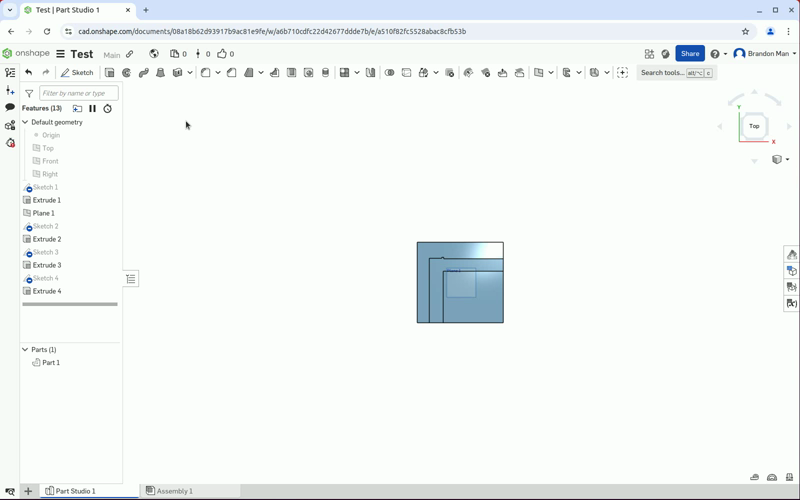
mouse_move(73, 189)
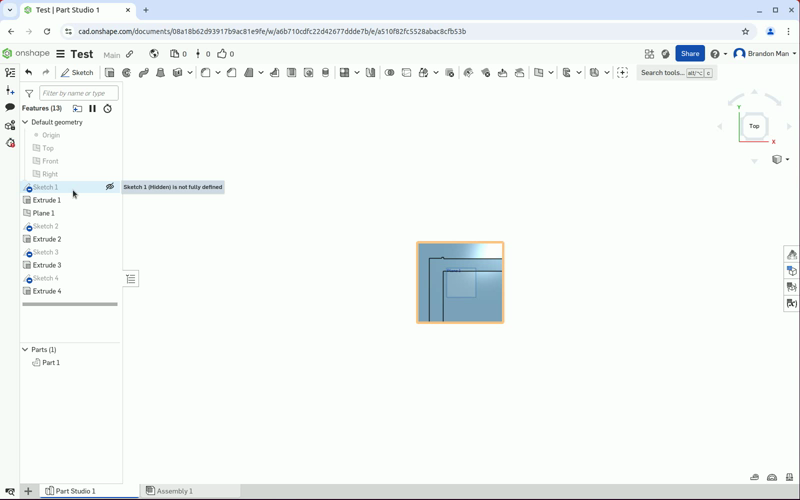
click(73, 189)
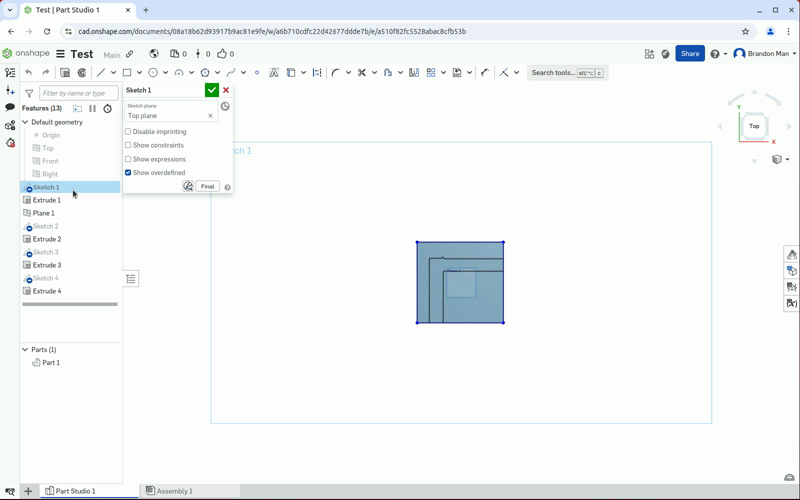
mouse_move(229, 92)
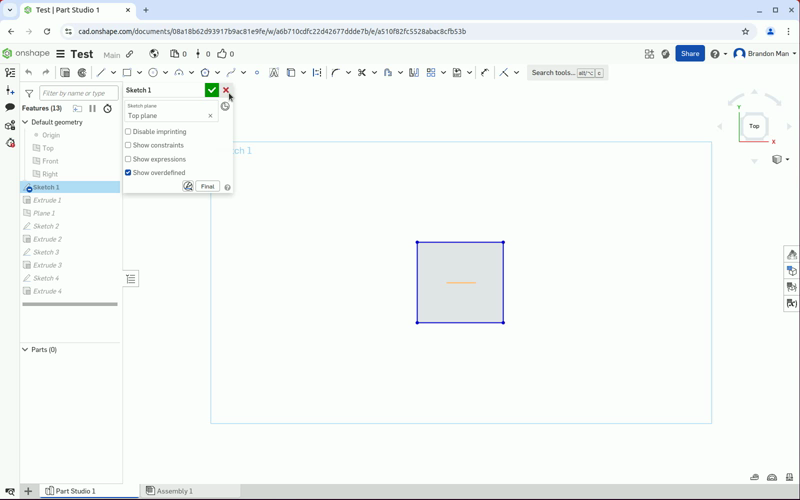
click(229, 92)
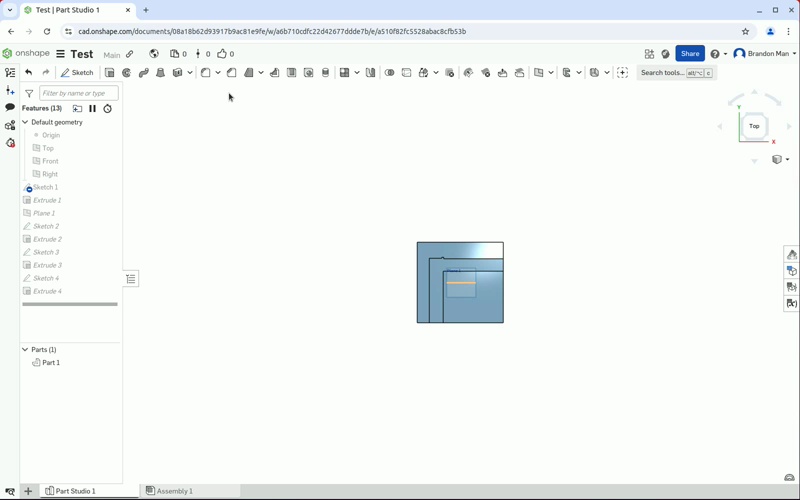
mouse_move(73, 352)
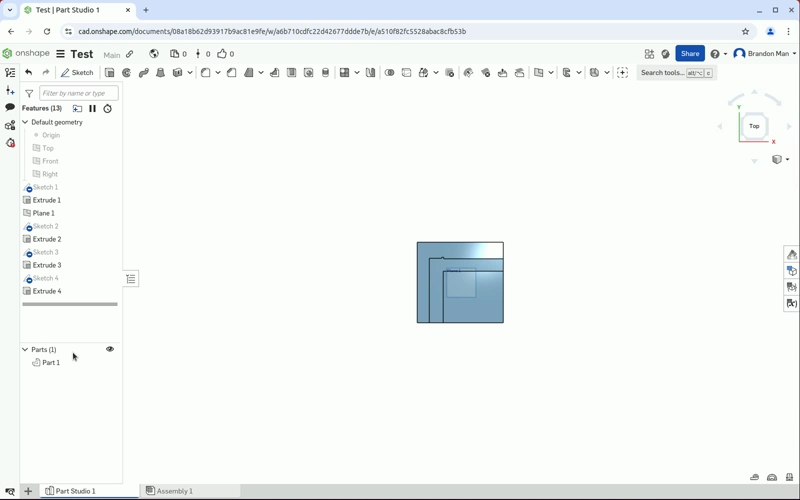
key(y)
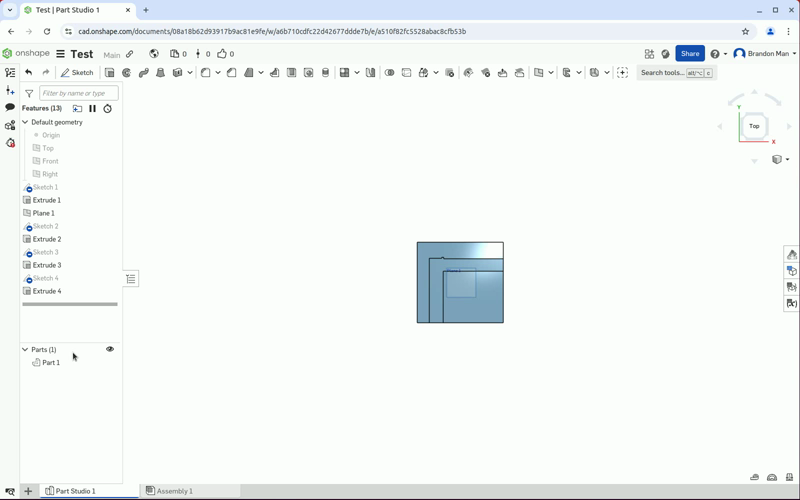
key(shift+p)
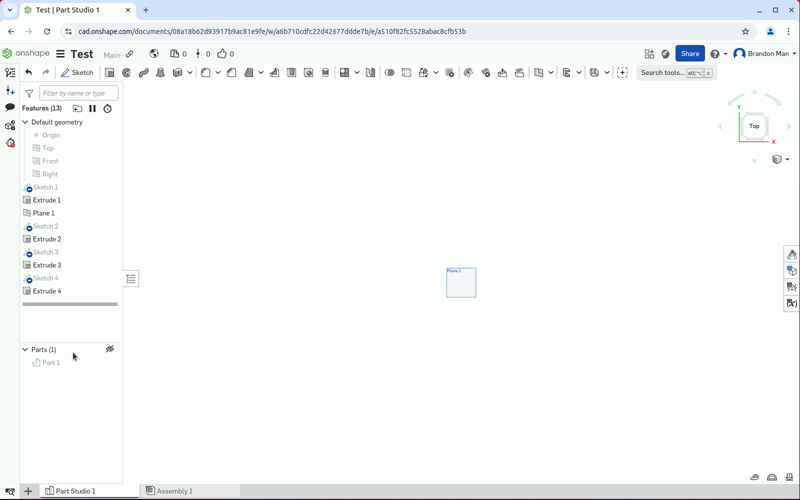
key(space)
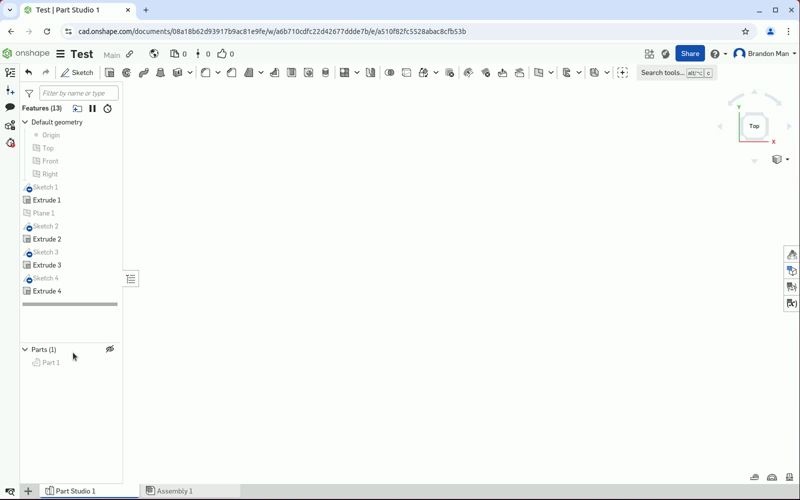
key_down(shift)
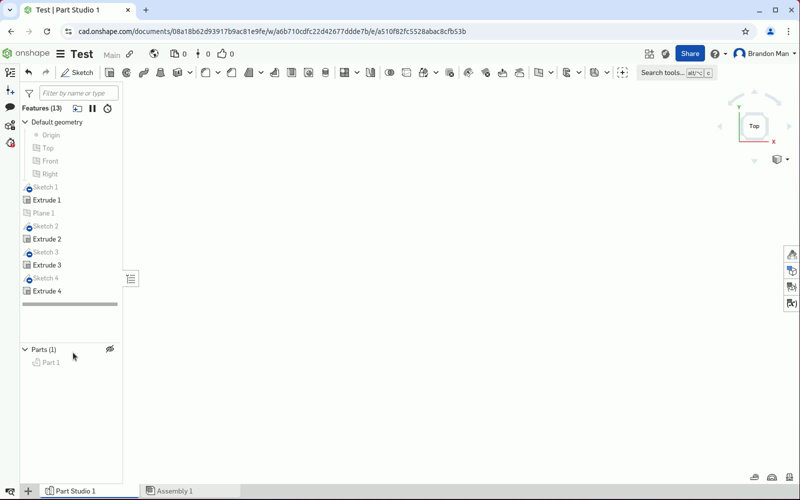
key(up)
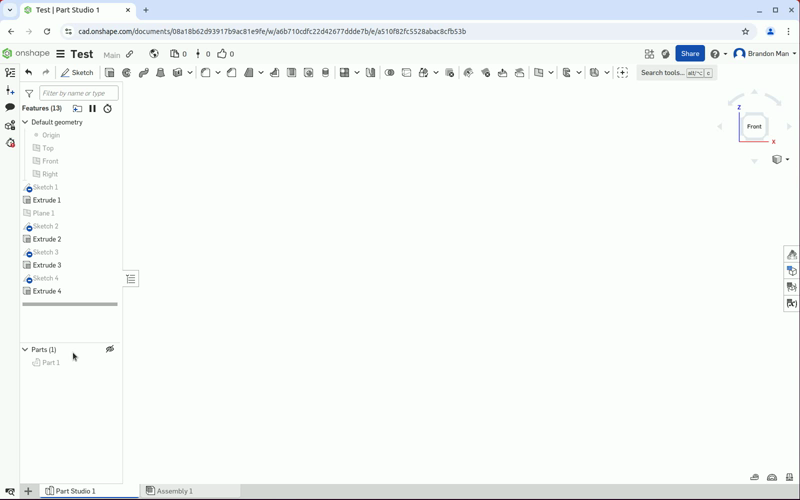
key_up(shift)
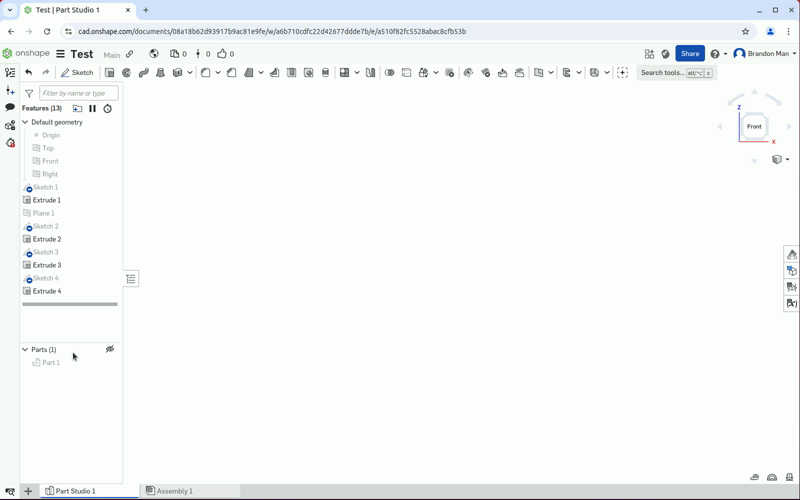
mouse_move(73, 352)
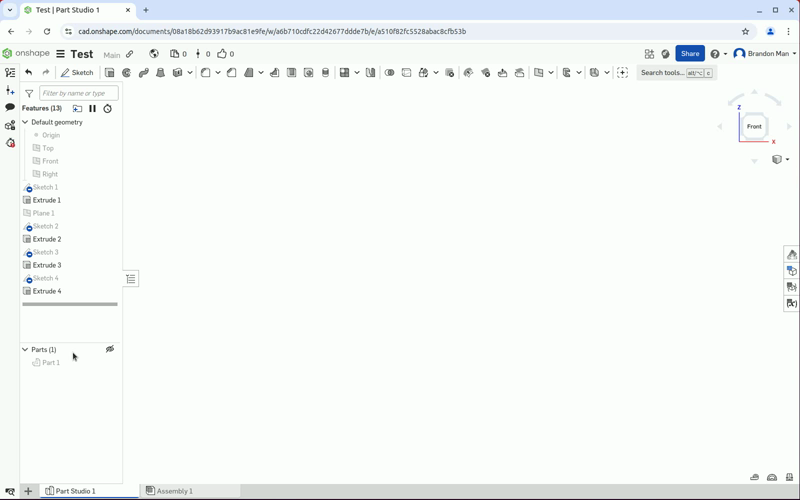
key(shift+y)
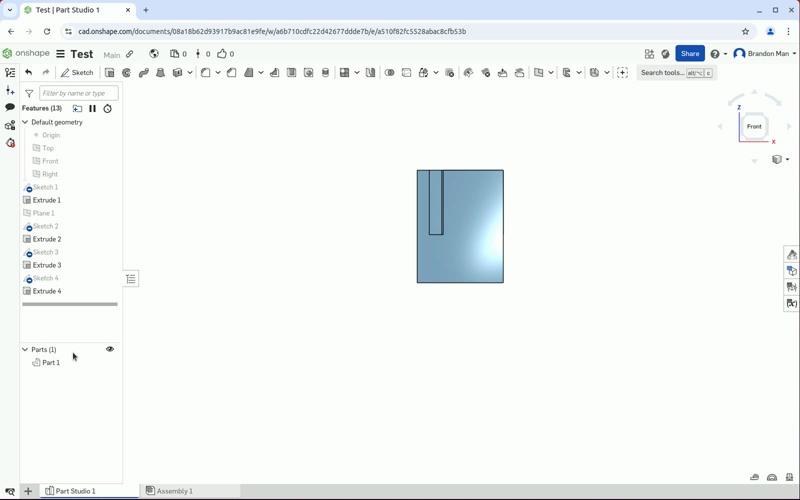
mouse_move(541, 75)
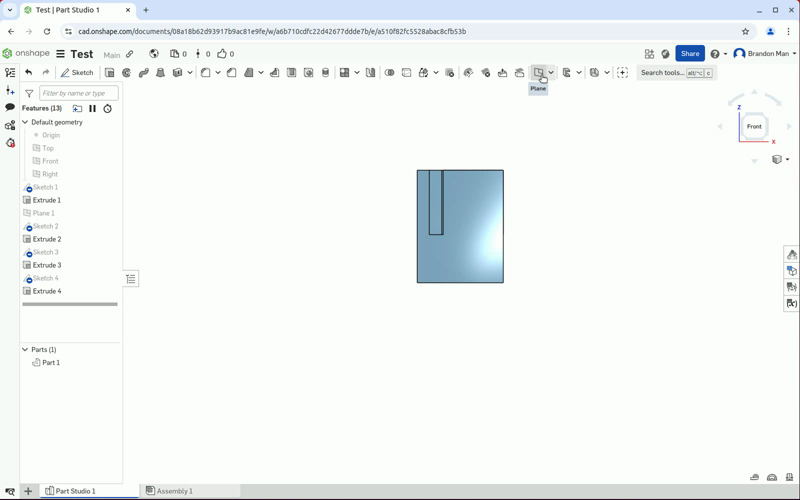
click(541, 75)
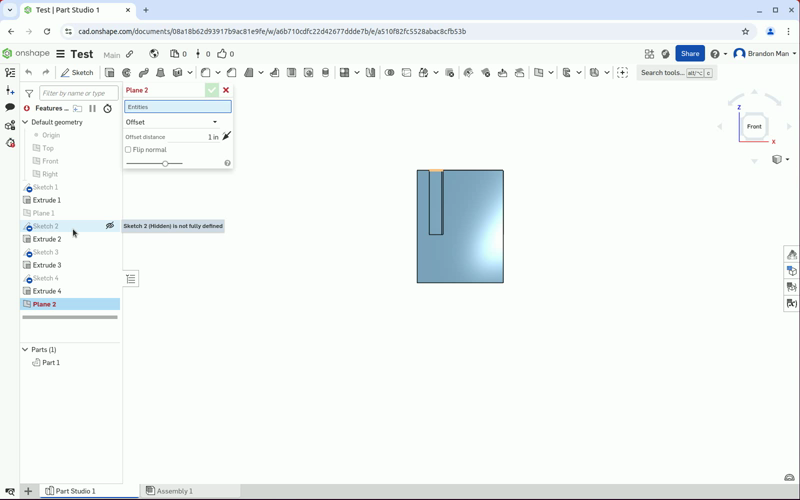
scroll(3)
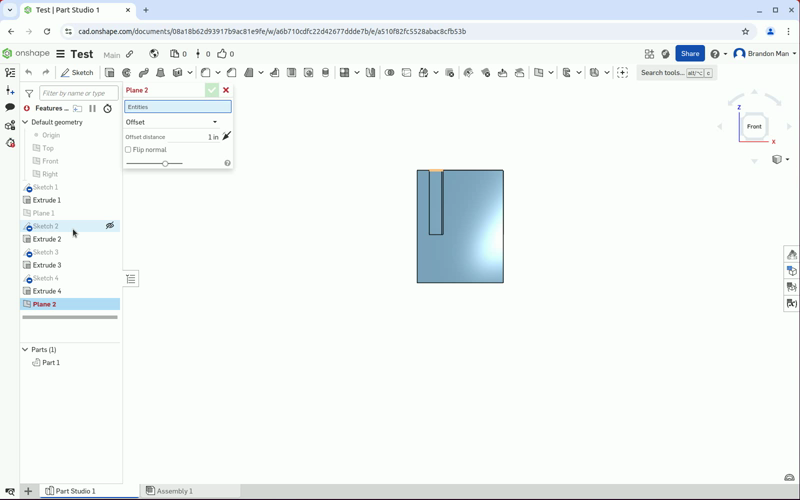
mouse_move(73, 163)
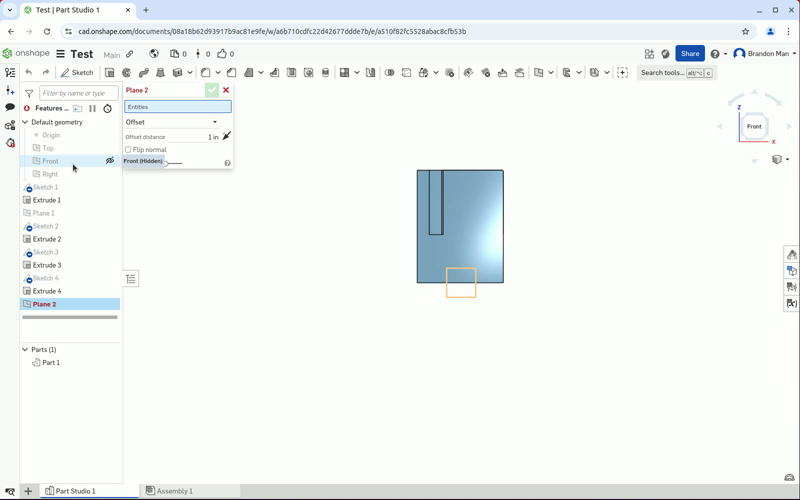
click(73, 163)
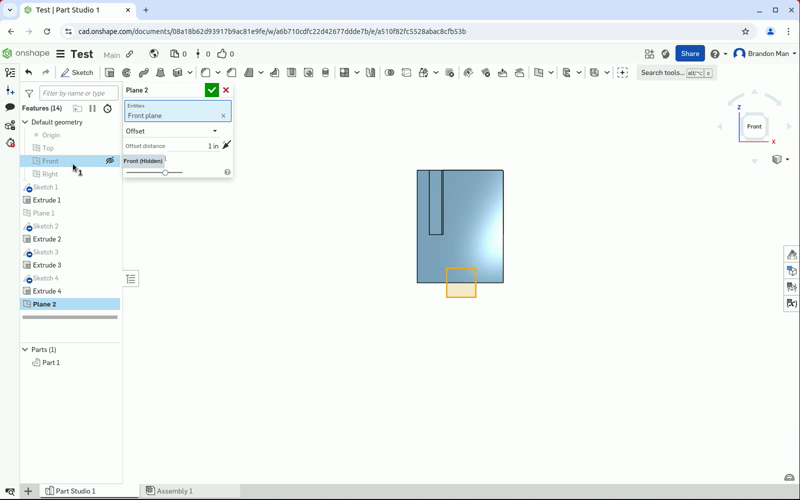
key(tab, 2)
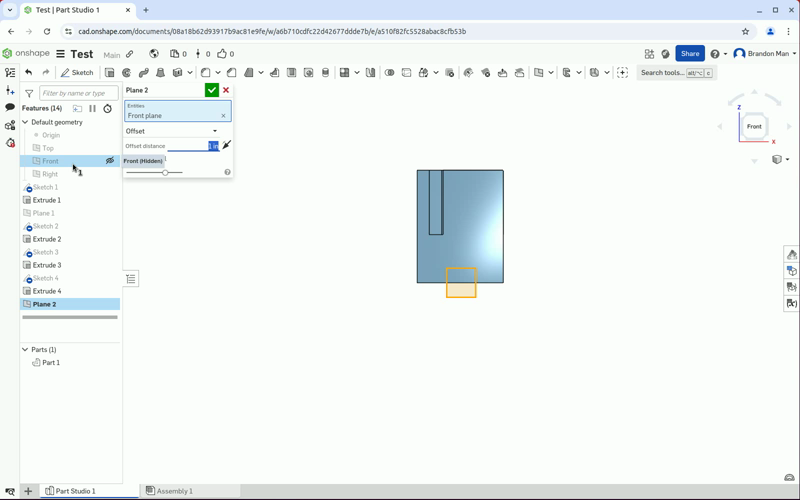
text(8.196)
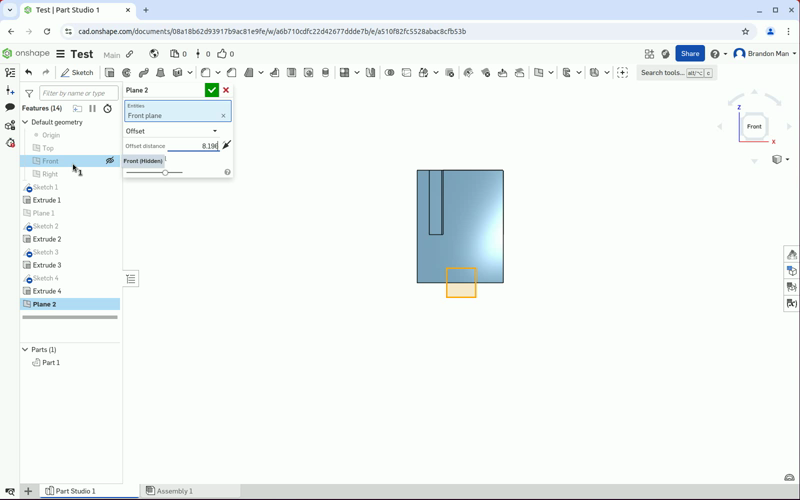
key(enter, 2)
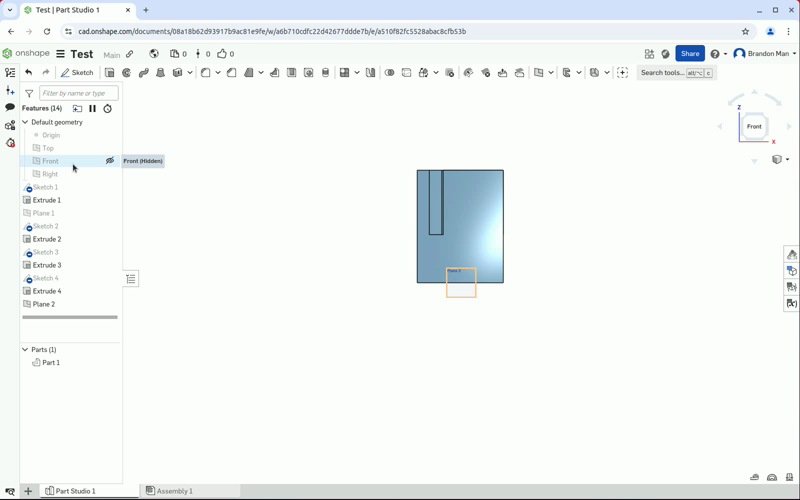
key(shift+s)
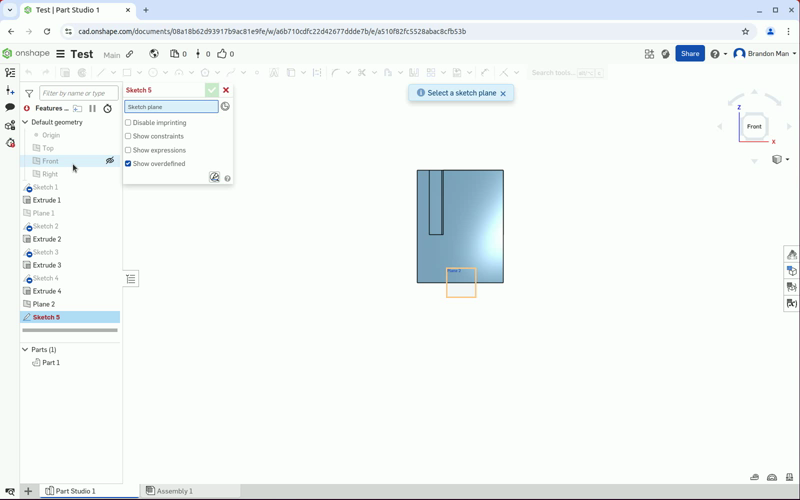
mouse_move(73, 306)
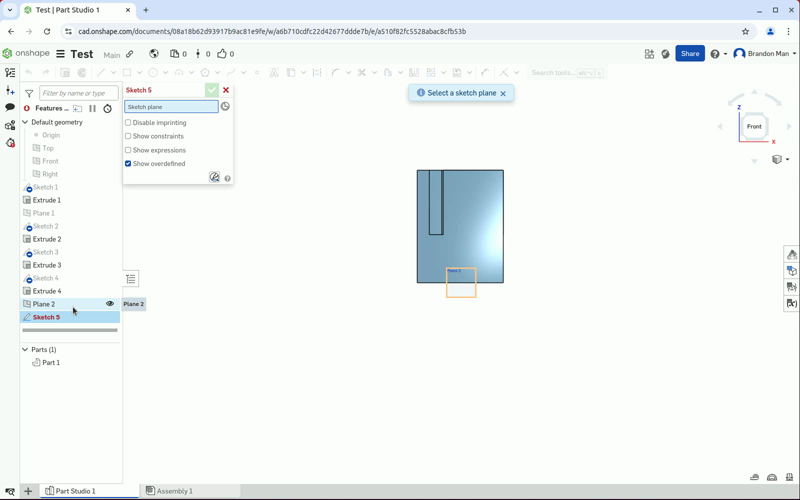
click(73, 306)
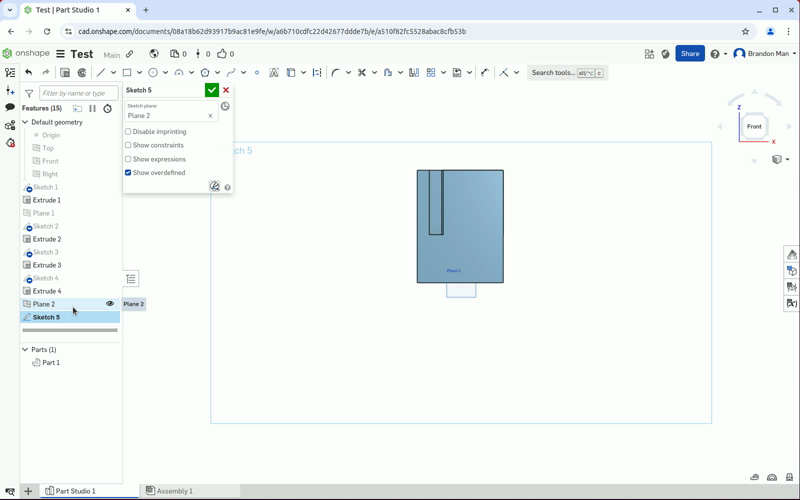
mouse_move(73, 352)
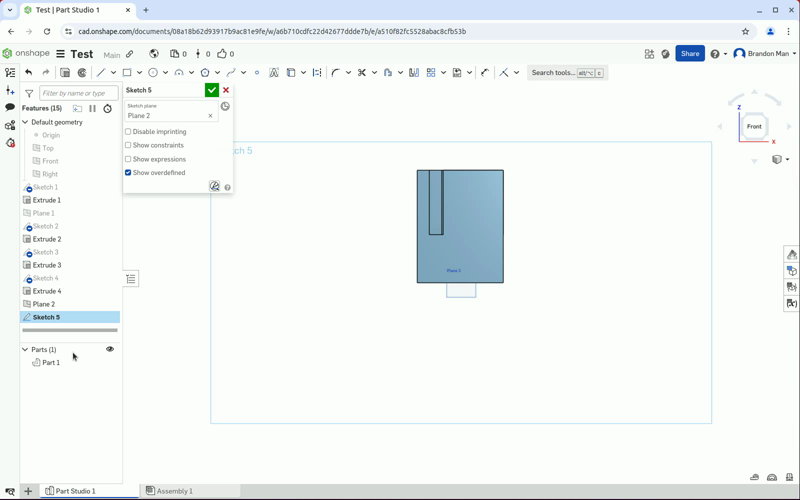
key(y)
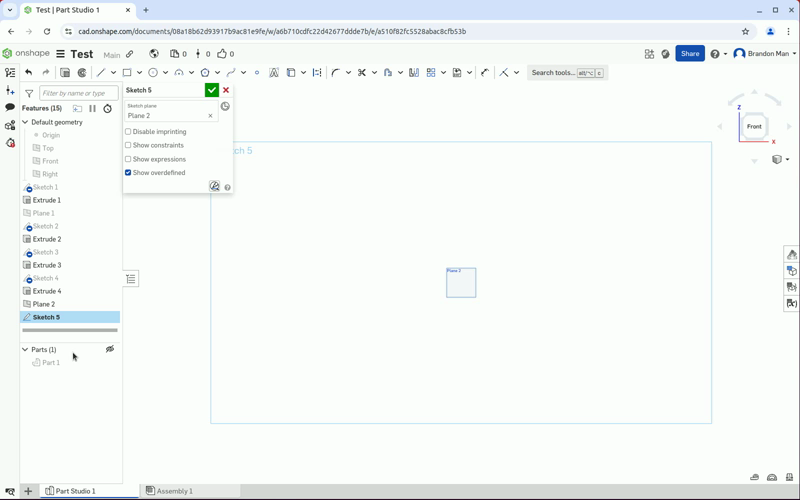
key(l)
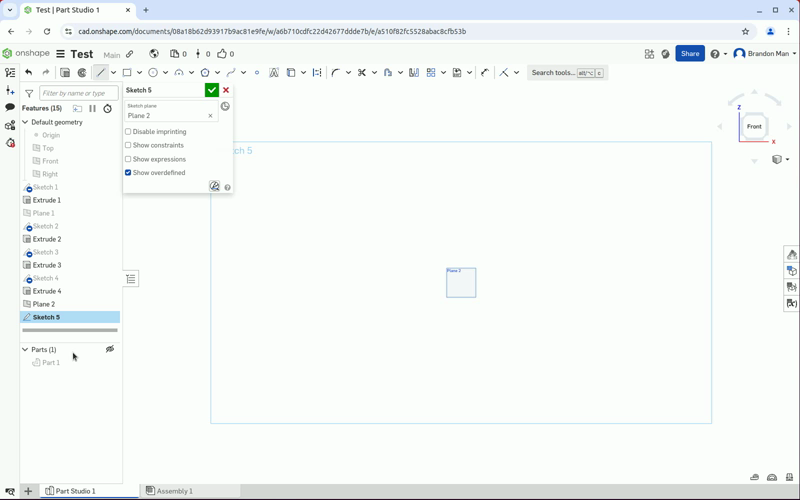
key_down(shift)
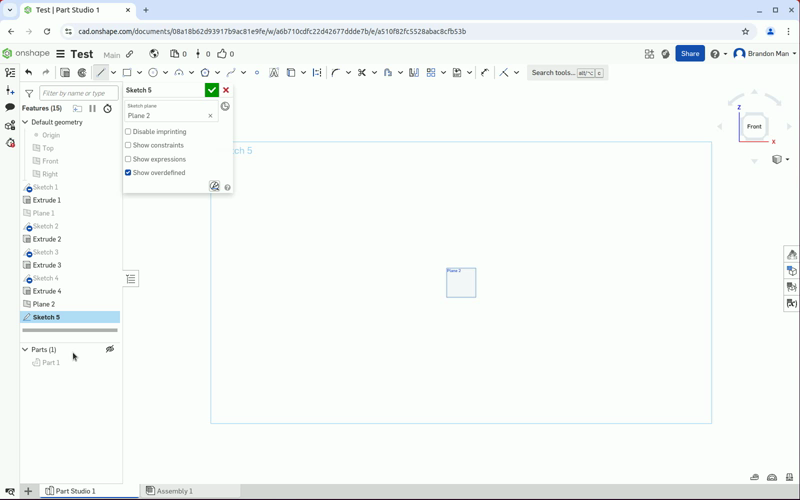
mouse_move(430, 270)
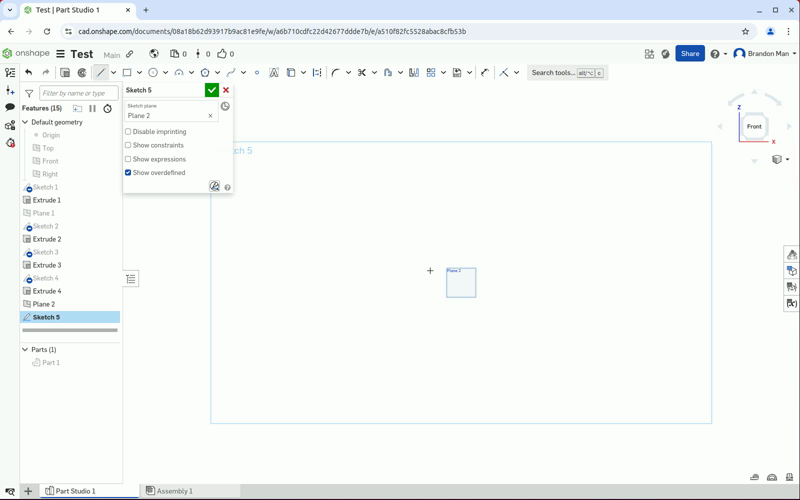
click(430, 270)
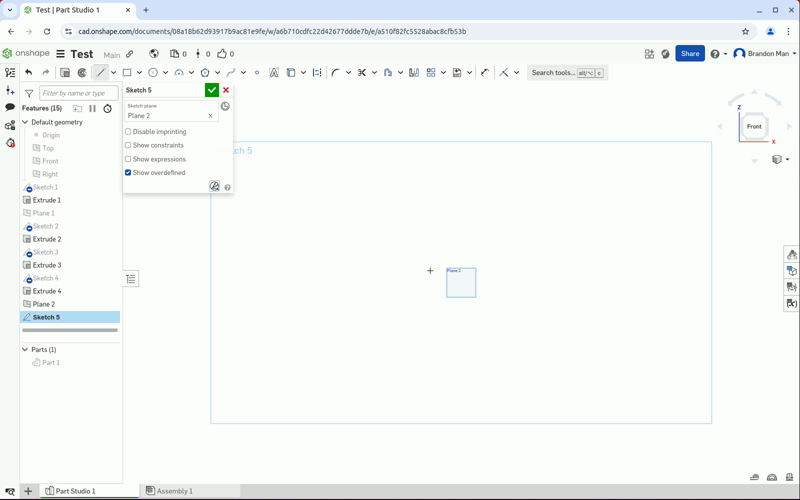
key_up(shift)
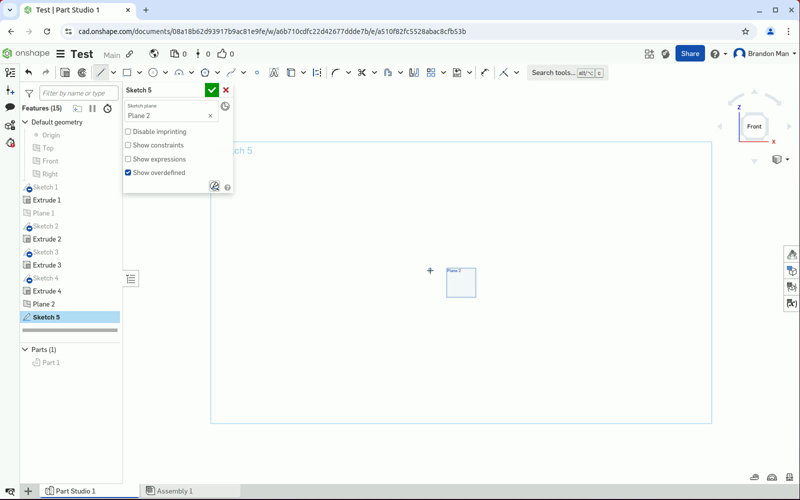
key_down(shift)
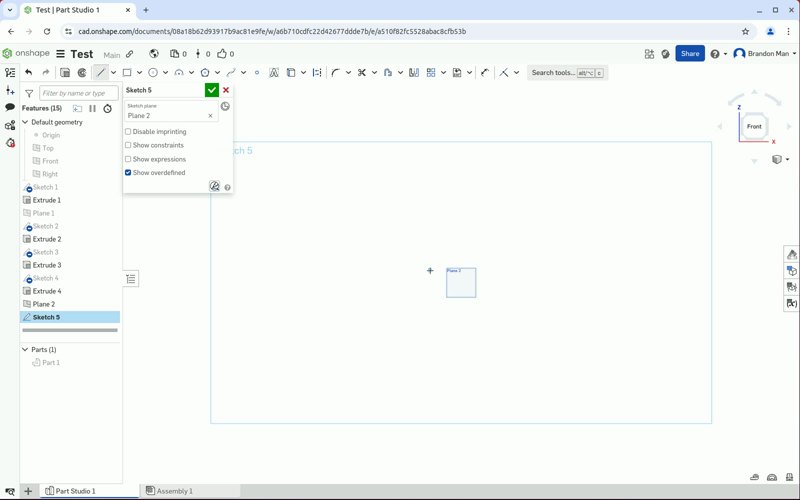
mouse_move(504, 270)
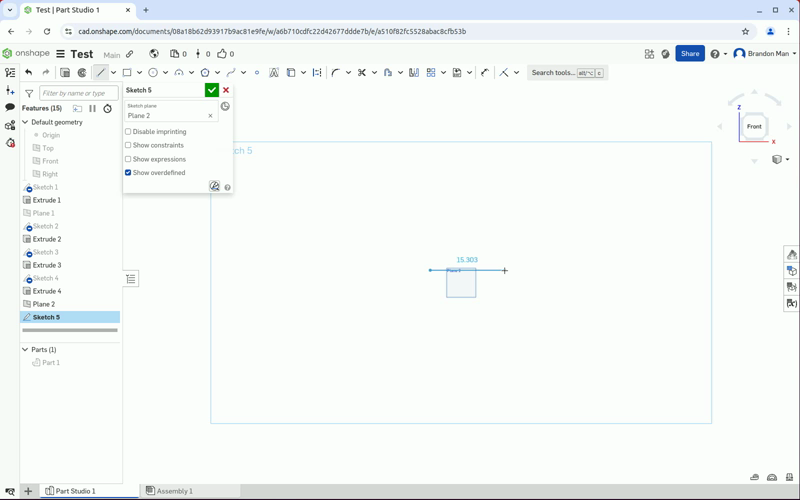
click(504, 270)
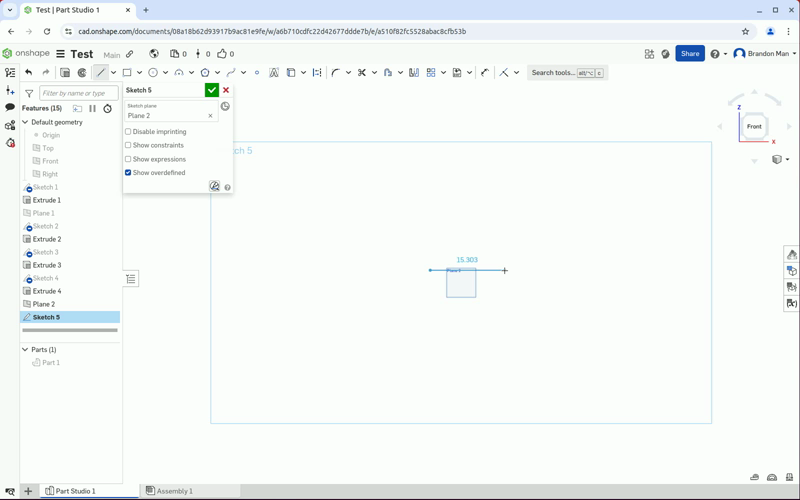
key_up(shift)
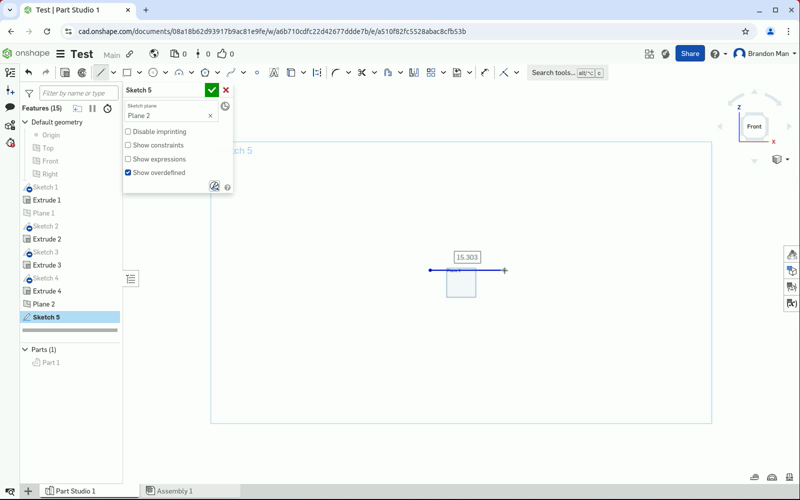
key_down(shift)
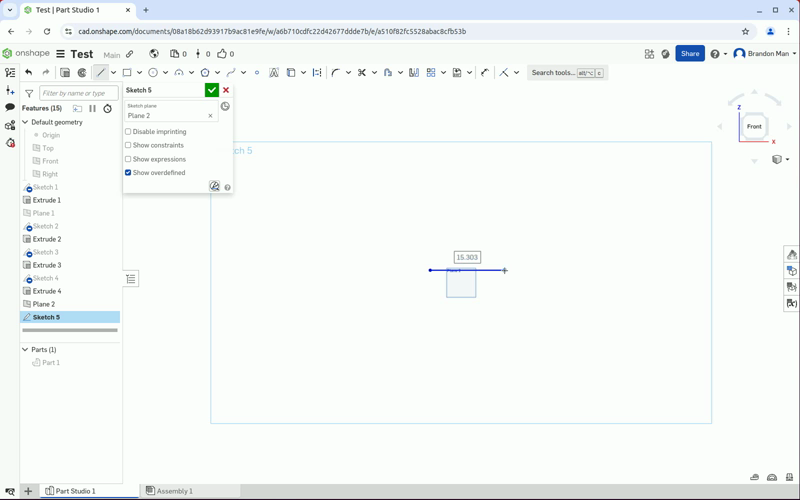
mouse_move(534, 270)
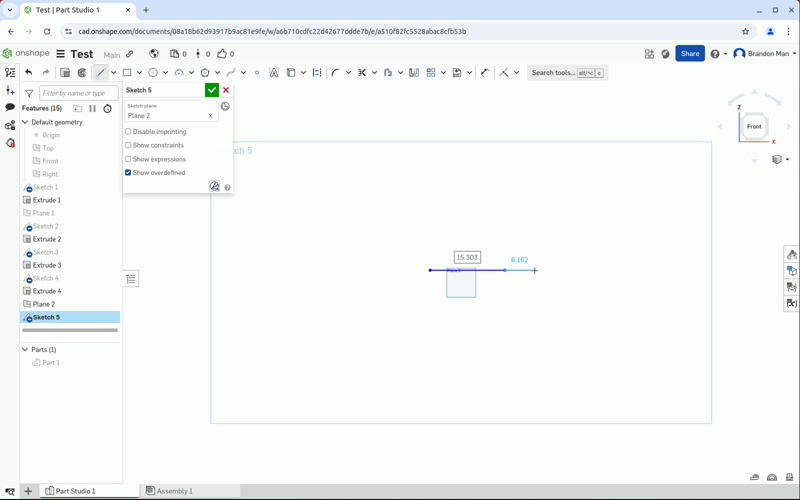
mouse_move(504, 255)
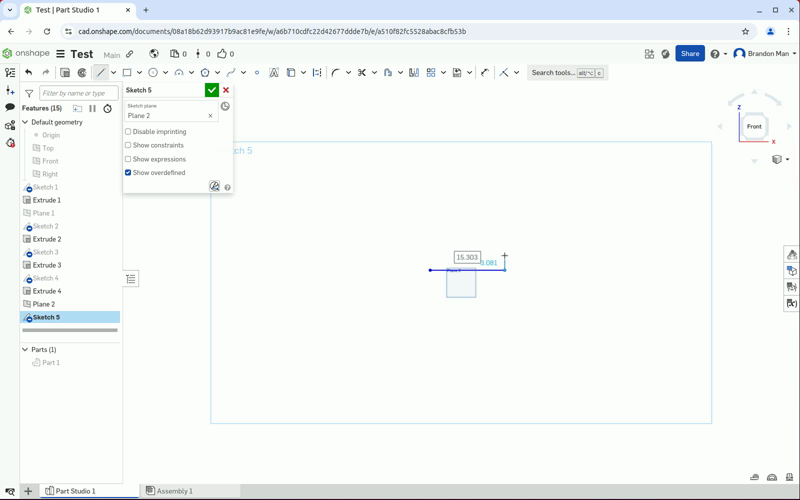
click(504, 255)
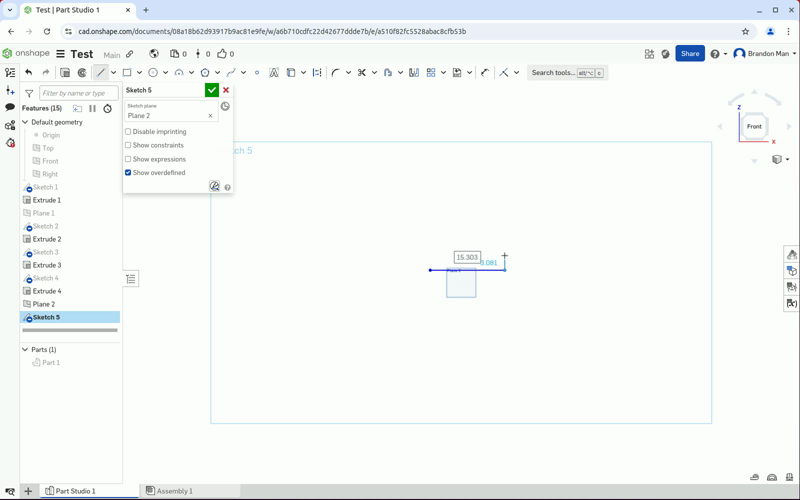
key_up(shift)
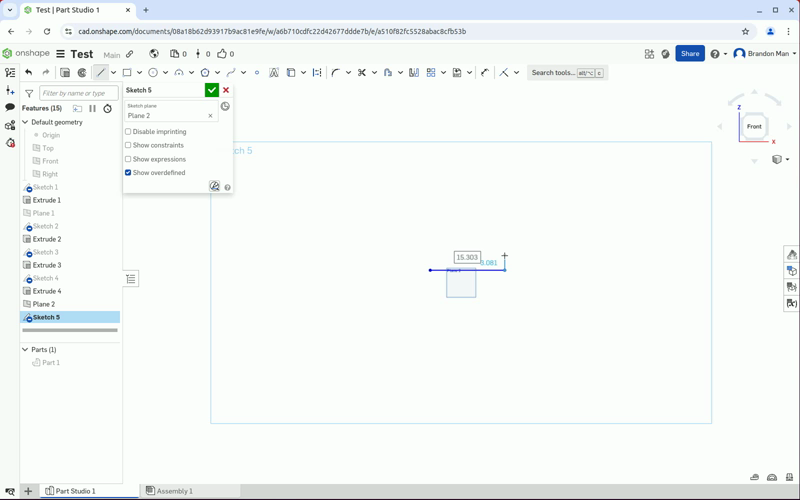
key_down(shift)
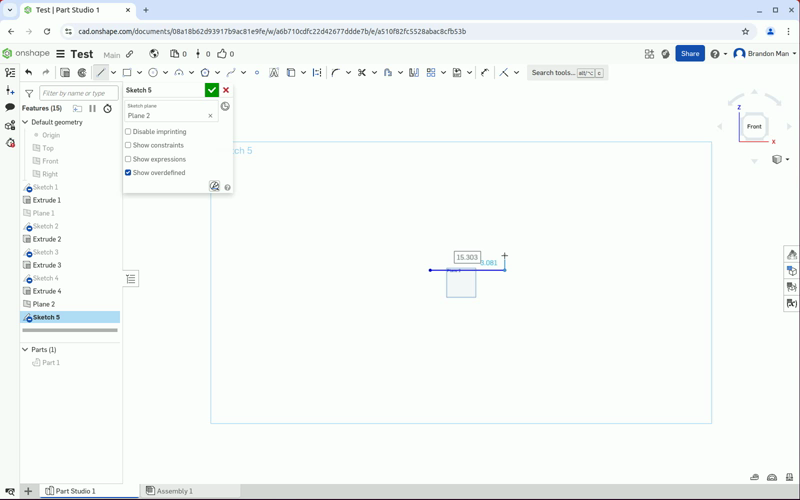
mouse_move(430, 255)
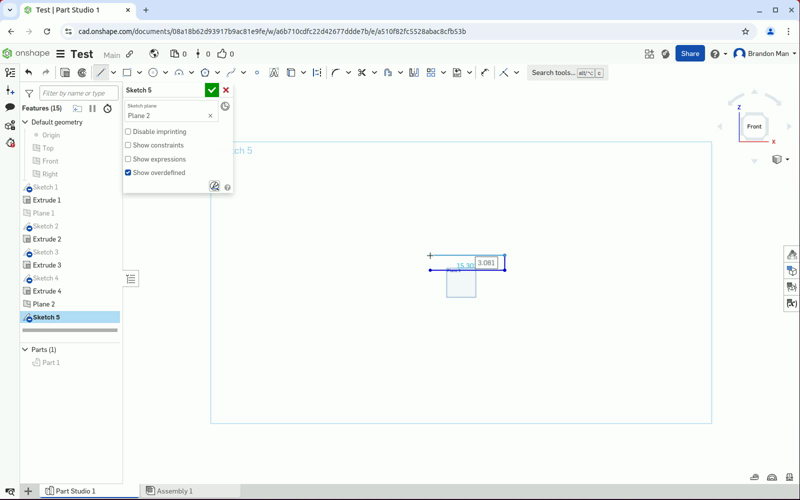
click(430, 255)
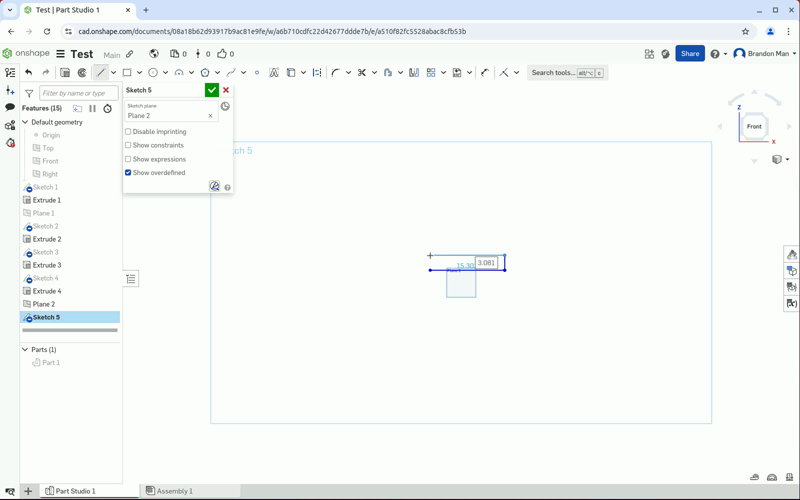
key_up(shift)
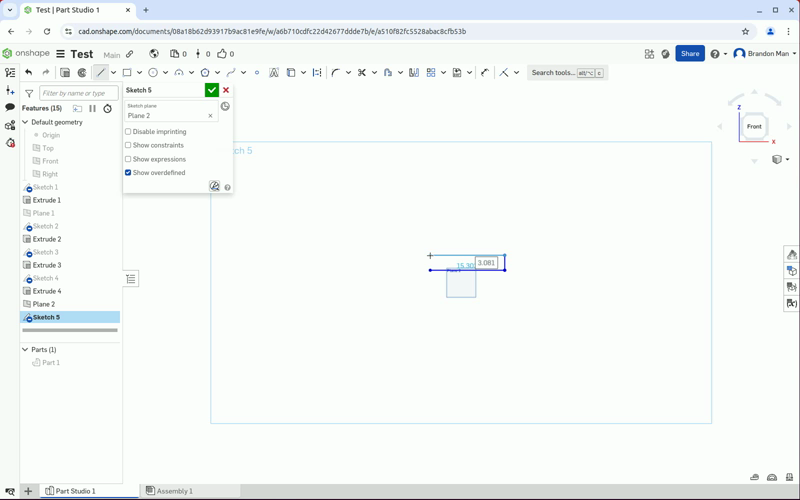
mouse_move(460, 255)
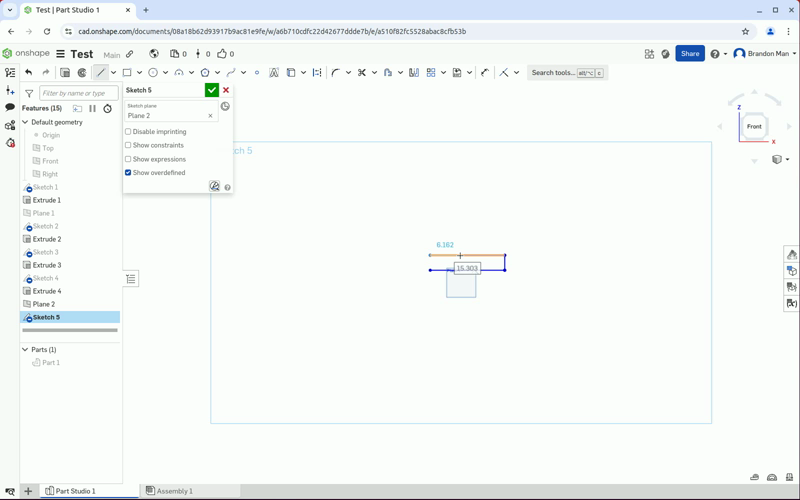
key_down(shift)
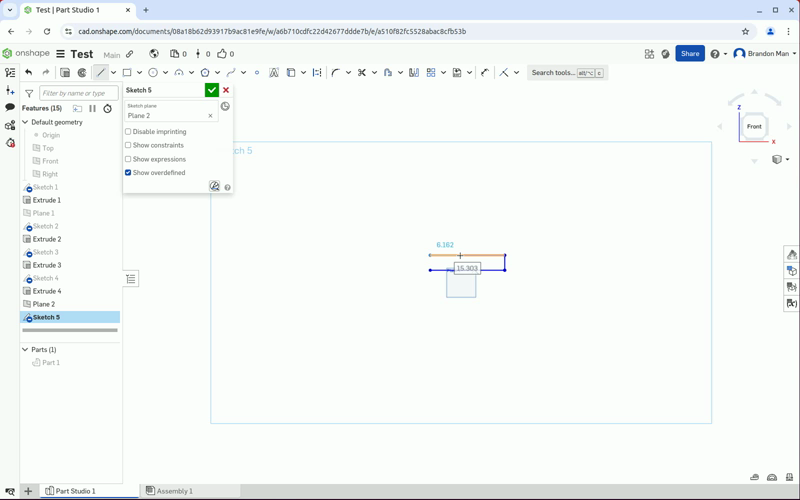
mouse_move(430, 270)
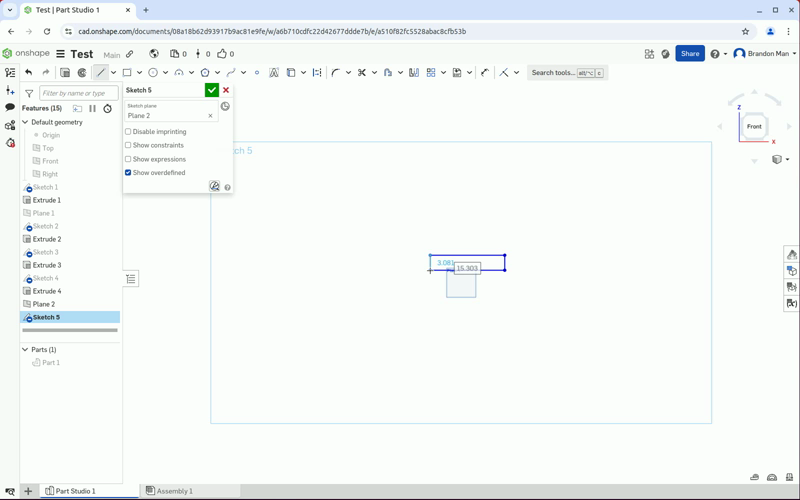
key_up(shift)
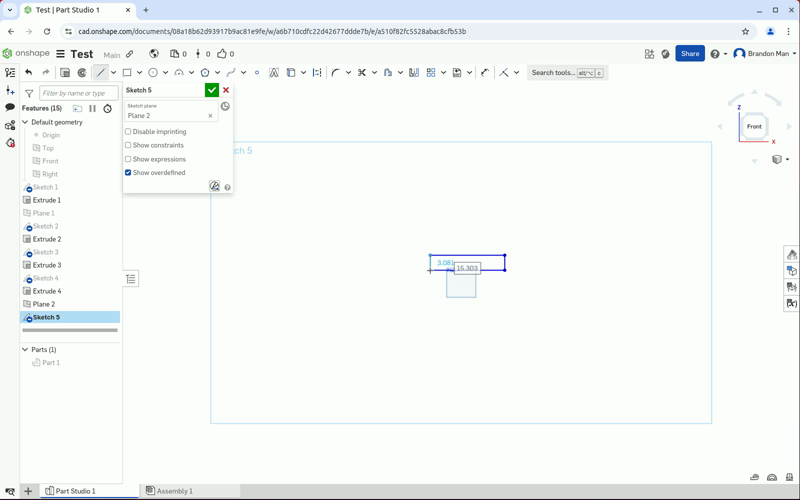
click(430, 270)
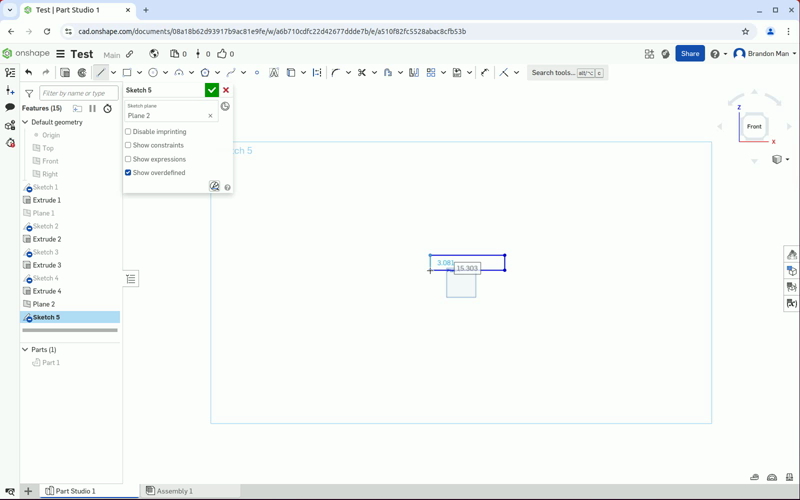
key(esc)
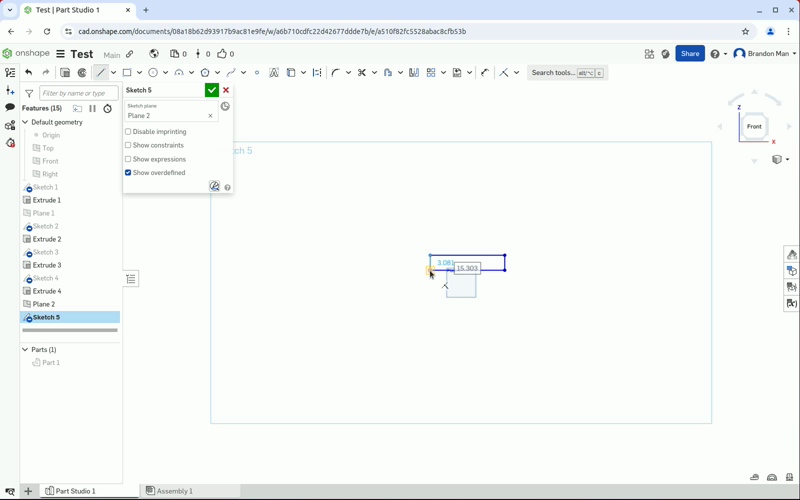
mouse_move(442, 263)
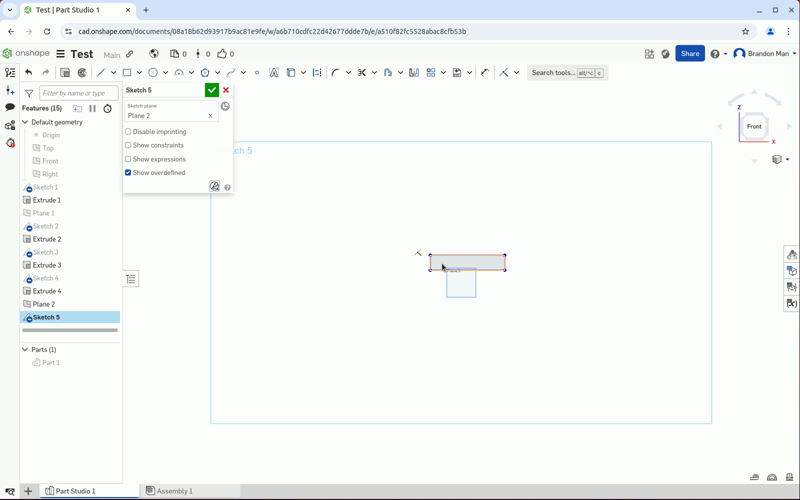
scroll(6)
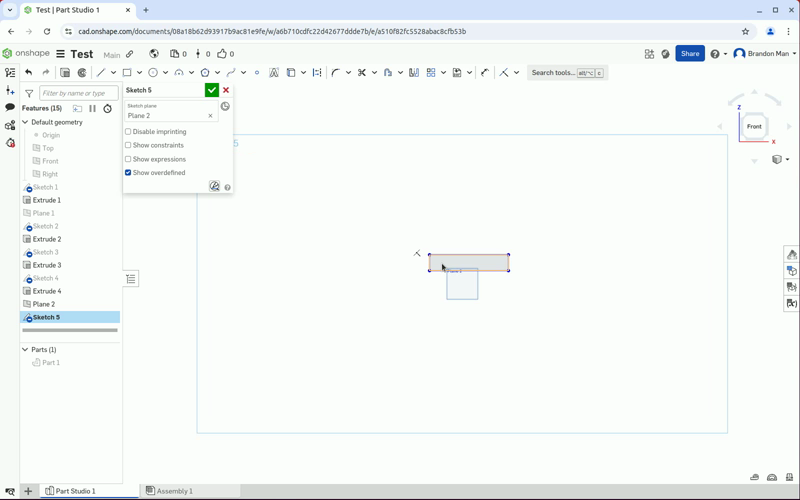
scroll(6)
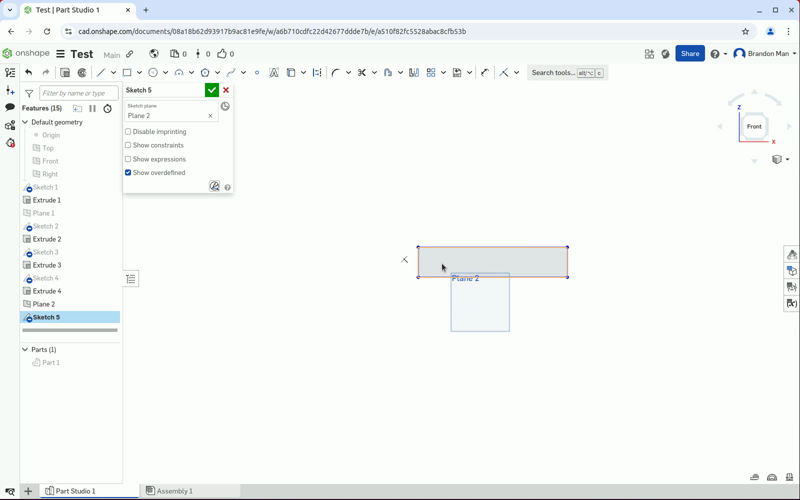
scroll(6)
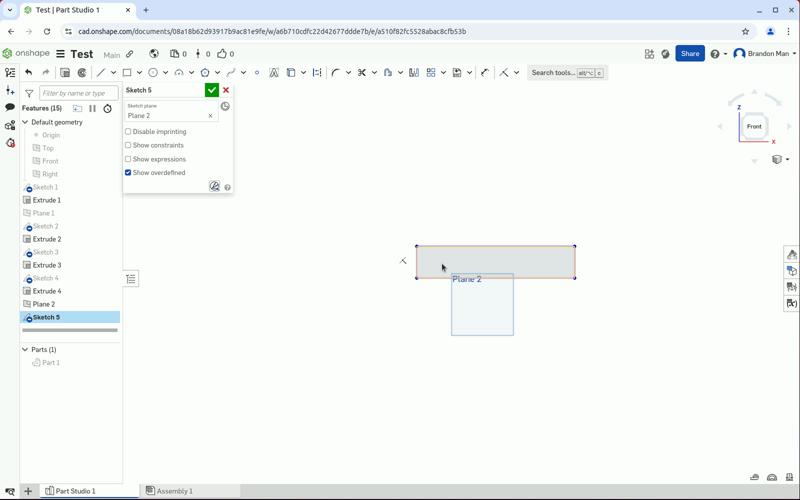
scroll(6)
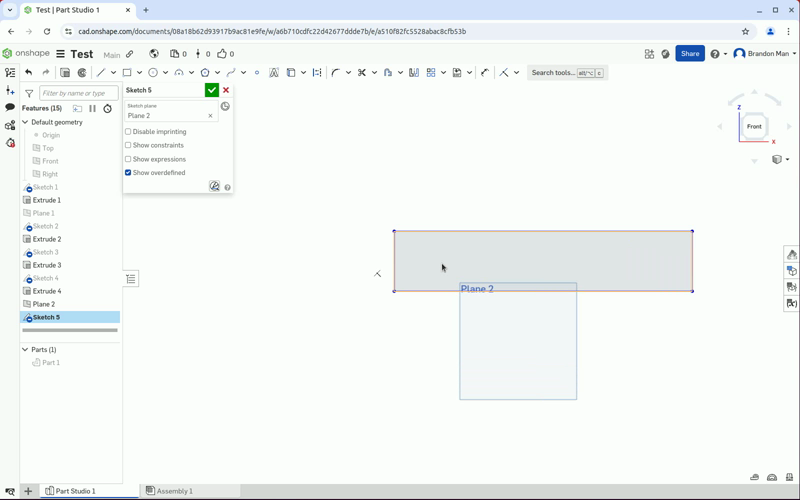
scroll(6)
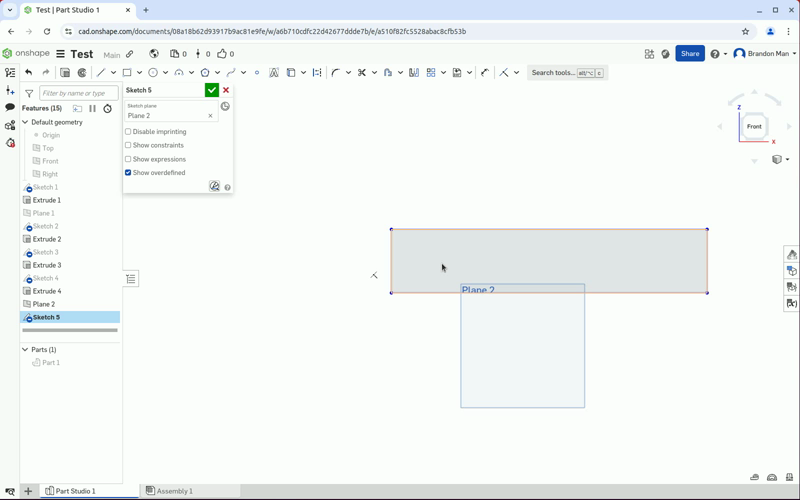
scroll(6)
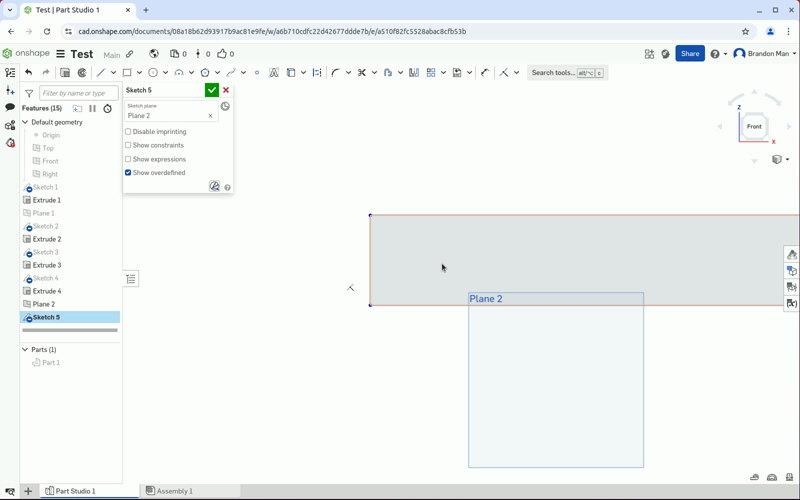
scroll(6)
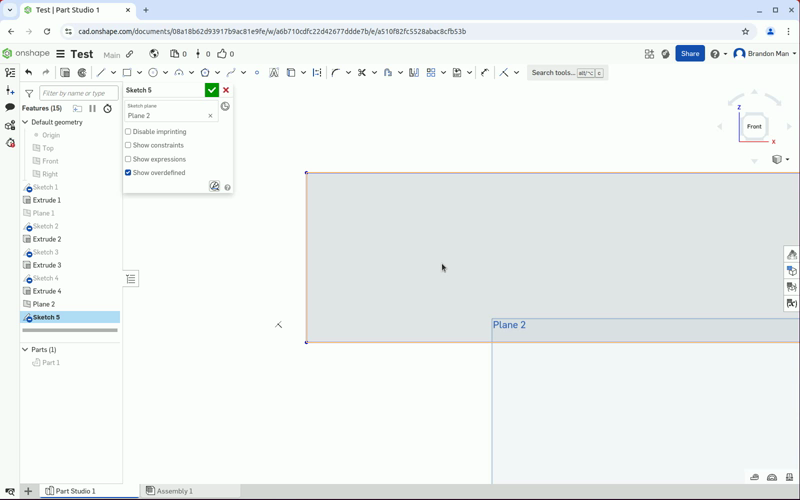
click(442, 263)
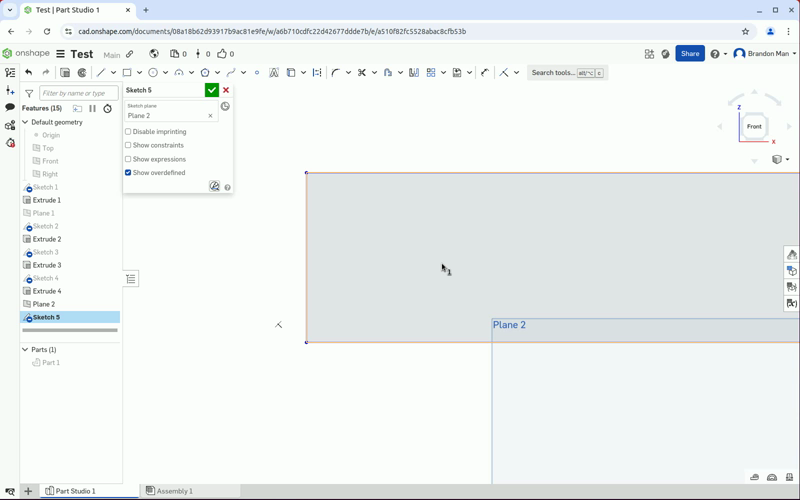
scroll(-6)
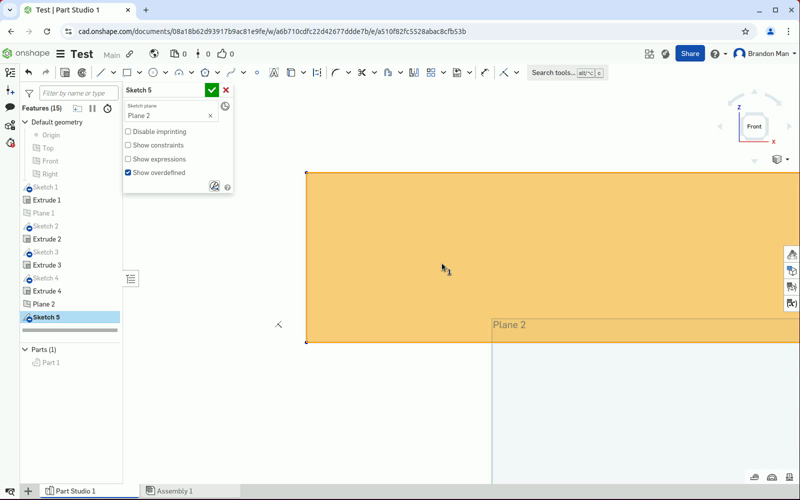
scroll(-6)
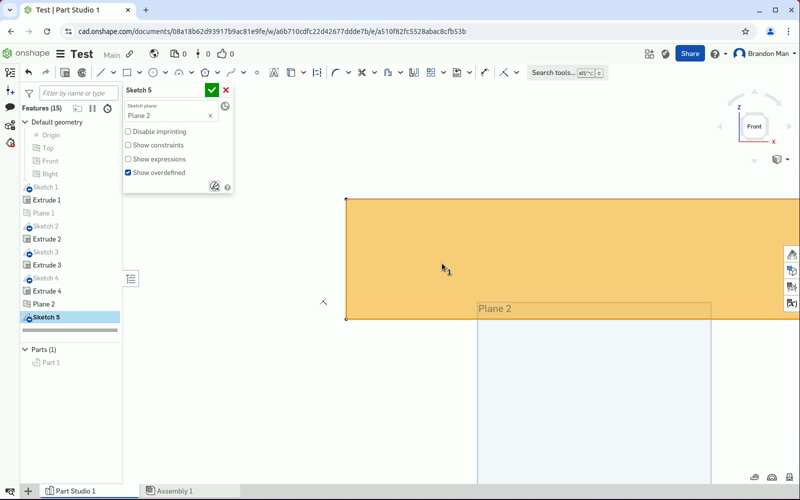
scroll(-6)
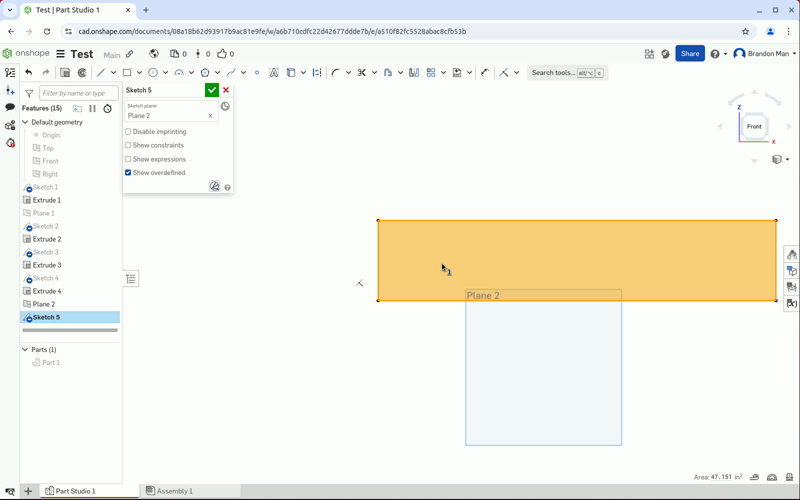
scroll(-6)
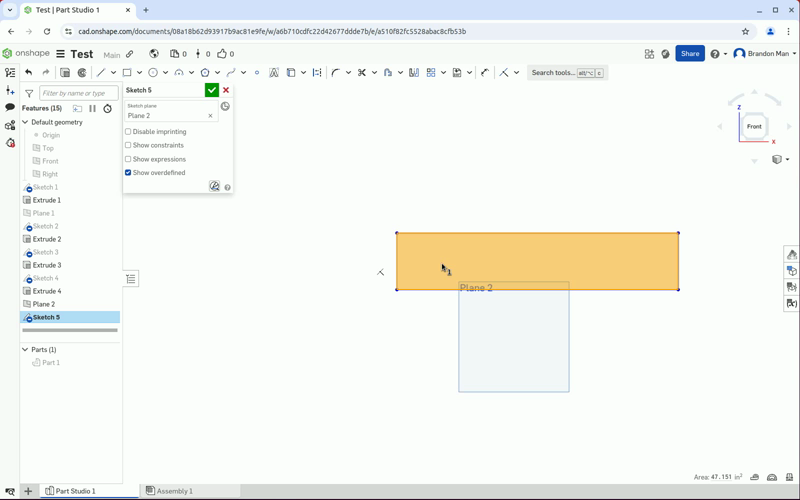
scroll(-6)
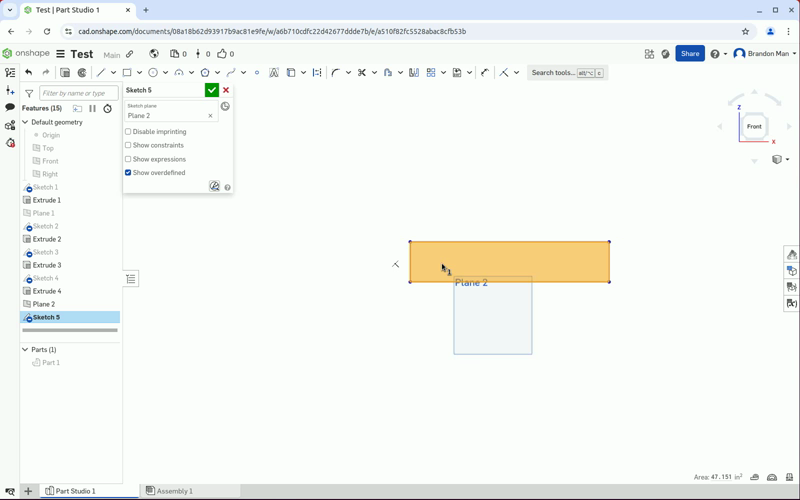
scroll(-6)
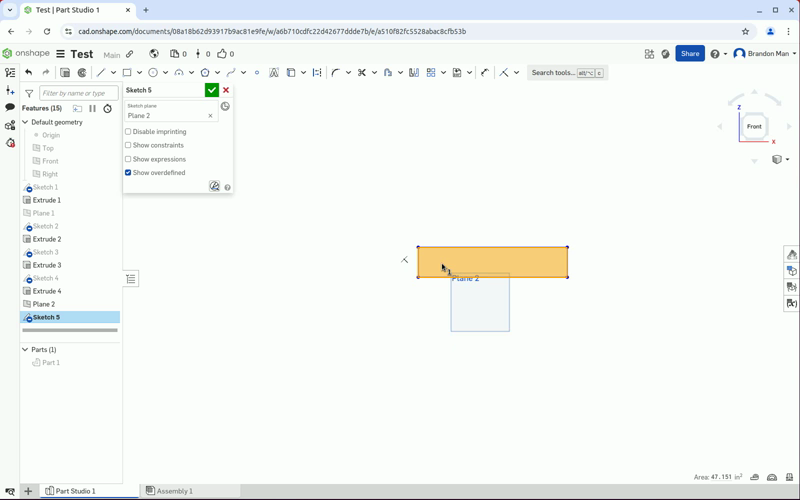
scroll(-6)
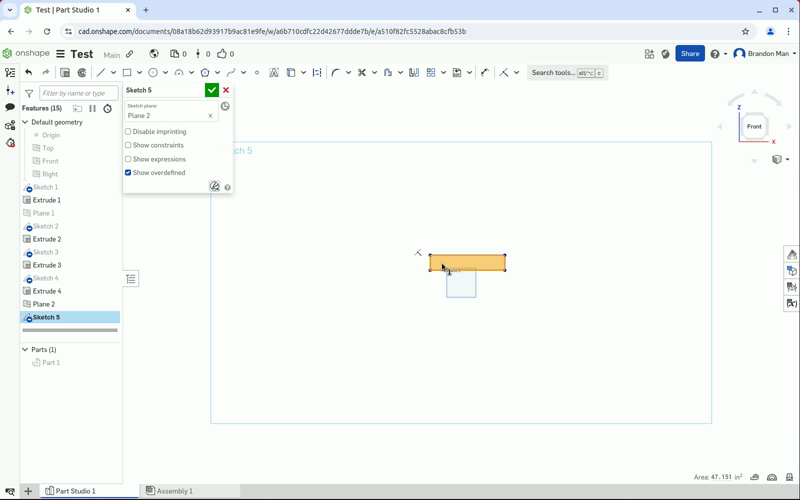
mouse_move(73, 352)
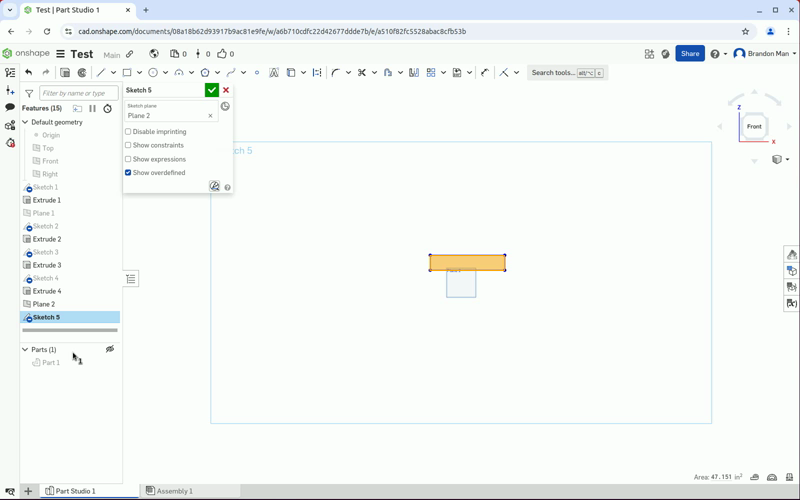
key(shift+y)
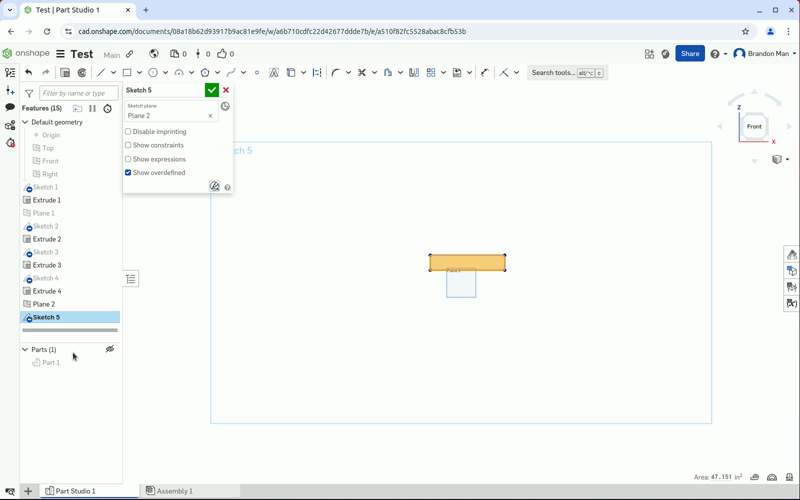
key(shift+e)
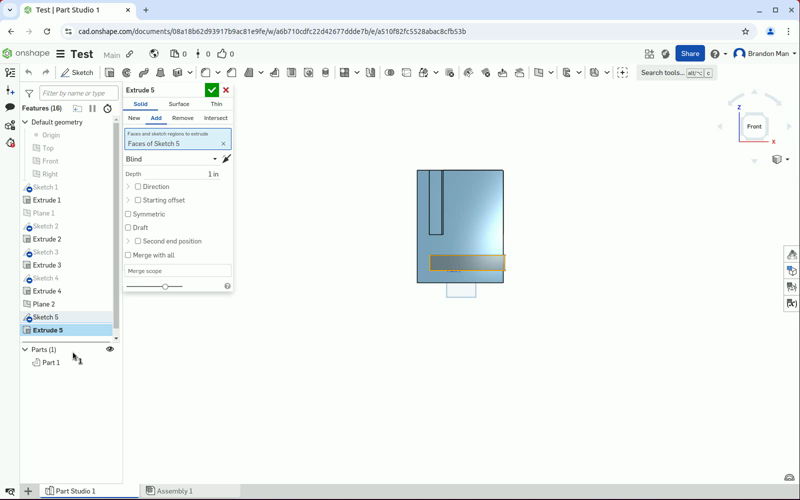
mouse_move(143, 106)
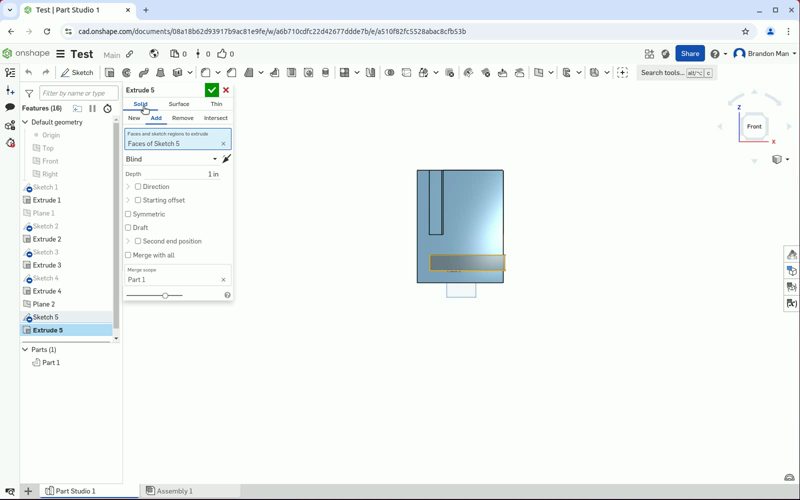
click(143, 106)
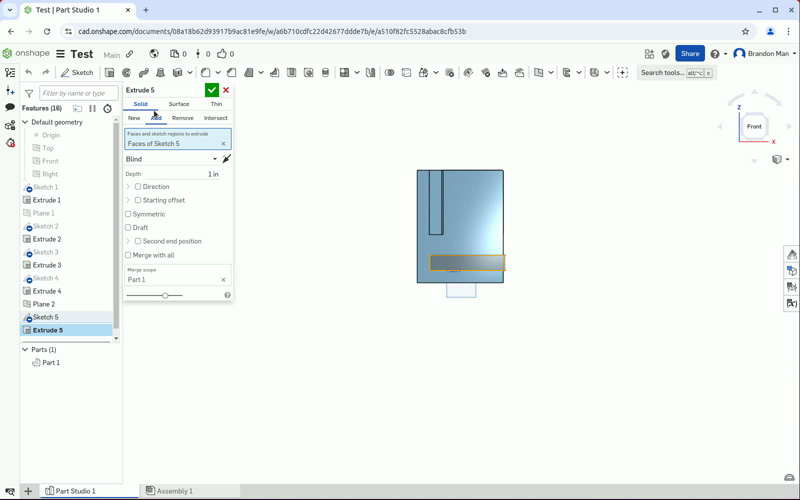
mouse_move(186, 120)
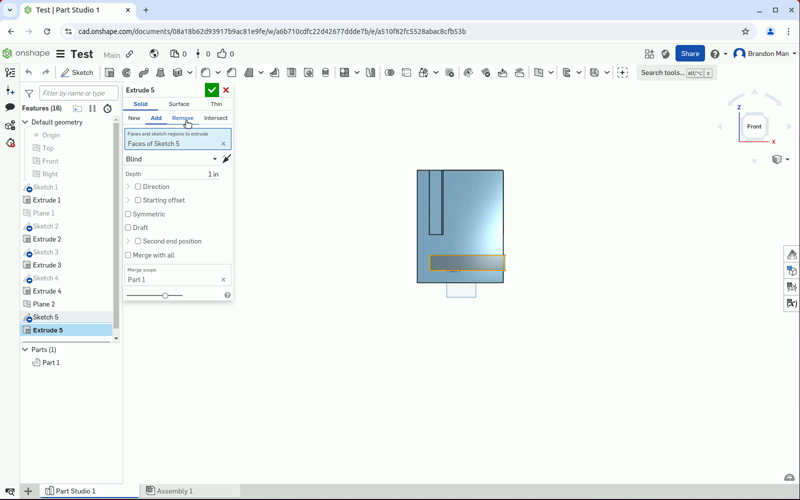
click(186, 120)
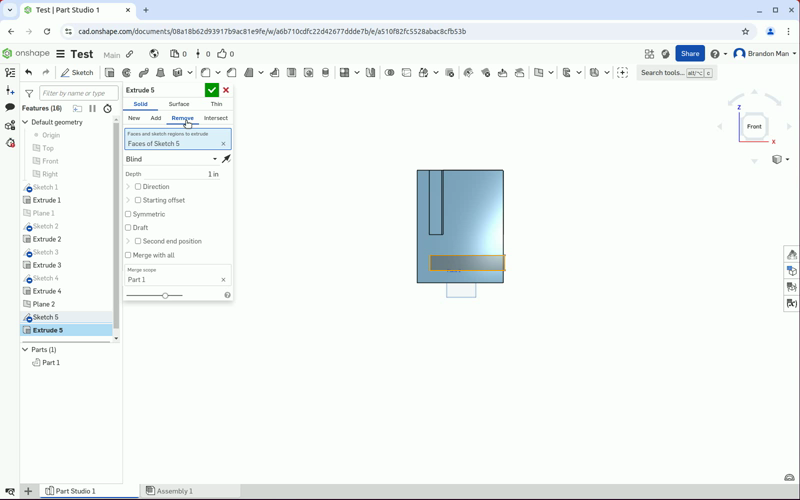
key(tab, 4)
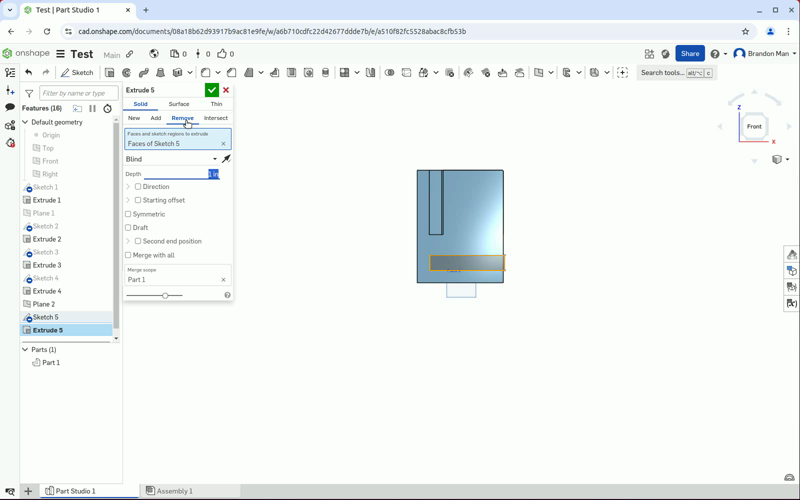
text(13.239)
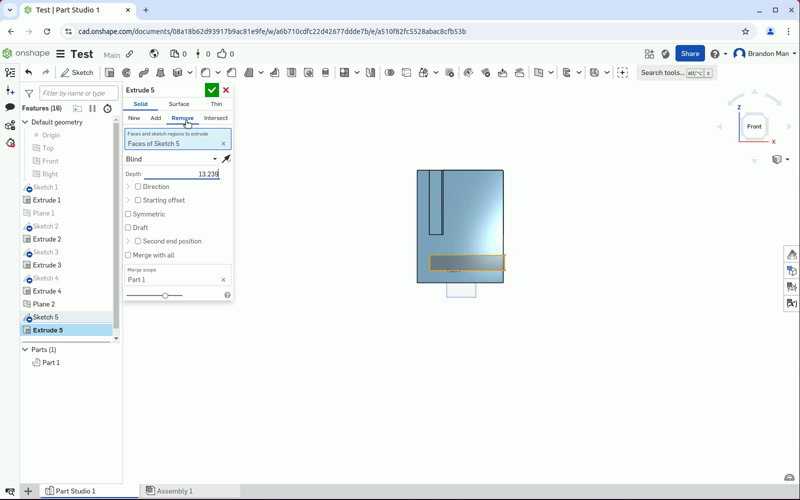
key(tab, 6)
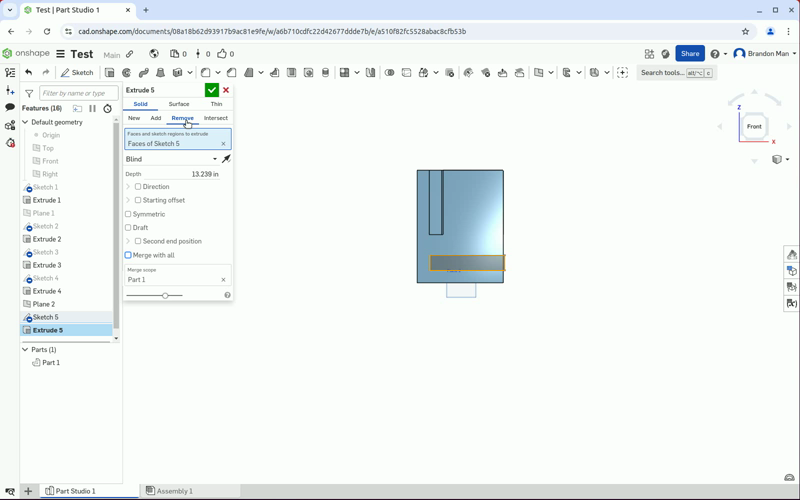
key(space)
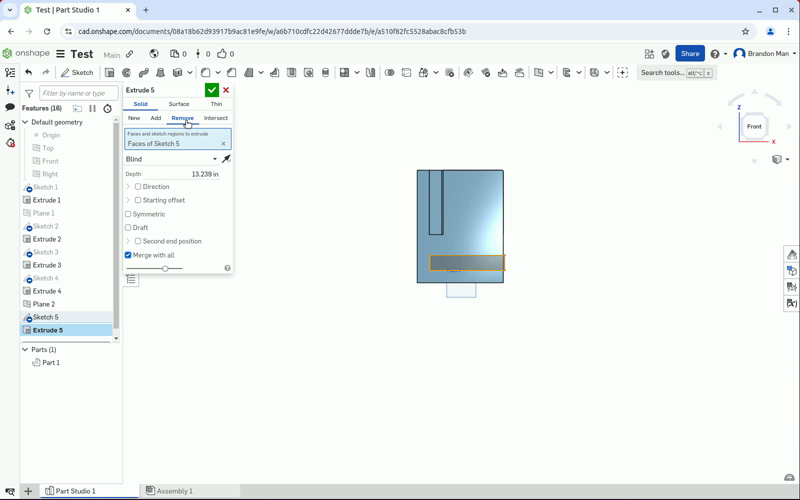
key(enter)
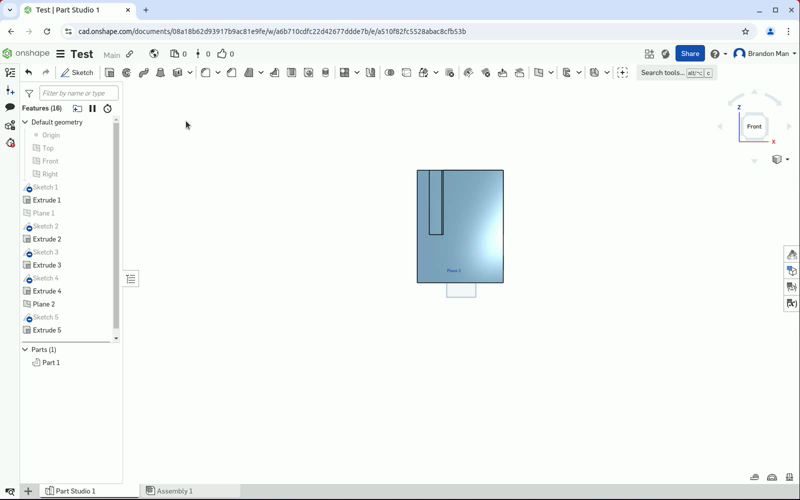
key(shift+h)
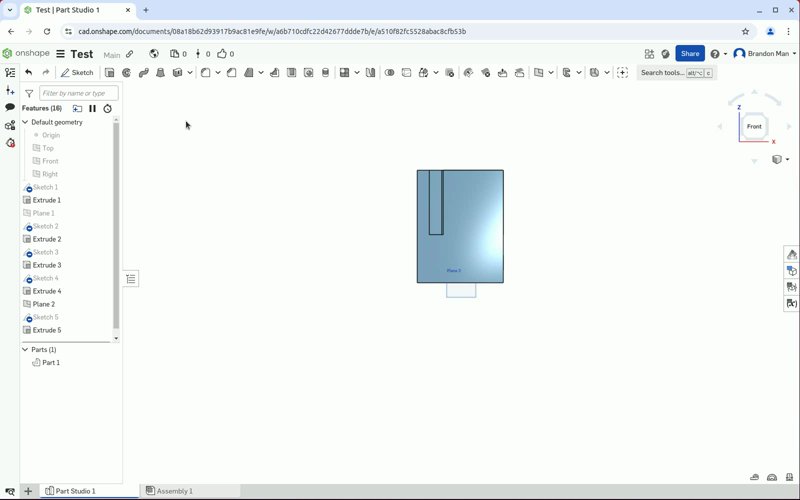
key(shift+h)
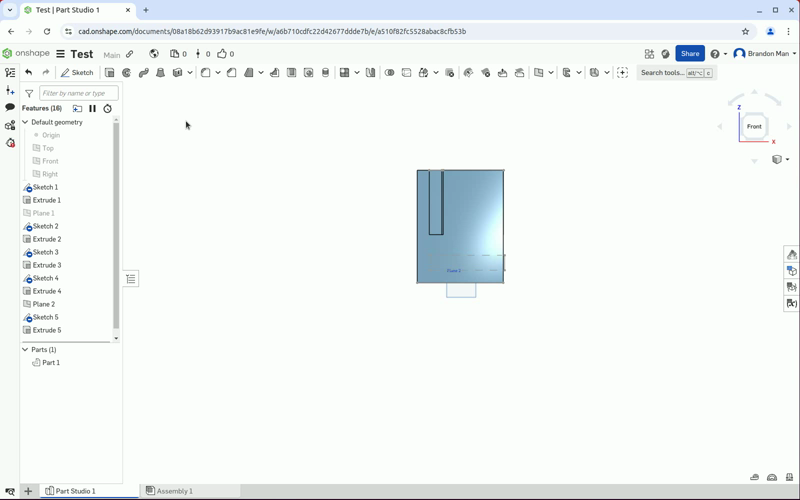
key(shift+7)
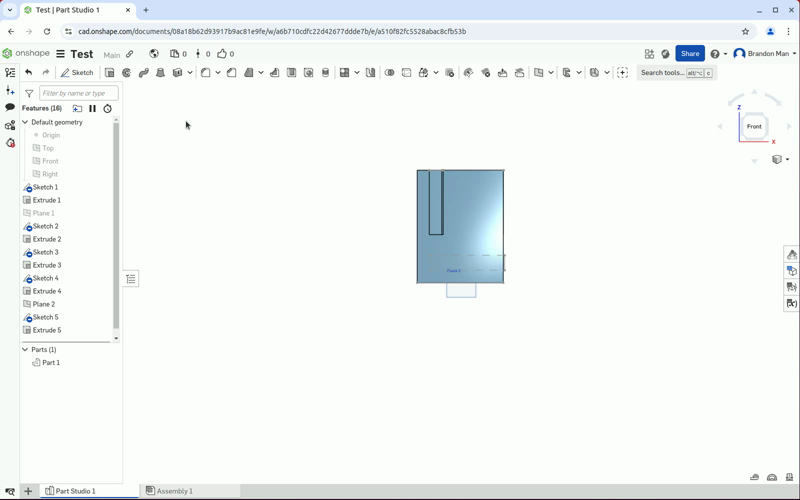
key(left, 2)
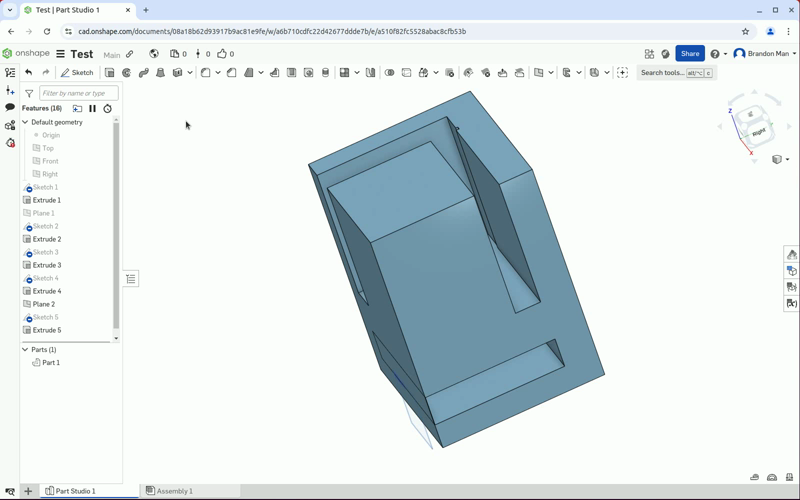
key(down, 2)
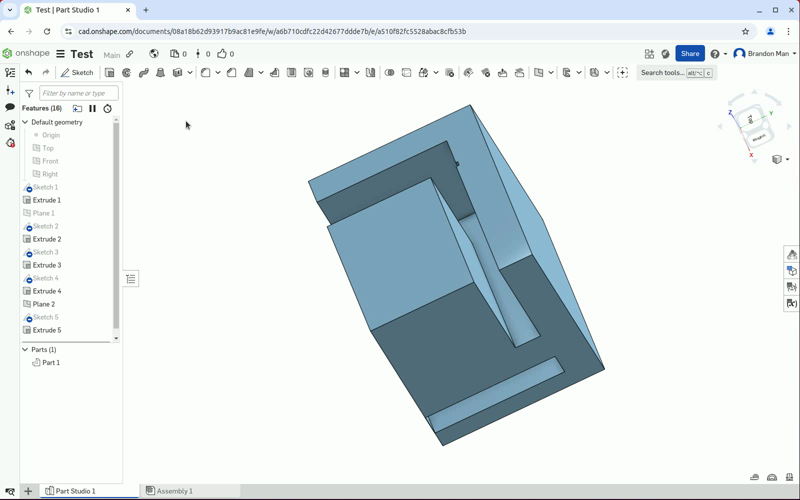
key(up, 2)
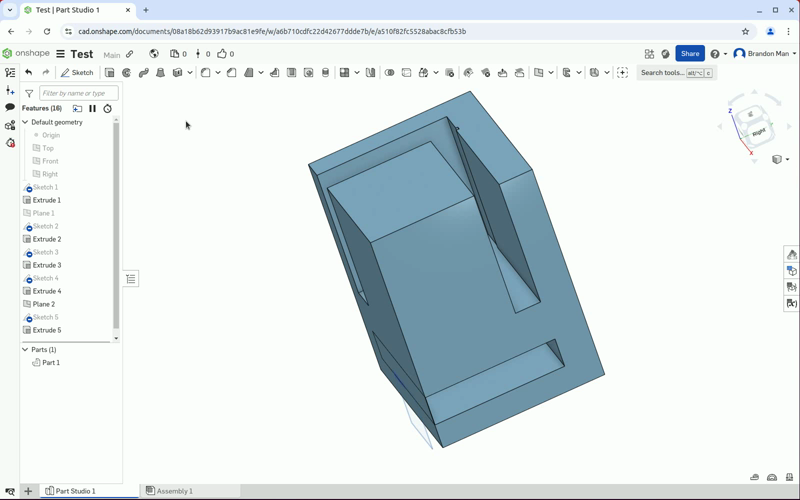
key(right, 2)
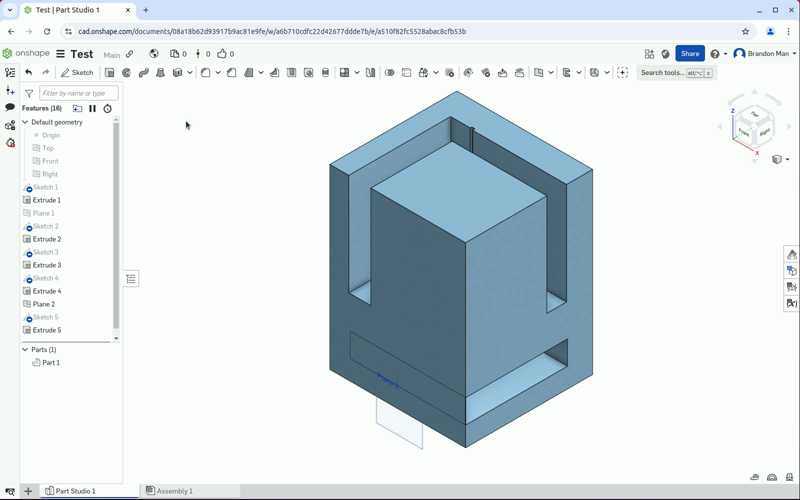
mouse_move(69, 189)
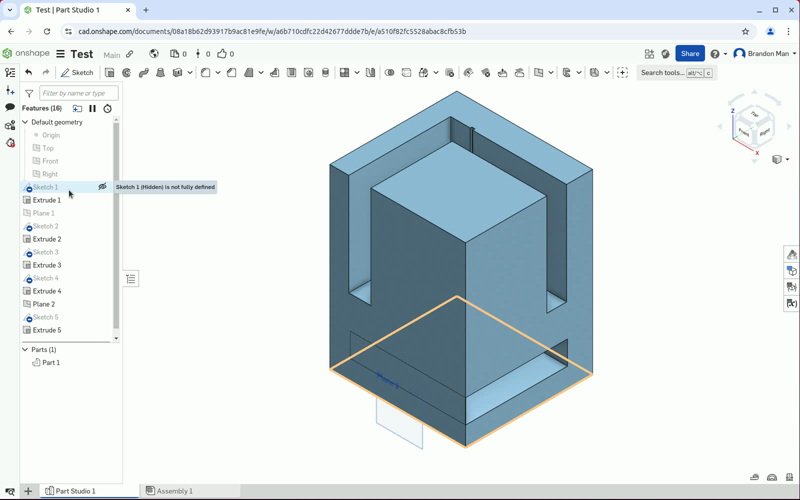
click(69, 189)